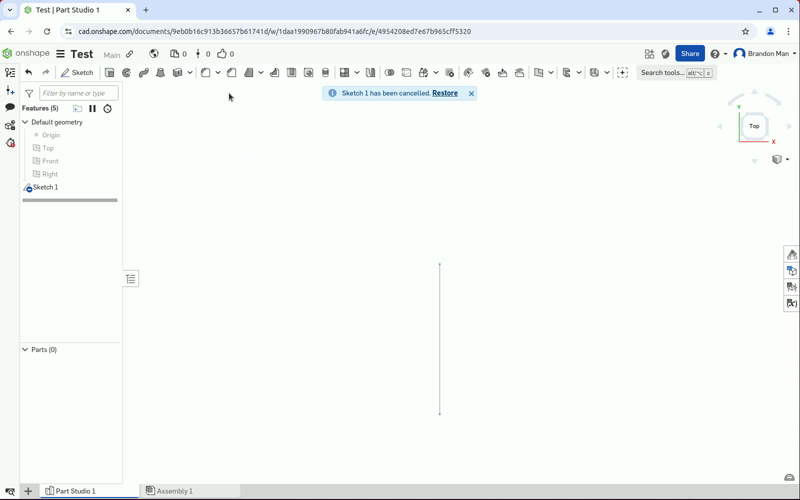
key(shift+h)
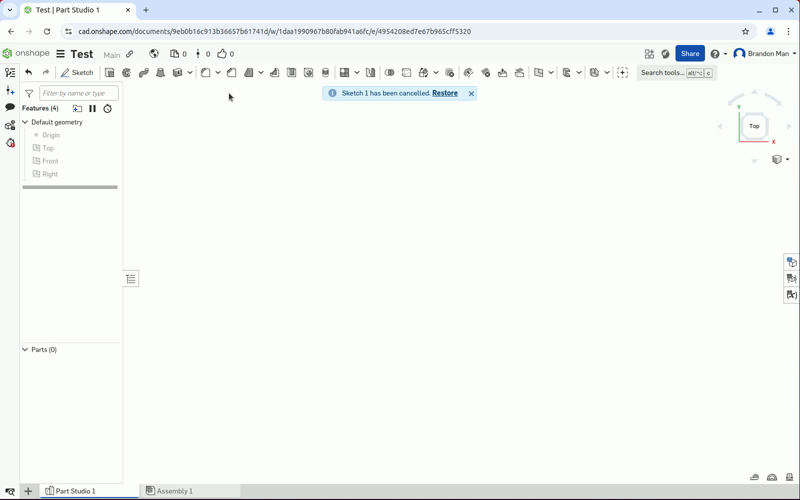
mouse_move(73, 352)
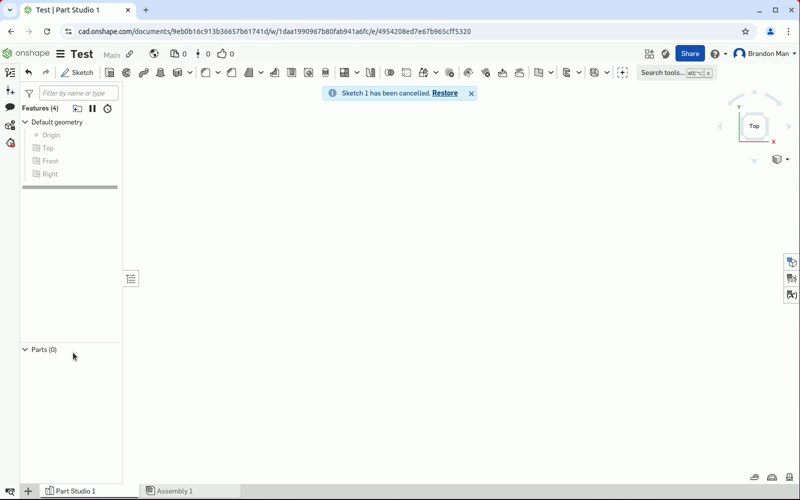
key(y)
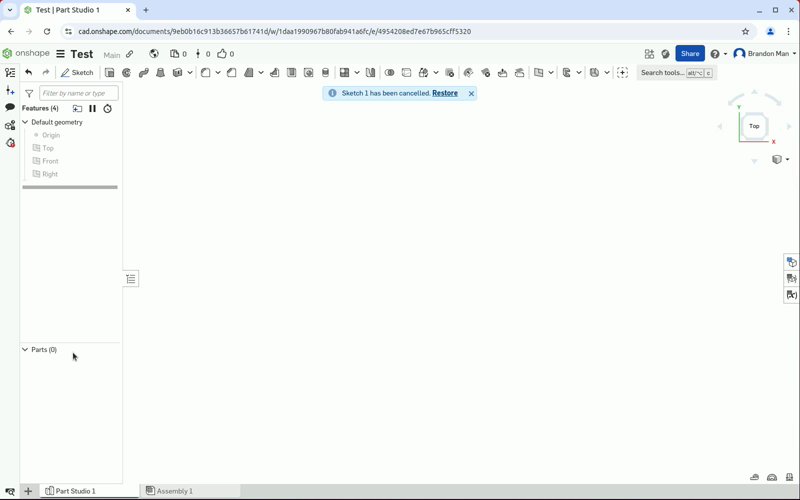
key(shift+p)
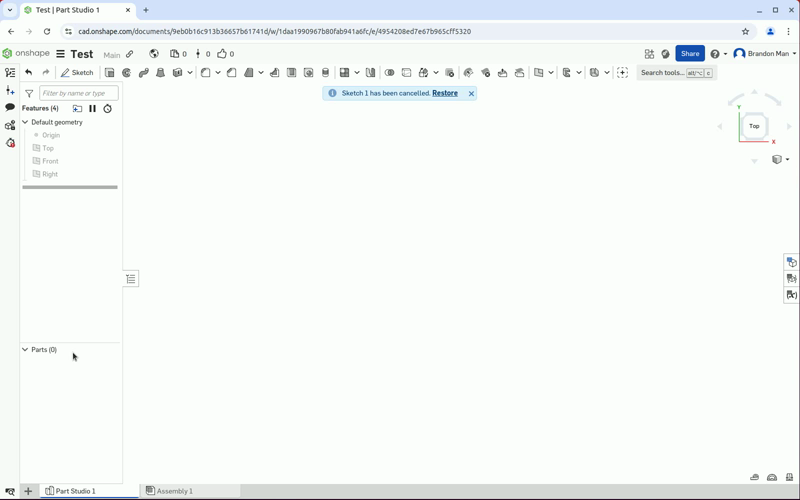
key(space)
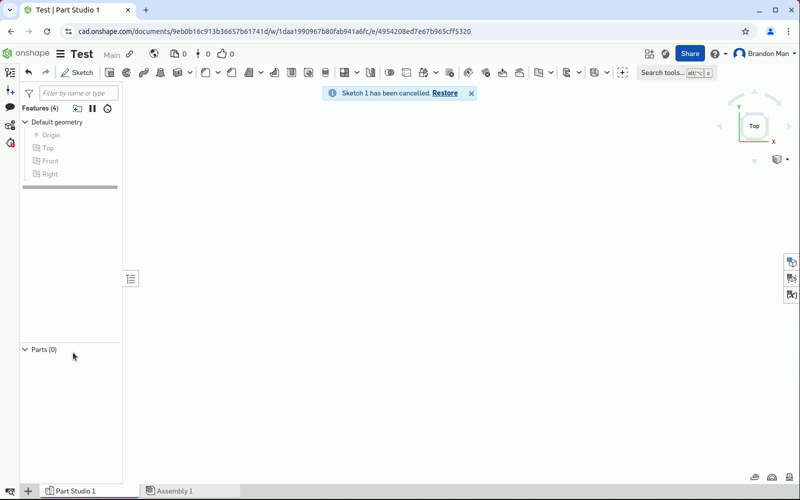
key_down(shift)
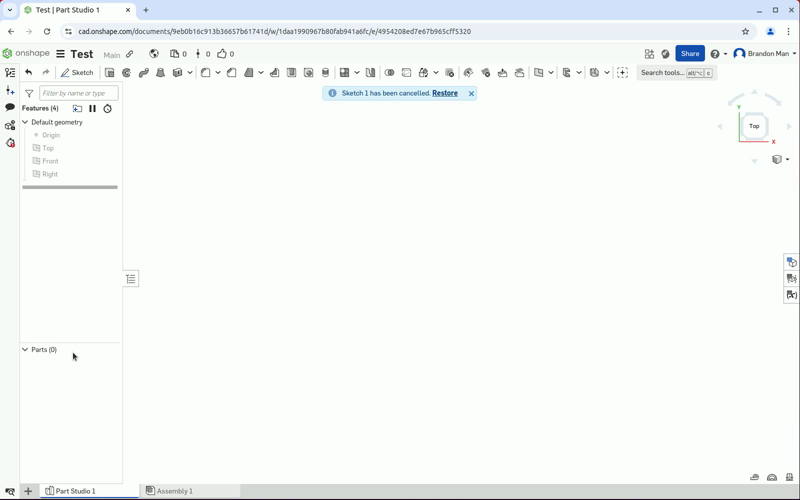
key(up)
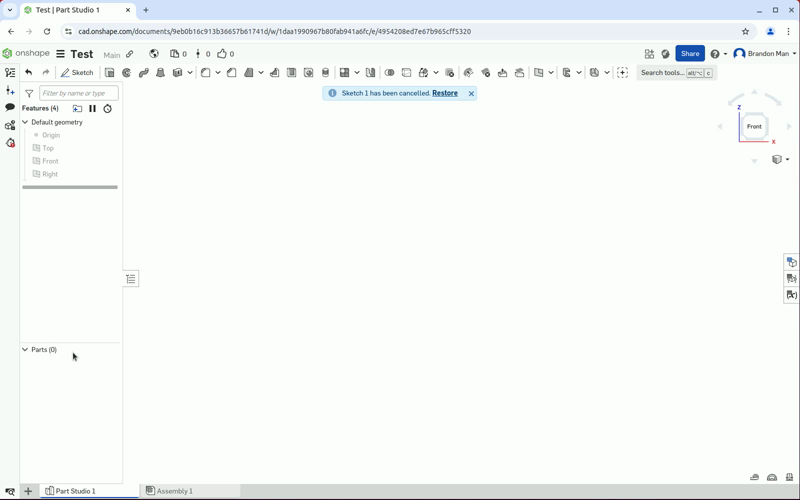
key_up(shift)
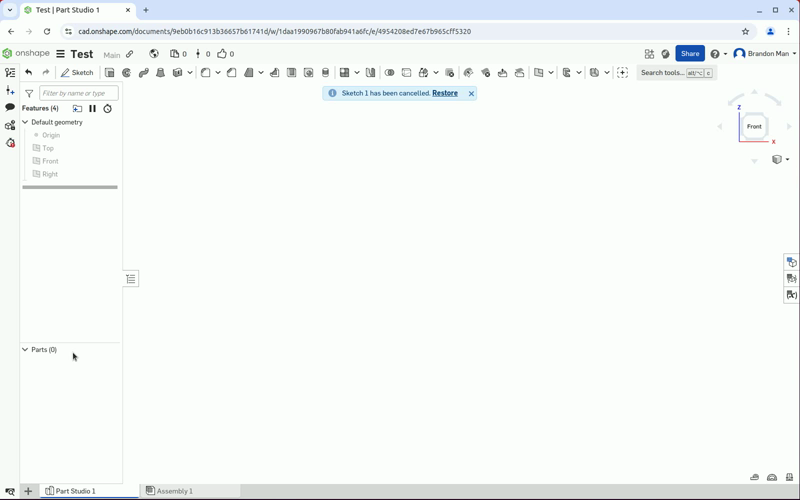
mouse_move(73, 352)
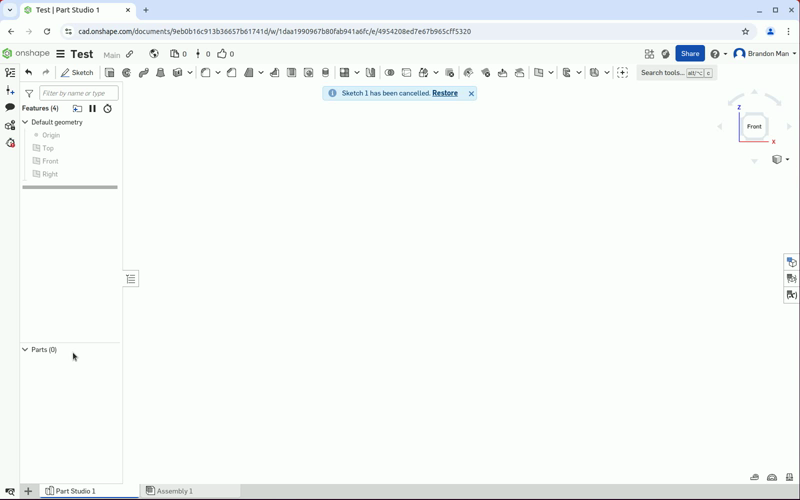
key(shift+y)
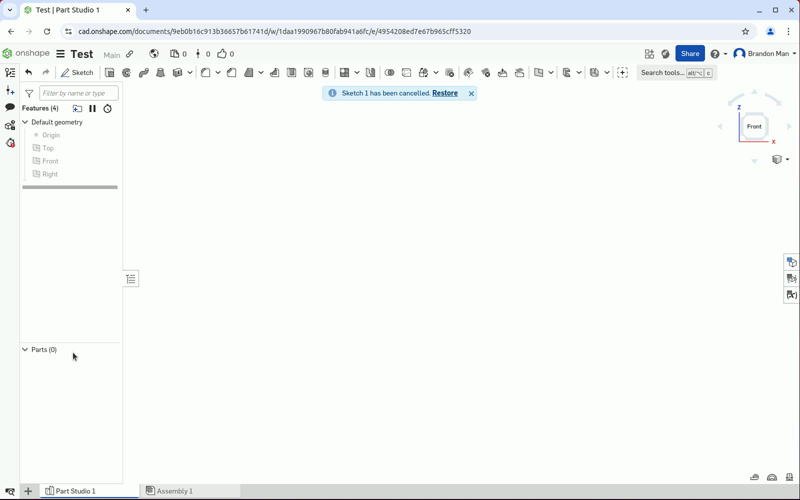
key(shift+s)
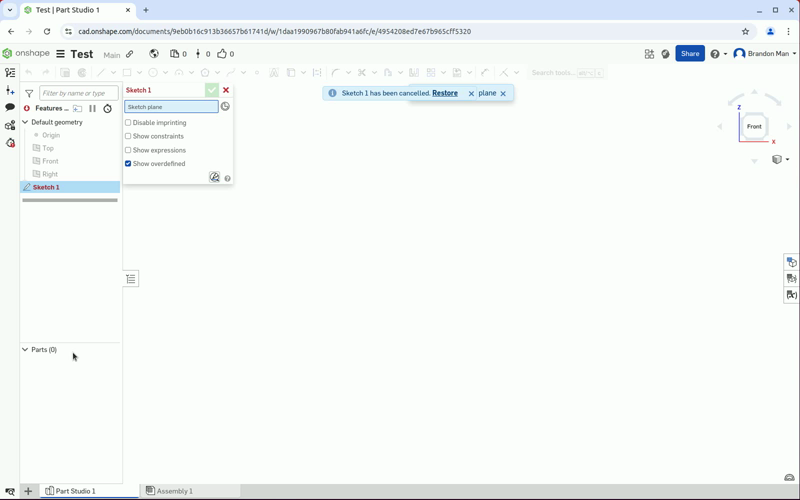
mouse_move(73, 163)
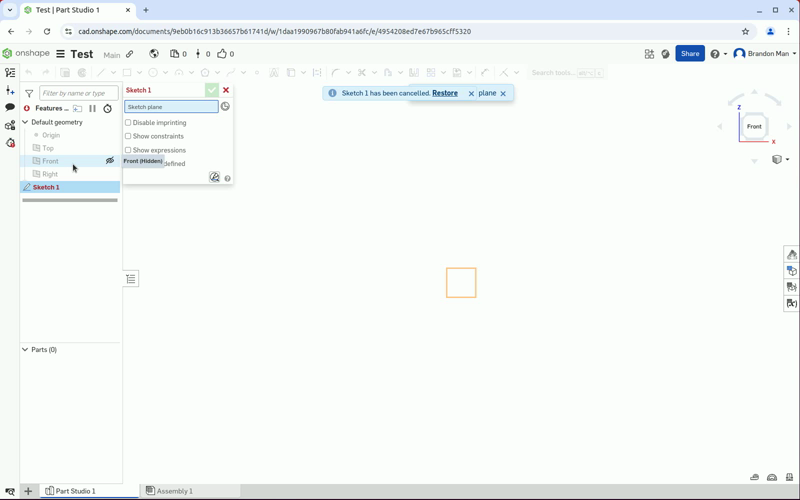
click(73, 163)
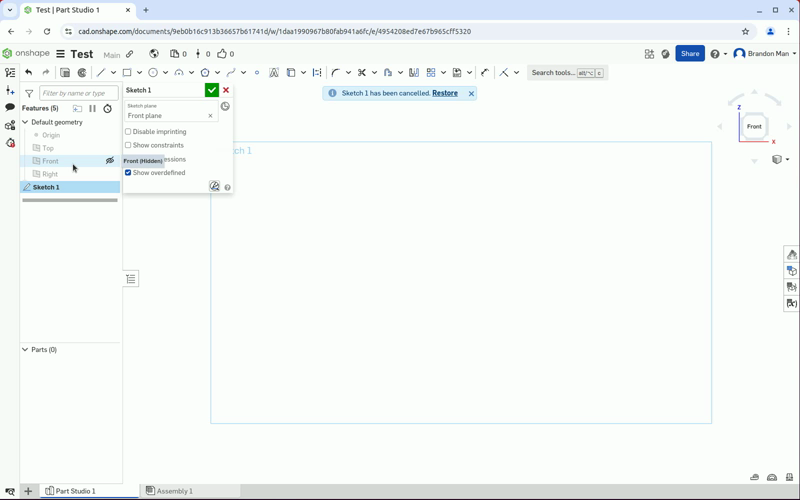
mouse_move(73, 352)
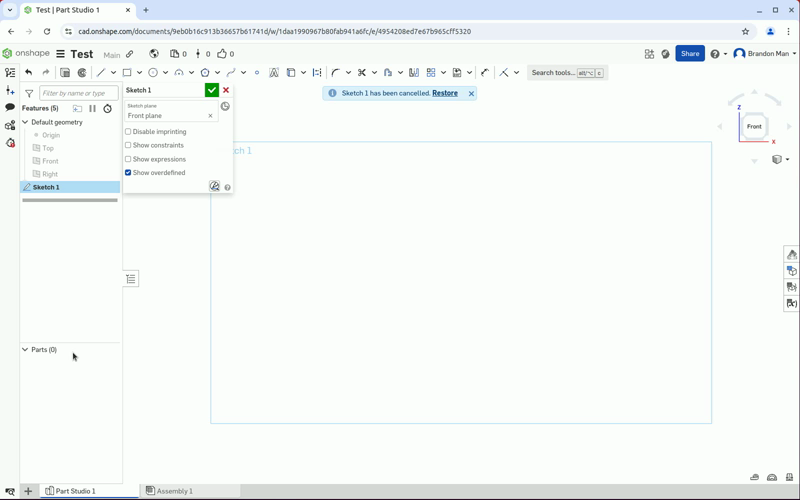
key(y)
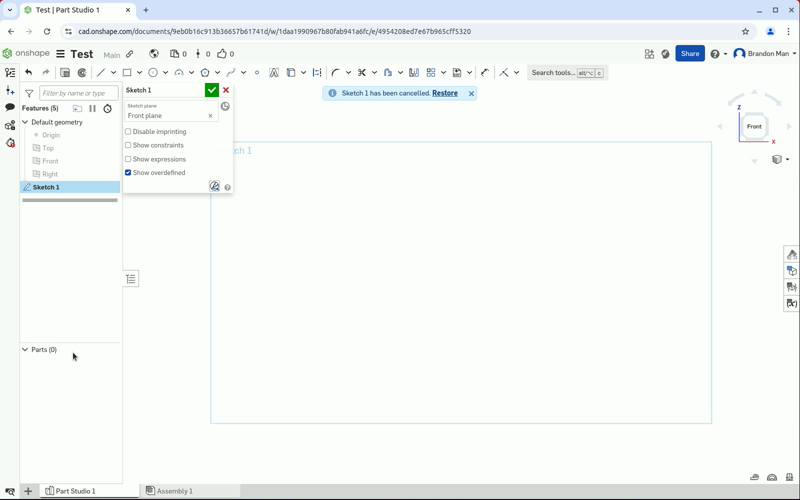
key(a)
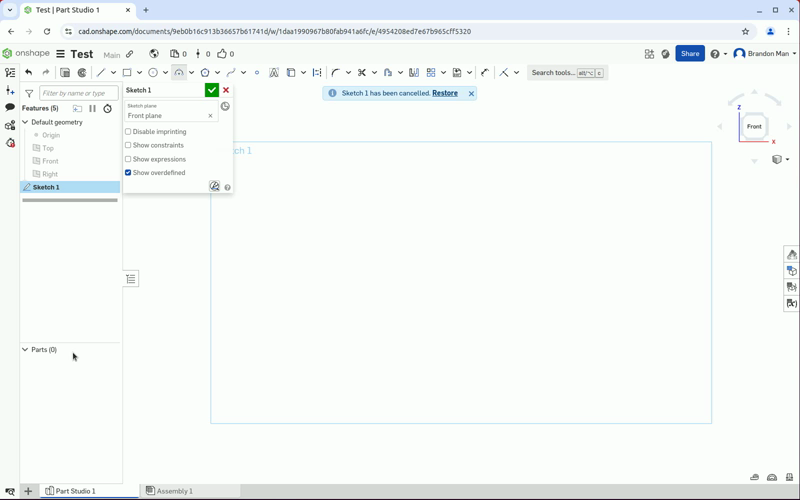
key_down(shift)
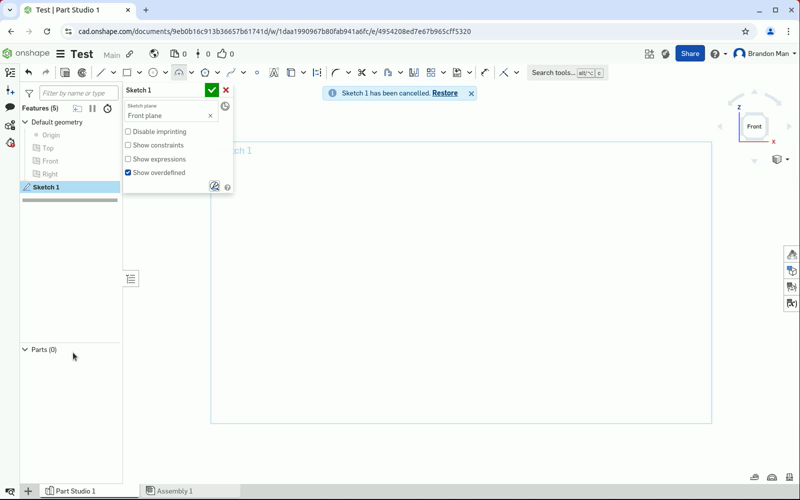
mouse_move(466, 286)
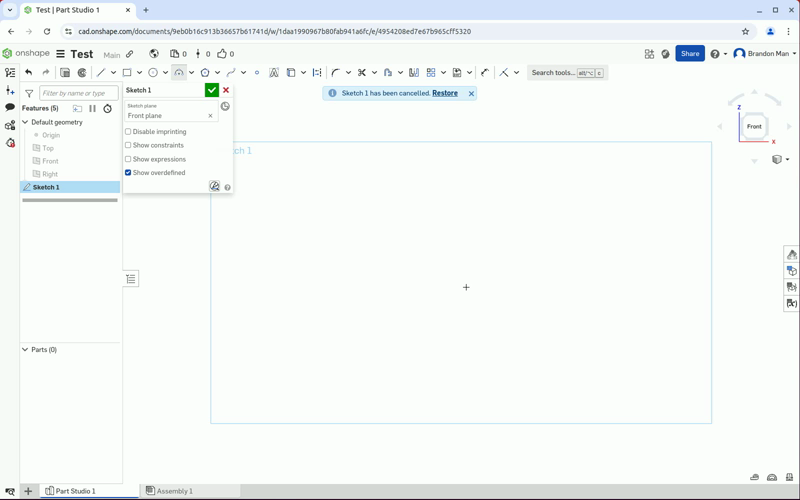
click(466, 286)
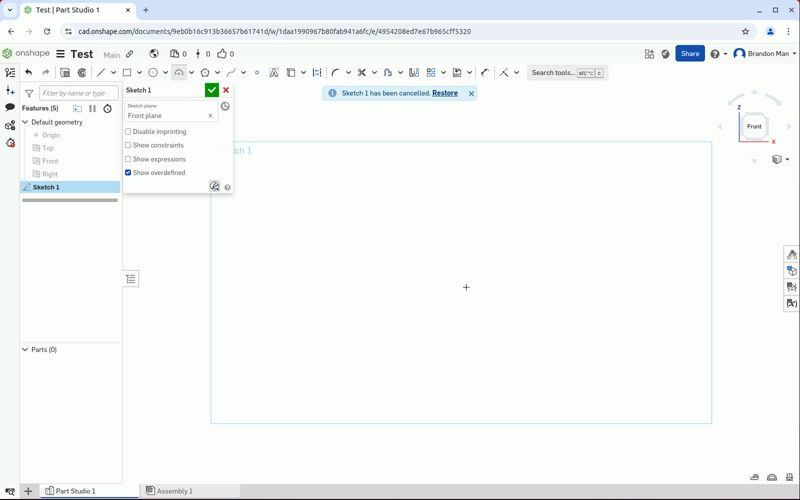
key_up(shift)
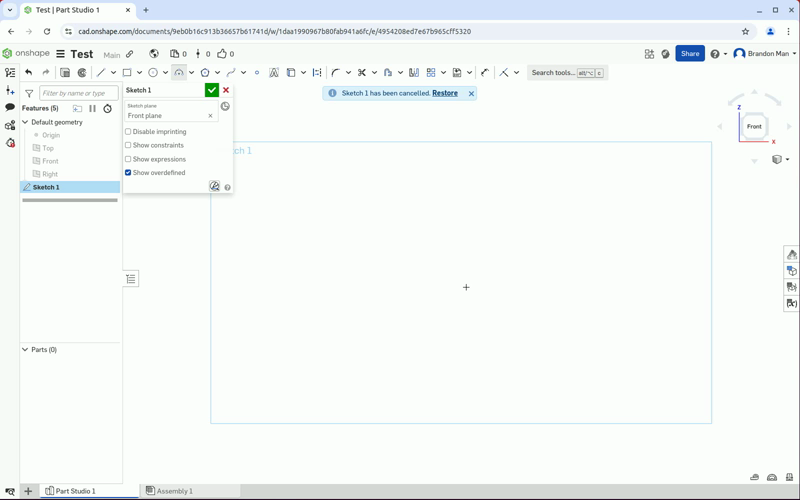
key_down(shift)
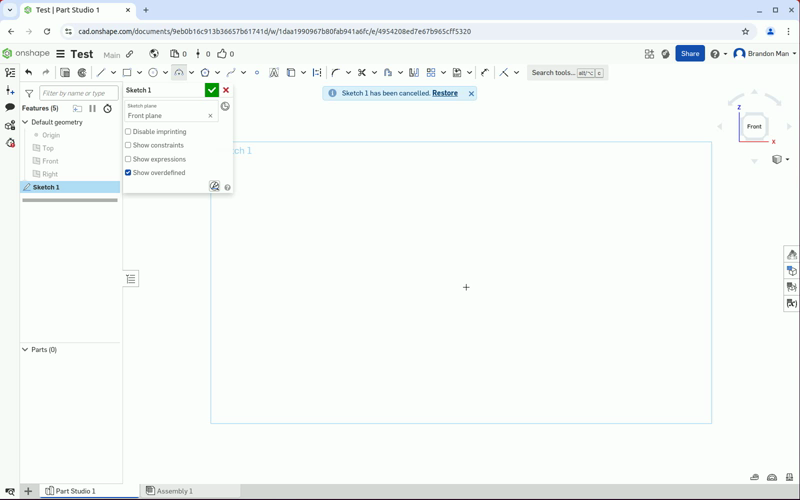
mouse_move(479, 324)
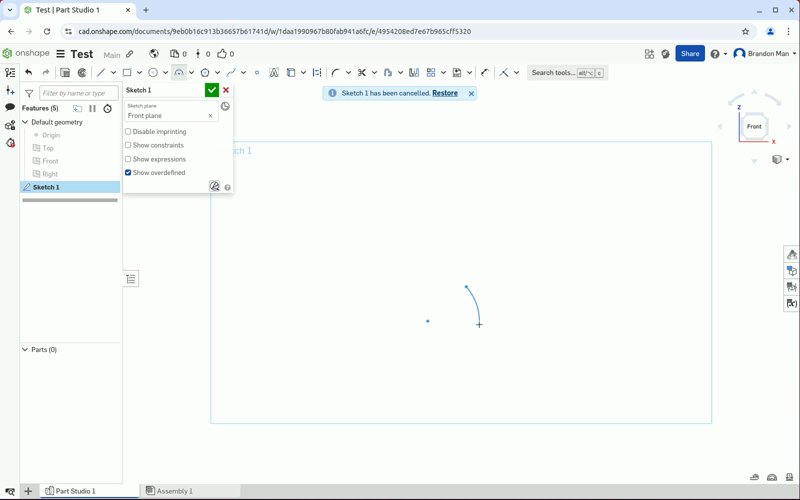
click(479, 324)
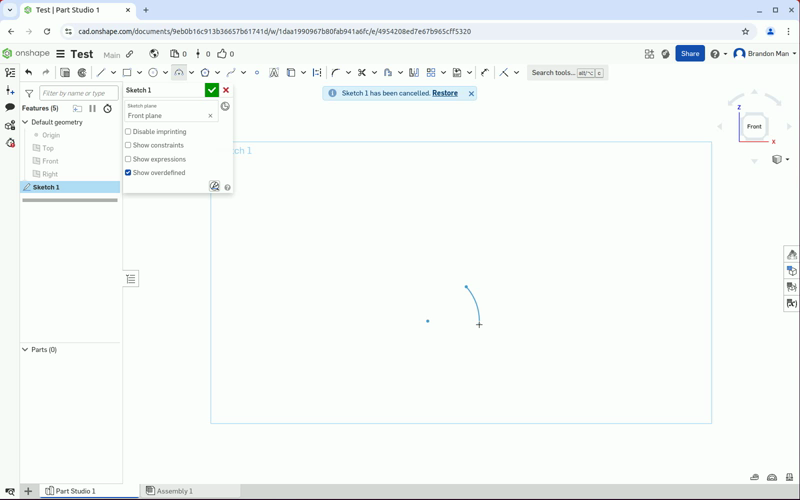
mouse_move(483, 301)
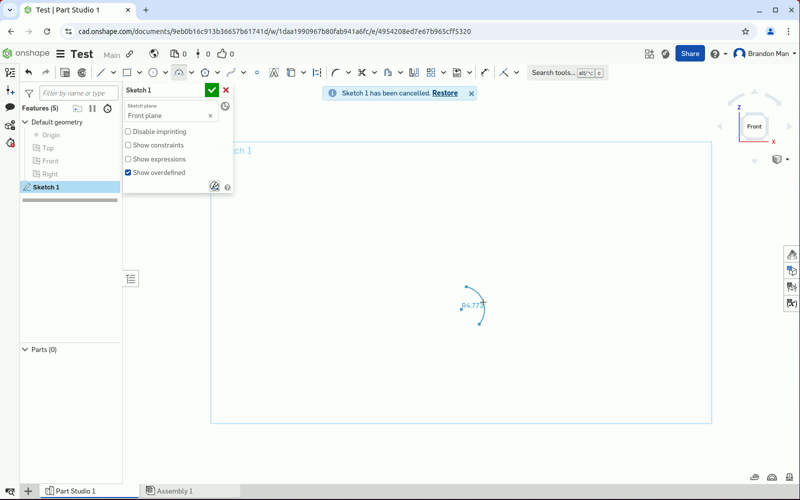
click(483, 301)
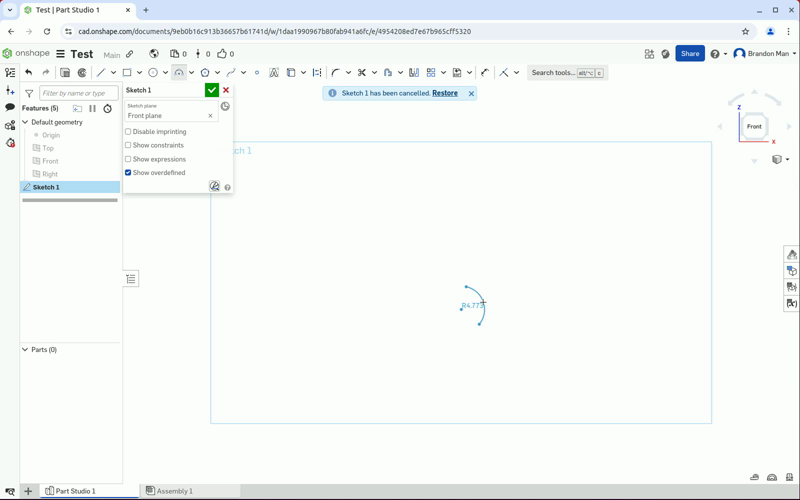
key_up(shift)
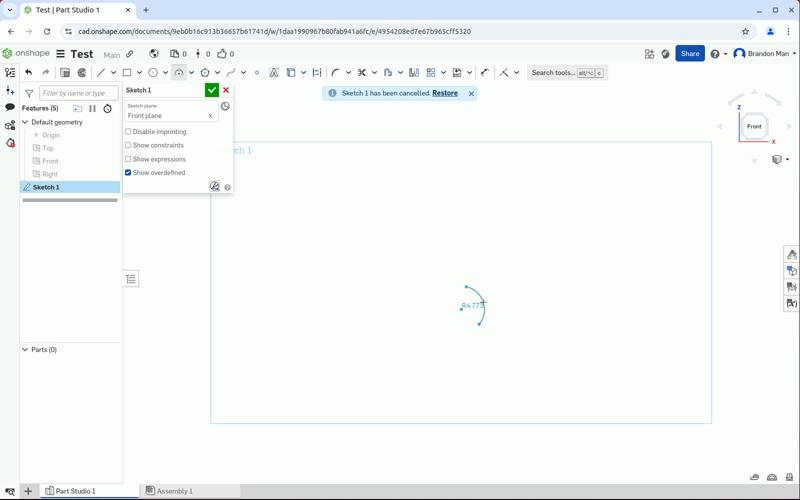
mouse_move(479, 324)
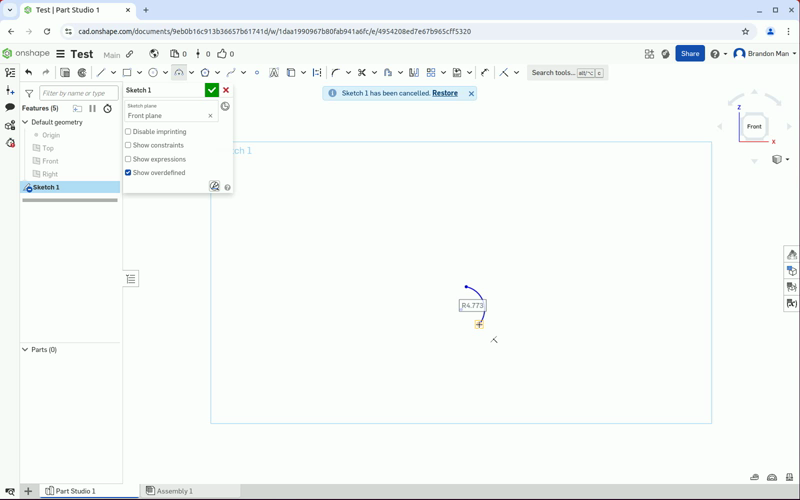
click(479, 324)
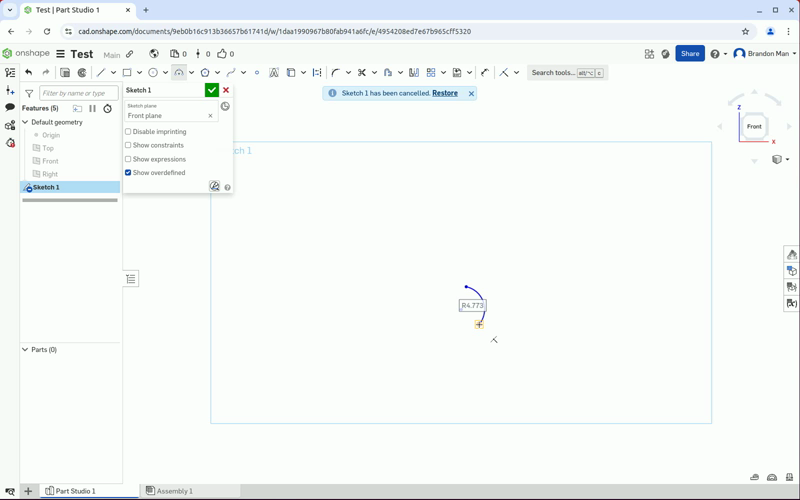
key_down(shift)
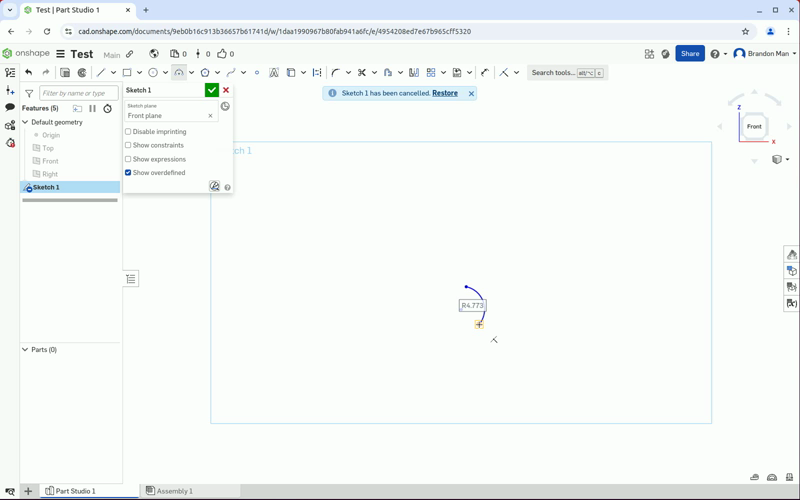
mouse_move(514, 307)
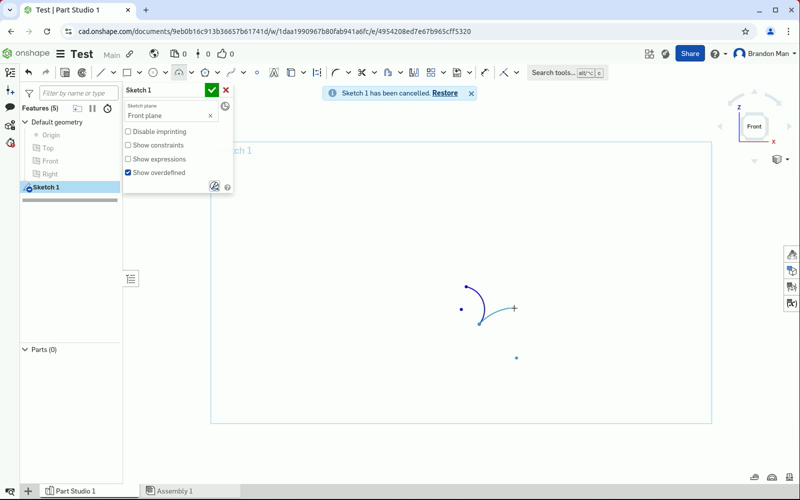
click(514, 307)
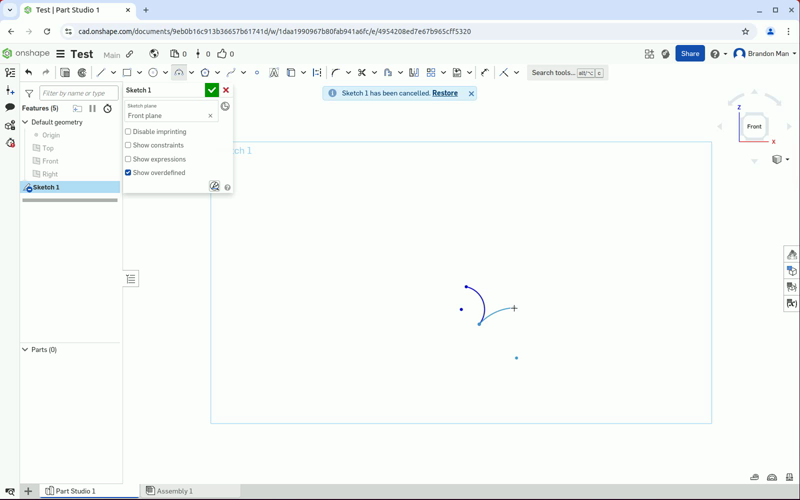
mouse_move(494, 311)
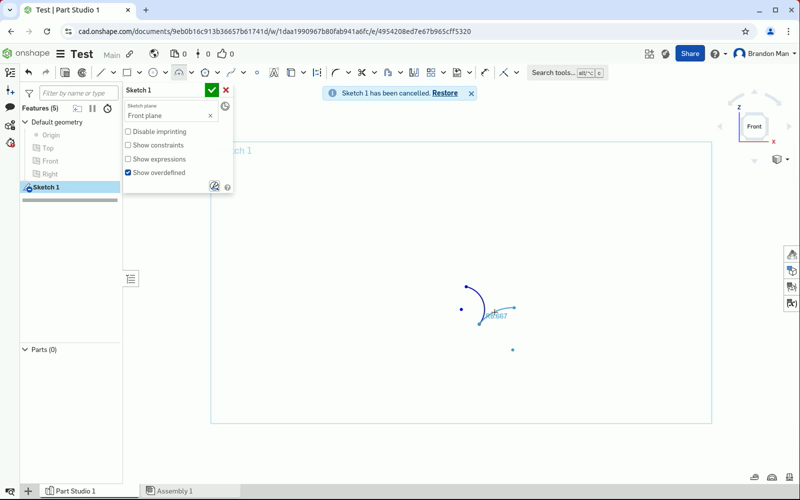
click(494, 311)
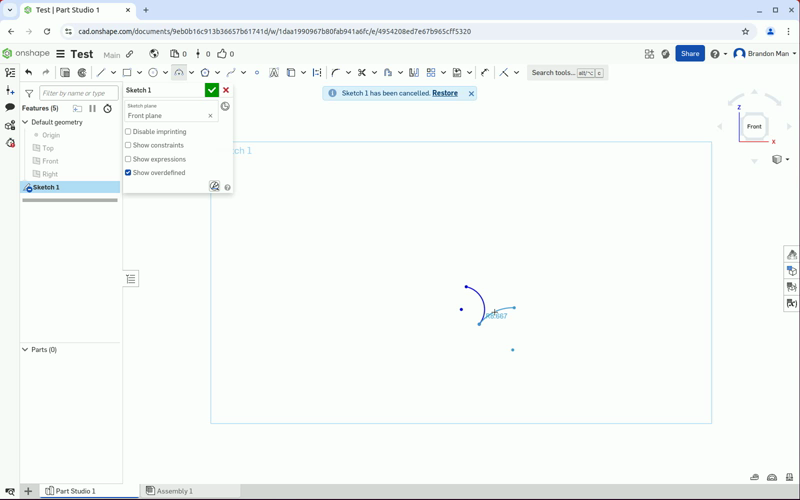
key_up(shift)
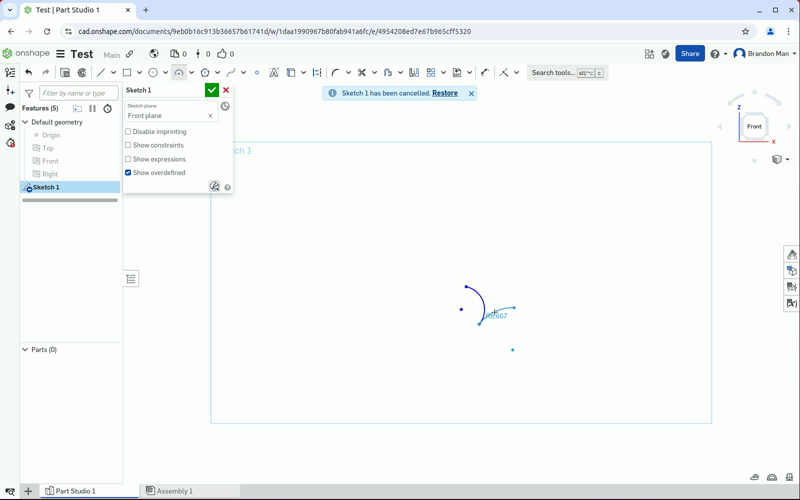
key(esc)
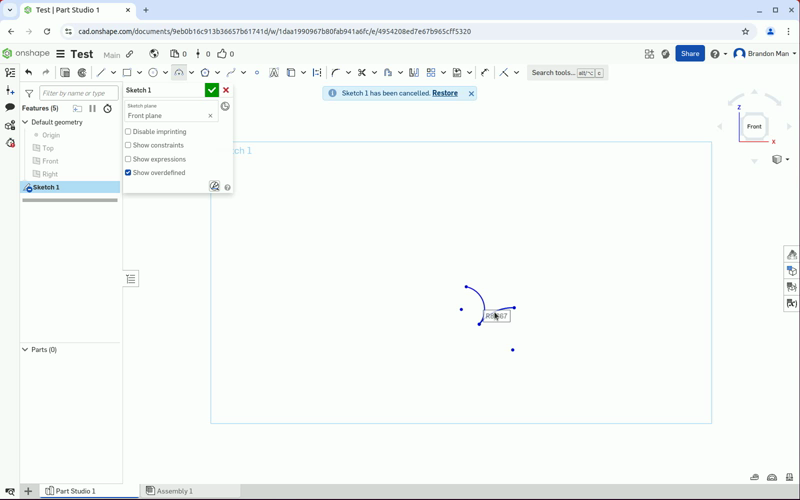
key(l)
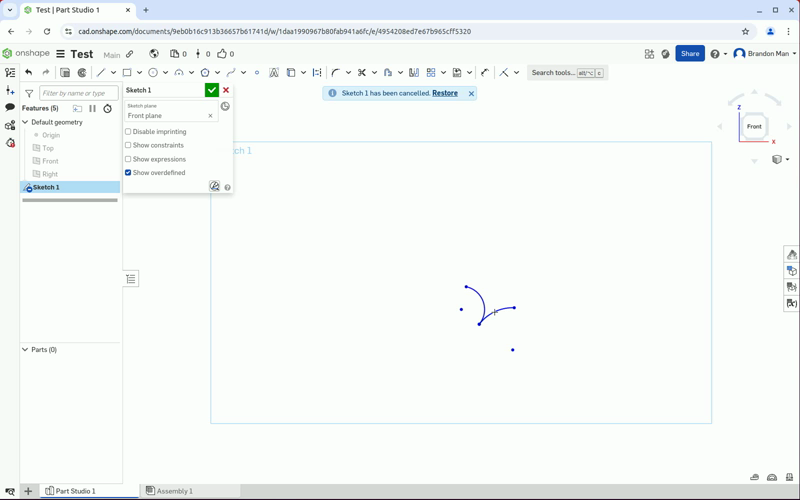
mouse_move(514, 307)
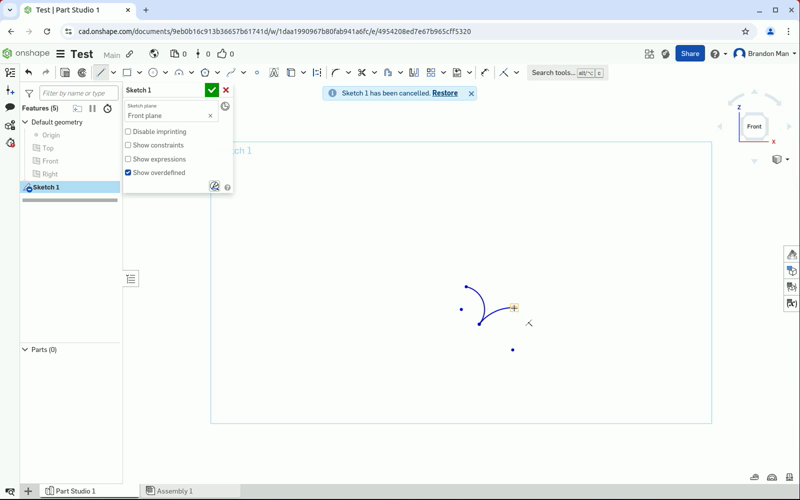
click(514, 307)
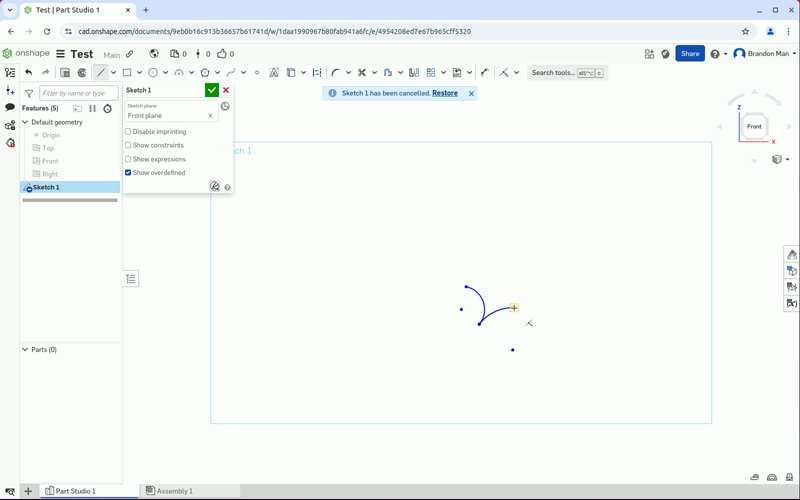
key_down(shift)
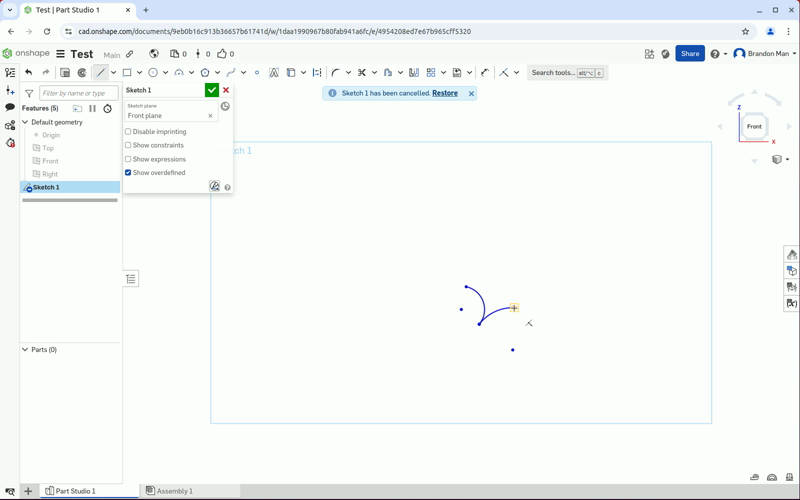
mouse_move(544, 307)
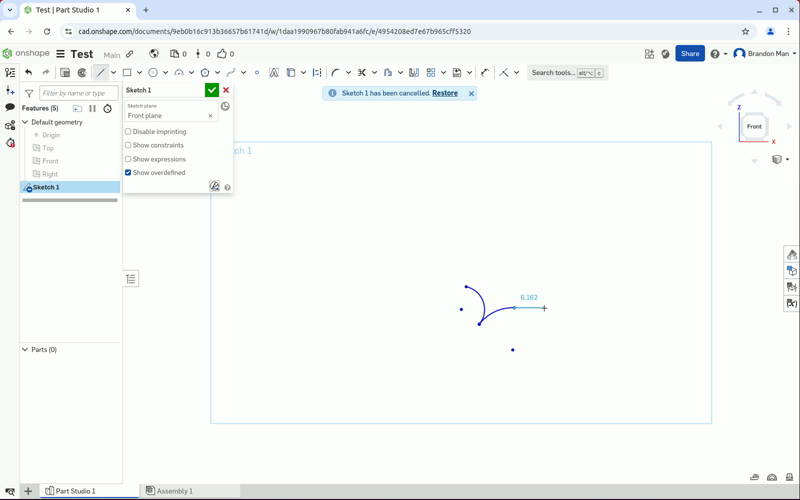
mouse_move(514, 262)
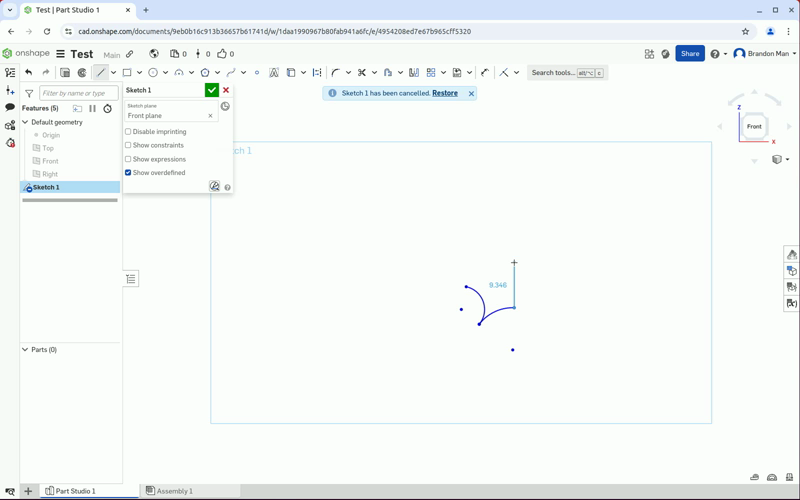
click(514, 262)
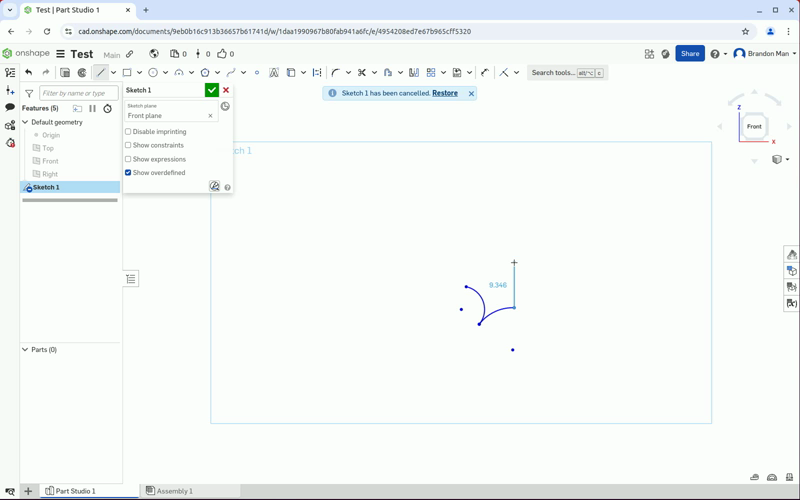
key_up(shift)
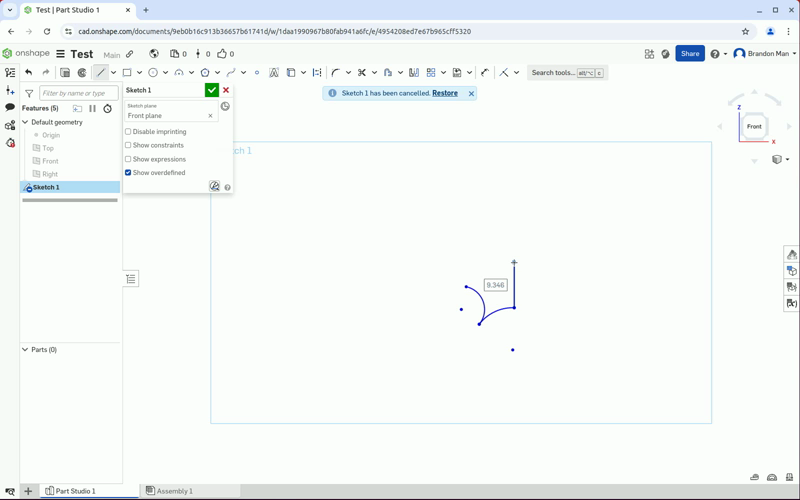
key_down(shift)
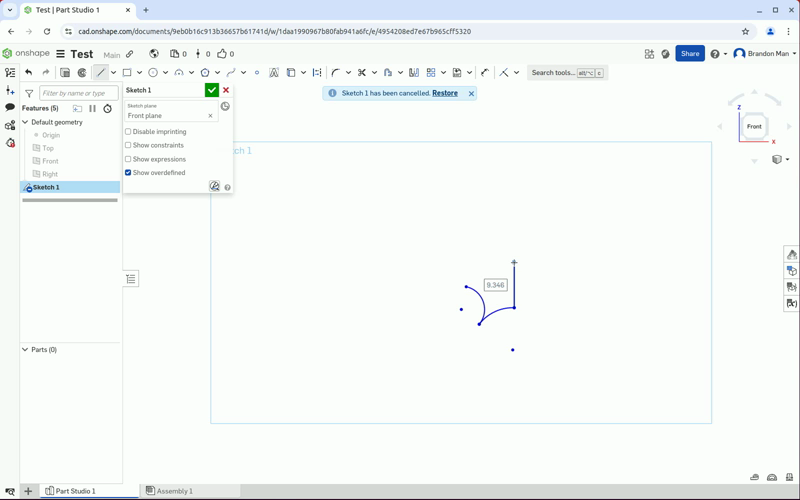
mouse_move(544, 262)
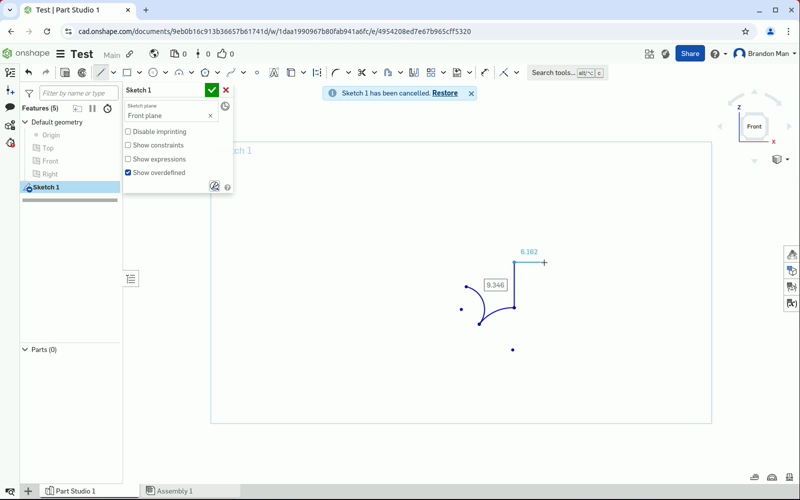
mouse_move(506, 262)
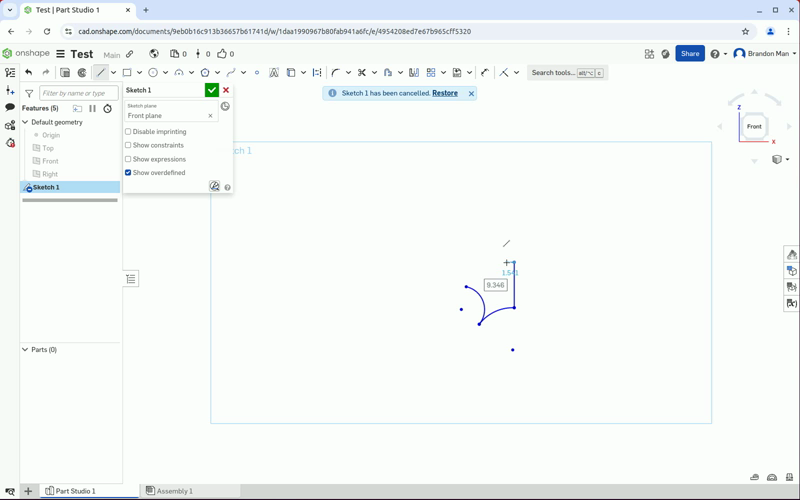
click(506, 262)
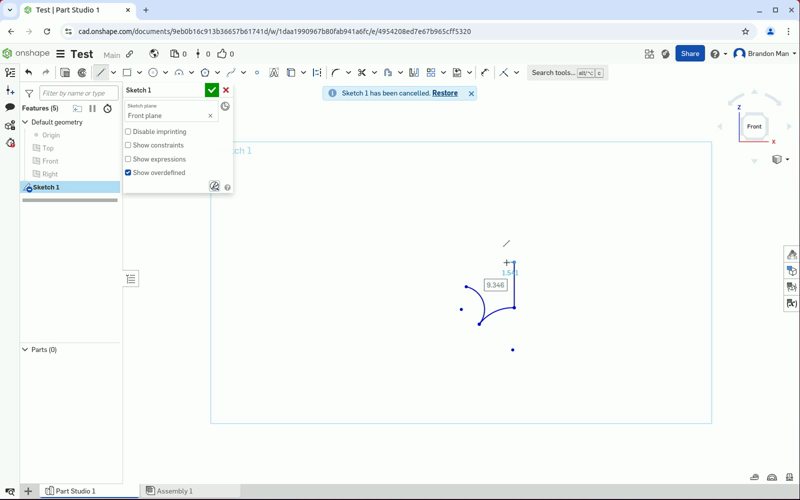
key_up(shift)
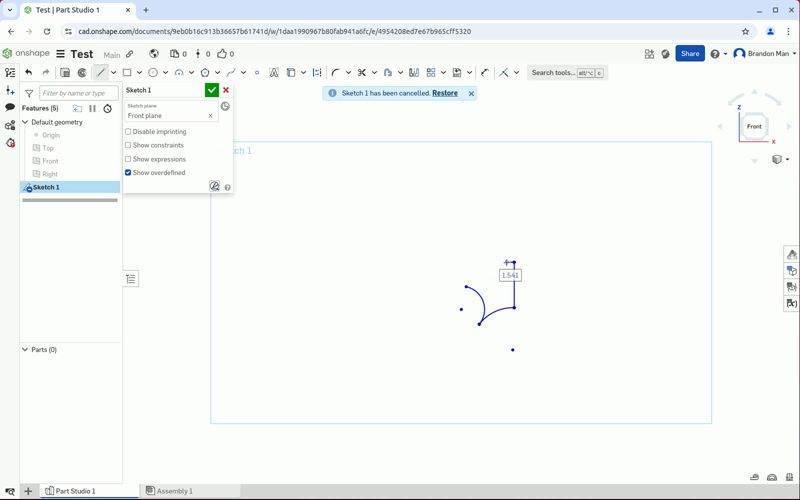
key_down(shift)
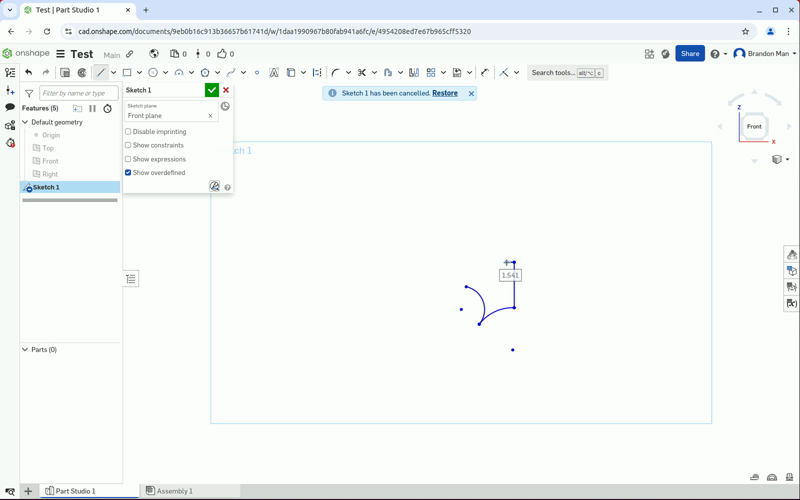
mouse_move(536, 262)
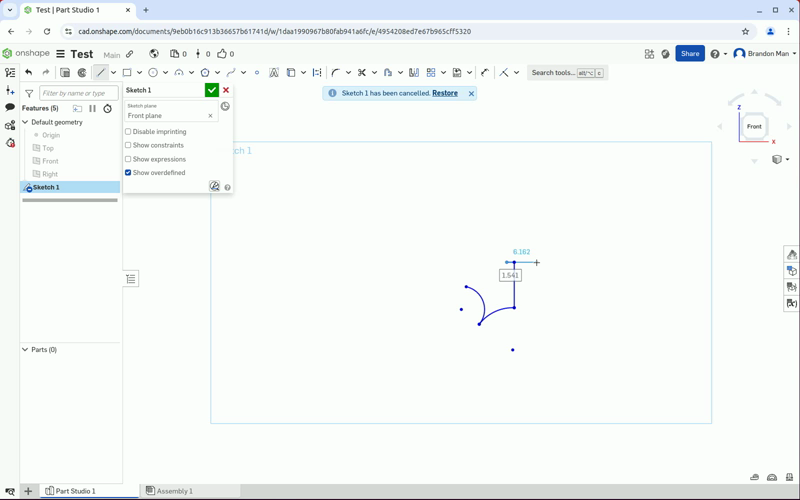
mouse_move(478, 238)
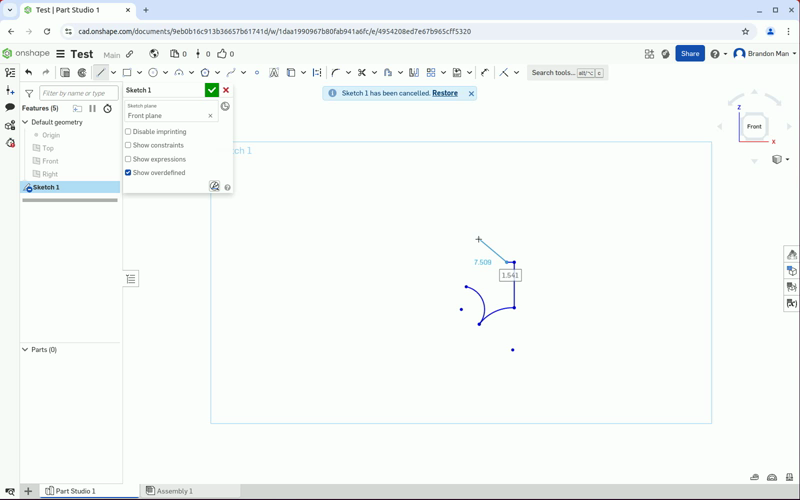
click(478, 238)
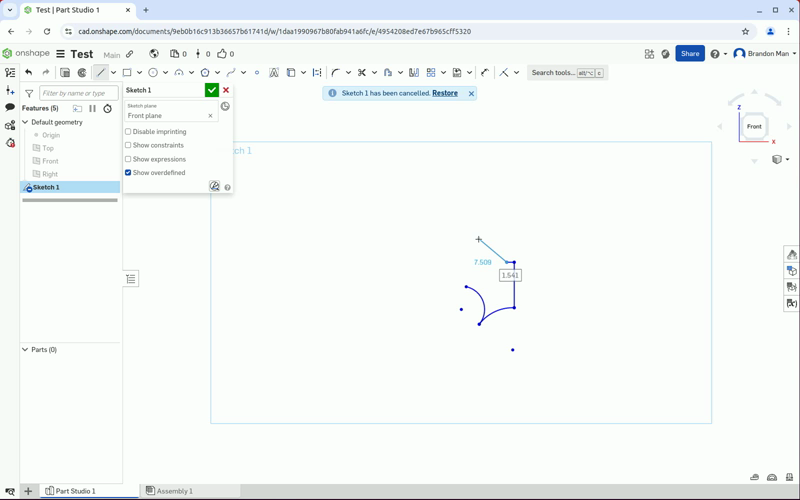
key_up(shift)
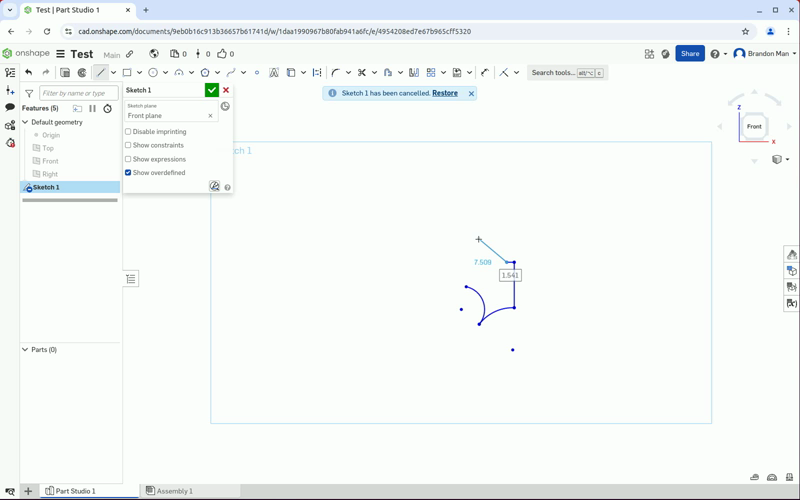
key_down(shift)
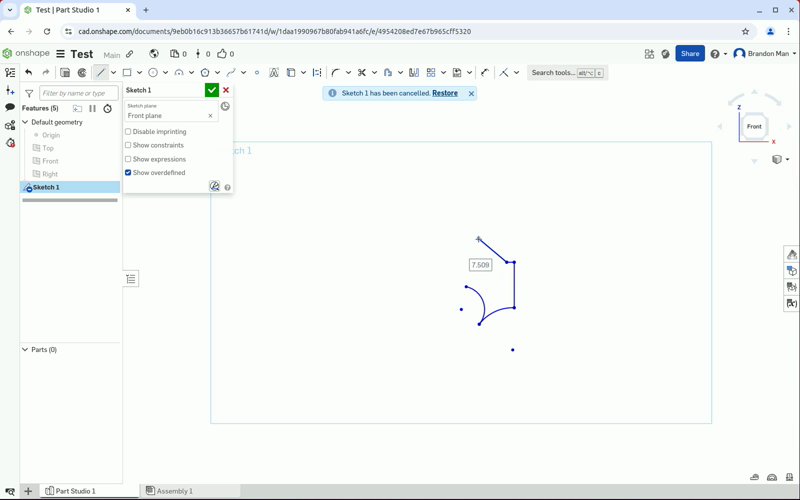
mouse_move(508, 238)
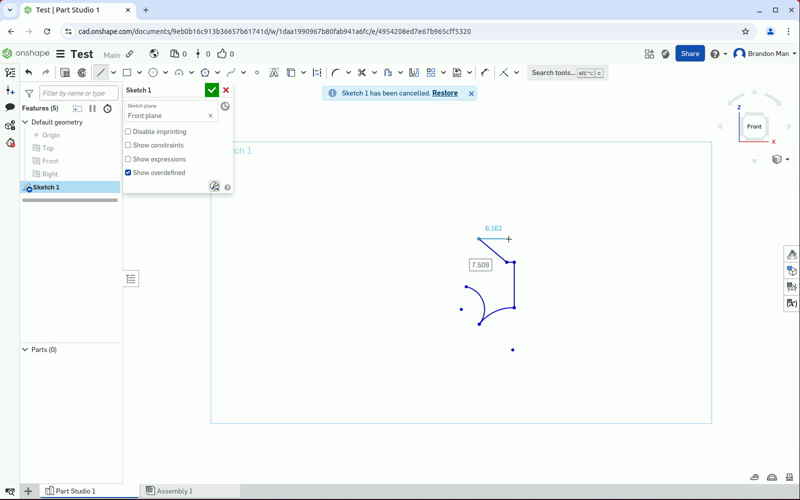
mouse_move(466, 238)
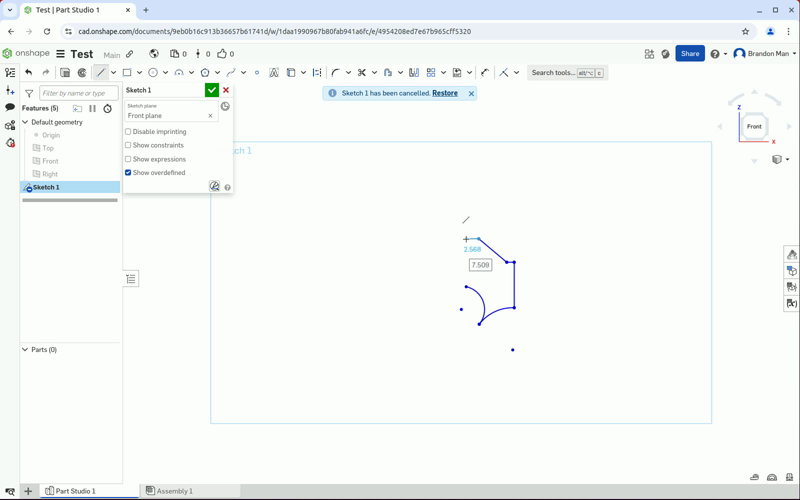
click(466, 238)
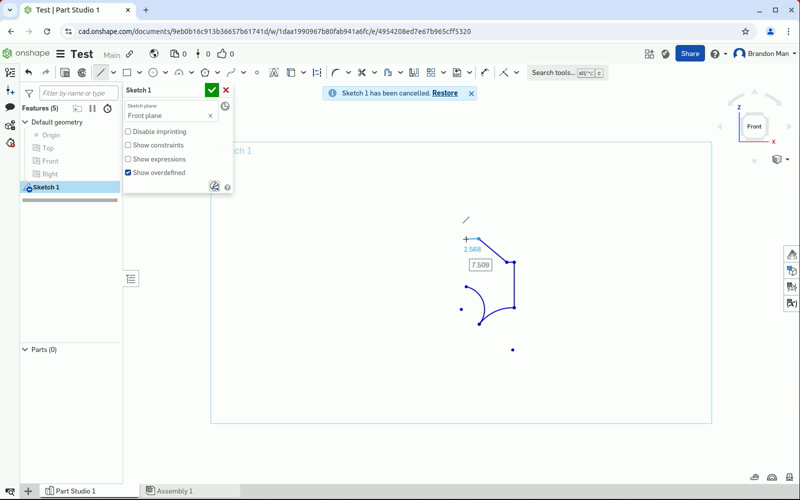
key_up(shift)
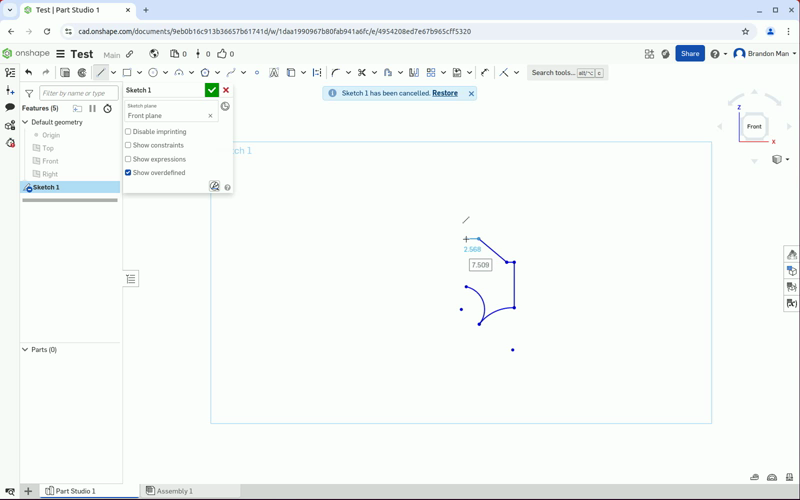
mouse_move(496, 238)
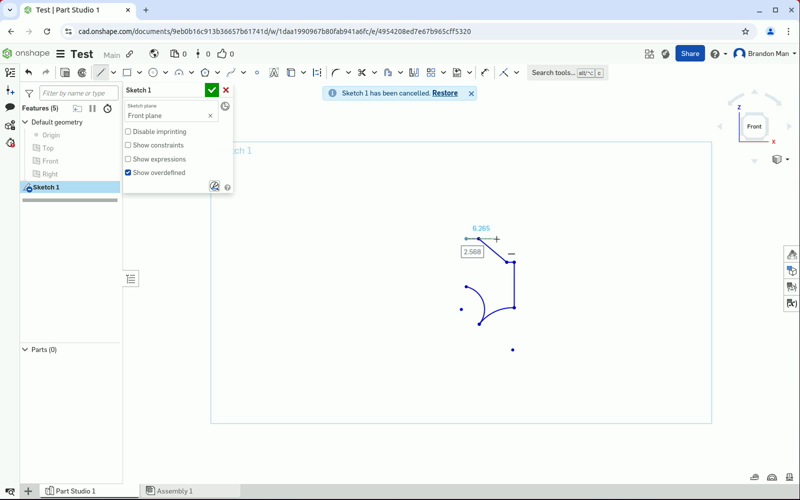
key_down(shift)
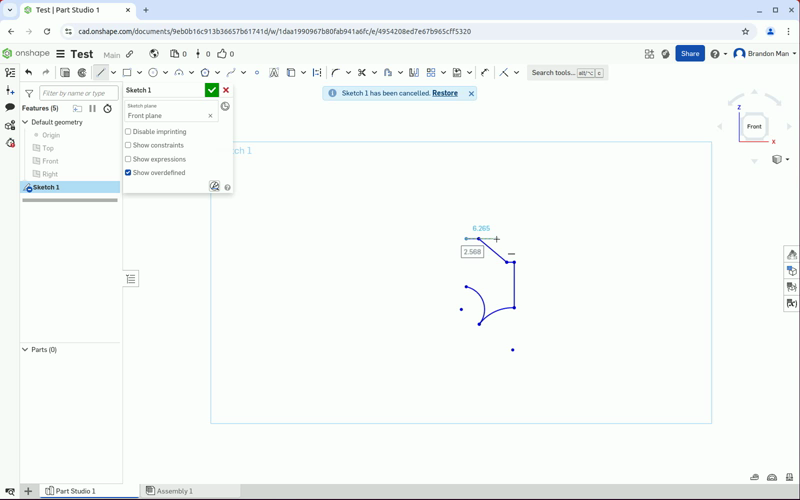
mouse_move(466, 286)
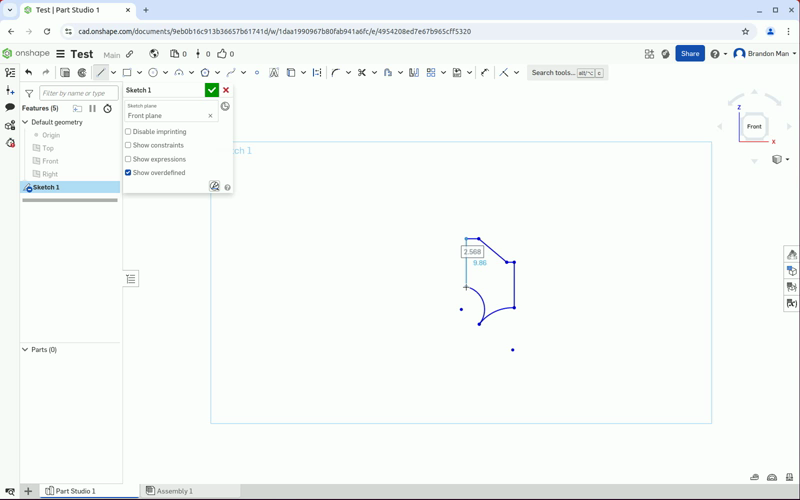
key_up(shift)
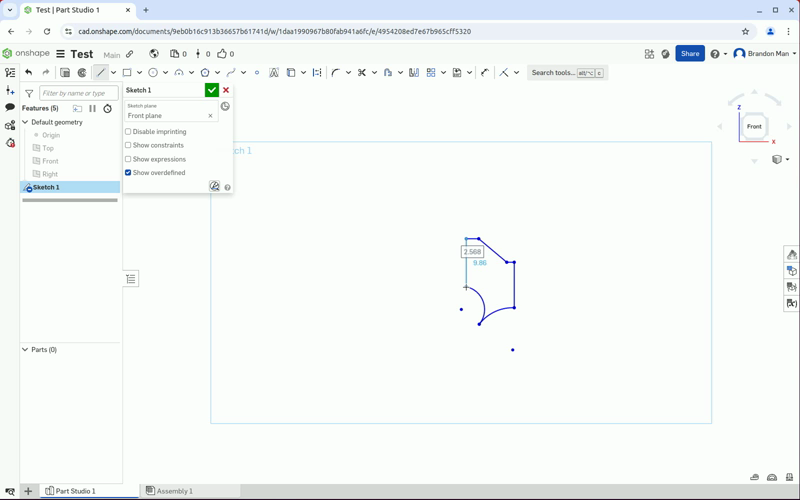
click(466, 286)
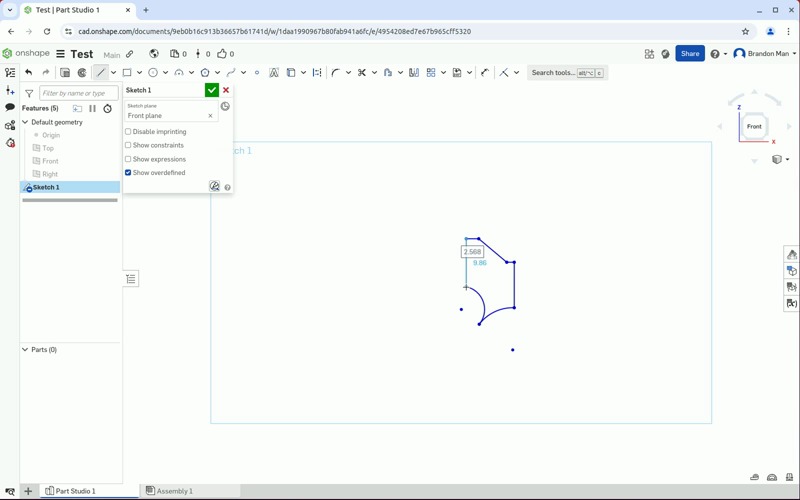
key(esc)
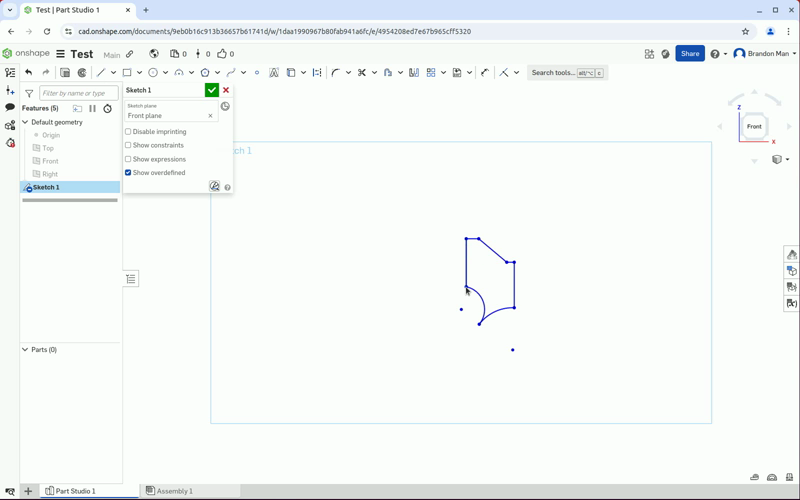
mouse_move(488, 278)
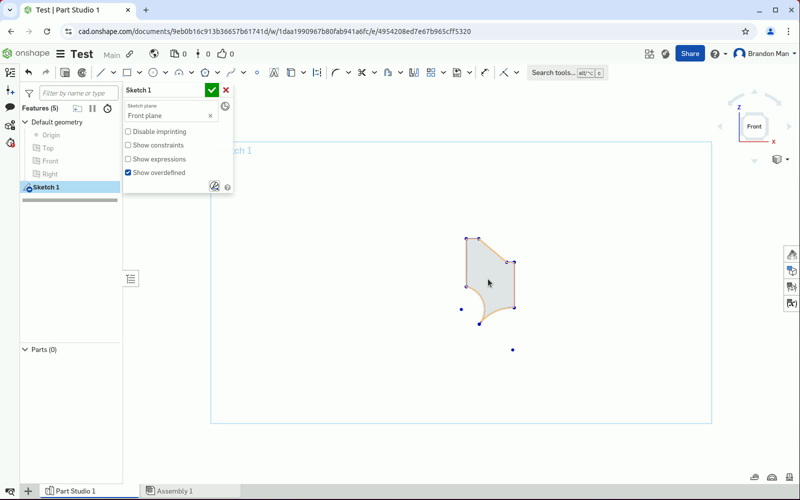
click(488, 278)
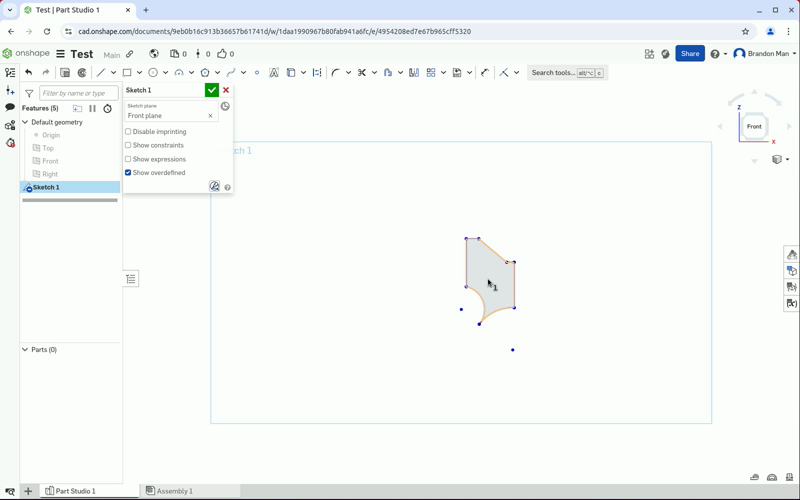
mouse_move(73, 352)
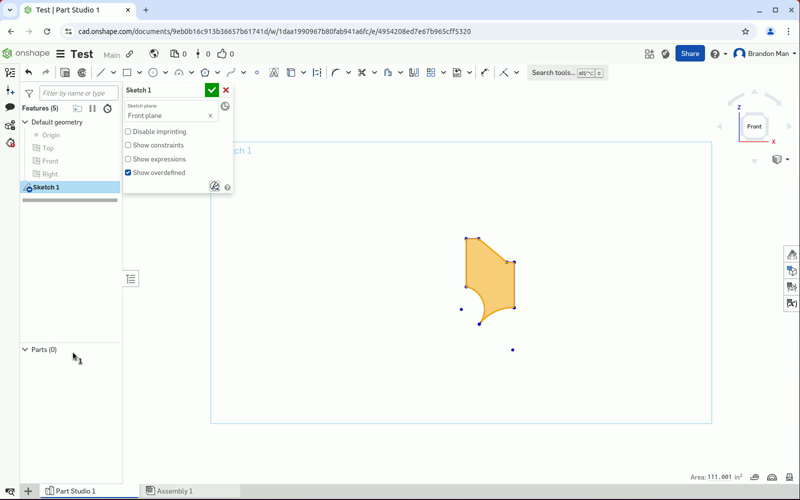
key(shift+y)
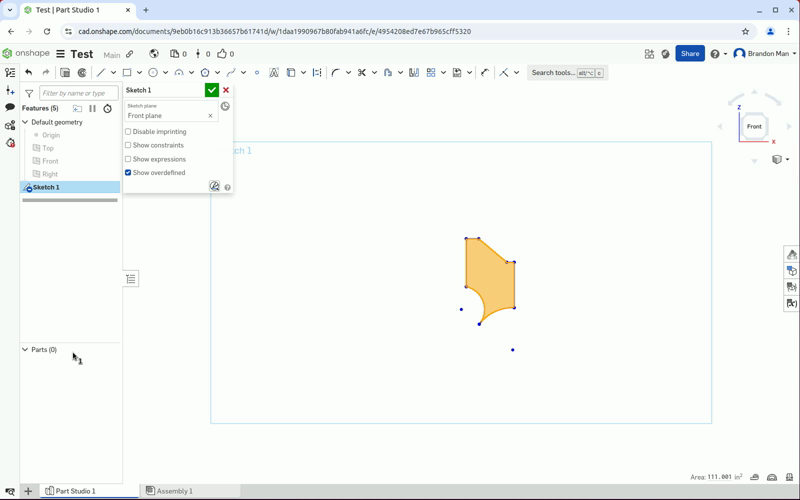
key(shift+e)
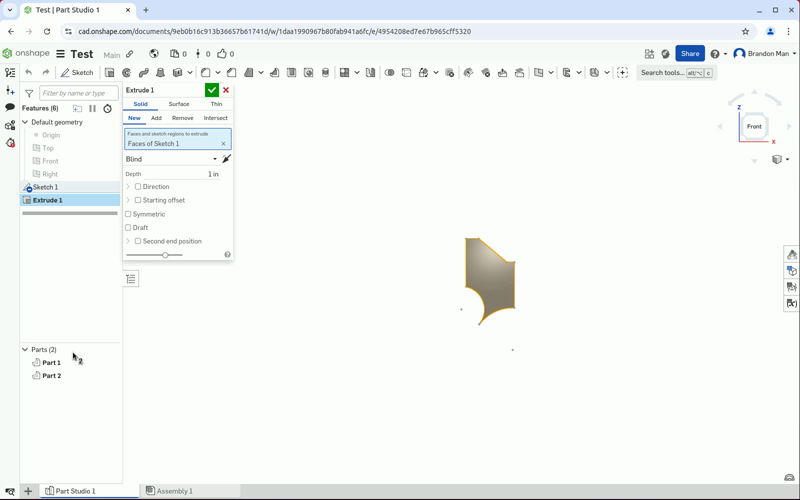
mouse_move(143, 106)
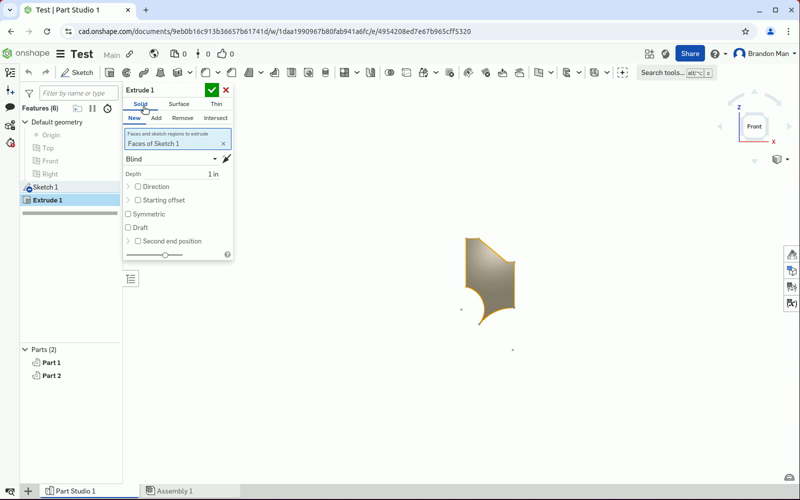
click(143, 106)
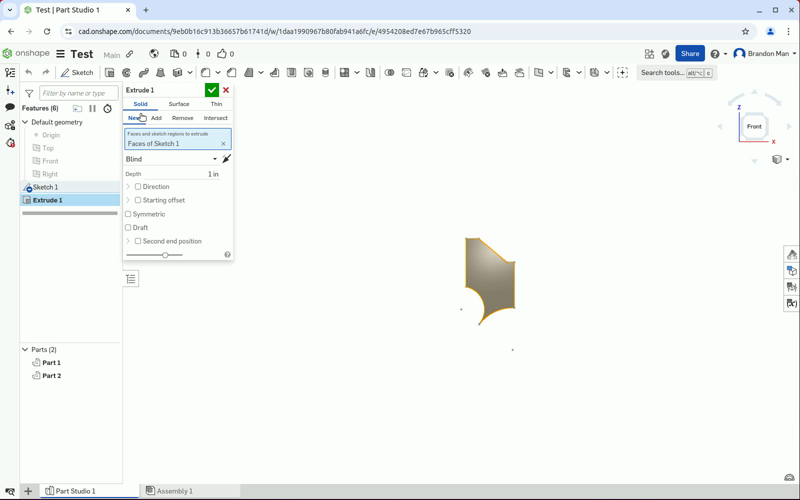
mouse_move(137, 120)
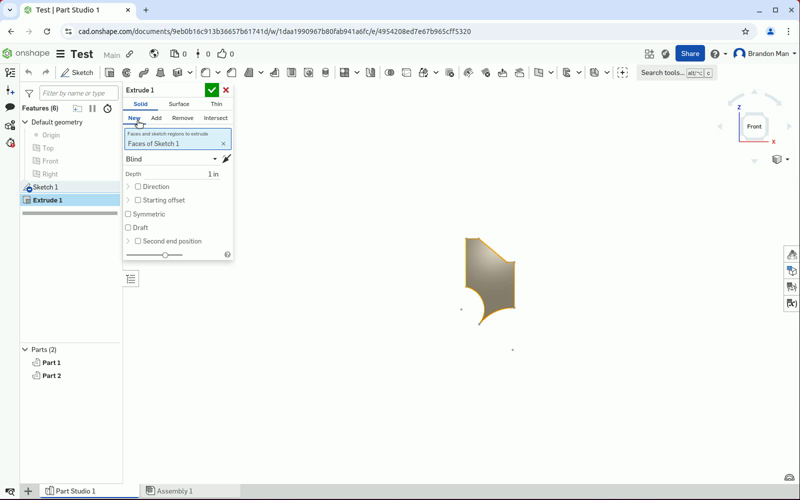
click(137, 120)
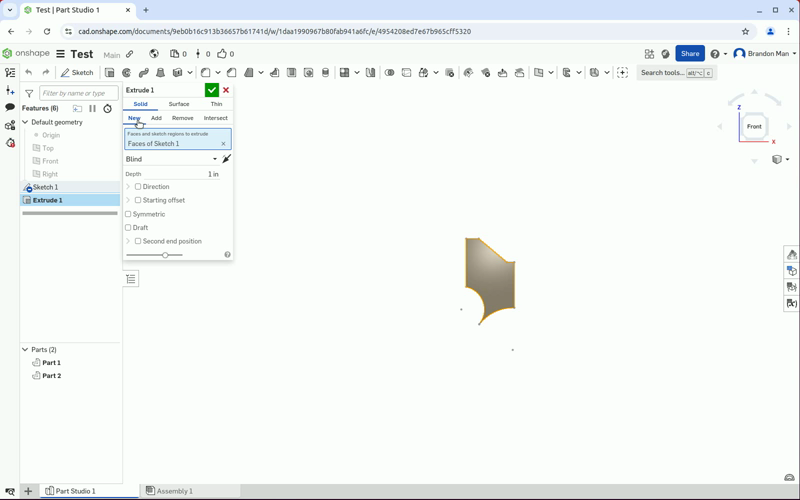
key(tab, 4)
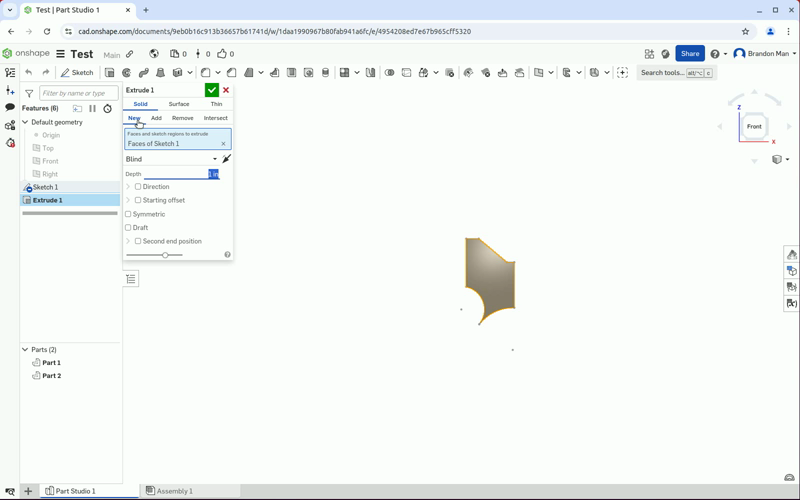
text(9.628)
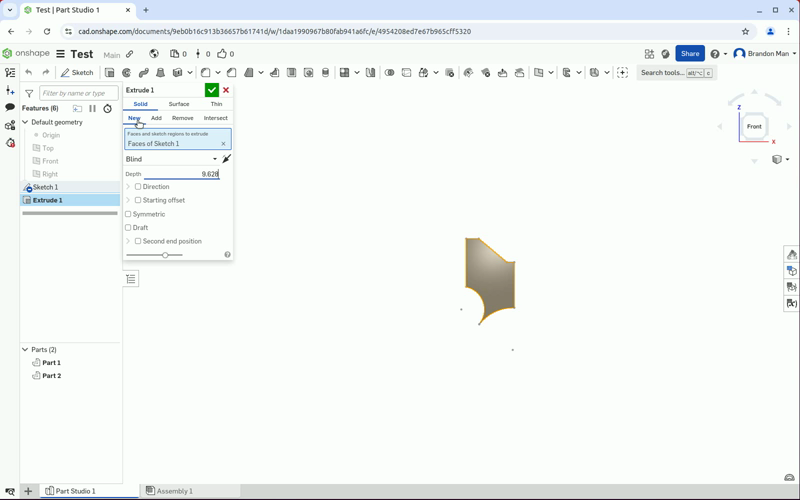
key(enter)
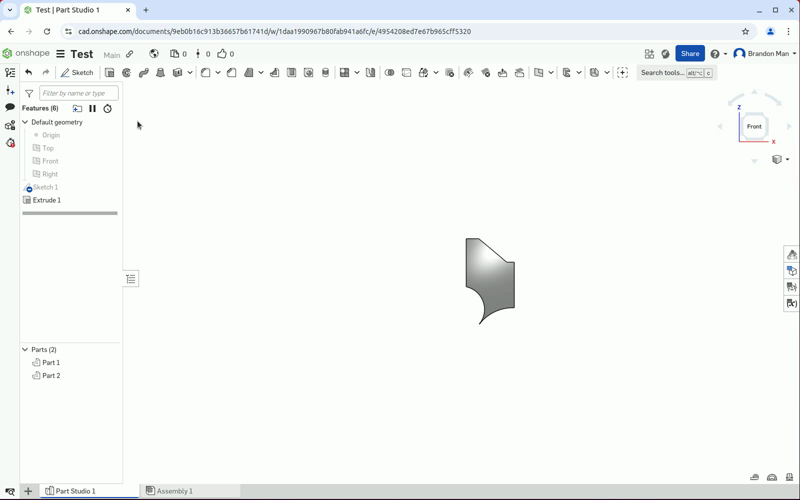
key(shift+h)
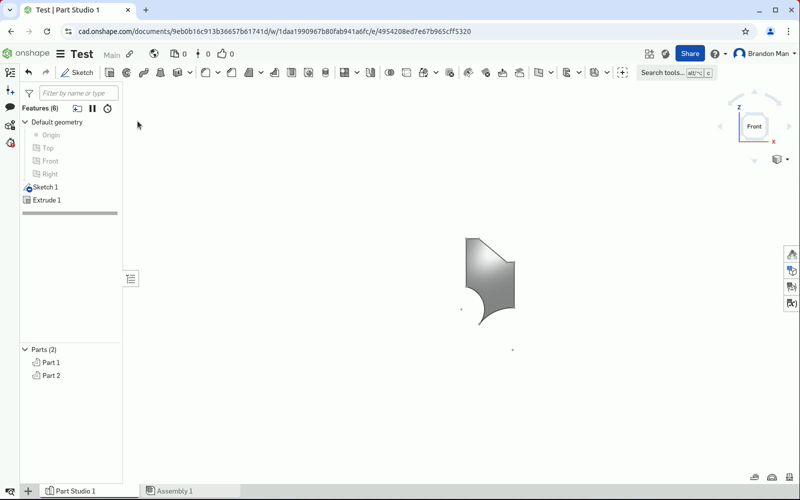
key(shift+h)
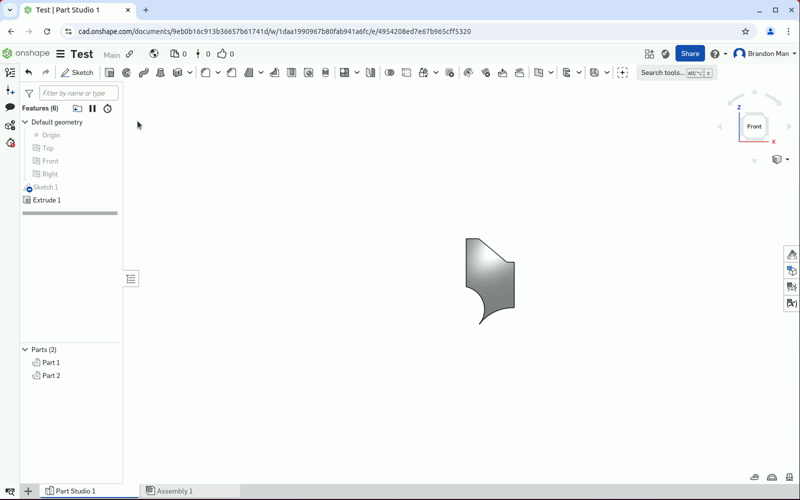
mouse_move(73, 189)
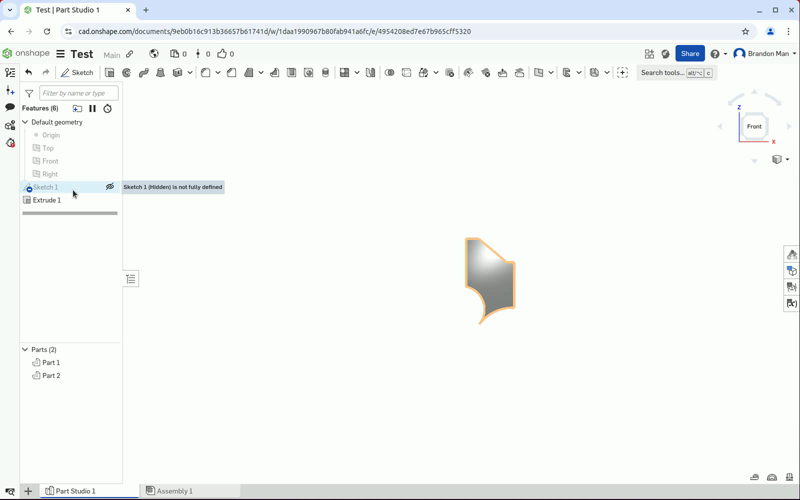
click(73, 189)
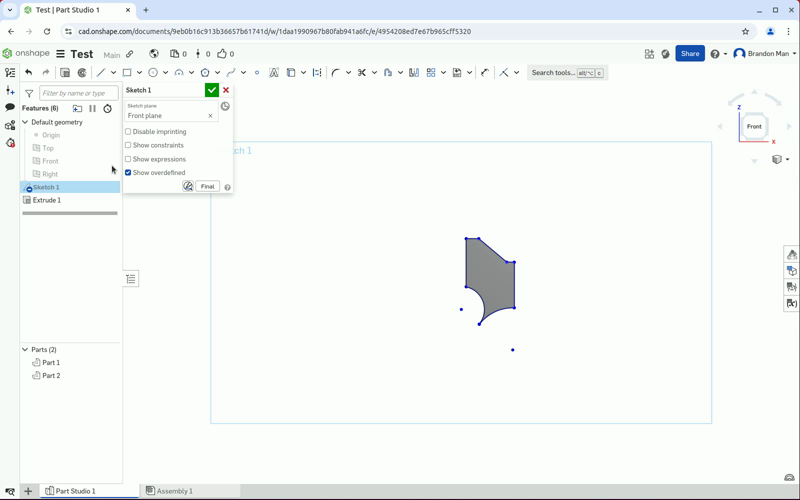
mouse_move(229, 92)
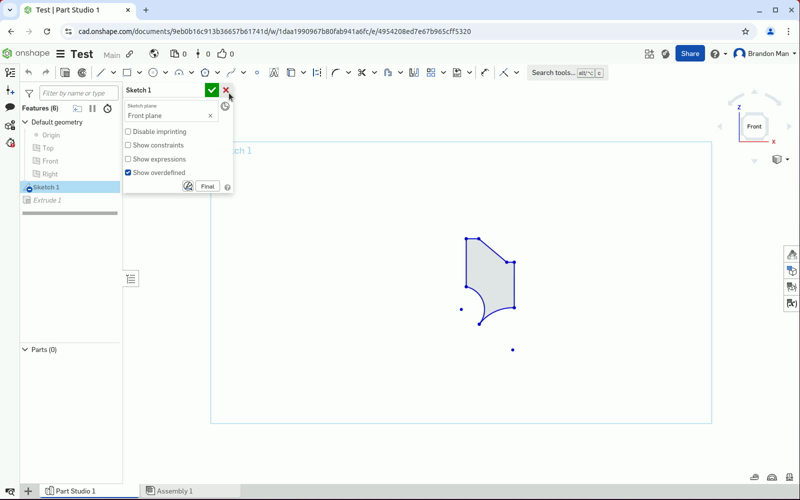
click(229, 92)
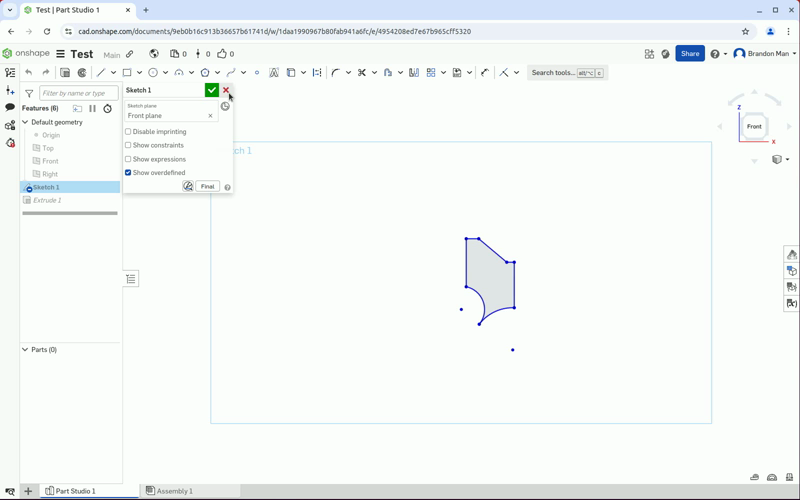
key(shift+s)
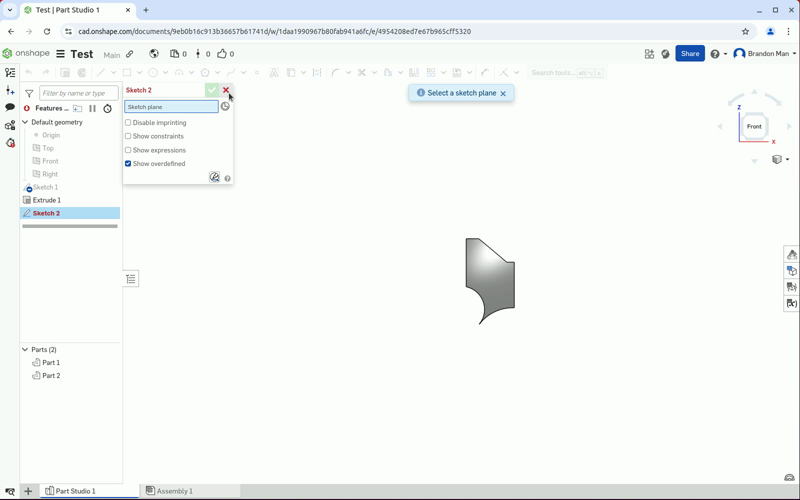
mouse_move(73, 163)
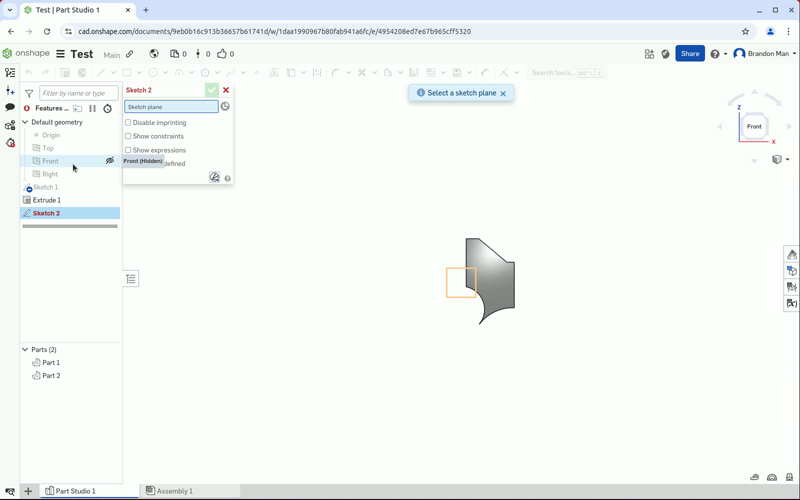
click(73, 163)
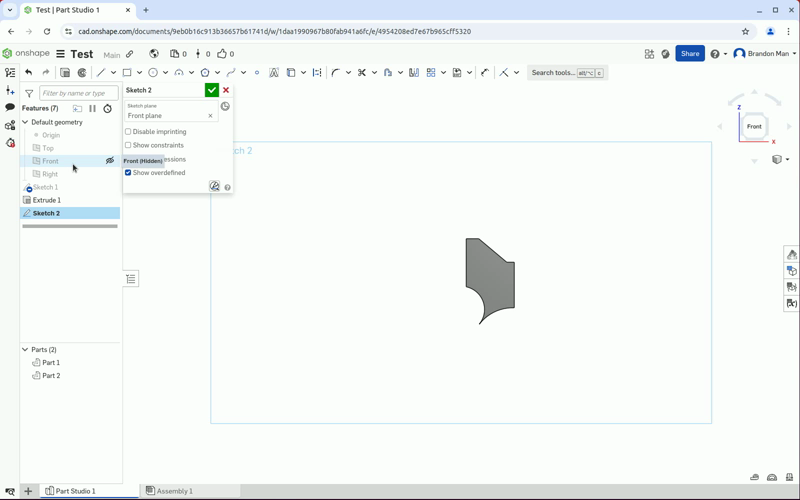
mouse_move(73, 352)
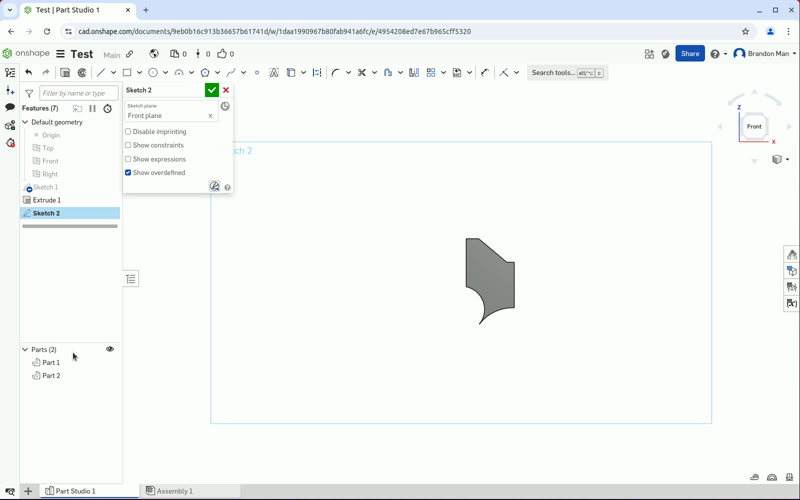
key(y)
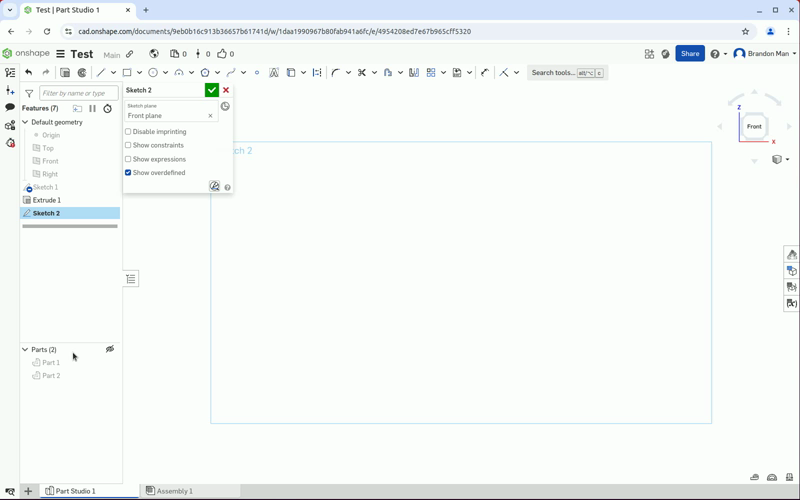
key(a)
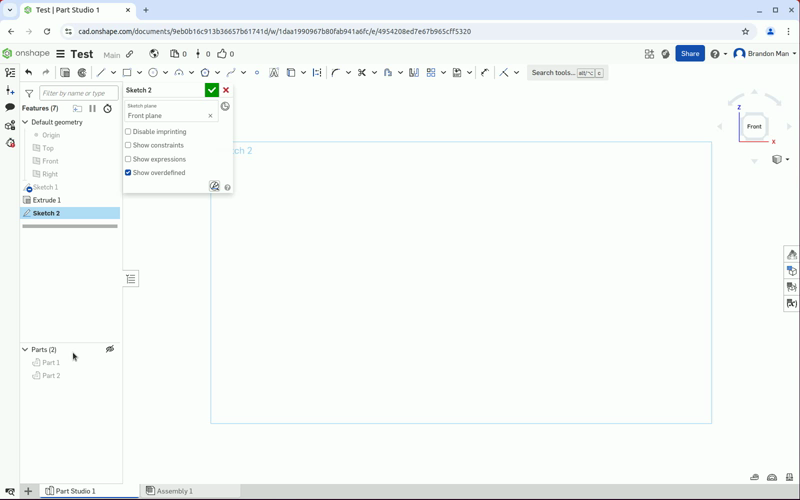
key_down(shift)
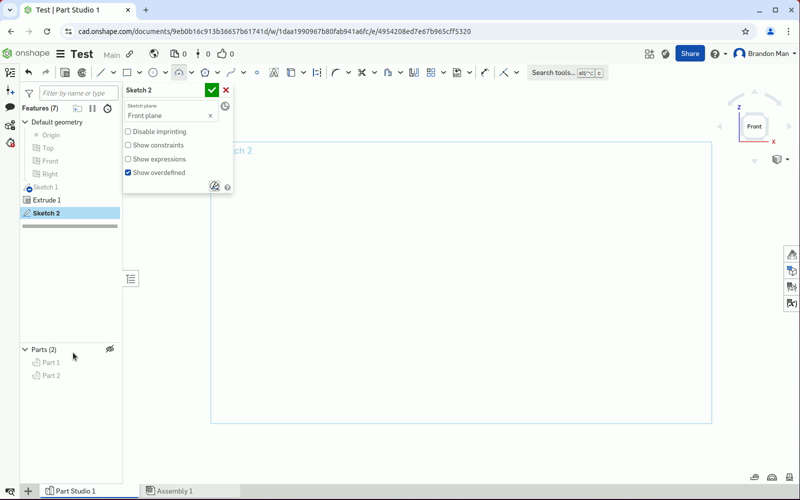
mouse_move(513, 307)
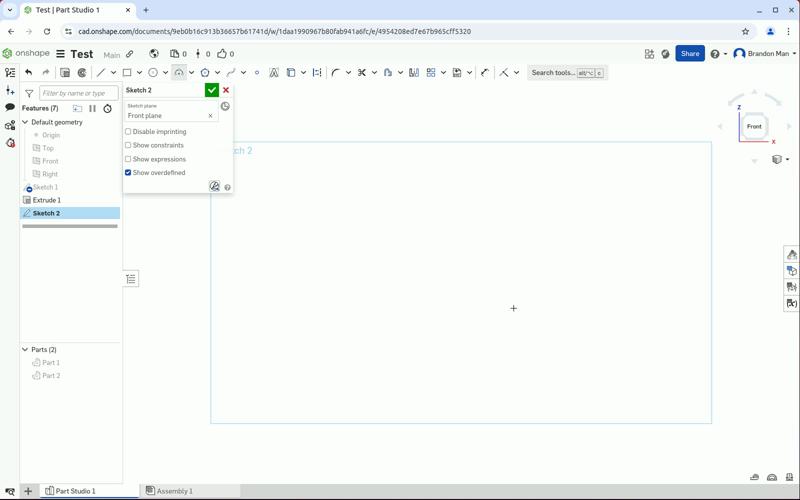
click(513, 307)
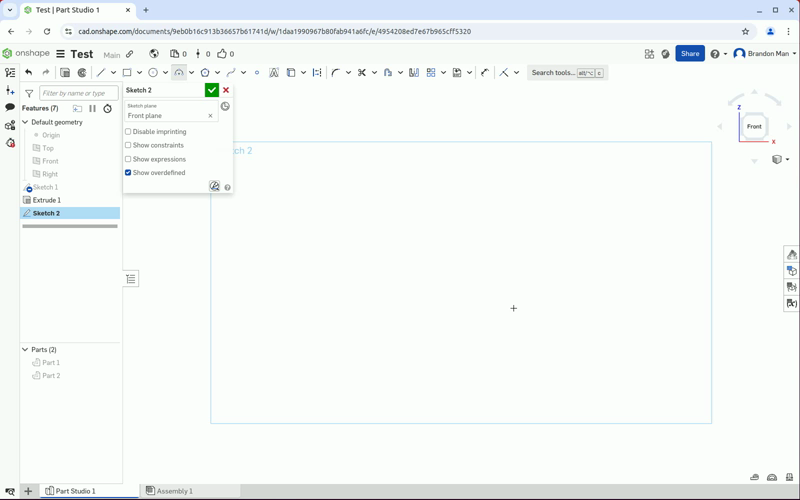
key_up(shift)
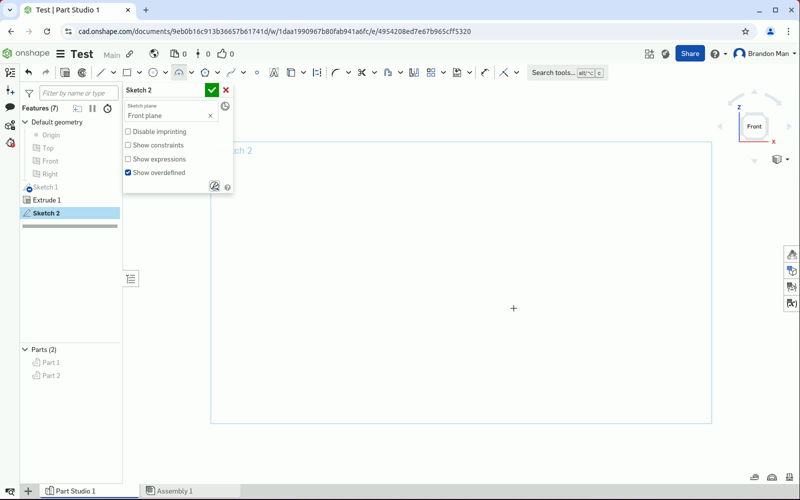
key_down(shift)
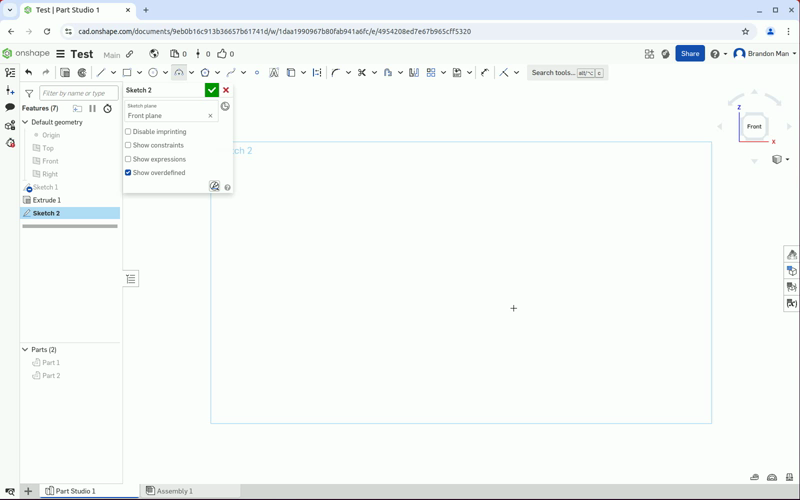
mouse_move(546, 322)
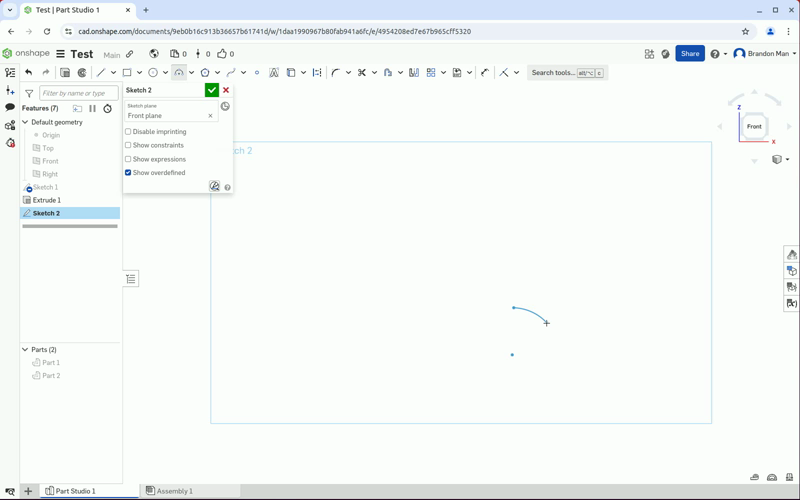
click(546, 322)
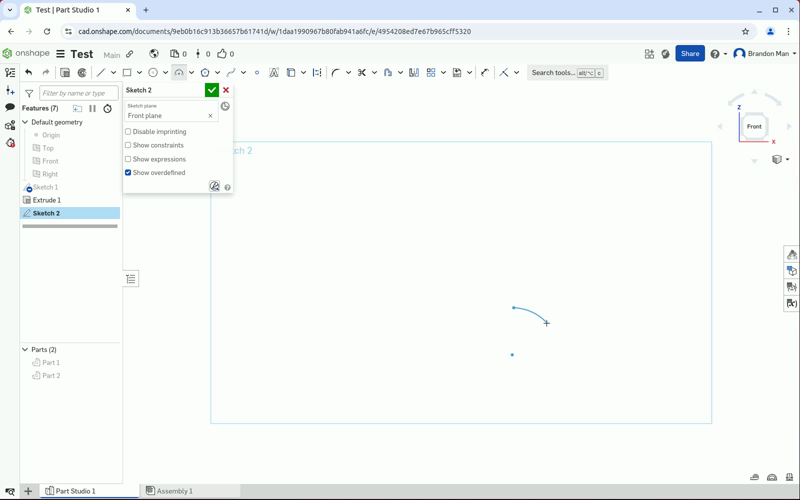
mouse_move(531, 311)
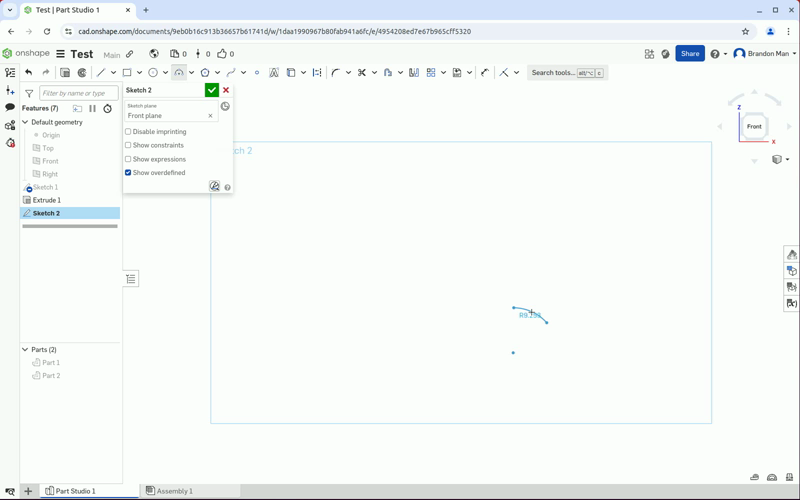
click(531, 311)
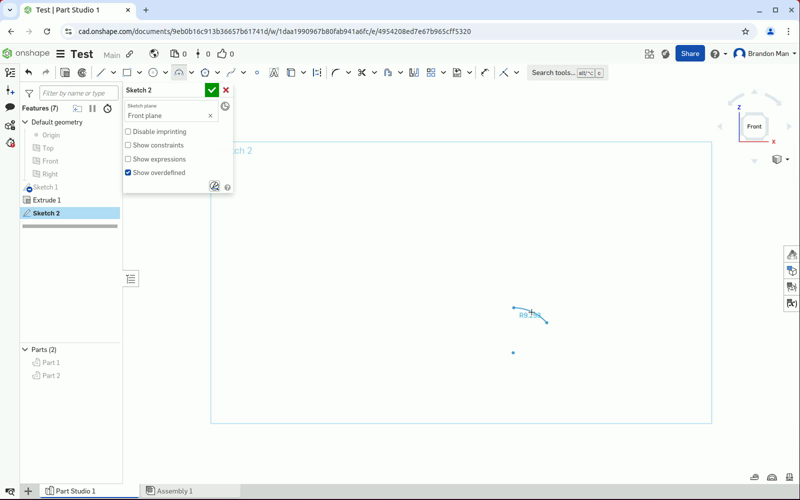
key_up(shift)
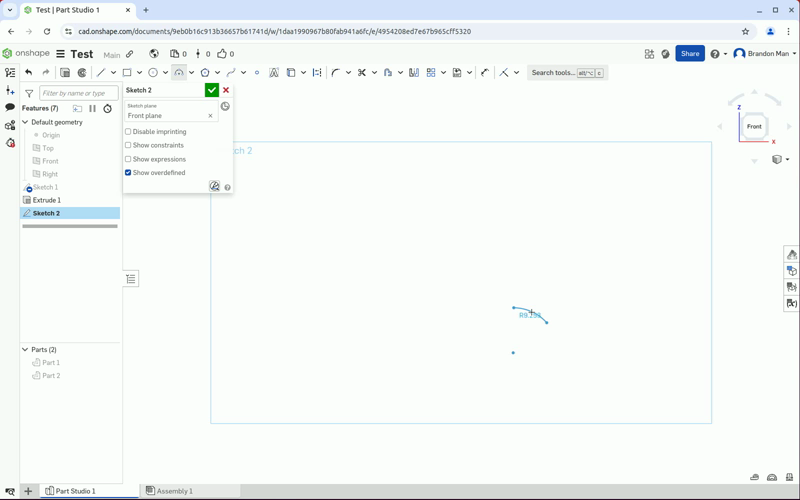
mouse_move(546, 322)
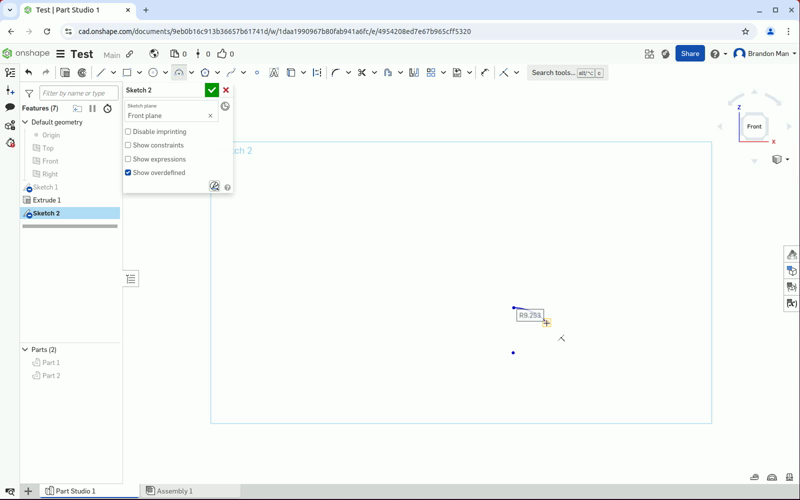
click(546, 322)
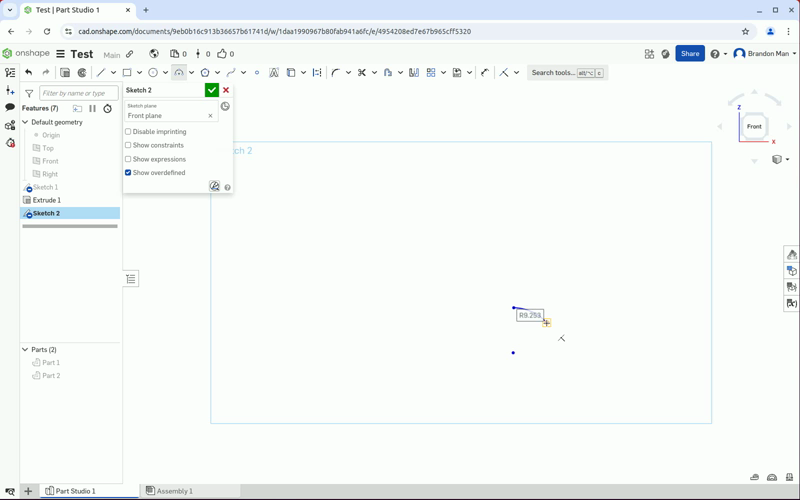
key_down(shift)
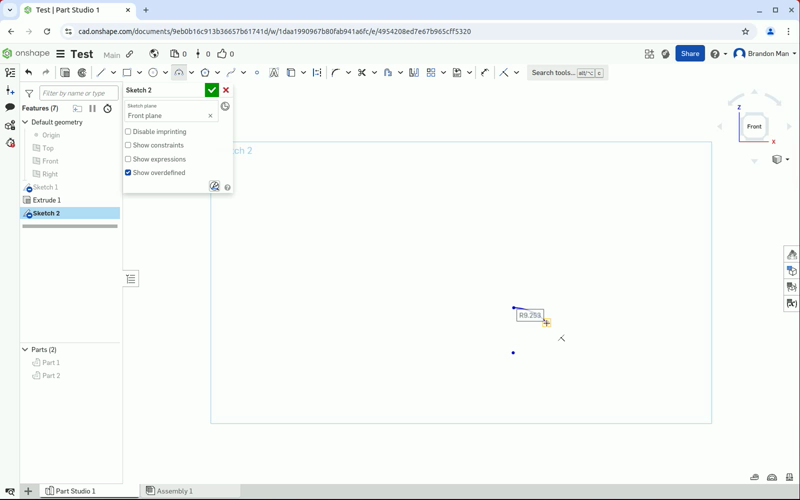
mouse_move(561, 282)
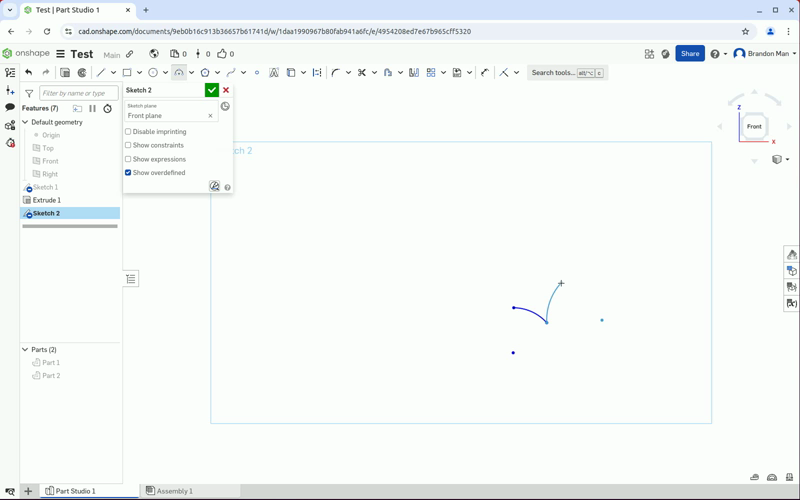
click(561, 282)
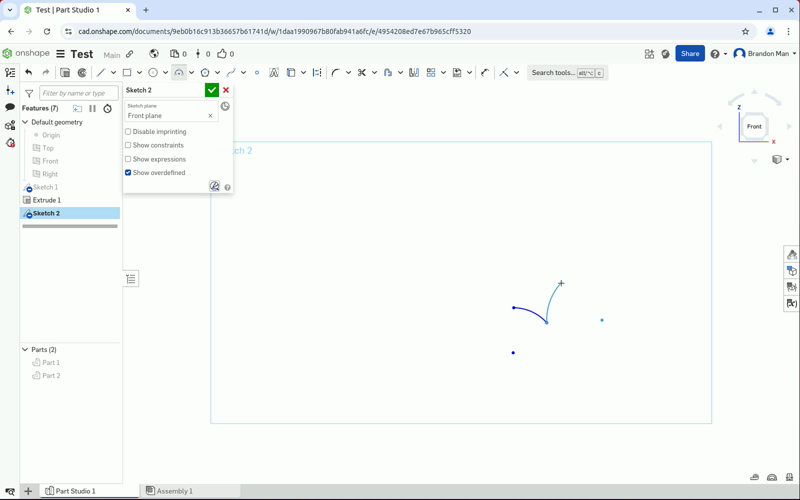
mouse_move(542, 298)
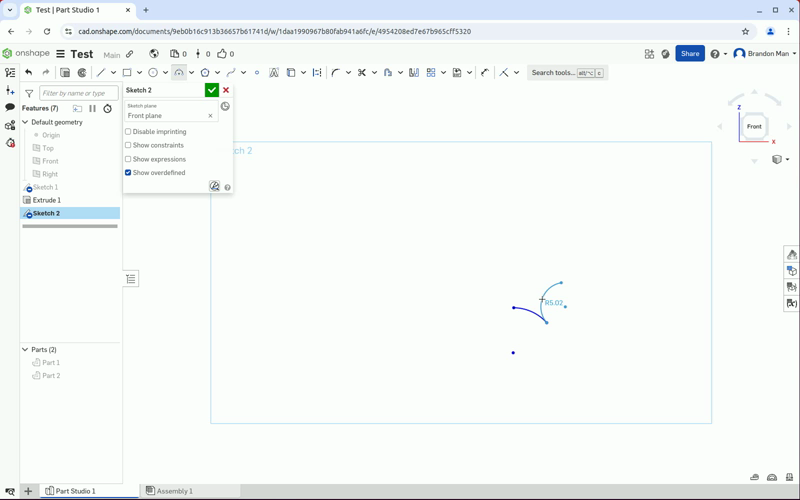
click(542, 298)
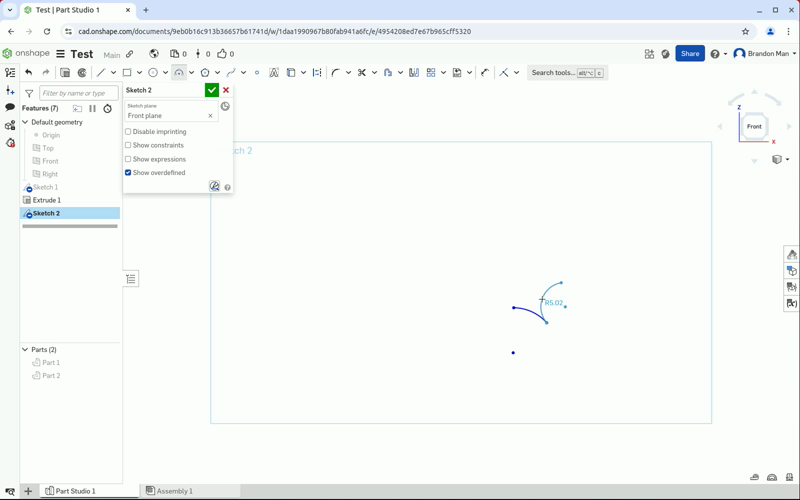
key_up(shift)
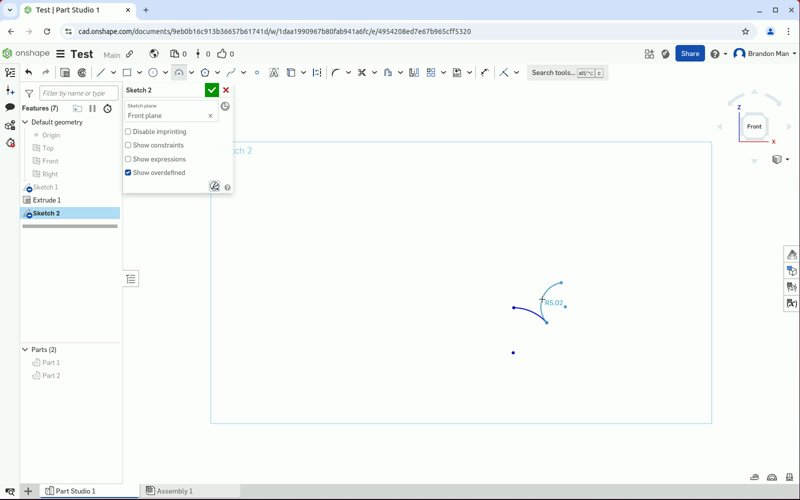
key(esc)
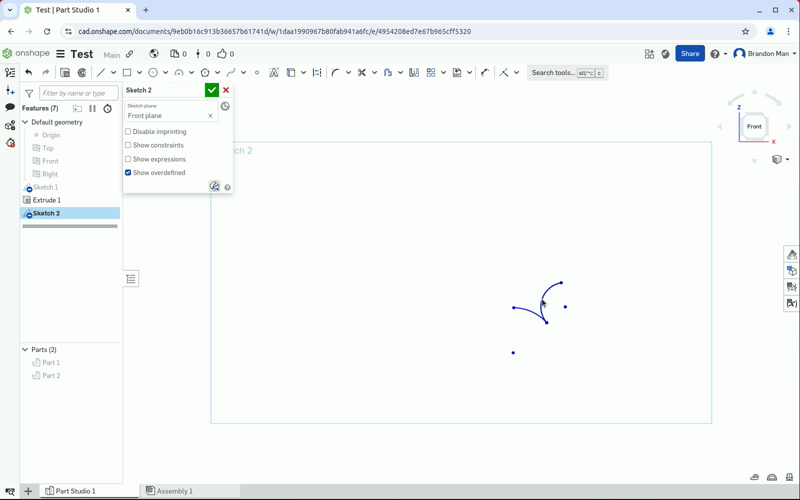
key(l)
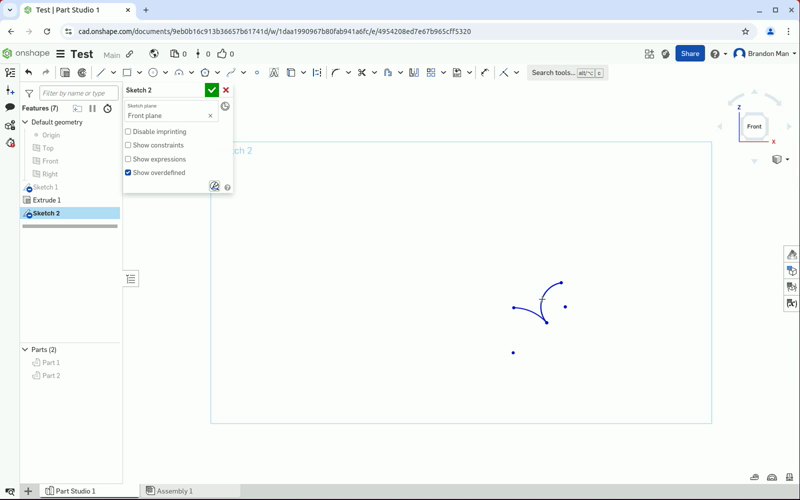
mouse_move(561, 282)
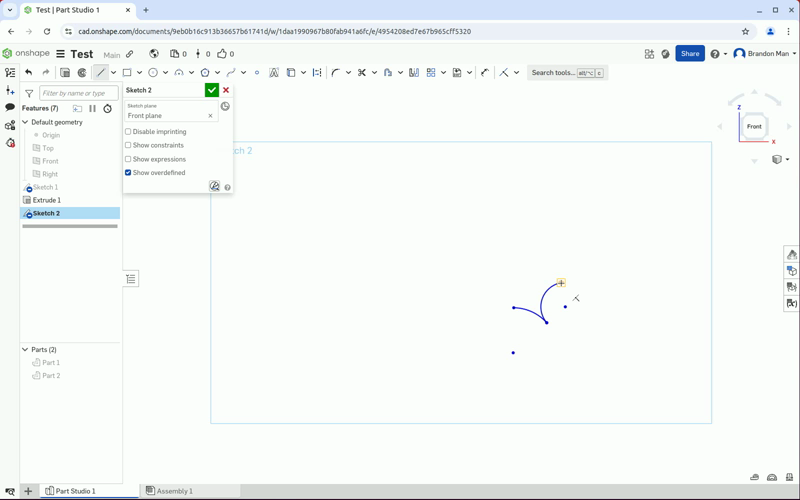
click(561, 282)
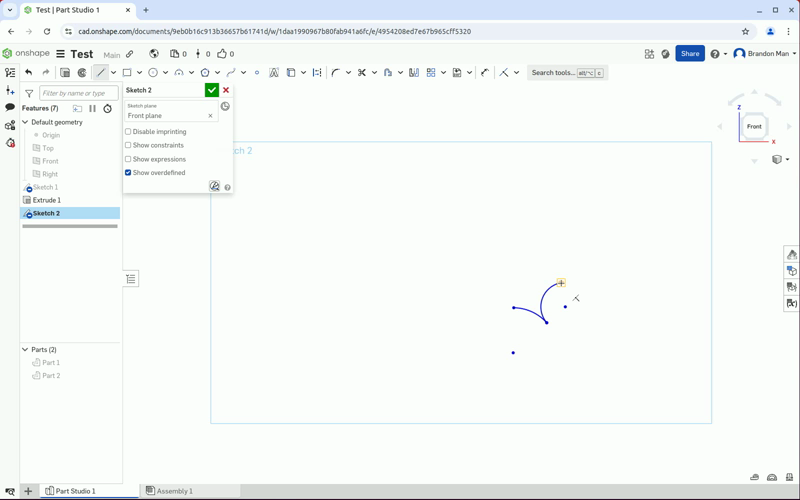
key_down(shift)
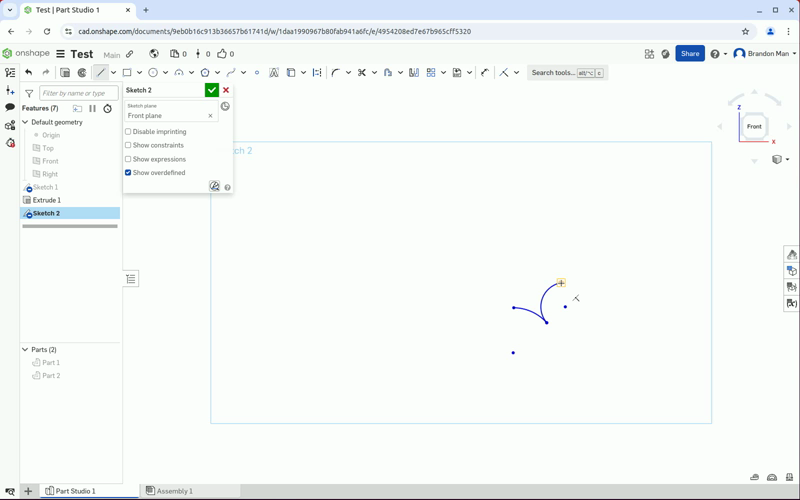
mouse_move(589, 282)
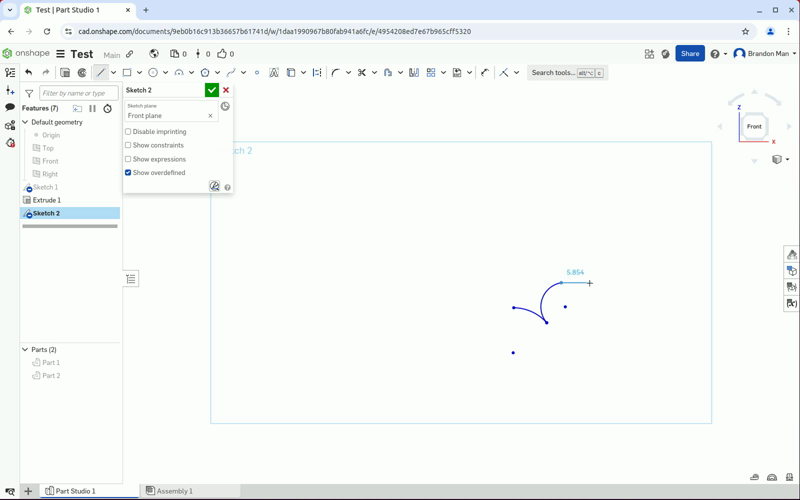
mouse_move(561, 239)
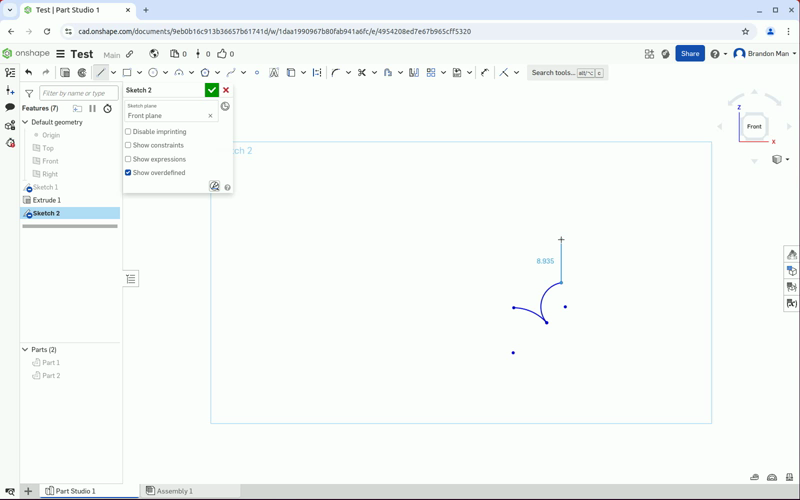
click(561, 239)
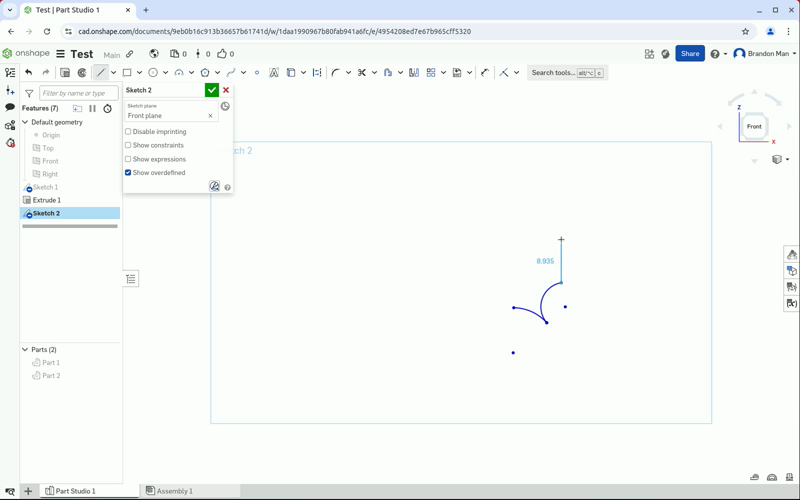
key_up(shift)
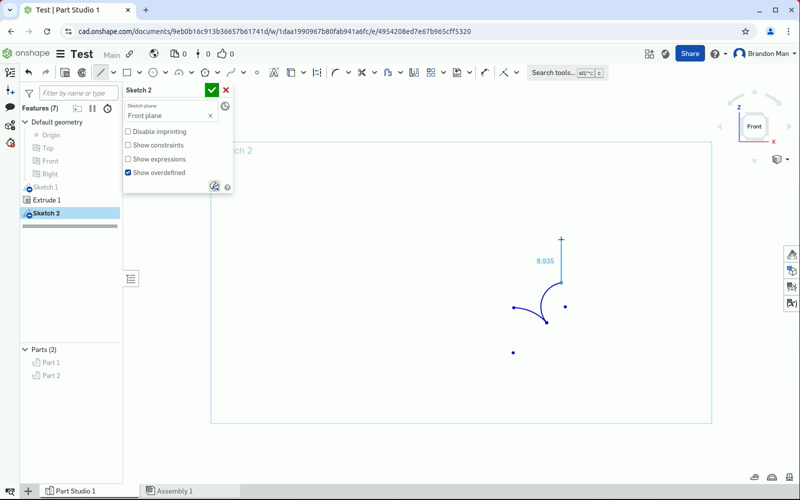
key_down(shift)
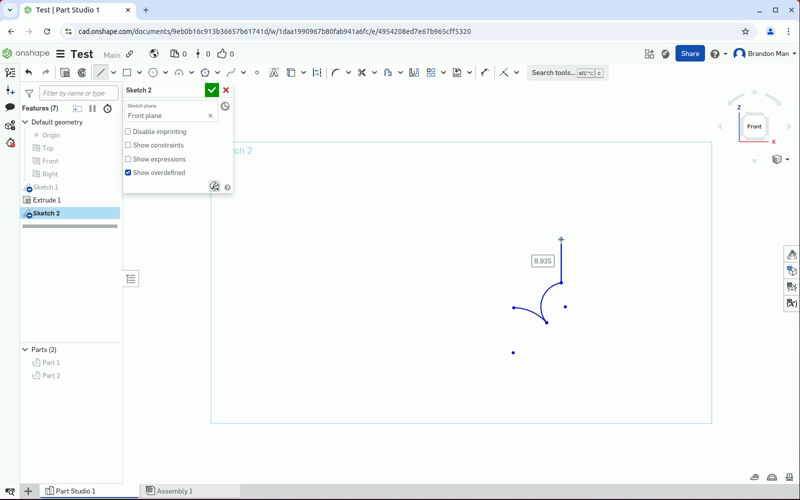
mouse_move(589, 239)
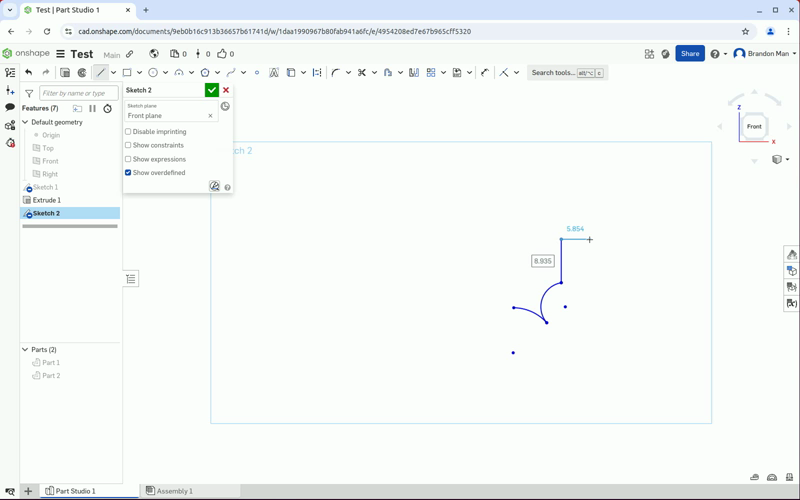
mouse_move(549, 239)
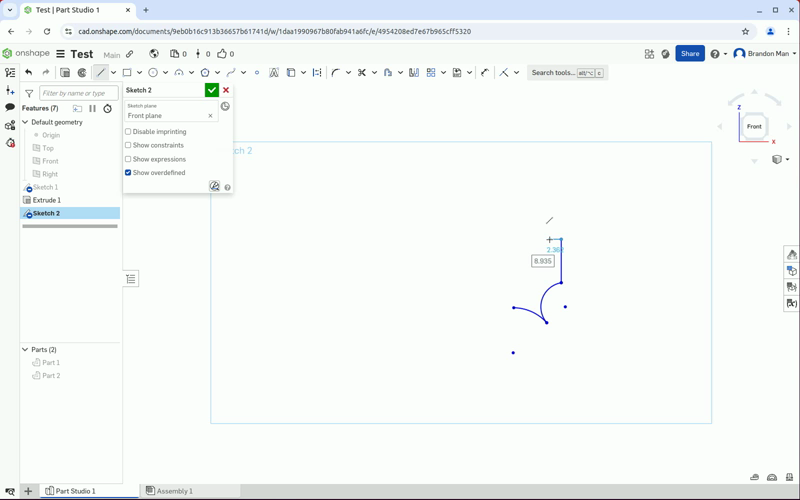
click(549, 239)
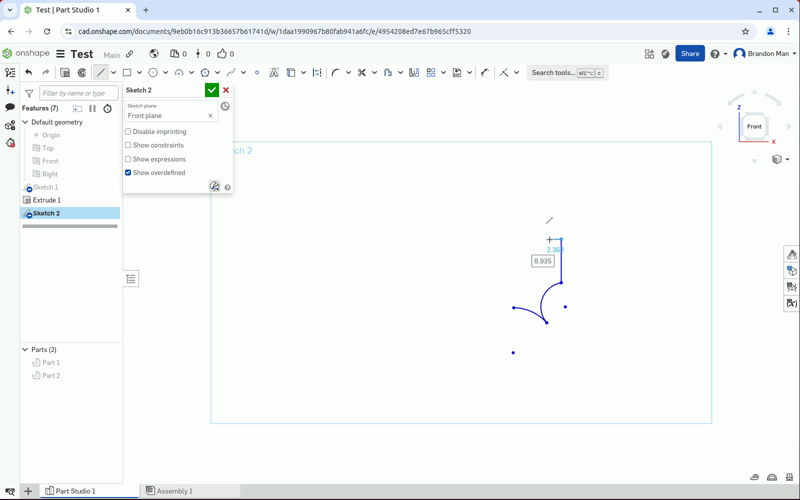
key_up(shift)
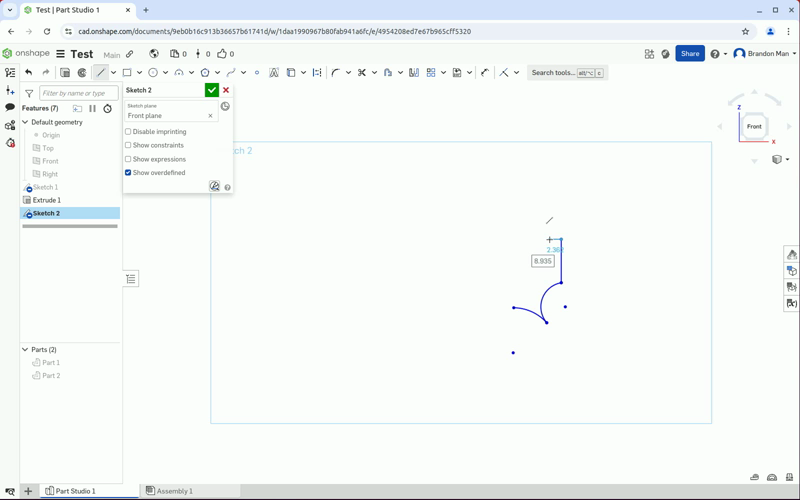
key_down(shift)
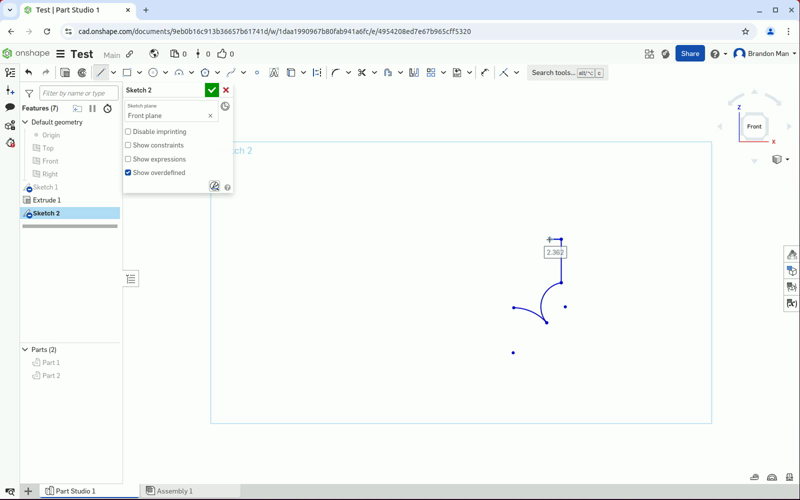
mouse_move(579, 239)
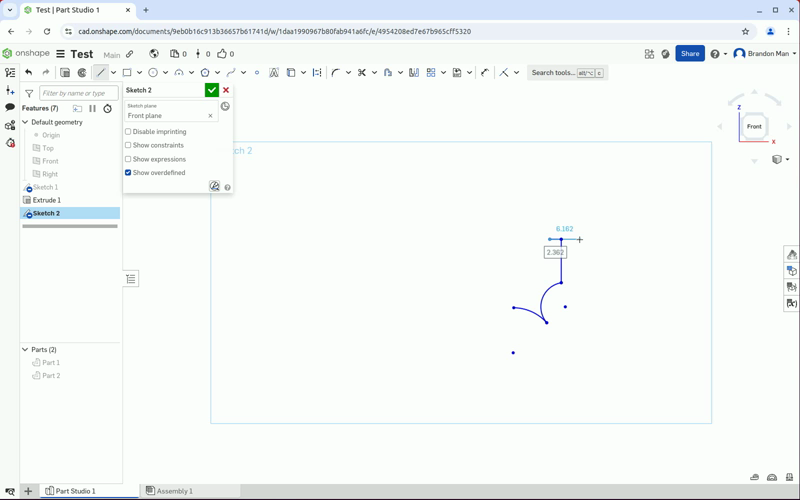
mouse_move(520, 262)
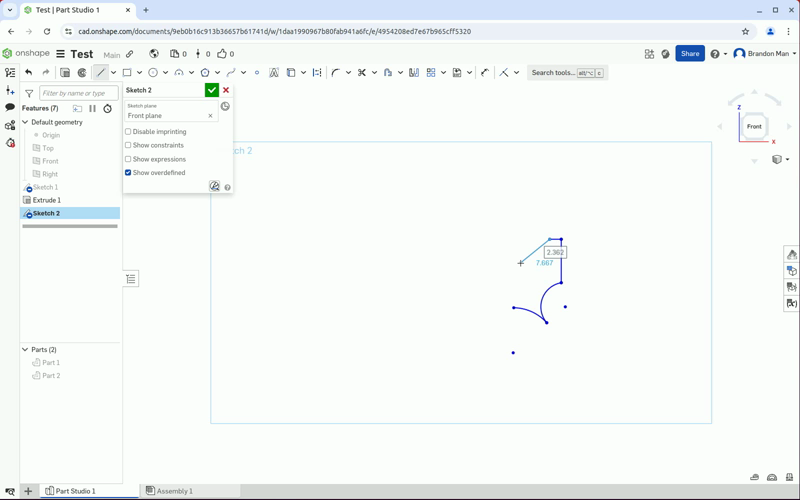
click(520, 262)
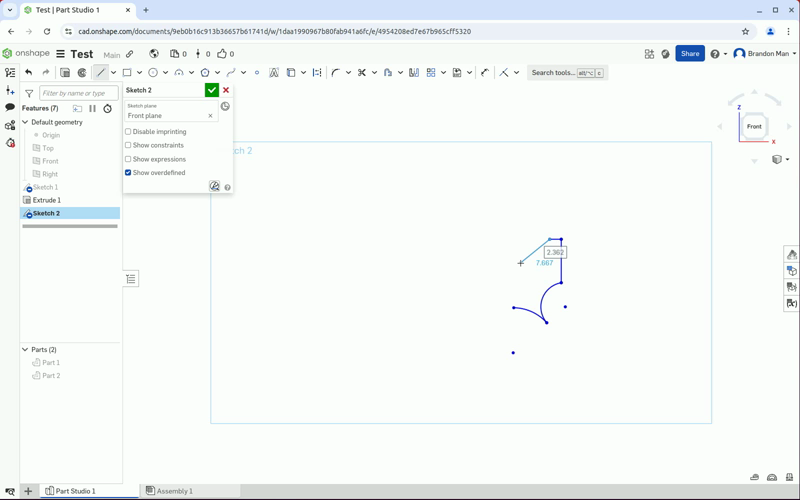
key_up(shift)
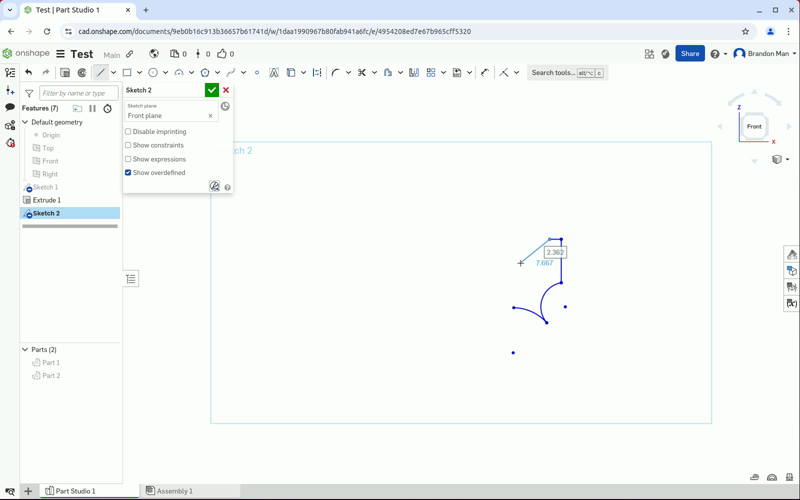
key_down(shift)
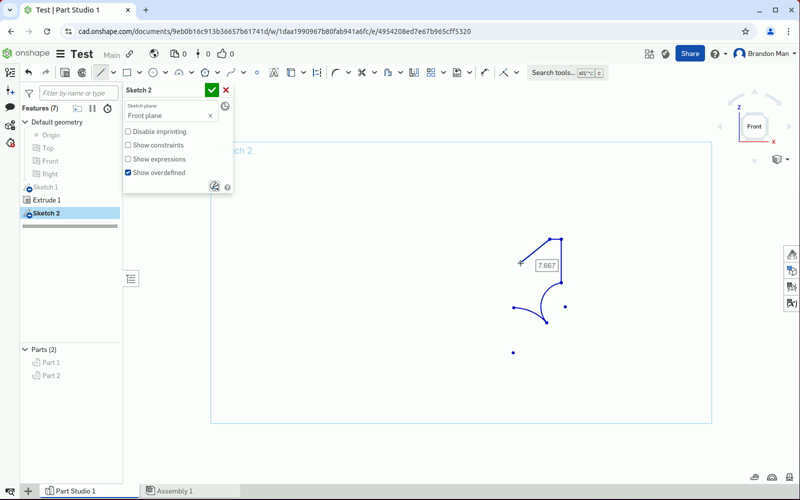
mouse_move(550, 262)
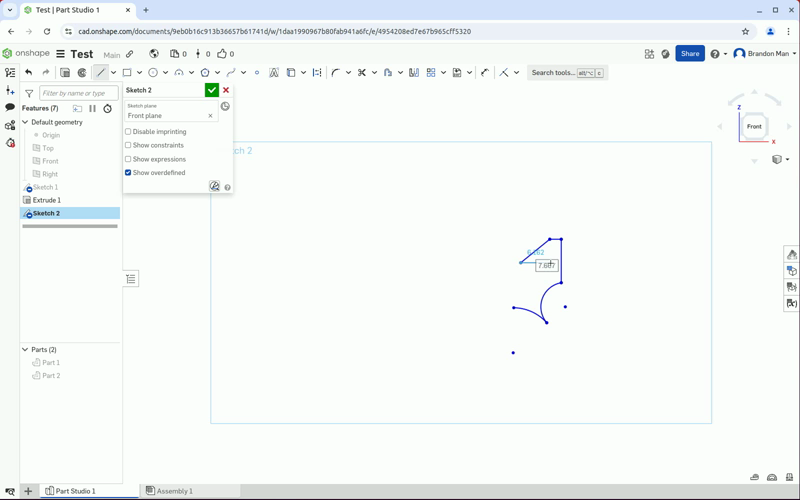
mouse_move(513, 262)
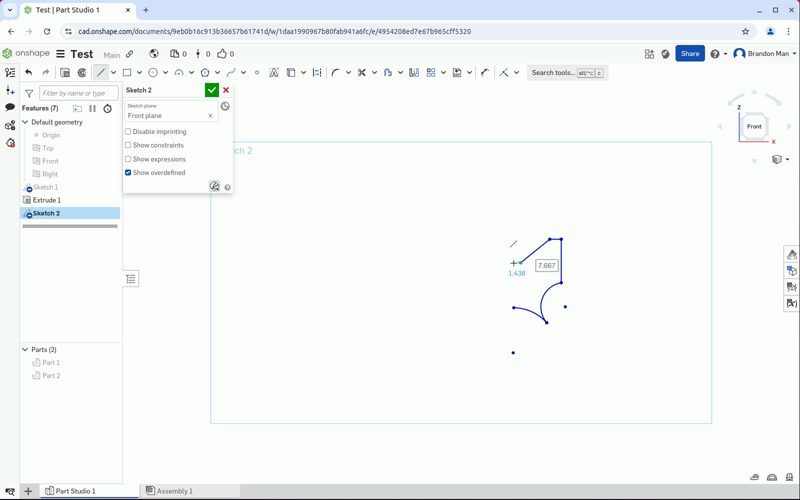
scroll(6)
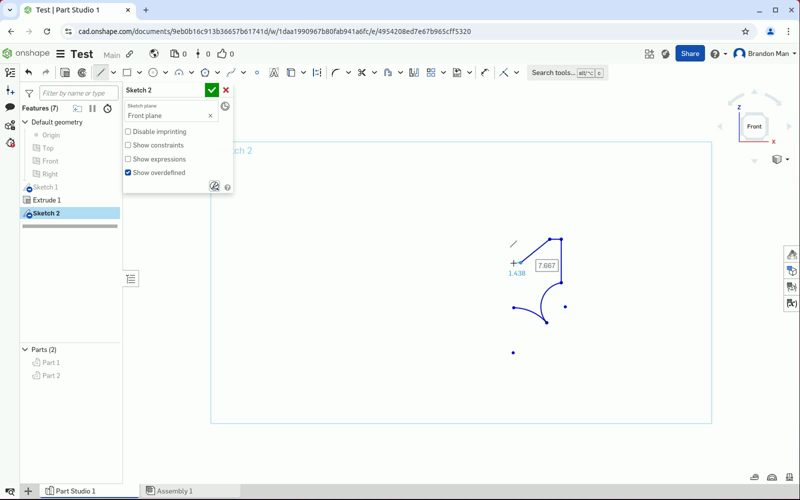
scroll(6)
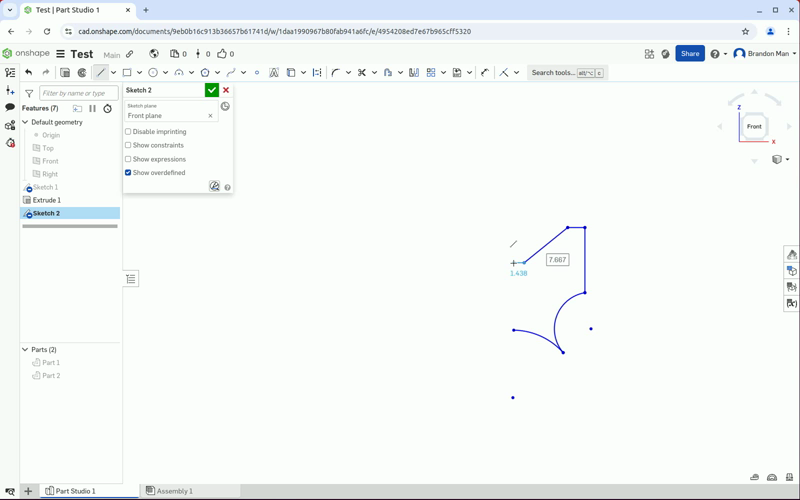
scroll(6)
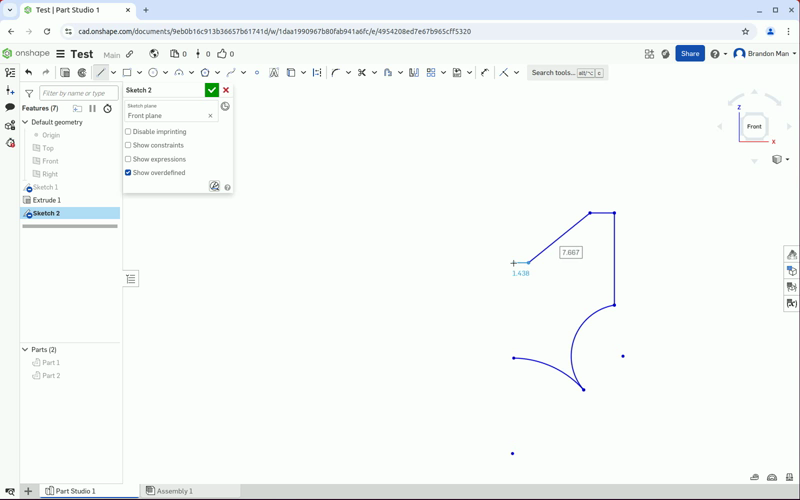
scroll(6)
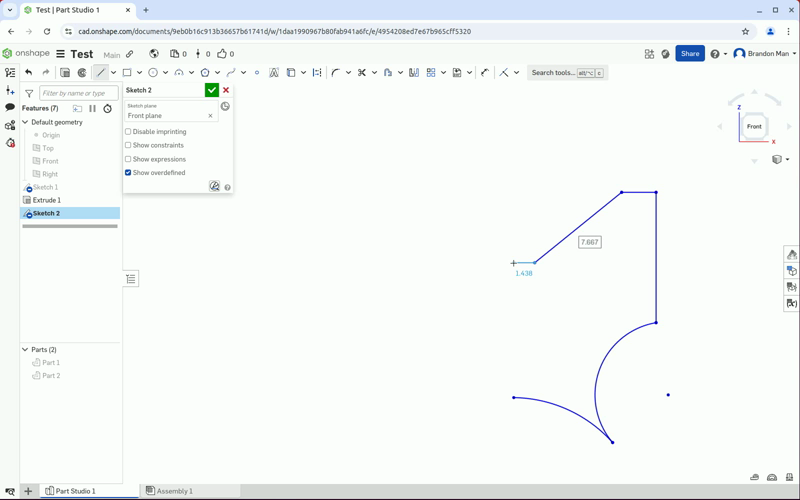
scroll(6)
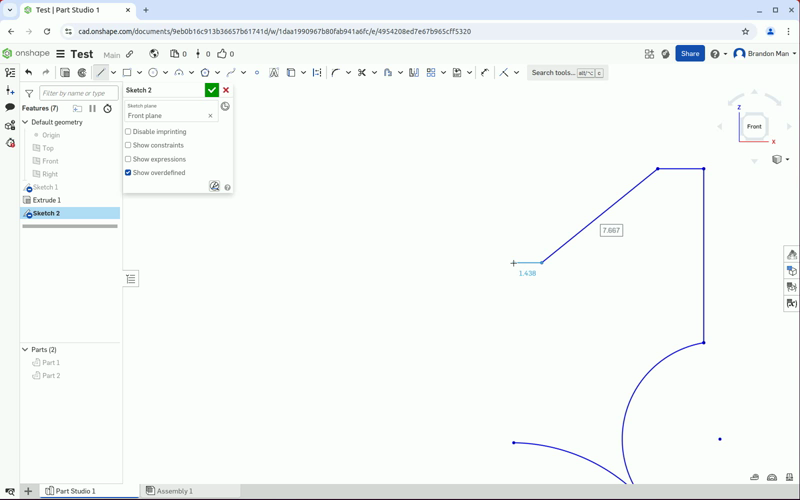
scroll(6)
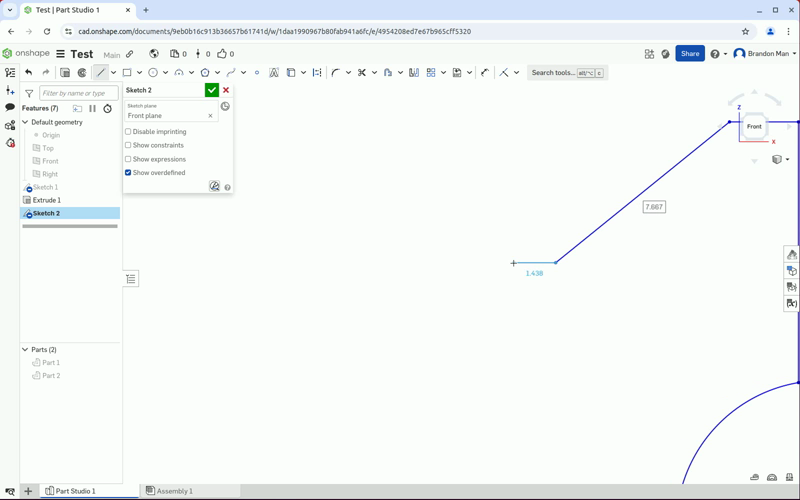
scroll(6)
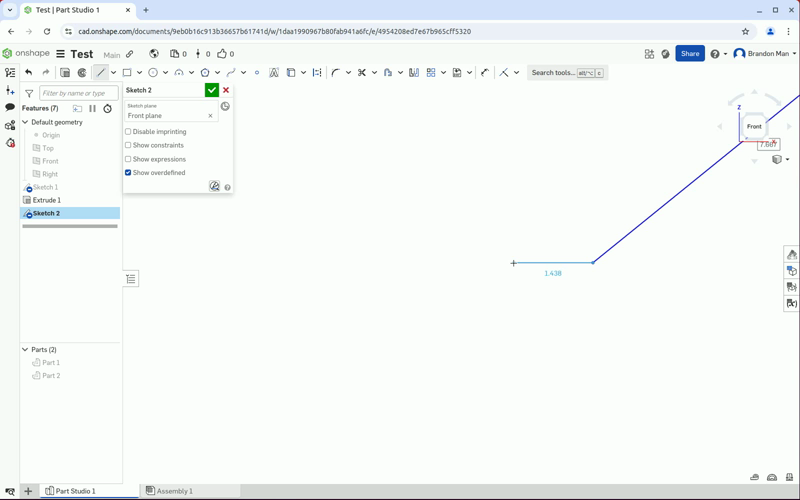
click(513, 262)
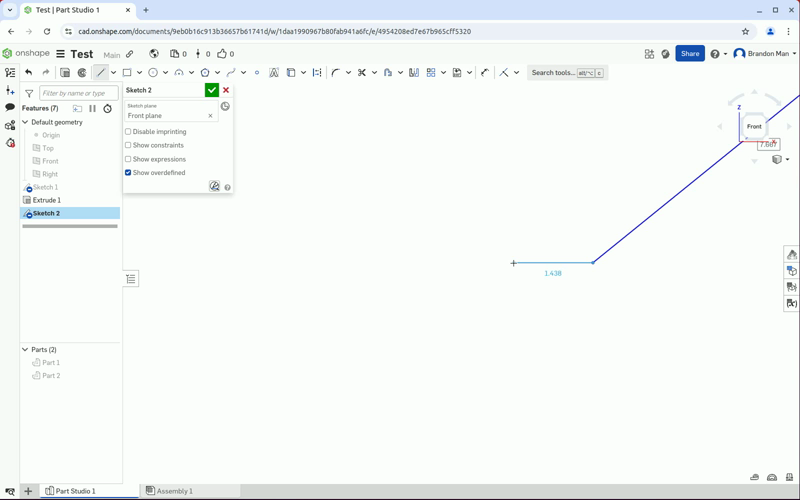
scroll(-6)
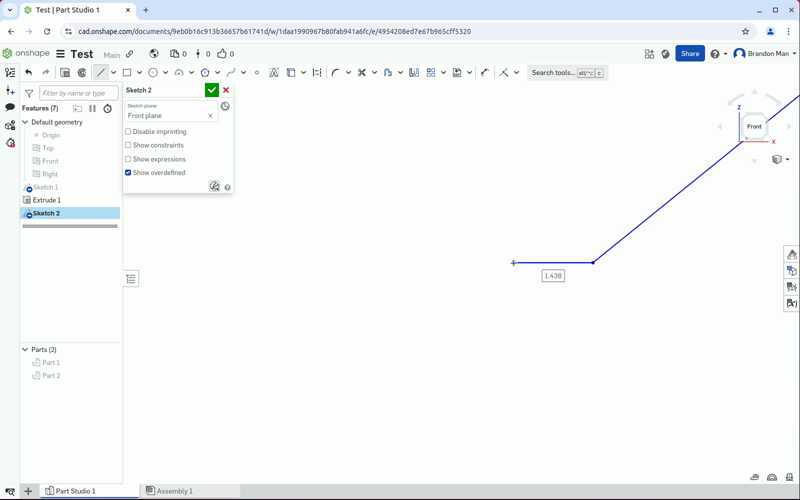
scroll(-6)
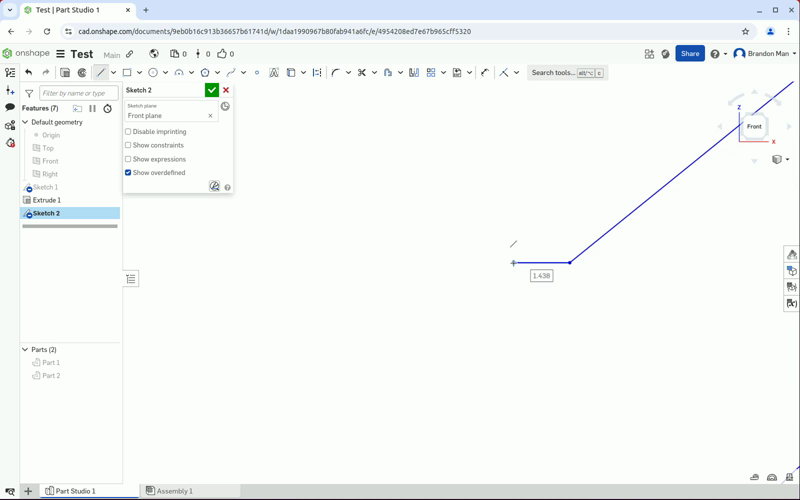
scroll(-6)
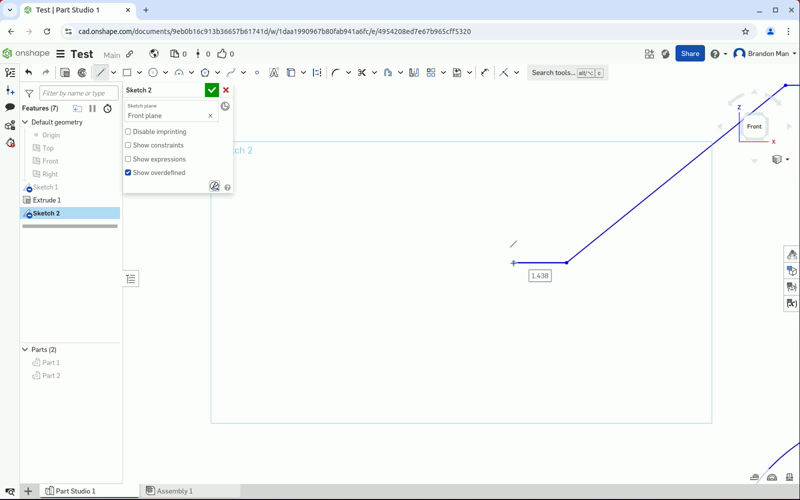
scroll(-6)
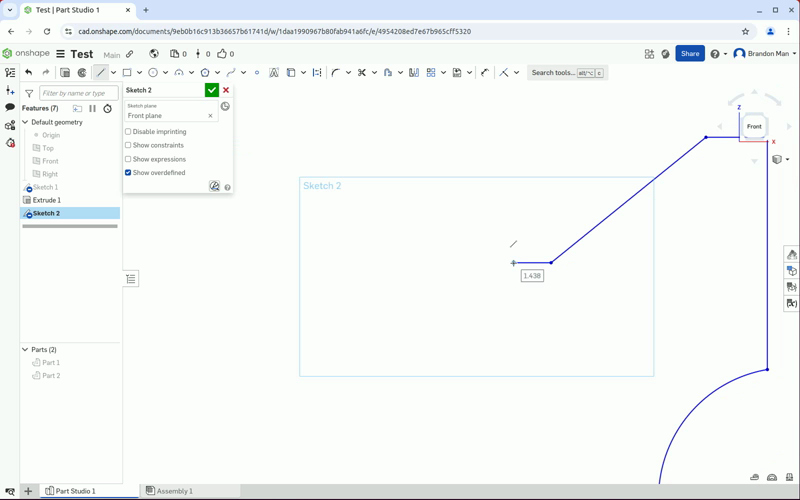
scroll(-6)
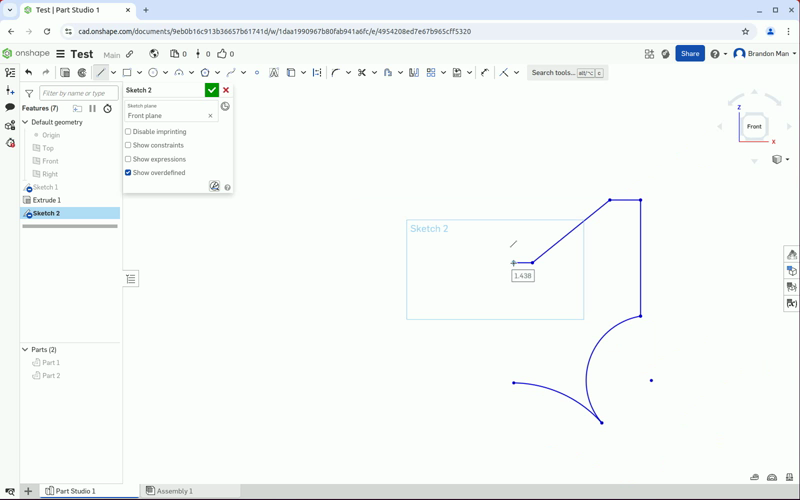
scroll(-6)
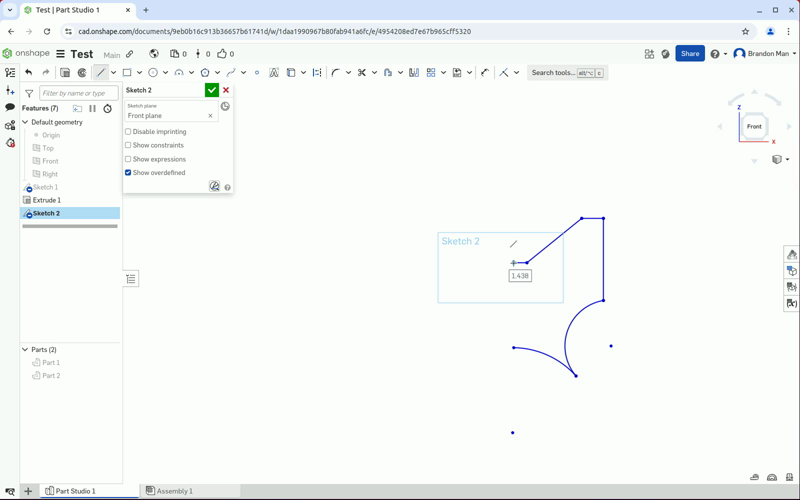
scroll(-6)
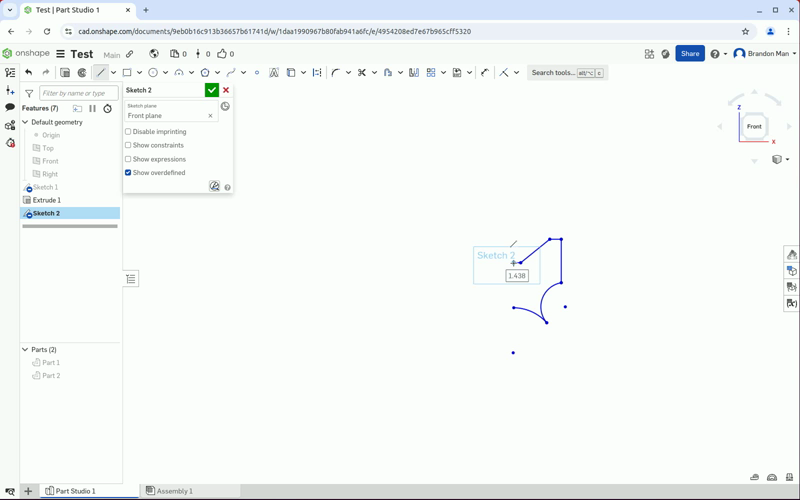
key_up(shift)
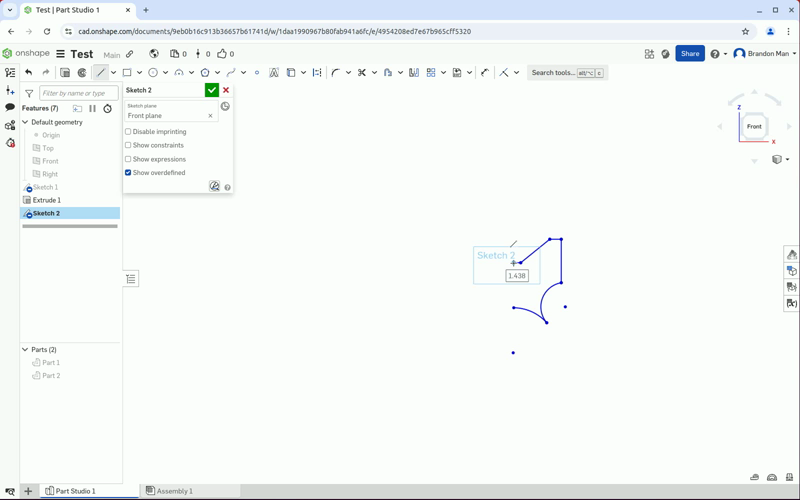
mouse_move(543, 262)
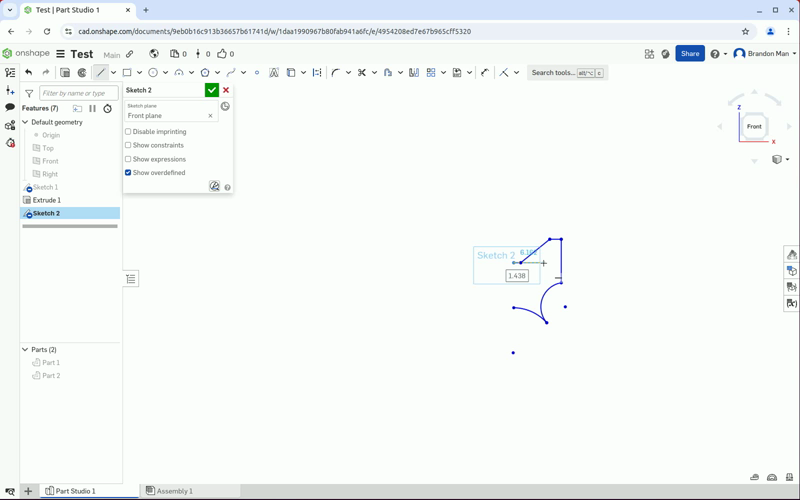
key_down(shift)
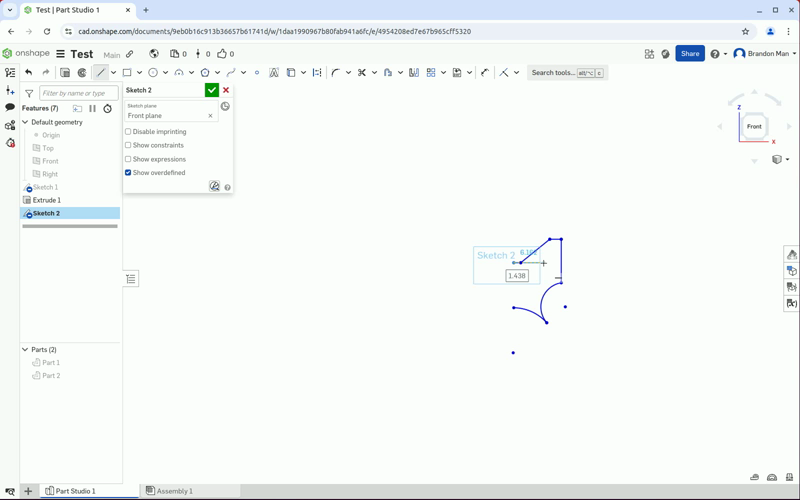
mouse_move(513, 307)
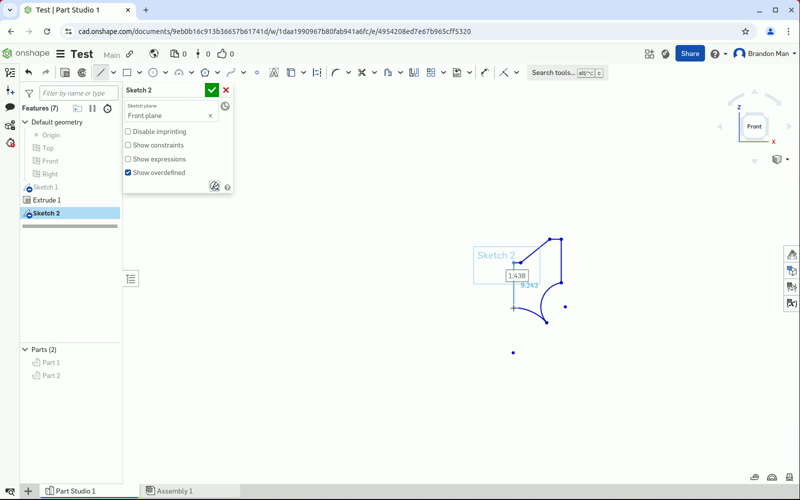
key_up(shift)
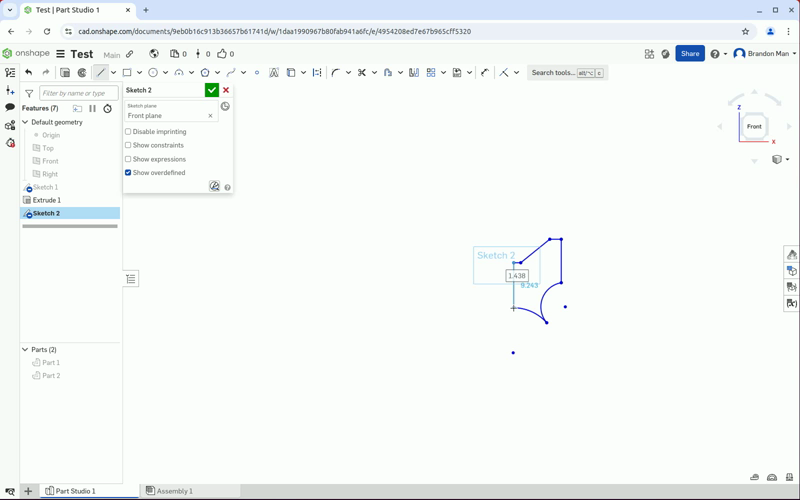
click(513, 307)
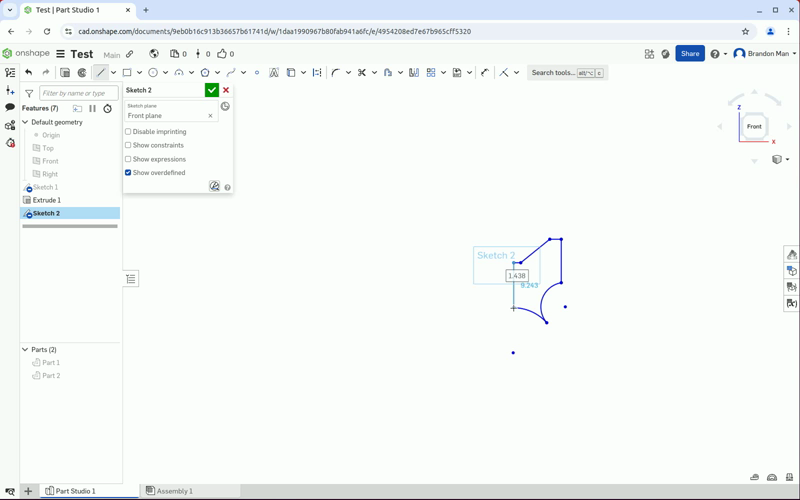
key(esc)
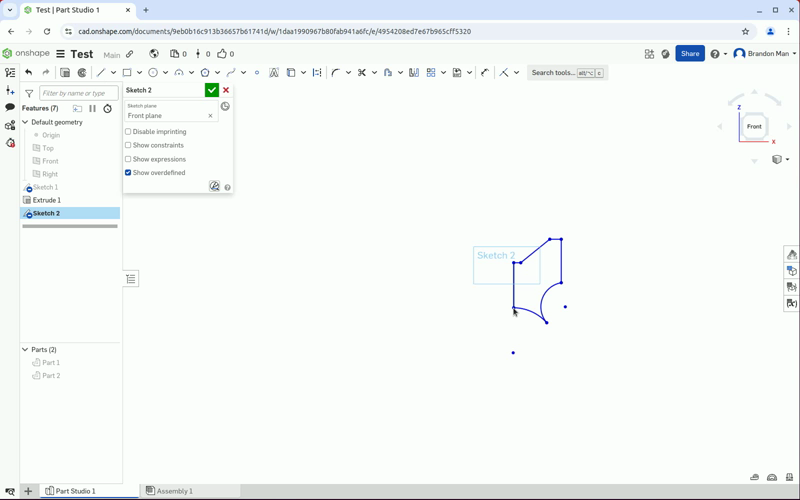
mouse_move(545, 317)
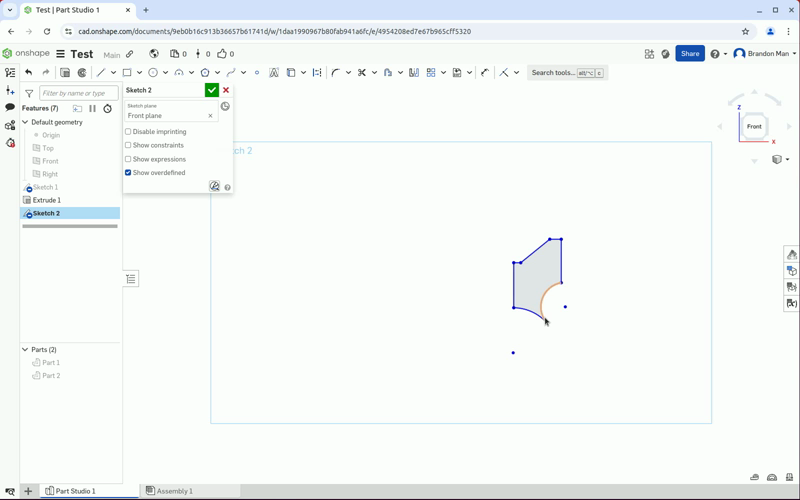
click(545, 317)
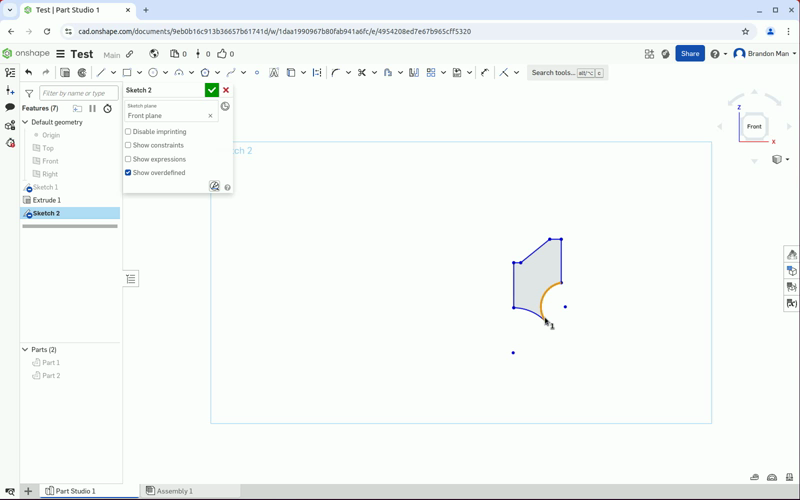
mouse_move(73, 352)
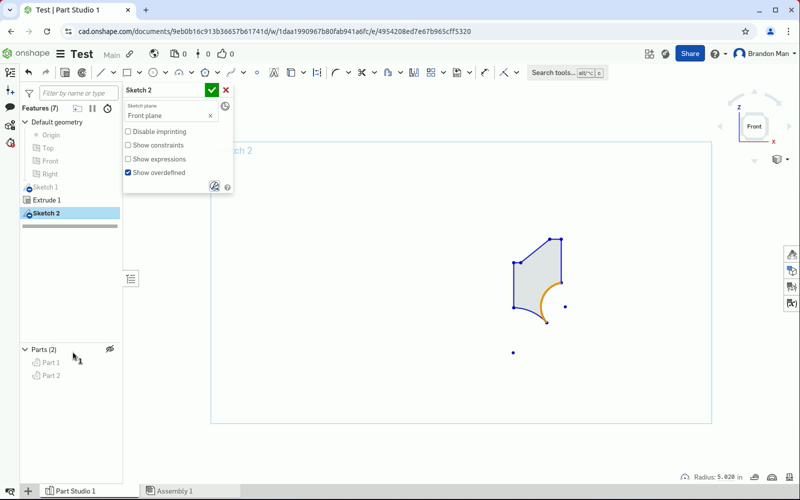
key(shift+y)
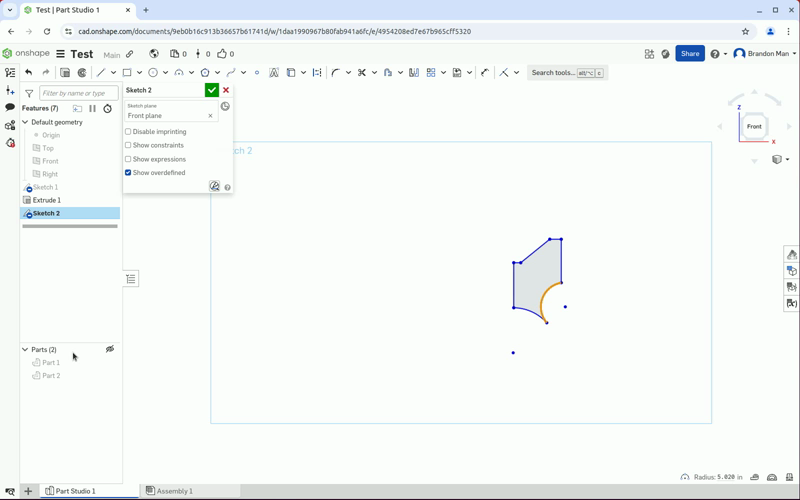
key(shift+e)
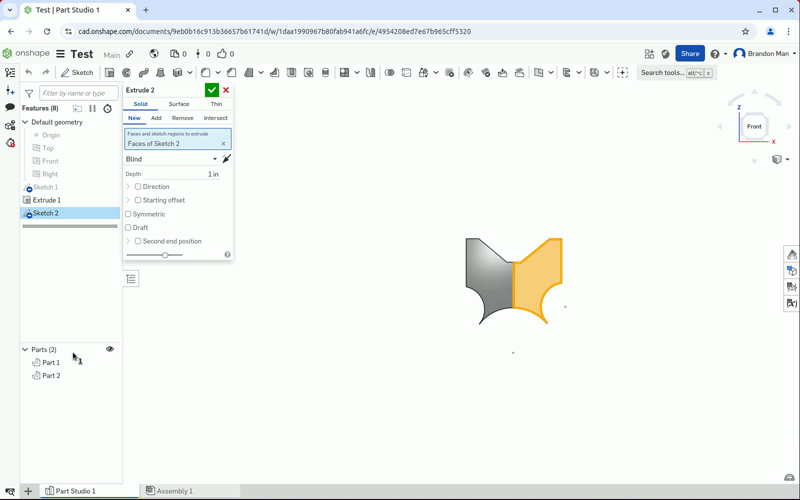
mouse_move(143, 106)
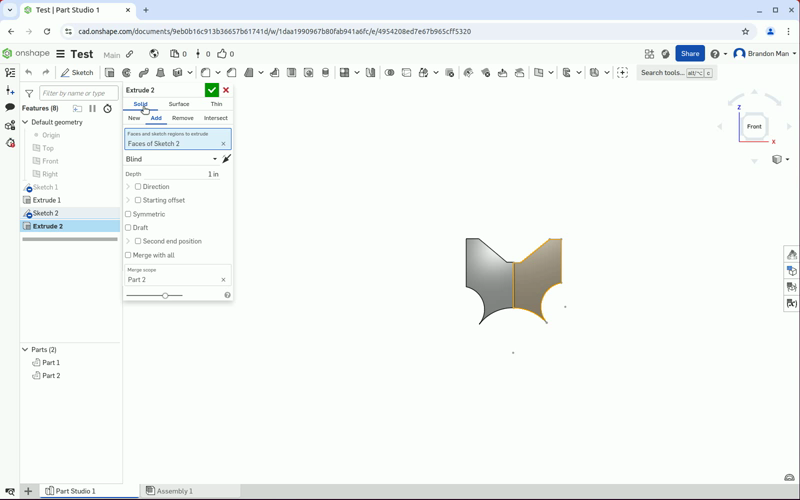
click(143, 106)
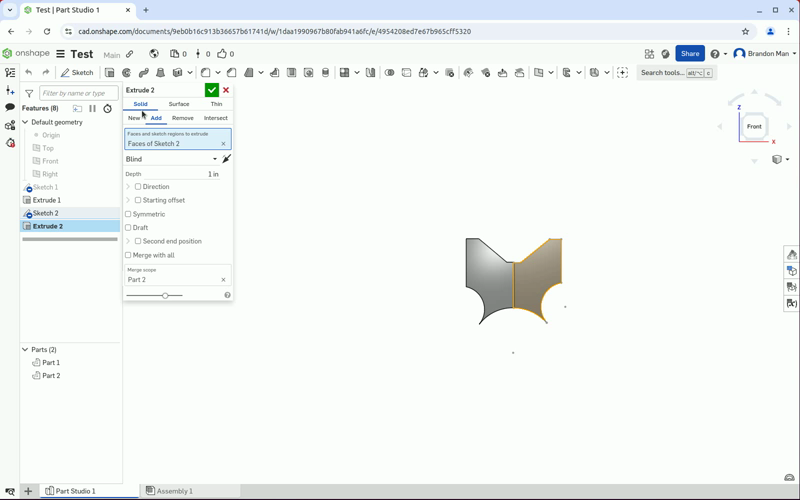
mouse_move(137, 120)
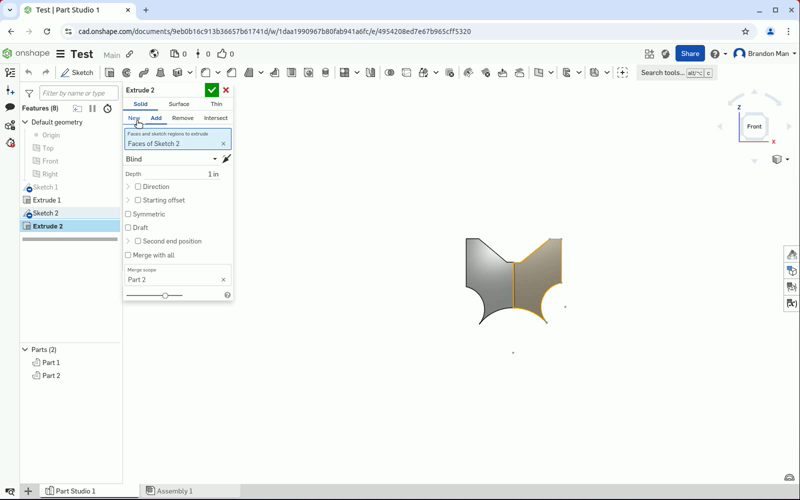
click(137, 120)
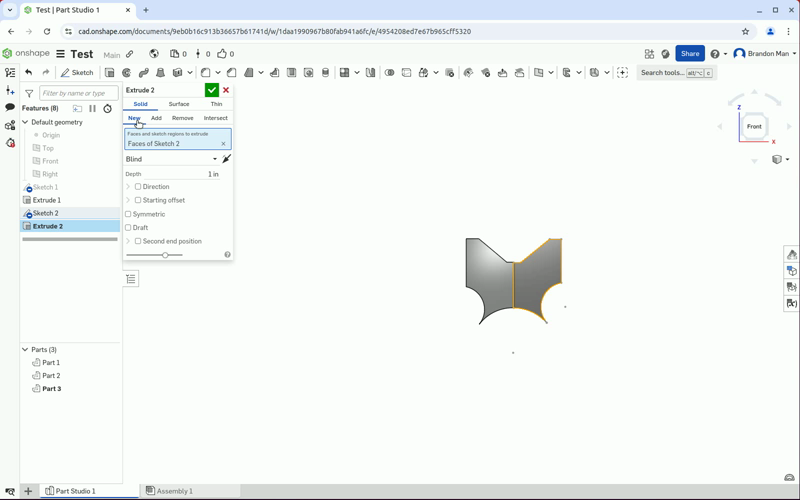
key(tab, 4)
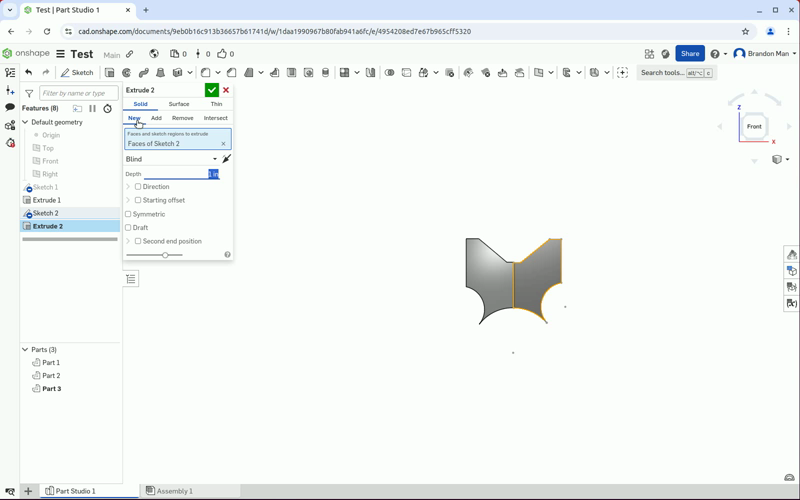
text(9.628)
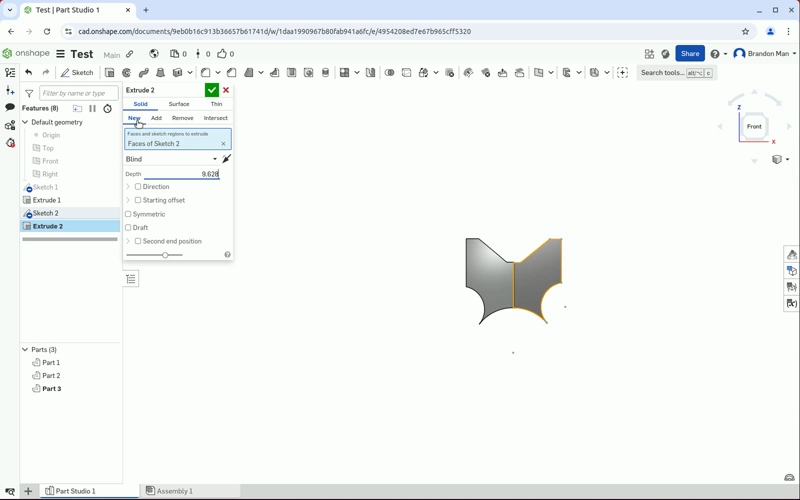
key(enter)
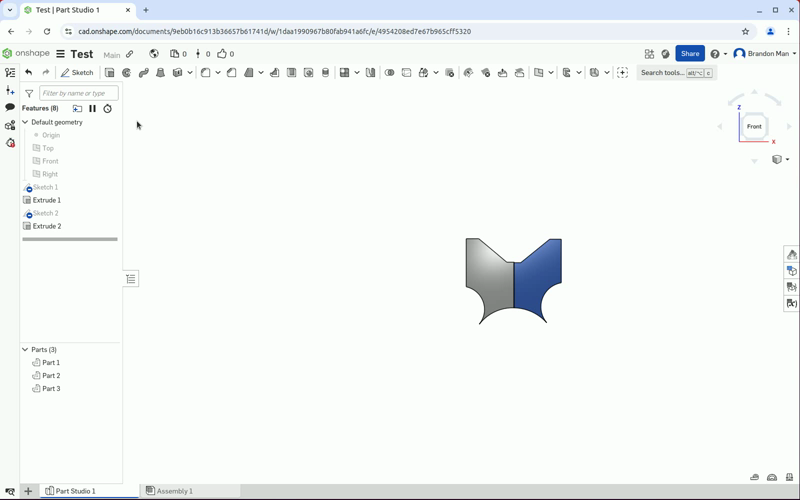
key(shift+h)
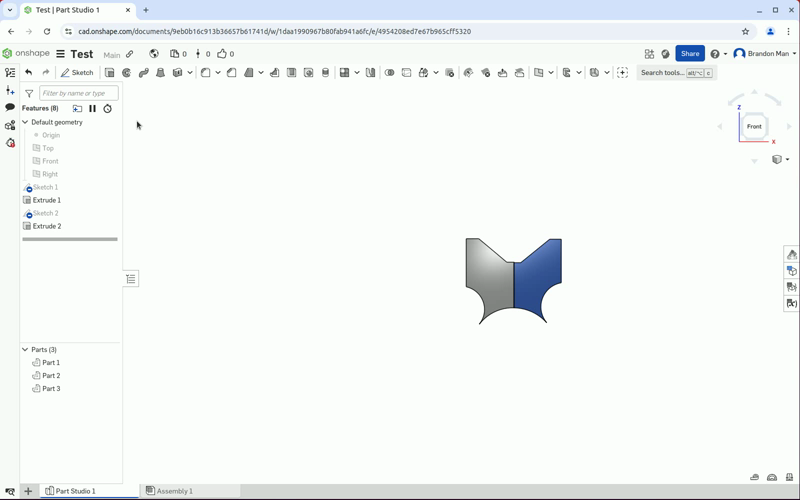
key(shift+h)
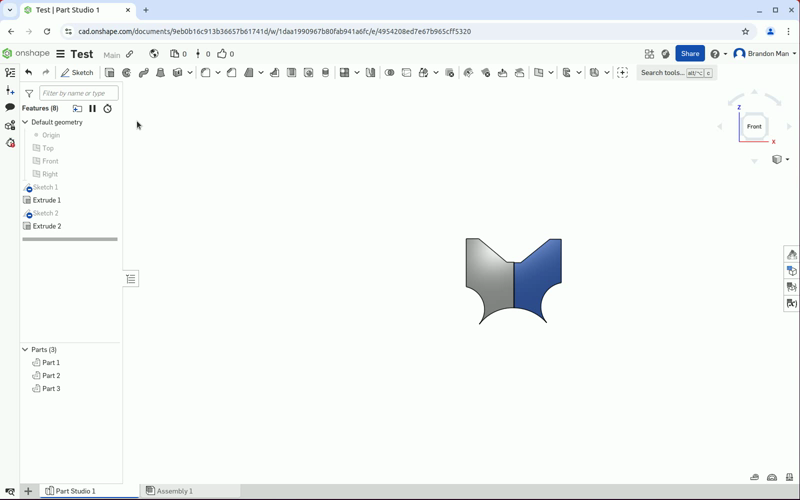
mouse_move(73, 189)
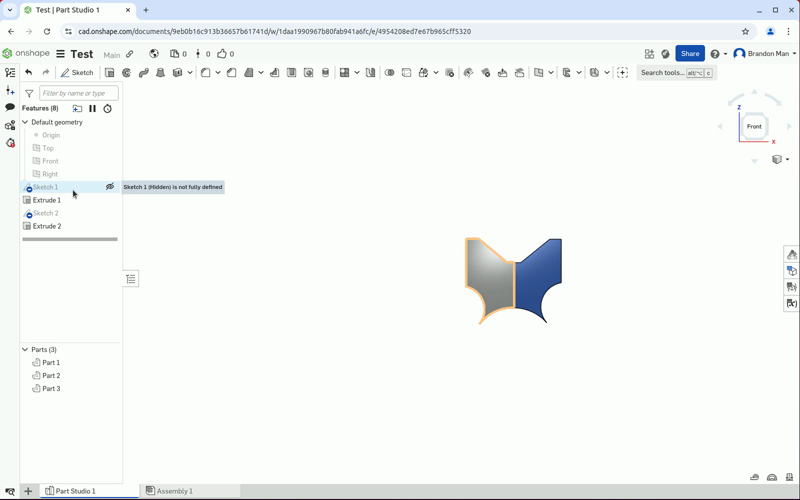
click(73, 189)
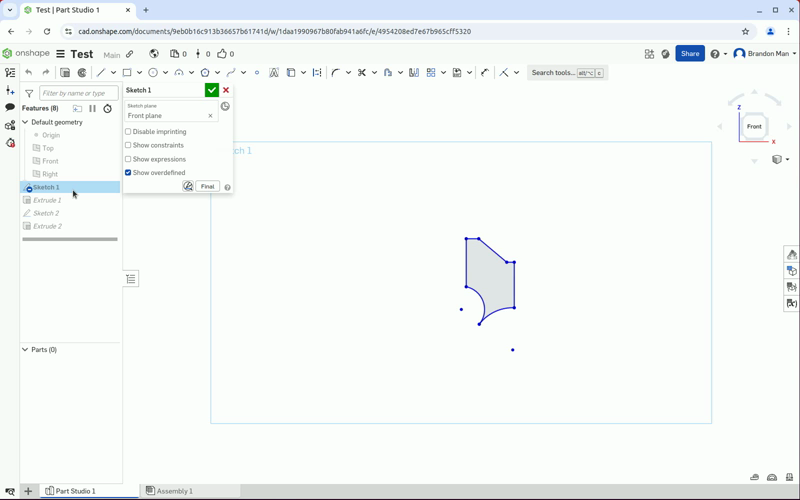
mouse_move(229, 92)
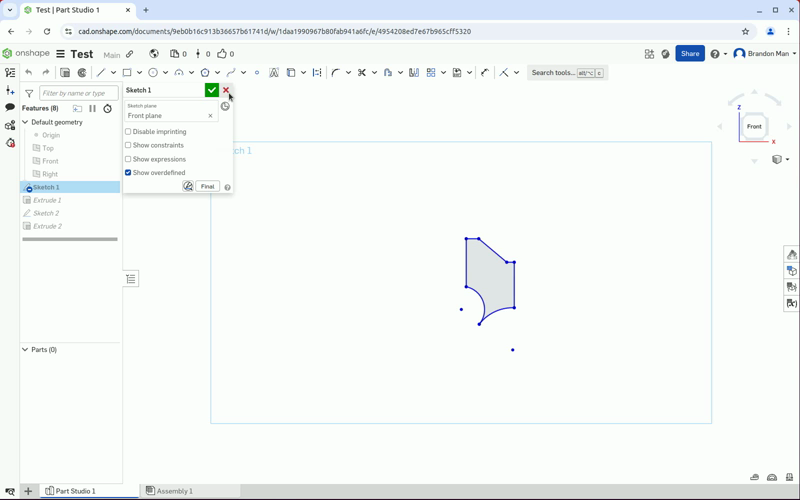
click(229, 92)
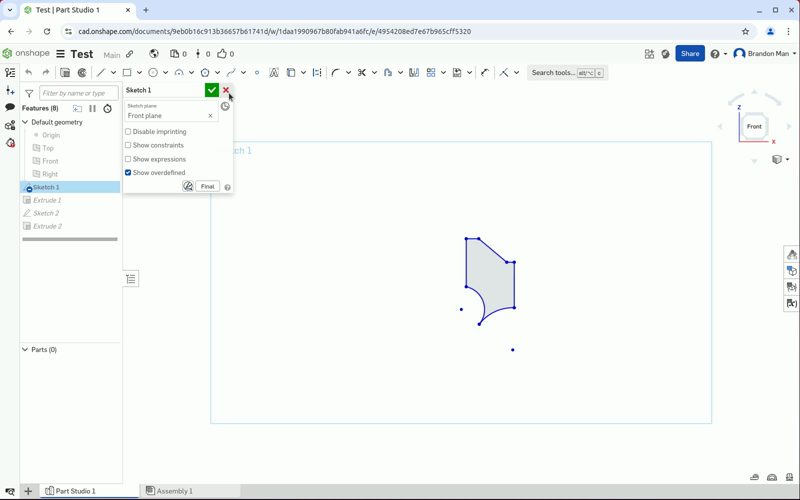
key(shift+s)
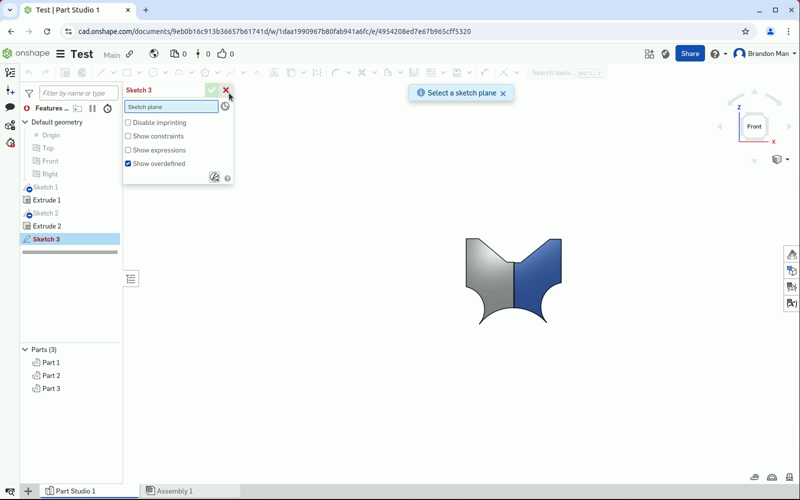
mouse_move(73, 163)
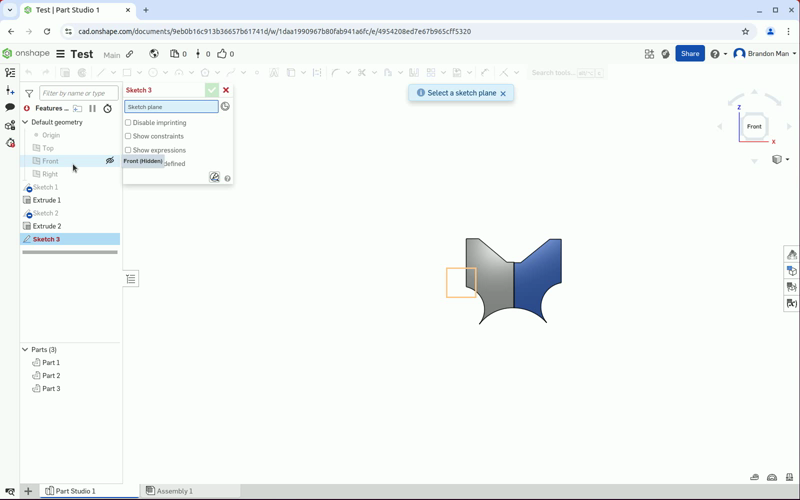
click(73, 163)
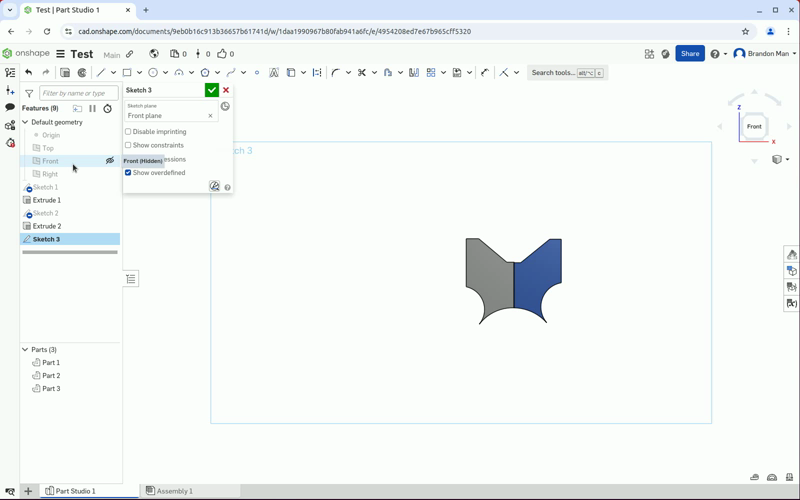
mouse_move(73, 352)
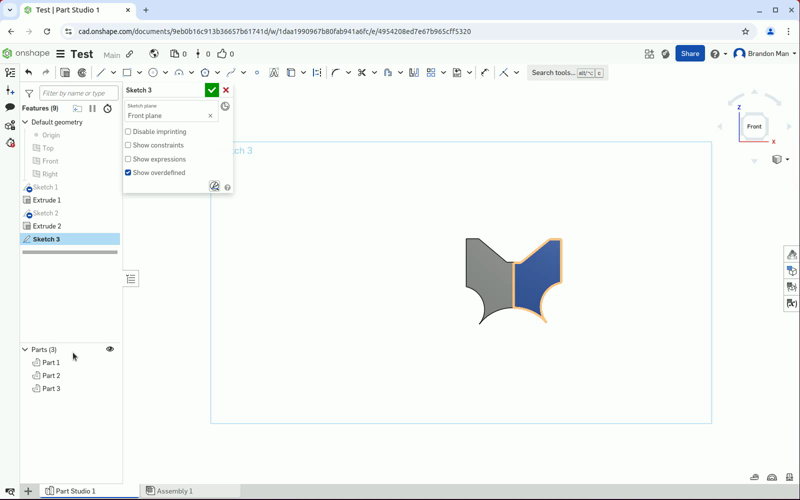
key(y)
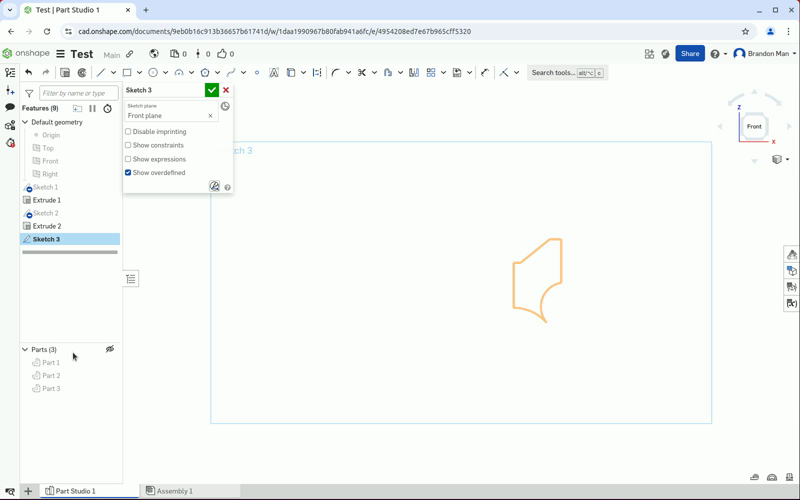
key(a)
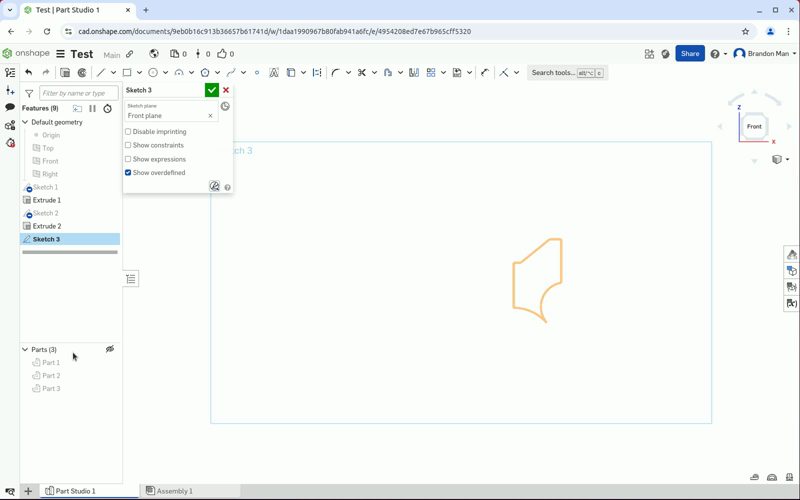
key_down(shift)
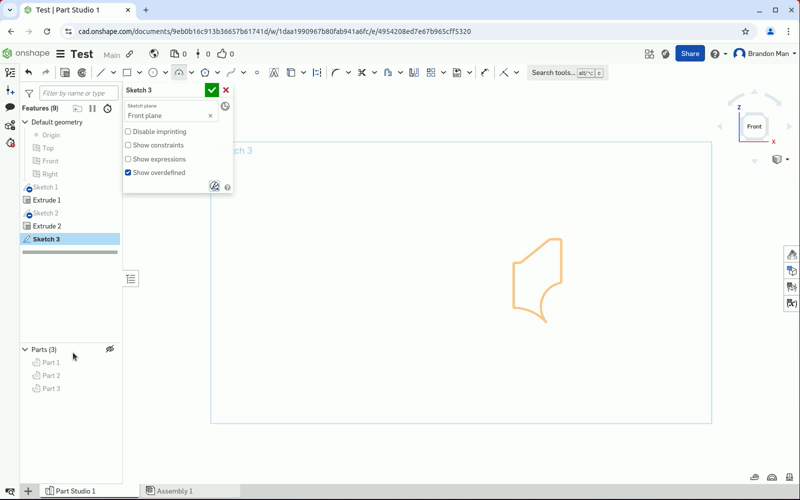
mouse_move(513, 325)
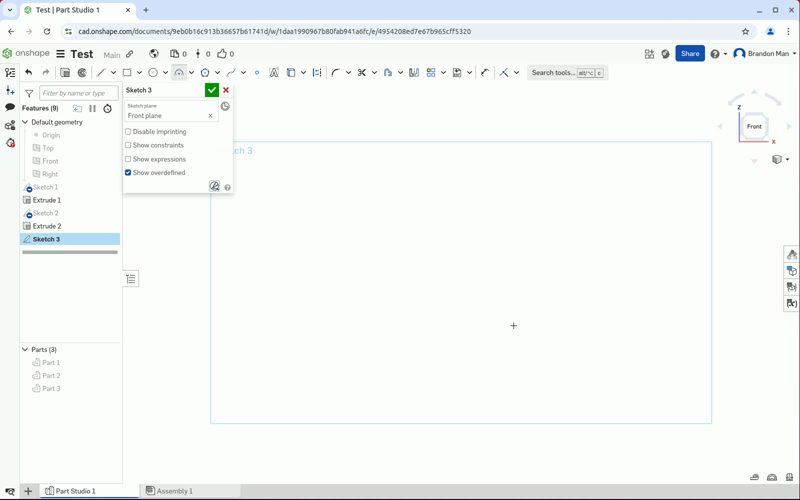
click(513, 325)
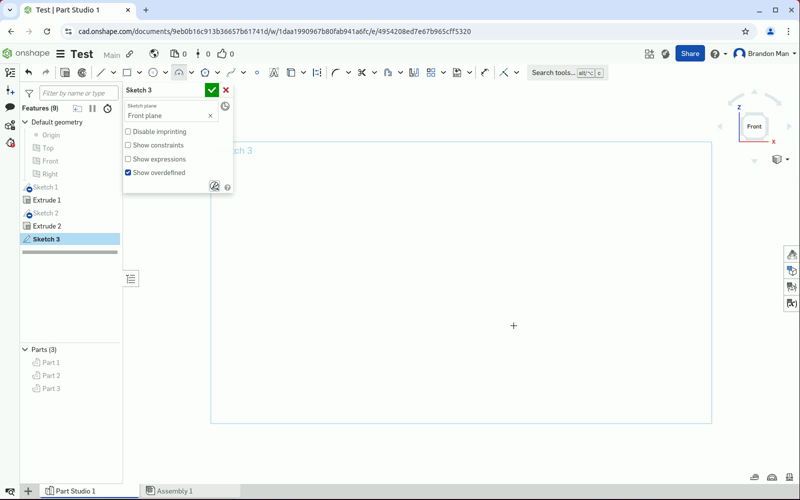
key_up(shift)
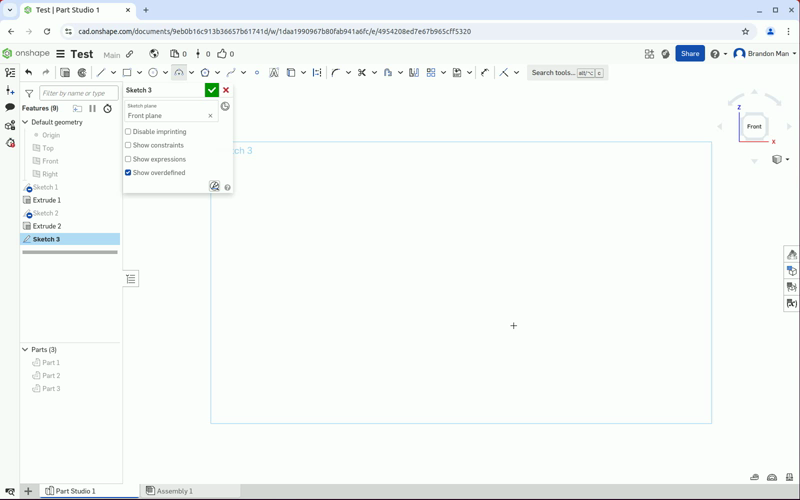
key_down(shift)
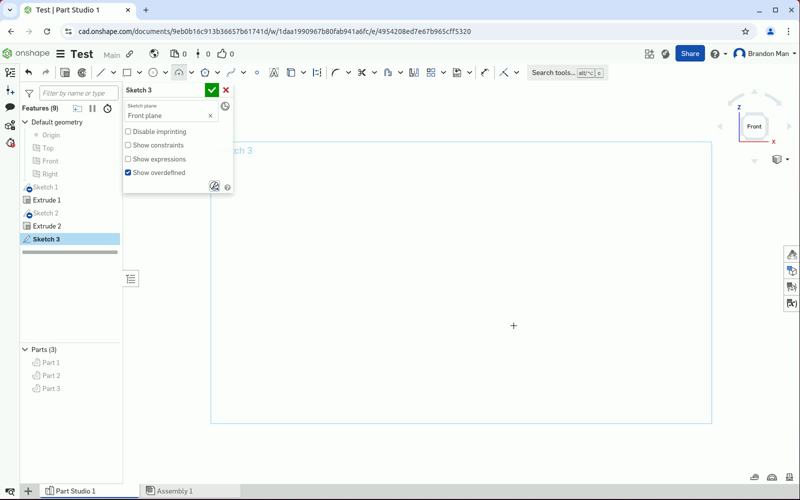
mouse_move(533, 334)
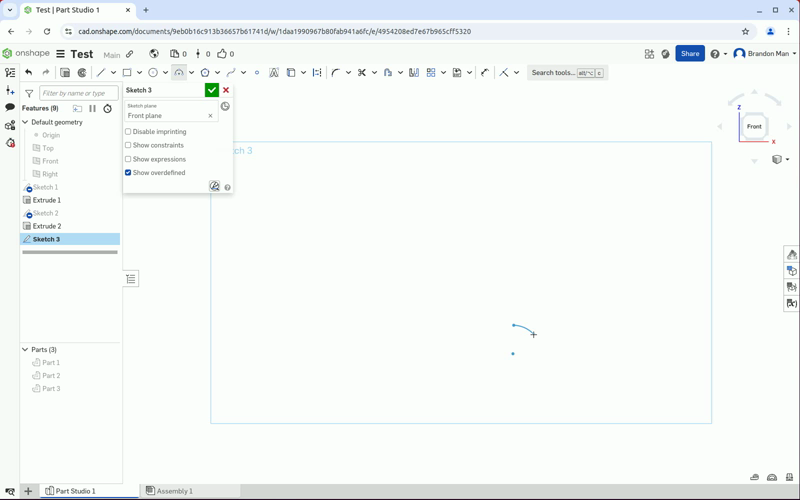
click(533, 334)
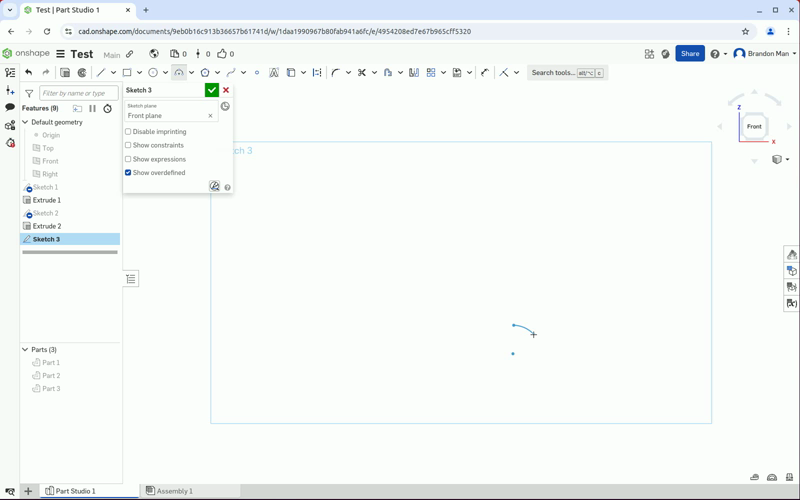
mouse_move(524, 327)
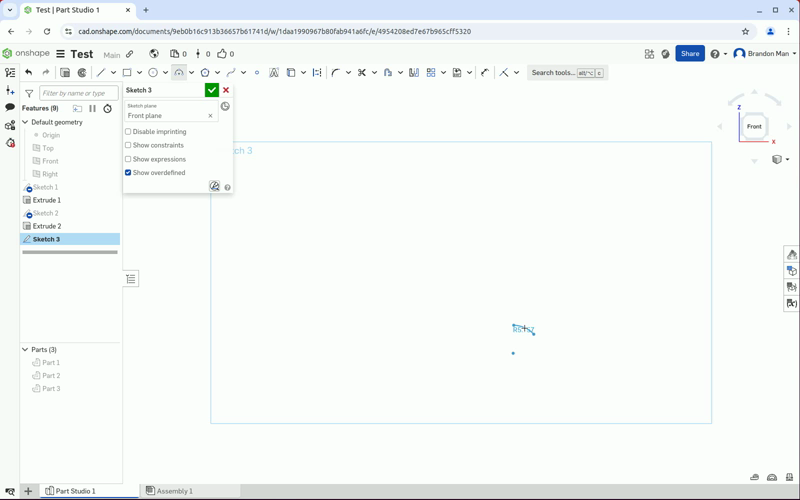
click(524, 327)
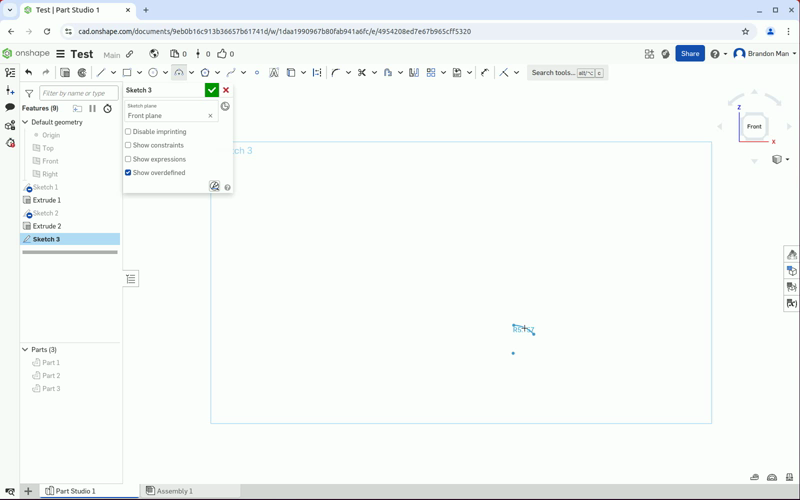
key_up(shift)
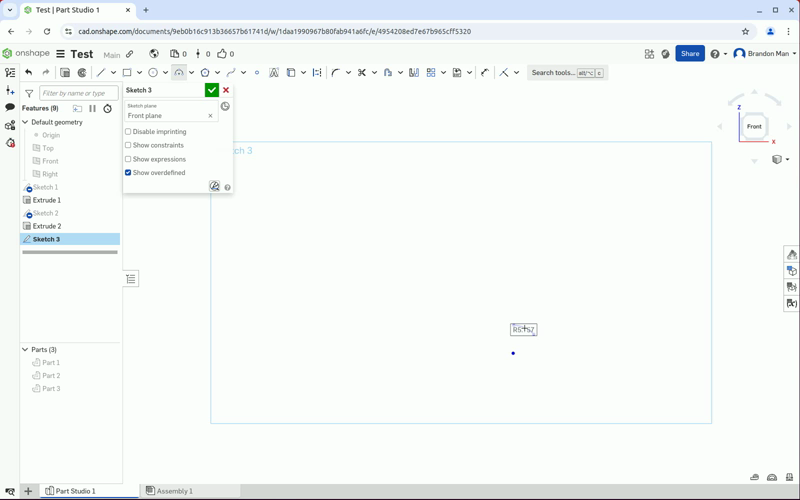
key(esc)
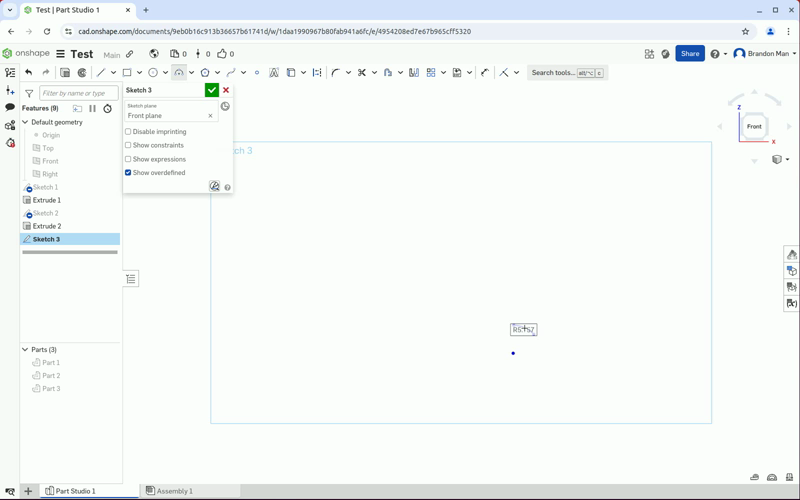
key(l)
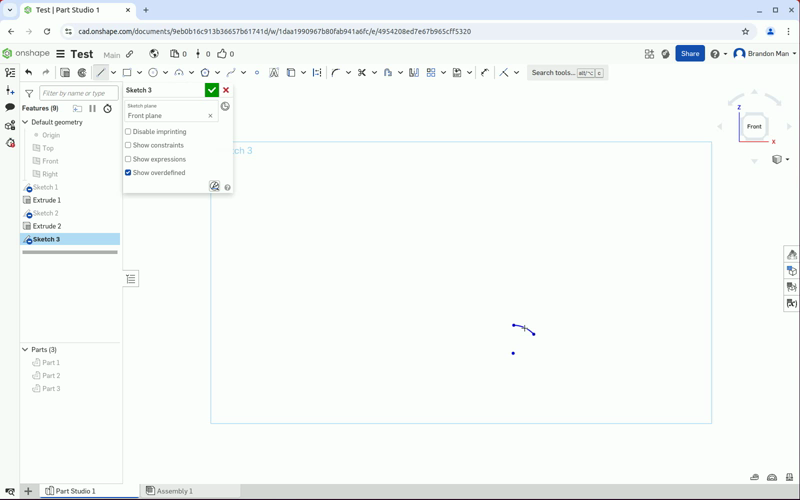
mouse_move(533, 334)
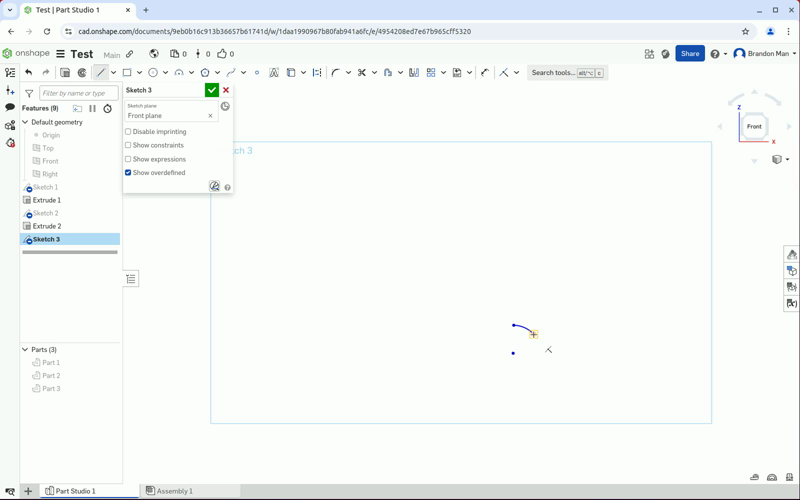
click(533, 334)
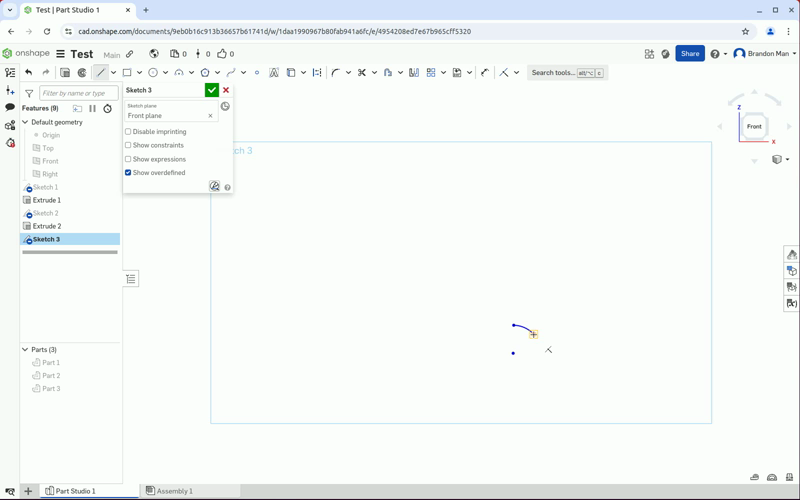
key_down(shift)
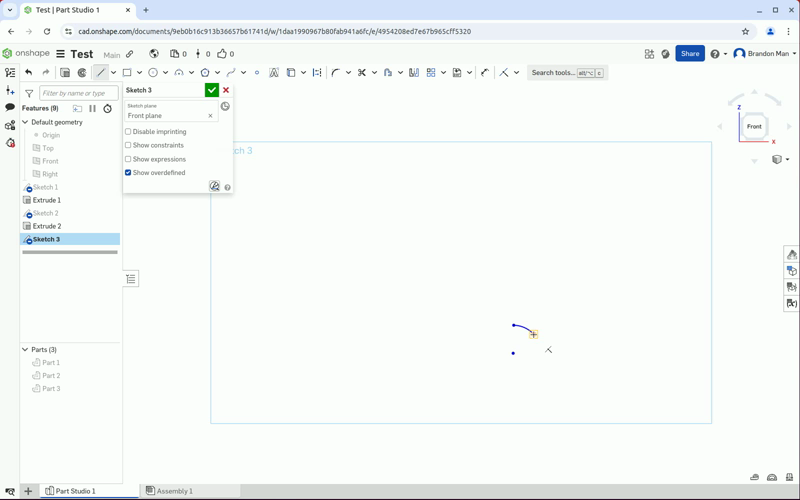
mouse_move(563, 334)
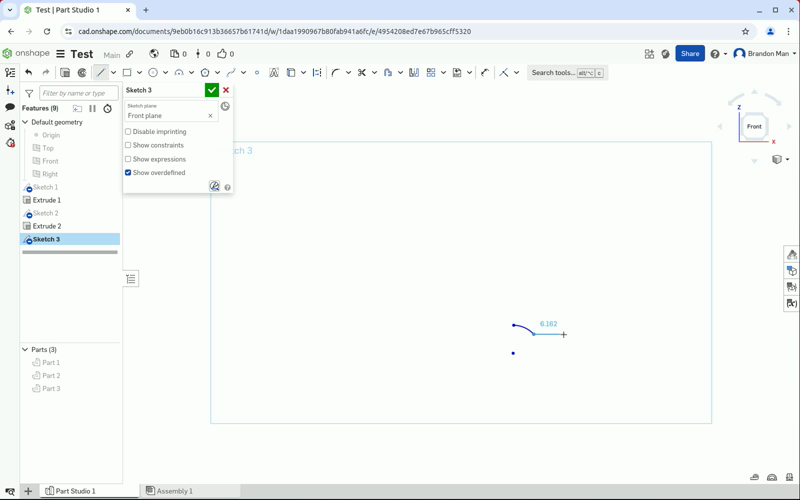
mouse_move(547, 322)
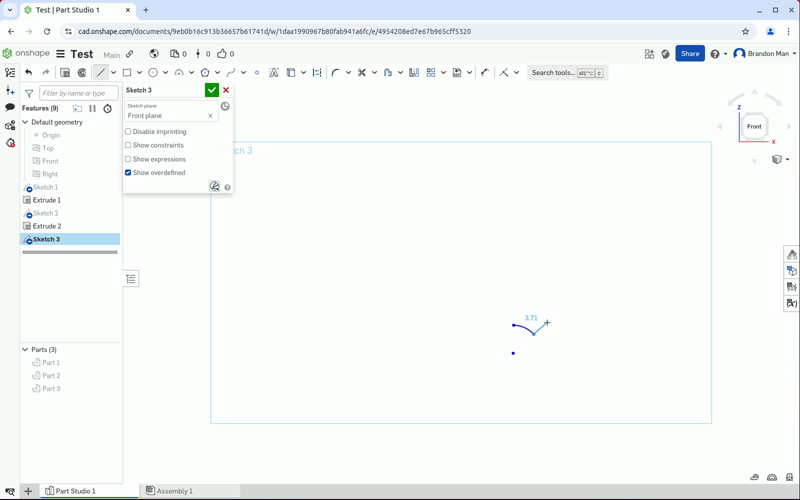
click(547, 322)
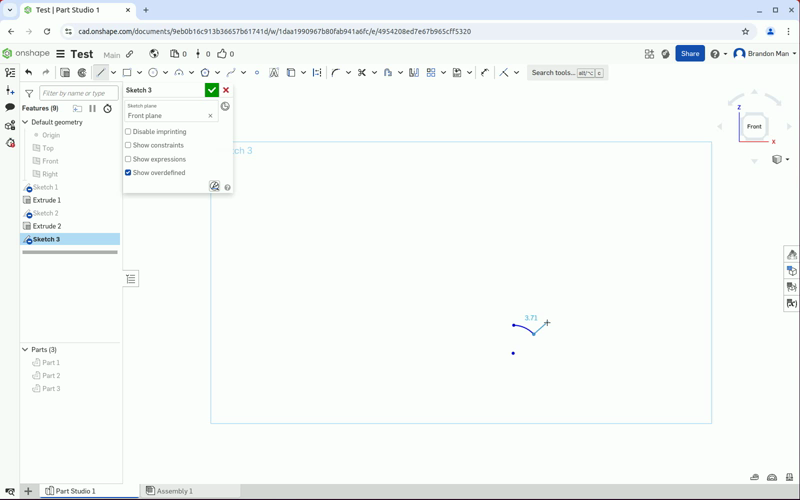
key_up(shift)
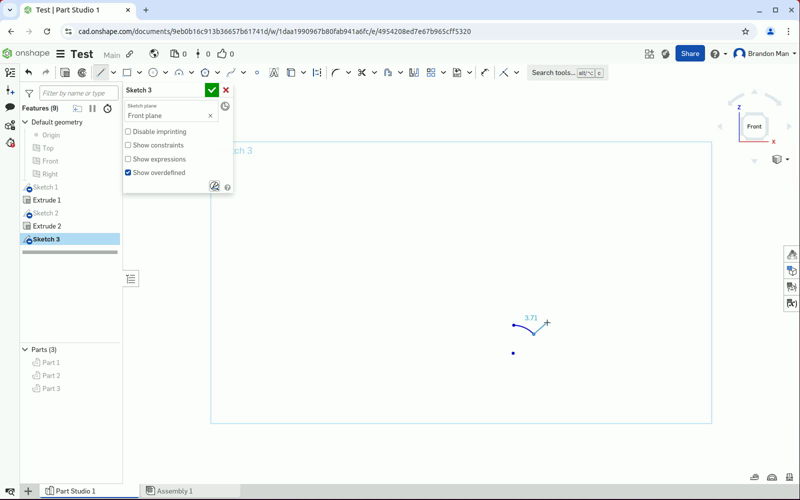
key(esc)
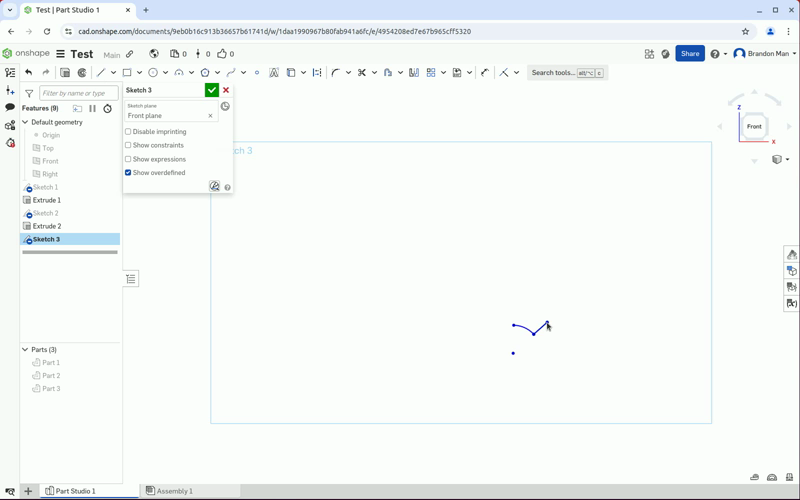
key(a)
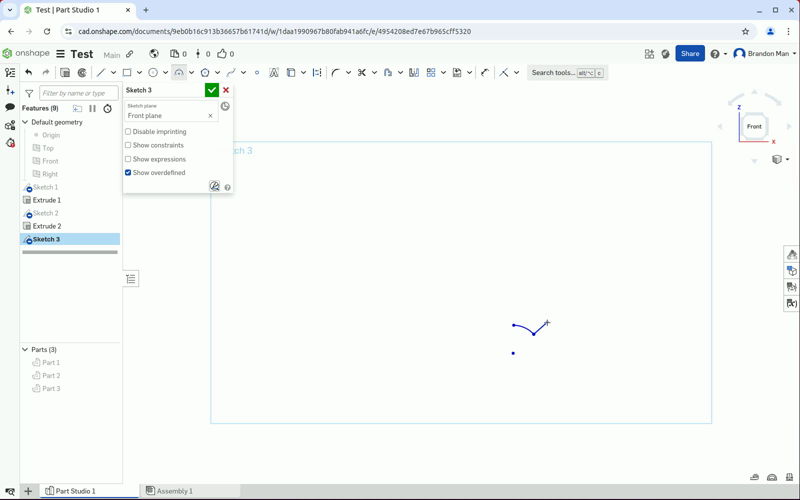
mouse_move(547, 322)
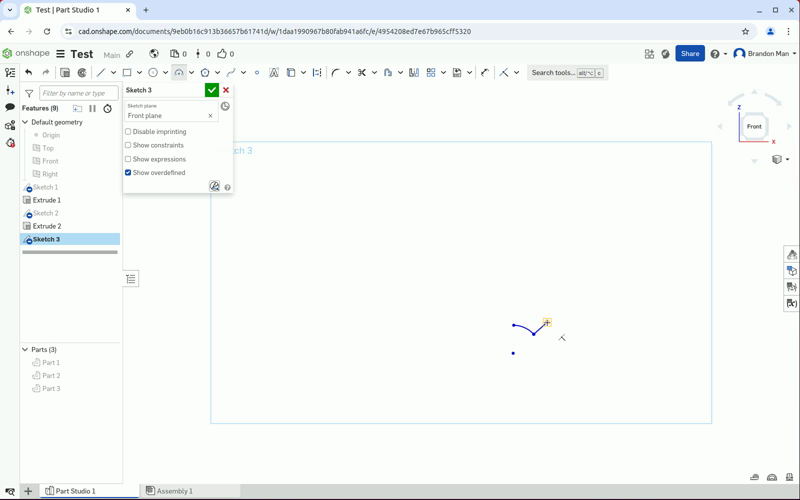
click(547, 322)
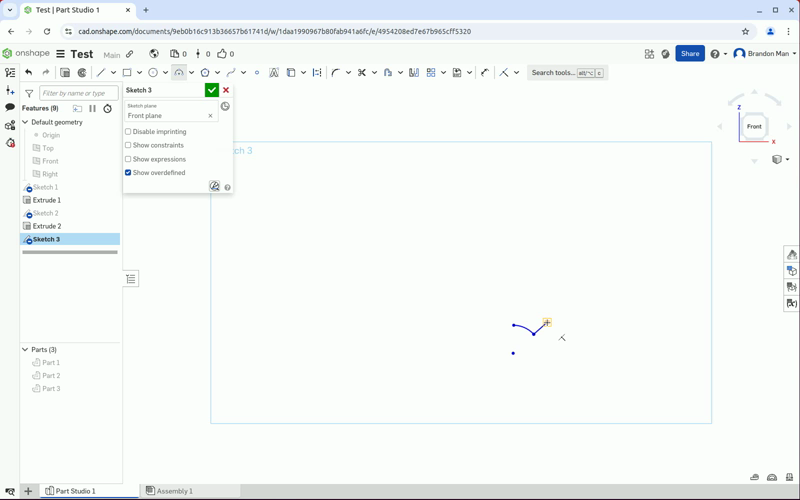
key_down(shift)
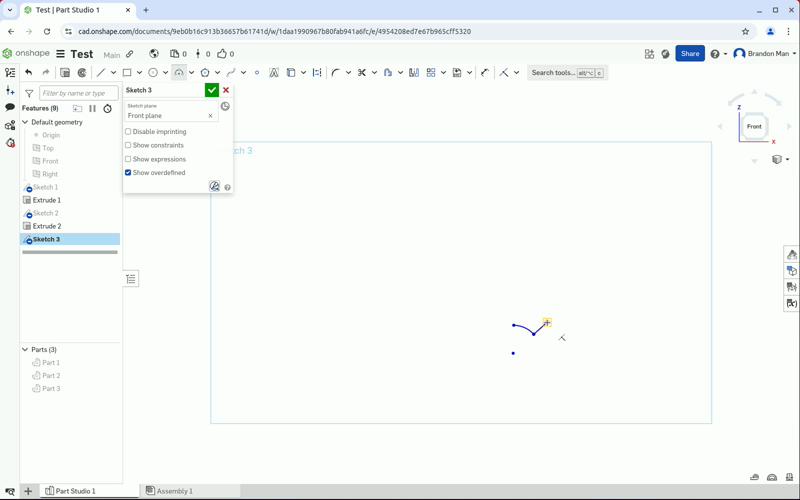
mouse_move(513, 306)
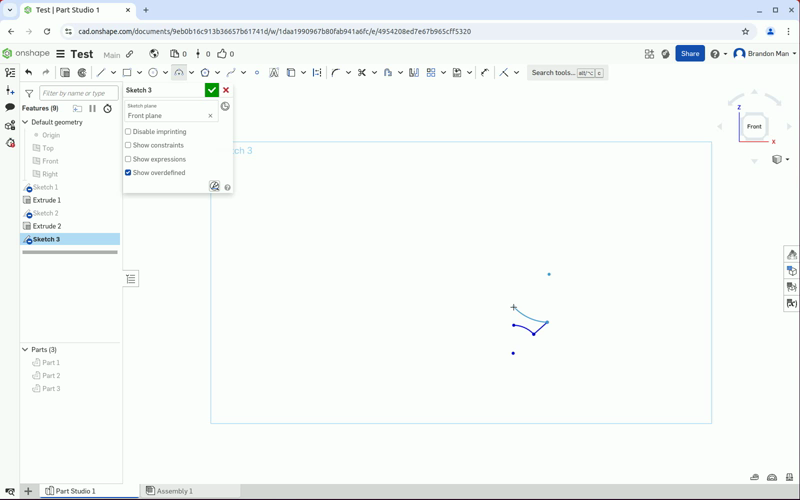
click(513, 306)
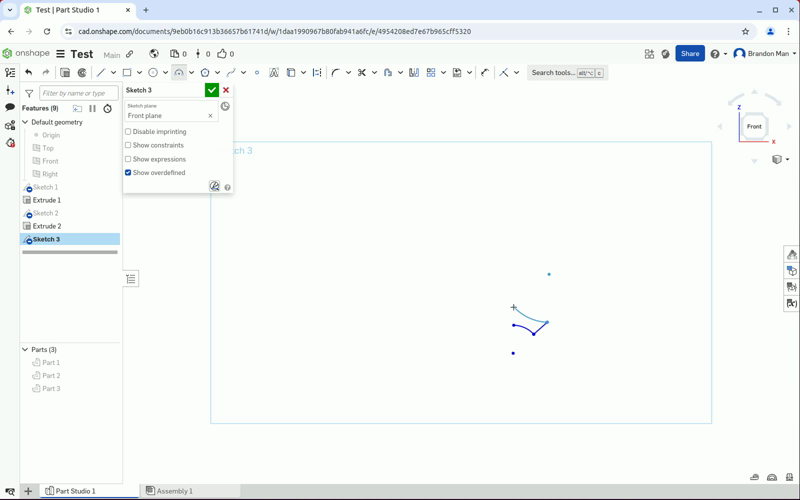
mouse_move(531, 311)
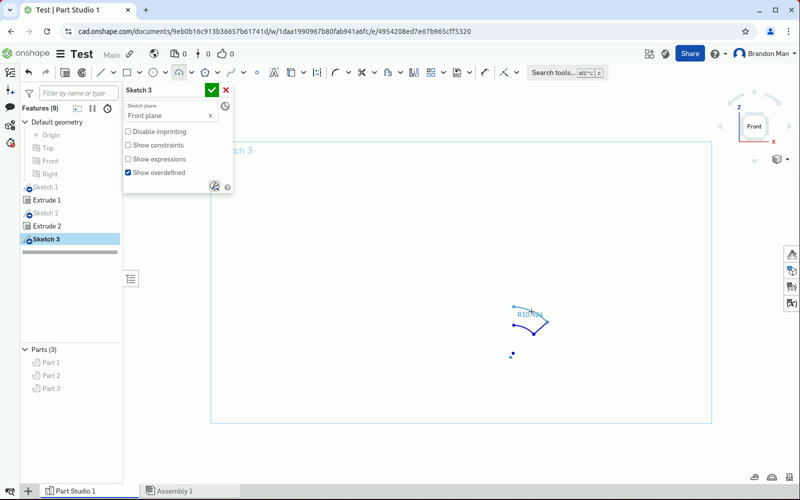
click(531, 311)
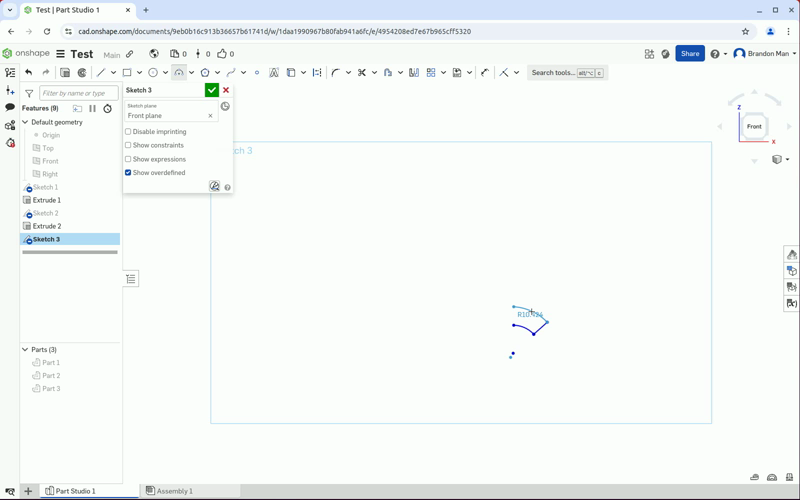
key_up(shift)
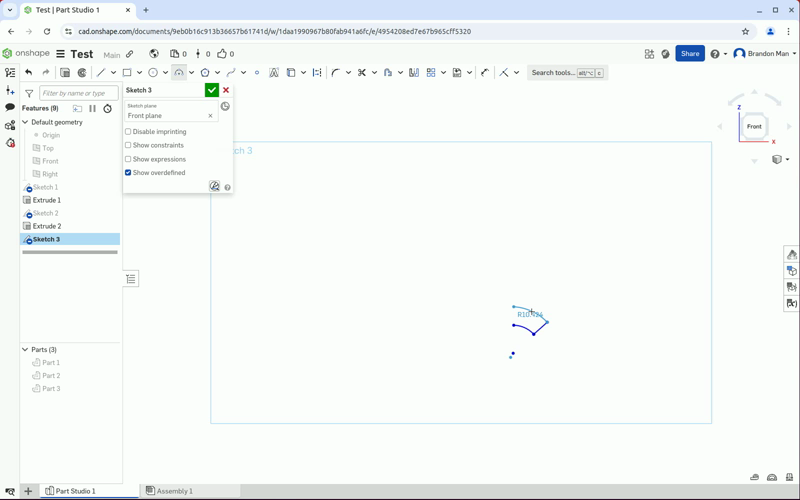
key(esc)
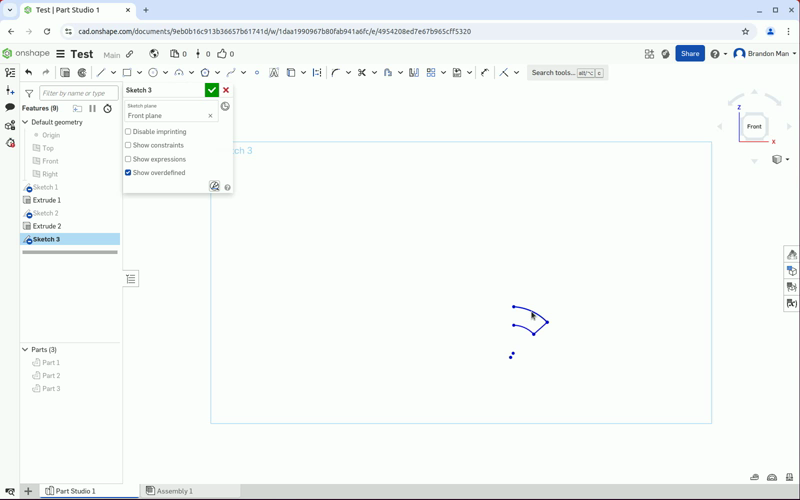
key(l)
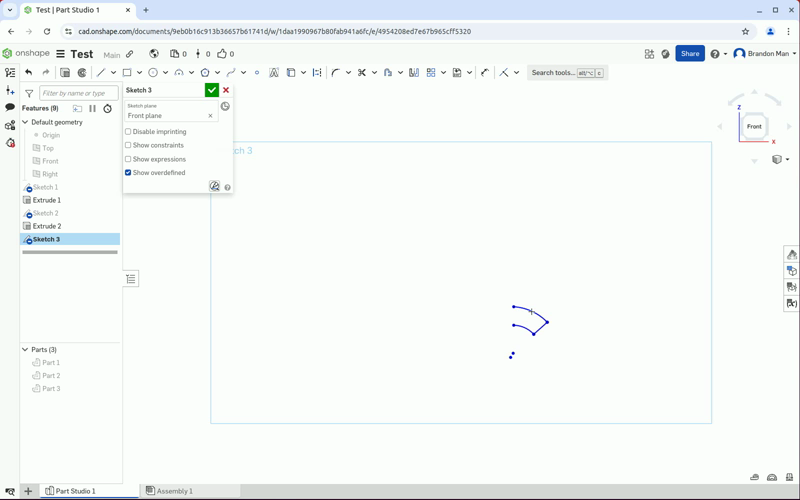
mouse_move(513, 306)
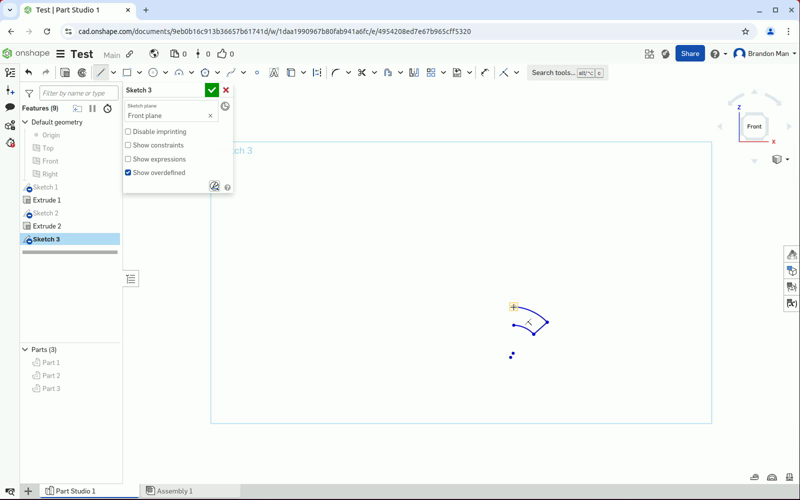
click(513, 306)
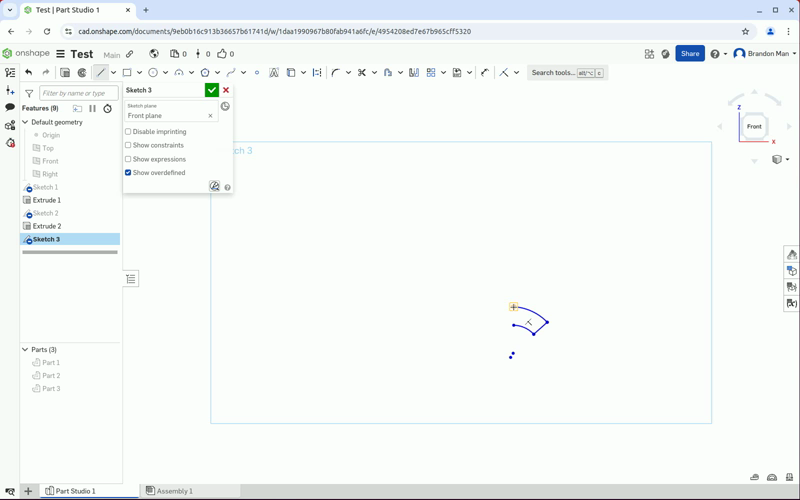
mouse_move(543, 306)
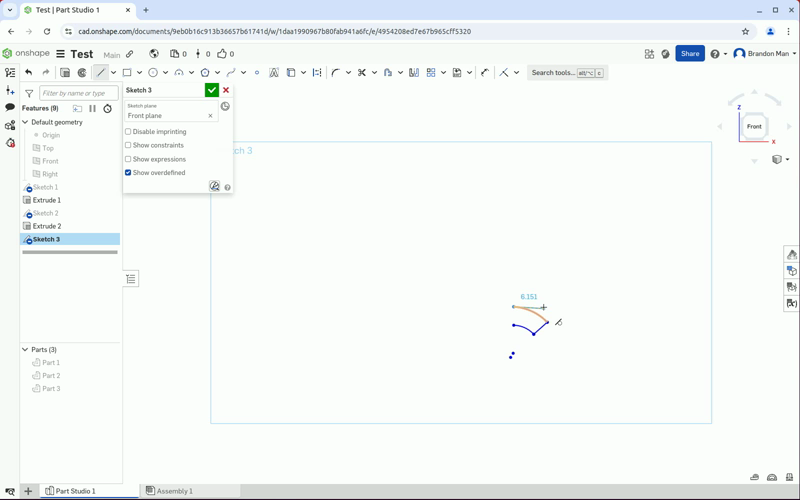
key_down(shift)
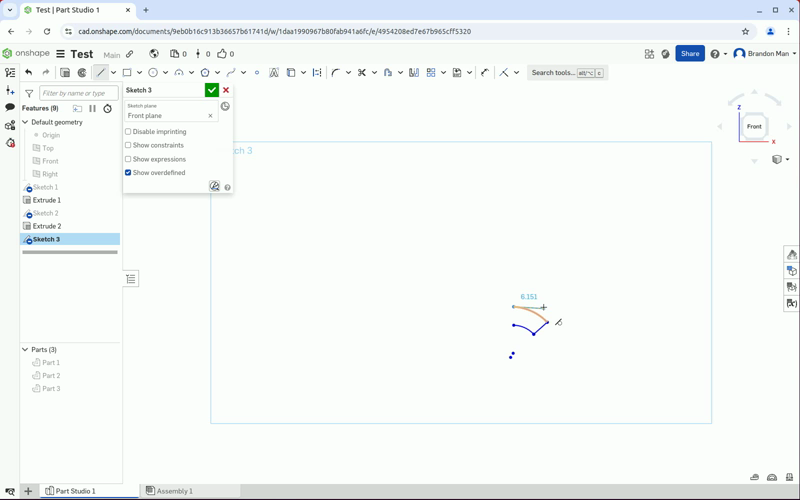
mouse_move(513, 325)
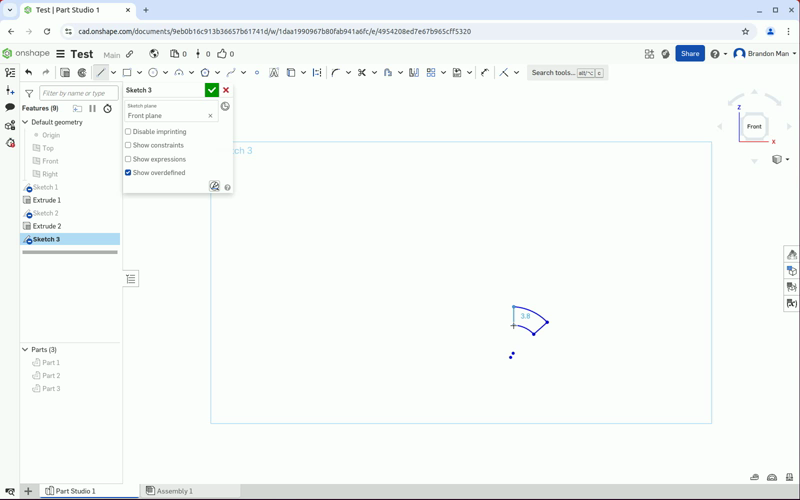
key_up(shift)
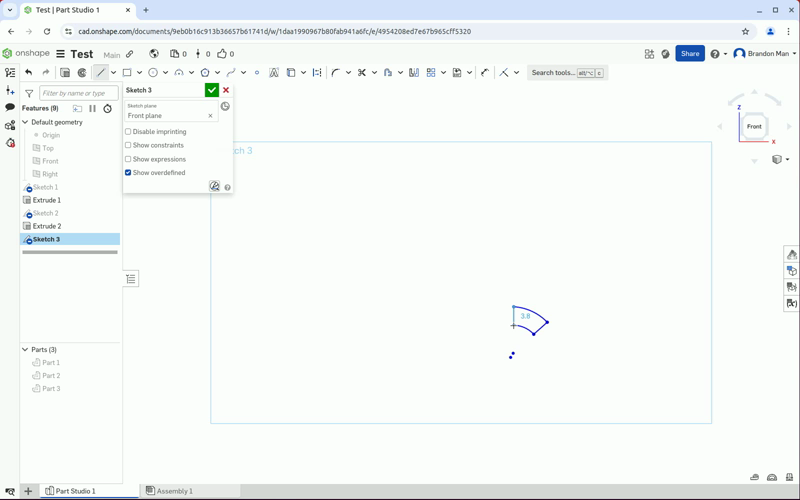
click(513, 325)
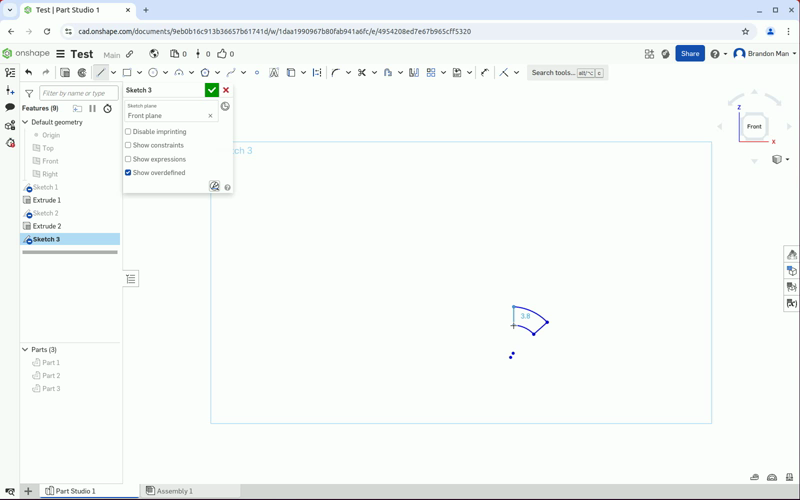
key(esc)
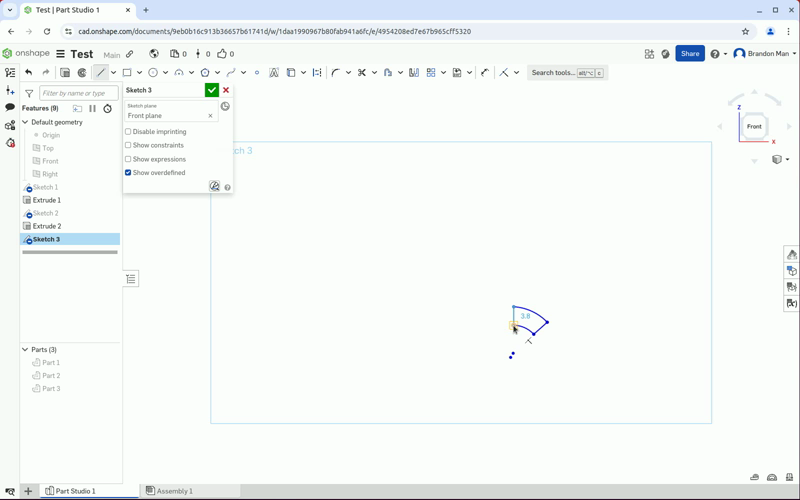
mouse_move(523, 325)
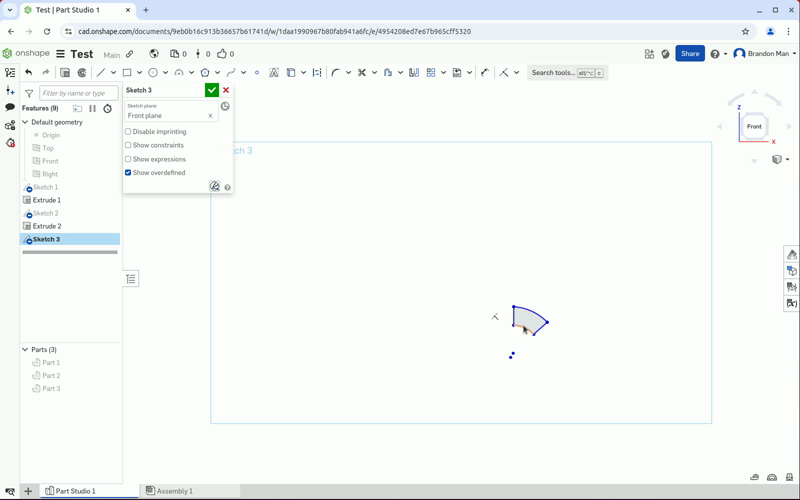
scroll(6)
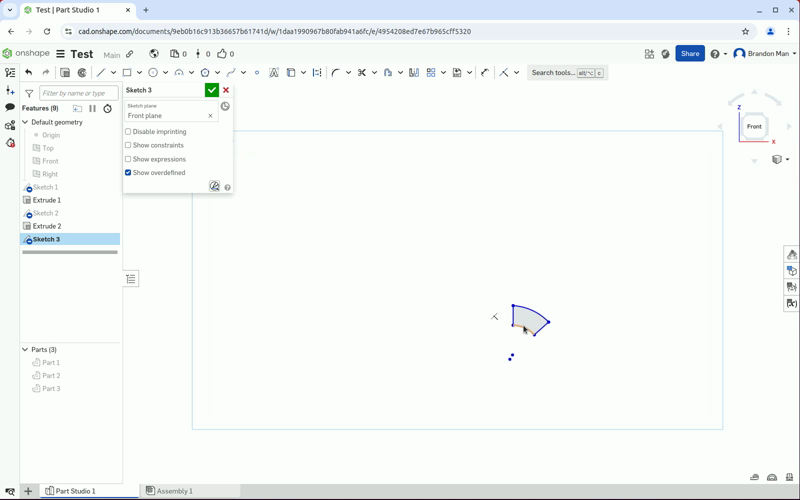
scroll(6)
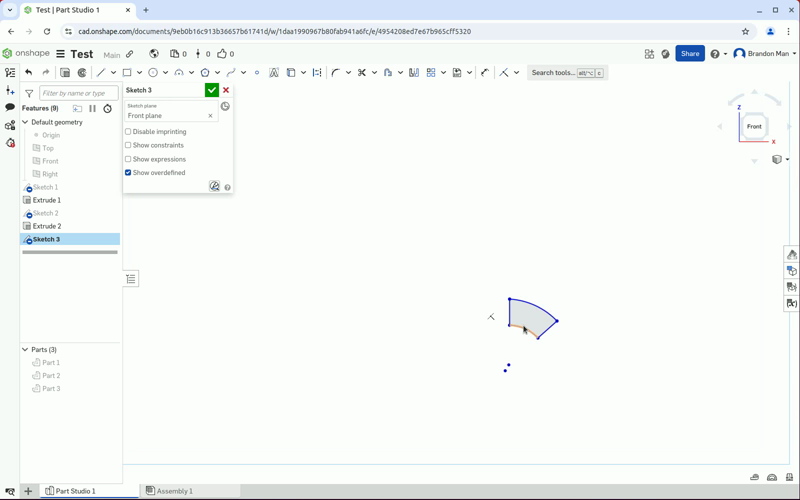
scroll(6)
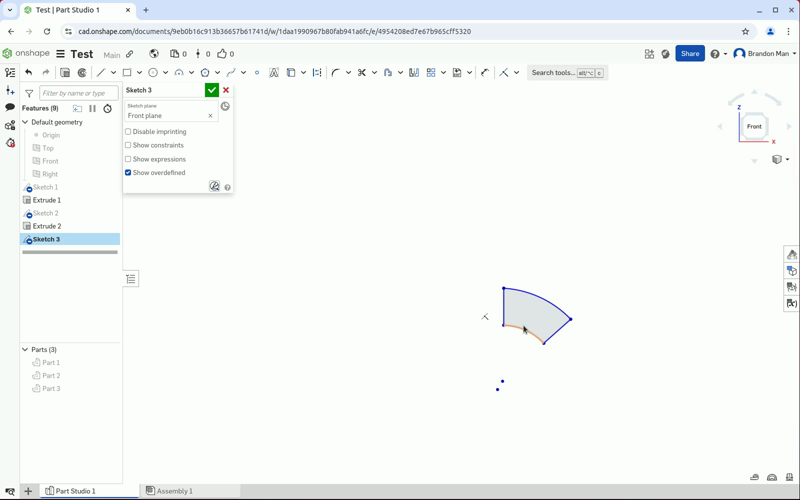
scroll(6)
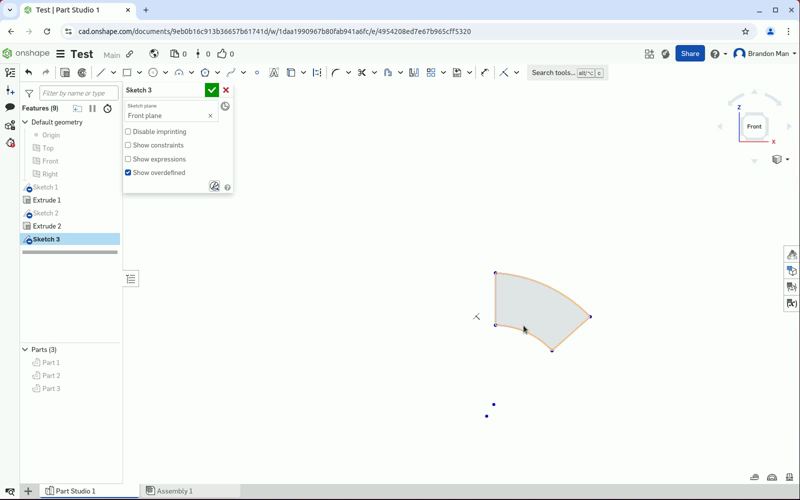
scroll(6)
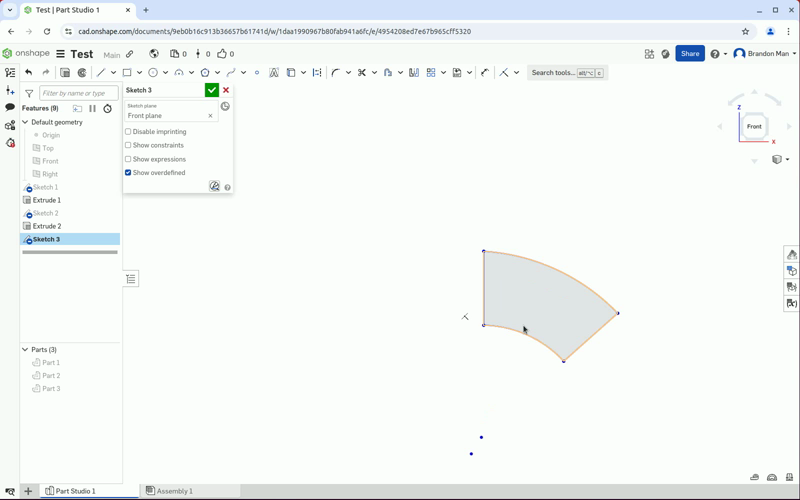
scroll(6)
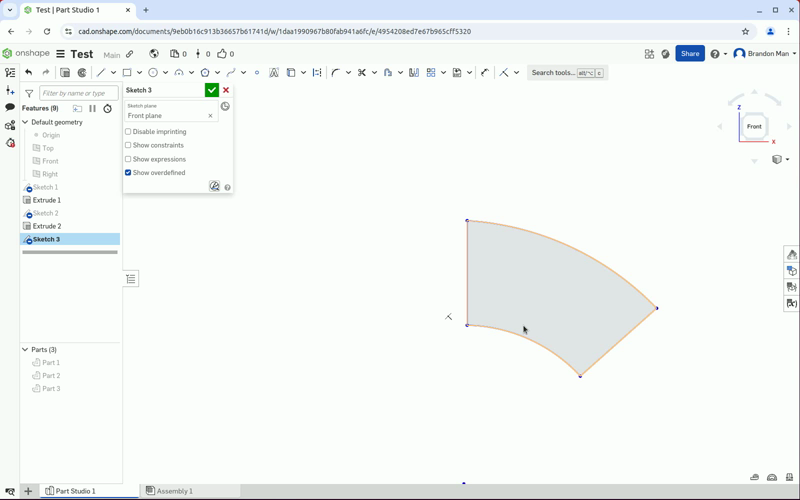
scroll(6)
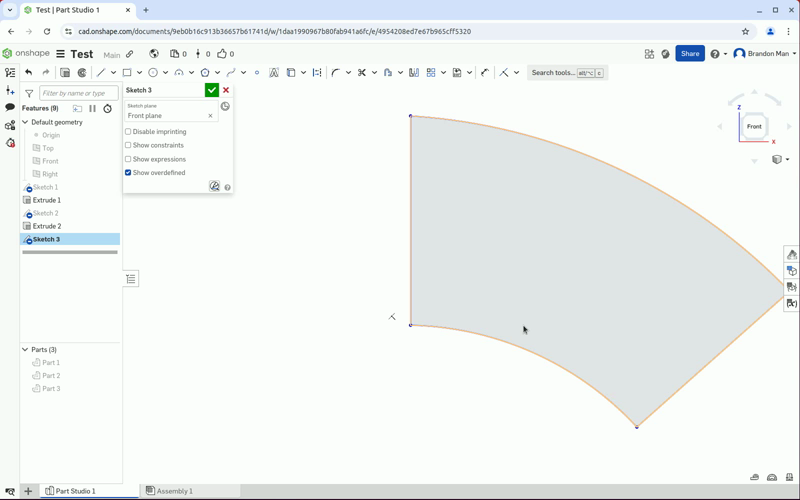
click(523, 325)
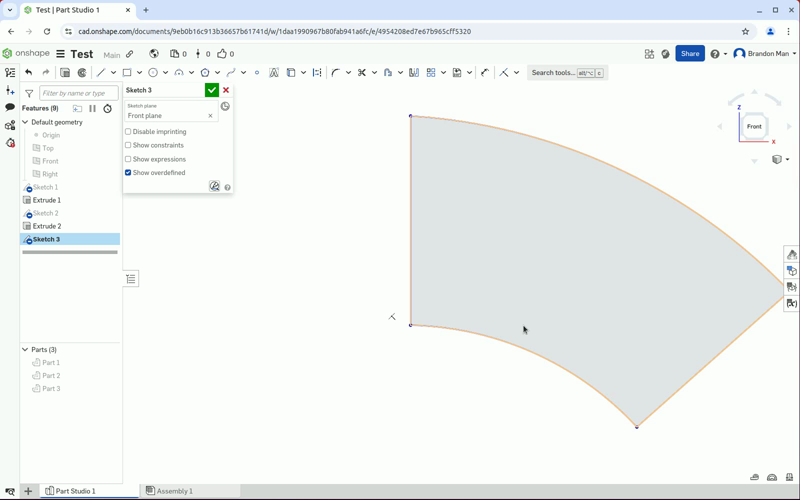
scroll(-6)
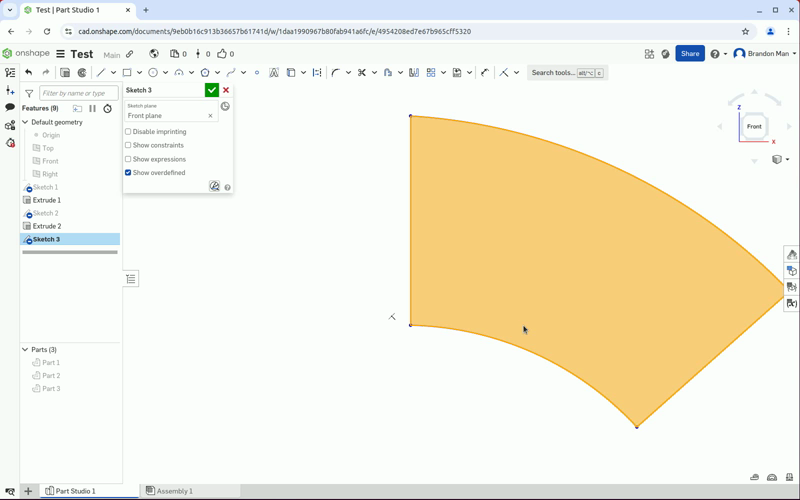
scroll(-6)
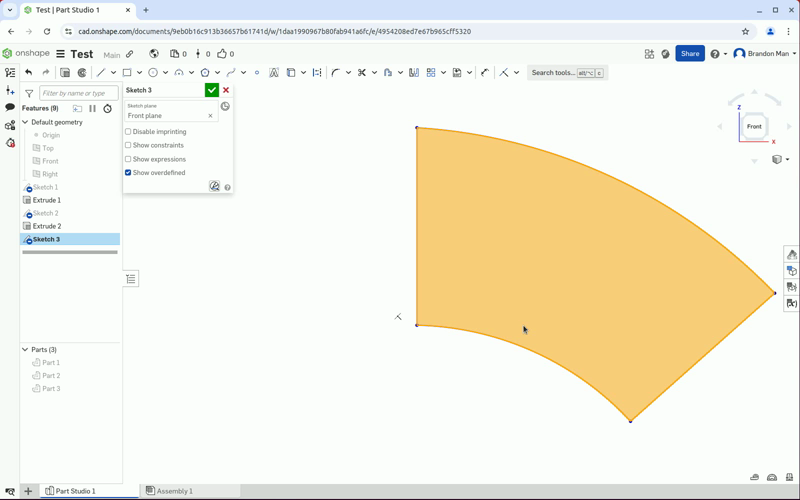
scroll(-6)
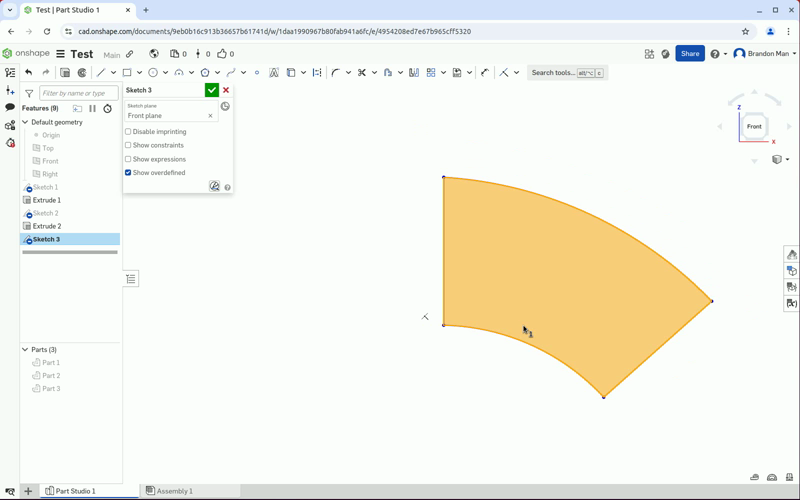
scroll(-6)
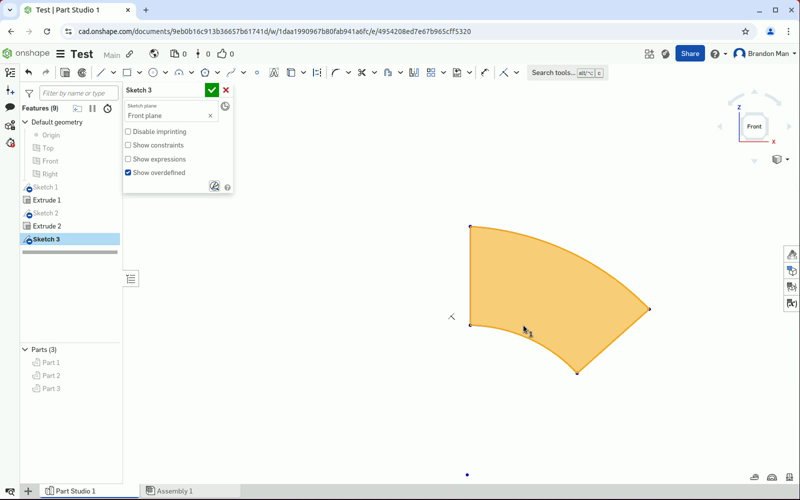
scroll(-6)
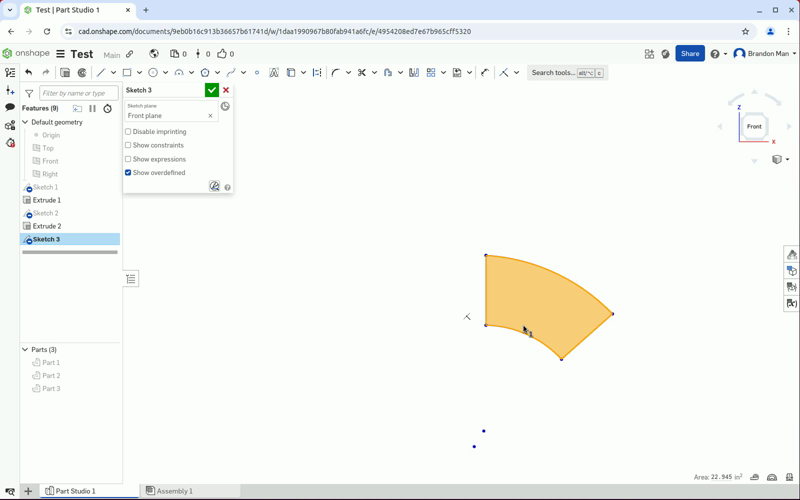
scroll(-6)
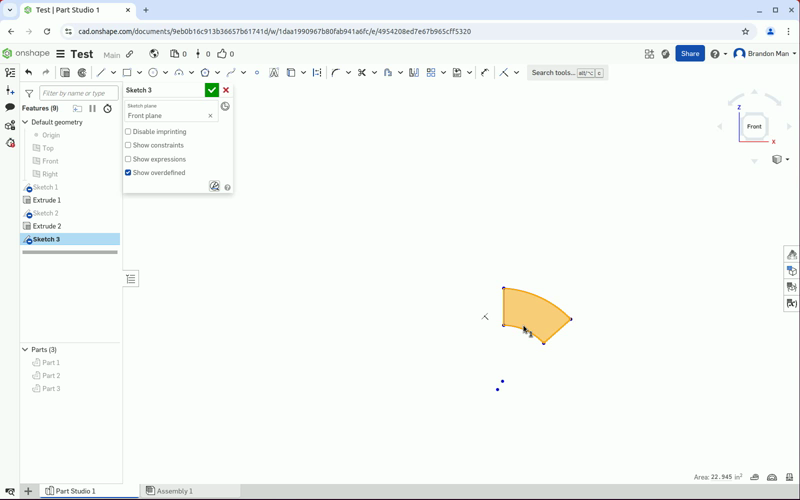
scroll(-6)
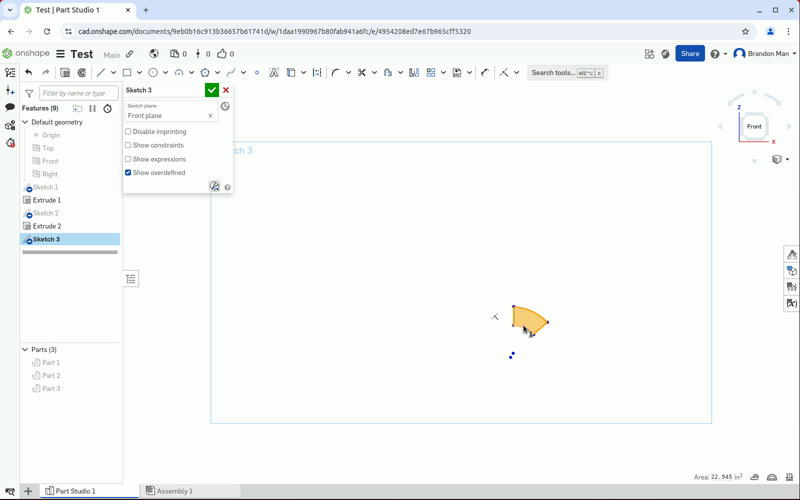
mouse_move(73, 352)
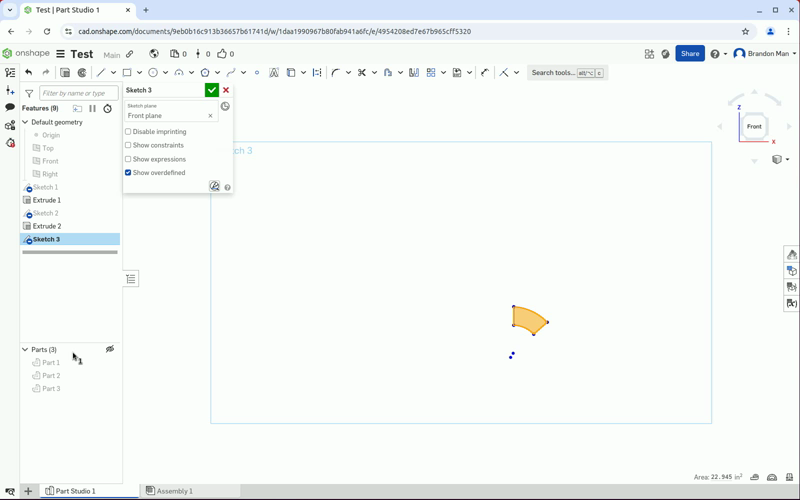
key(shift+y)
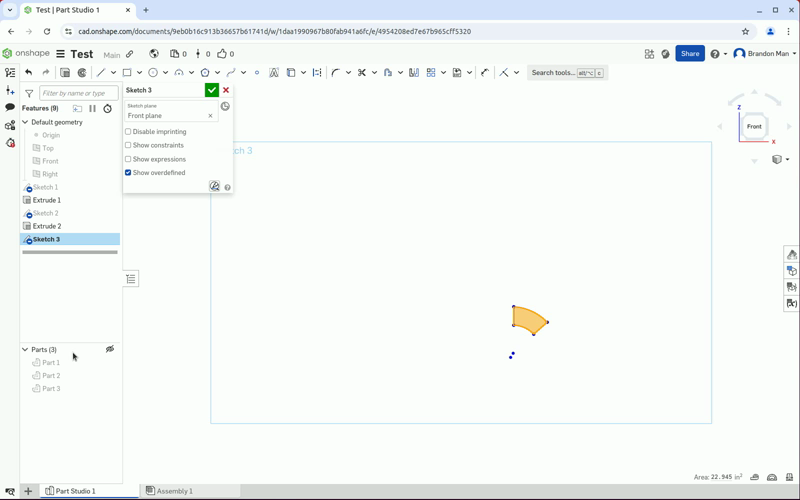
key(shift+e)
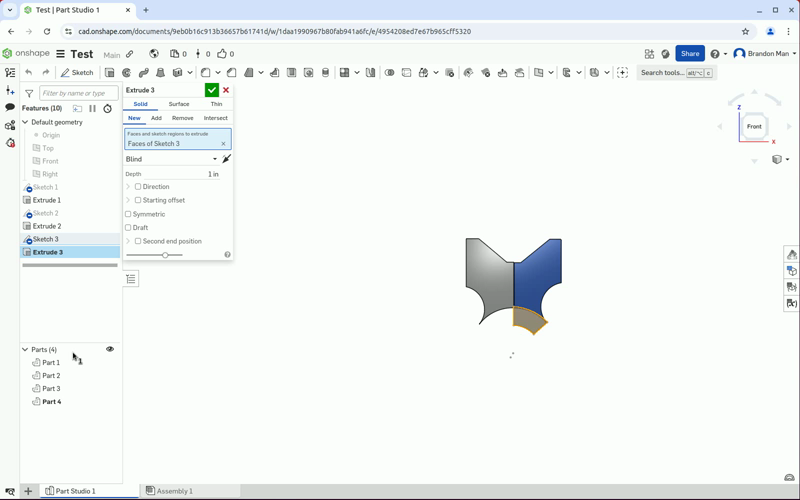
mouse_move(143, 106)
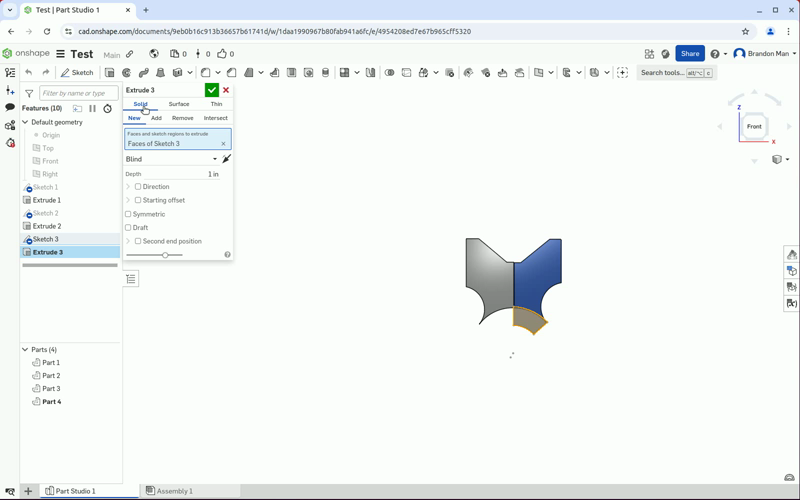
click(143, 106)
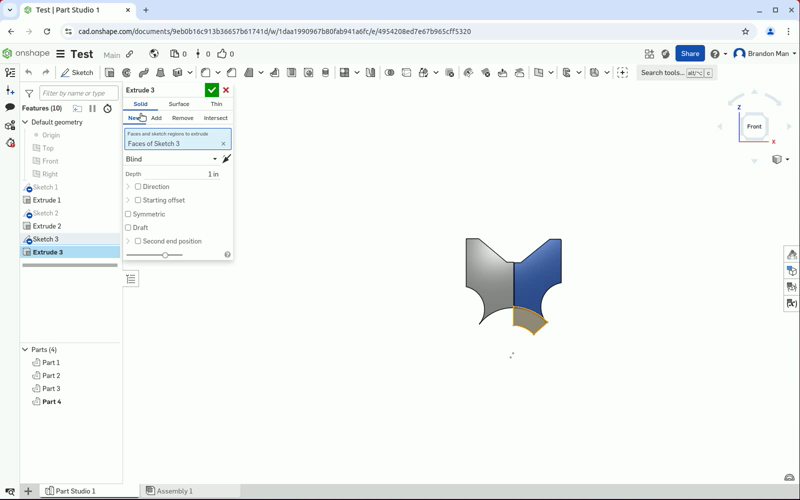
mouse_move(137, 120)
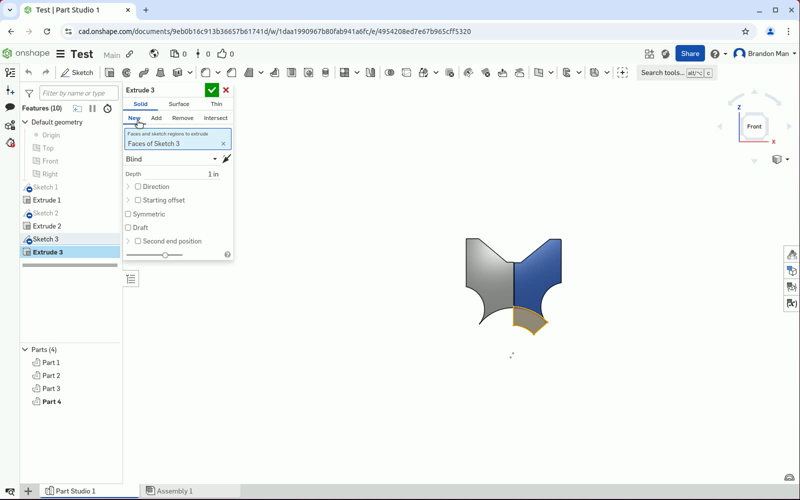
click(137, 120)
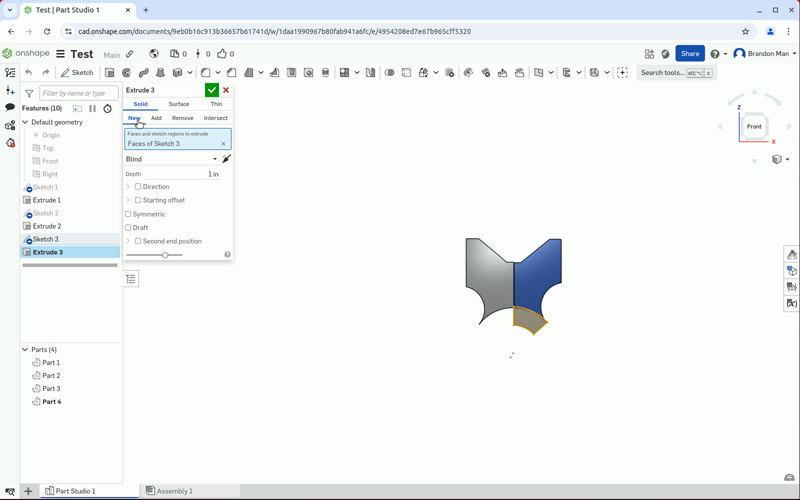
key(tab, 4)
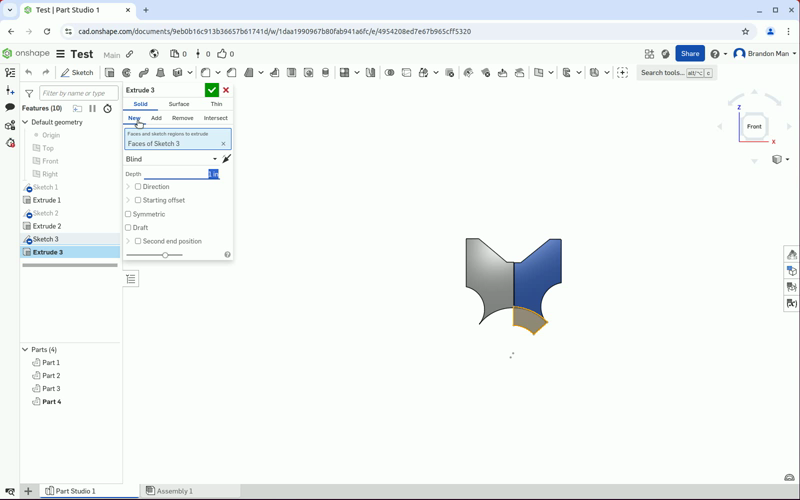
text(9.628)
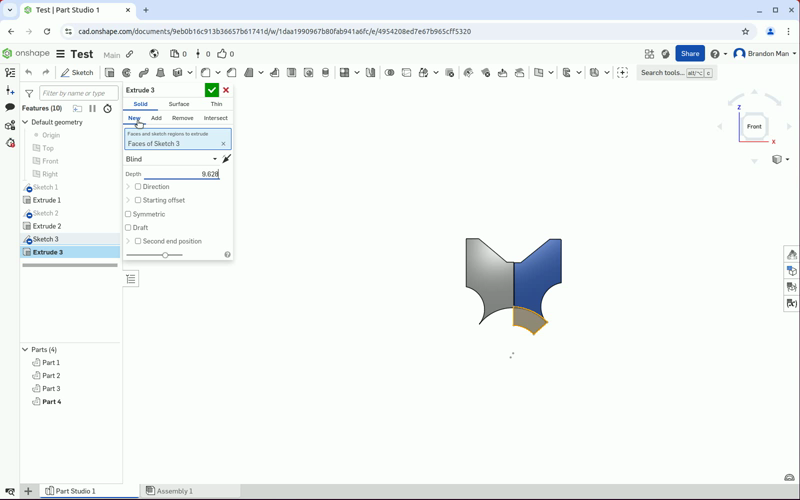
key(enter)
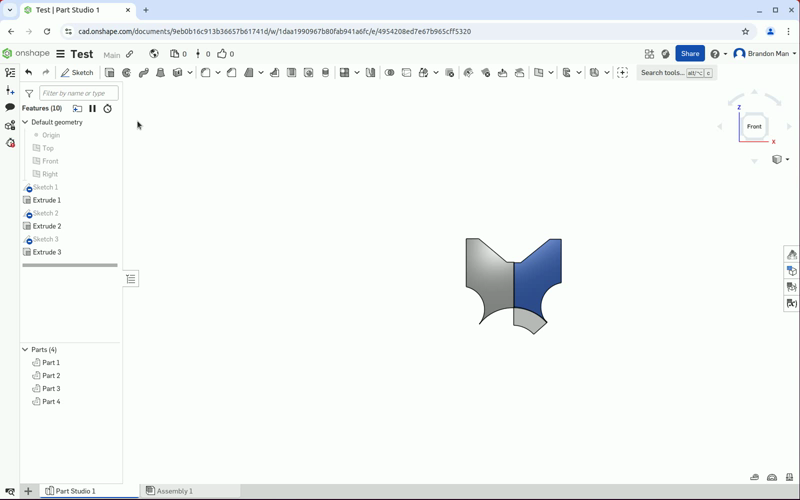
key(shift+h)
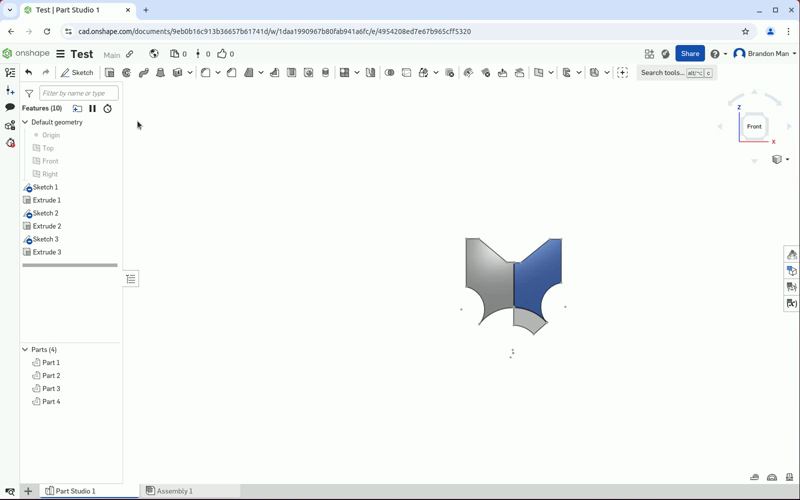
key(shift+h)
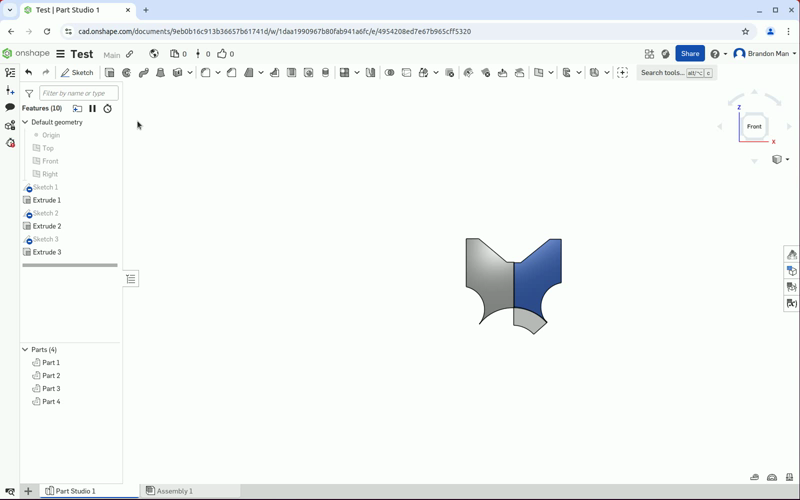
mouse_move(73, 189)
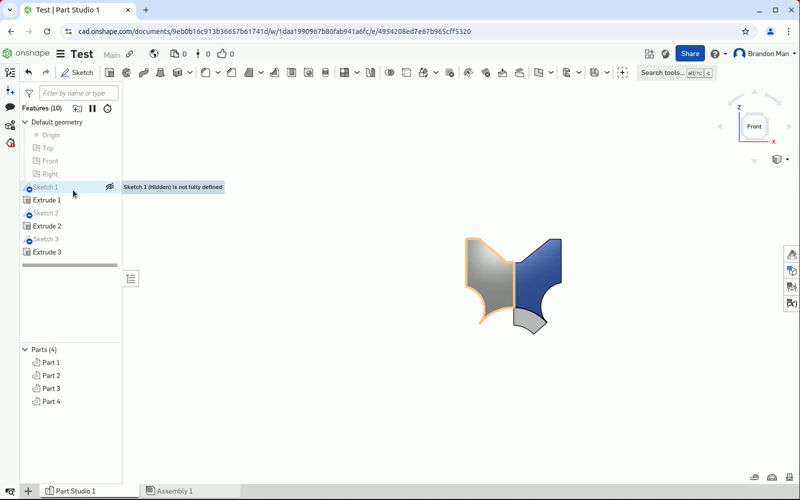
click(73, 189)
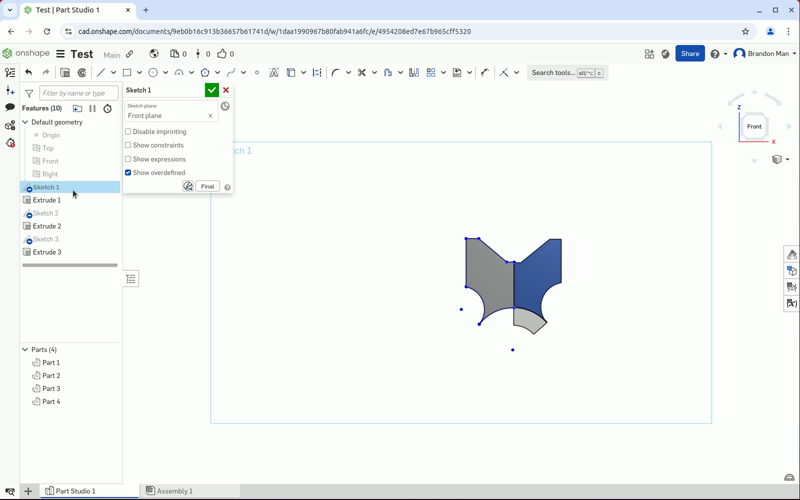
mouse_move(229, 92)
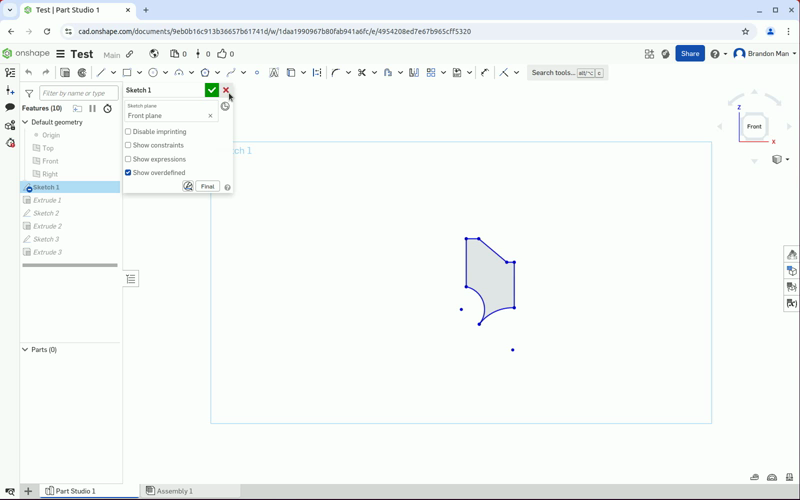
click(229, 92)
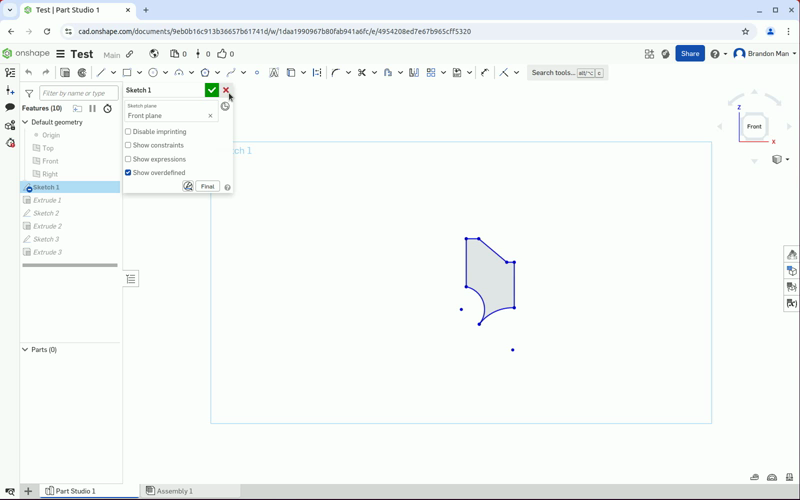
key(shift+s)
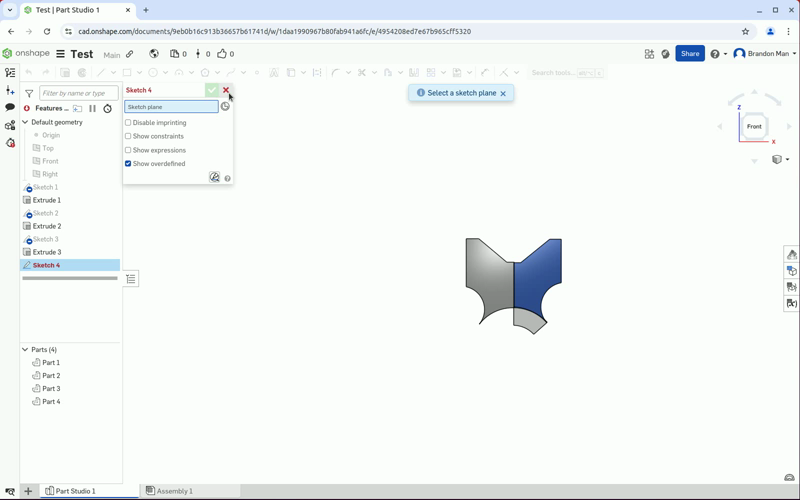
mouse_move(73, 163)
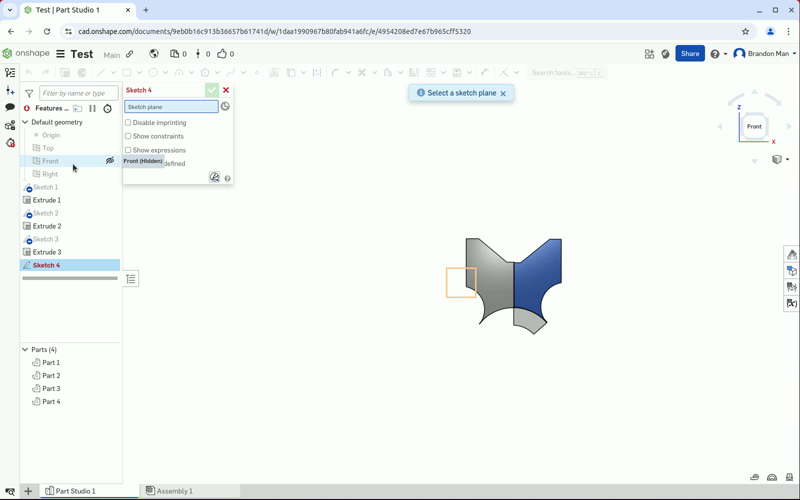
click(73, 163)
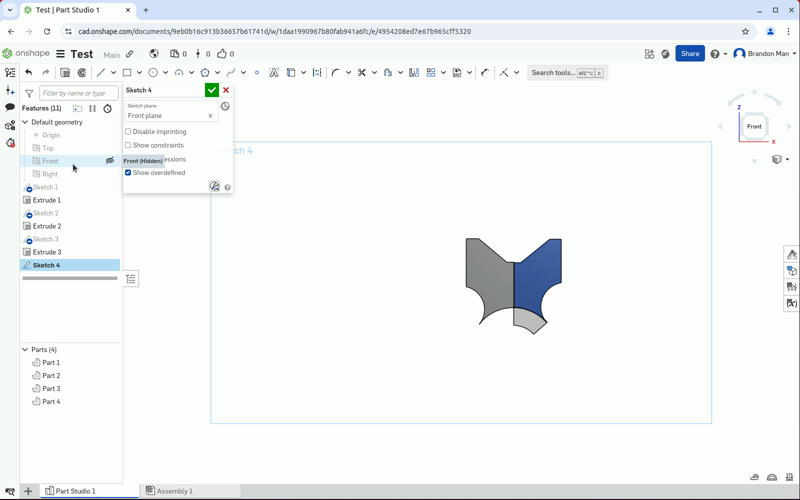
mouse_move(73, 352)
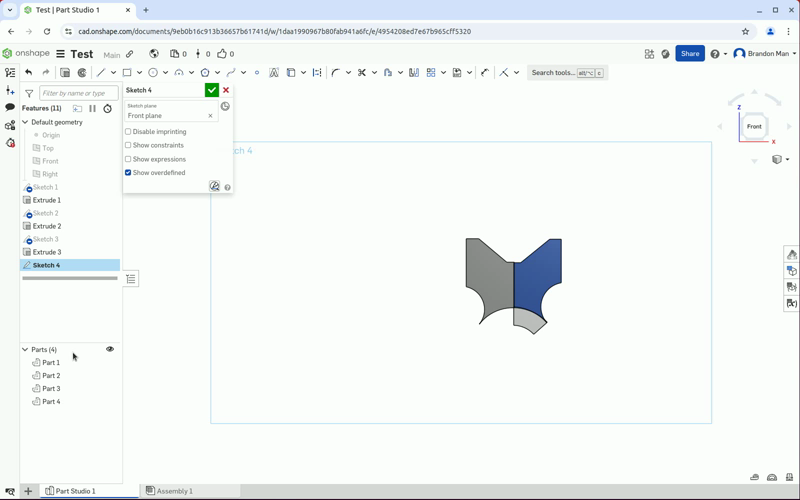
key(y)
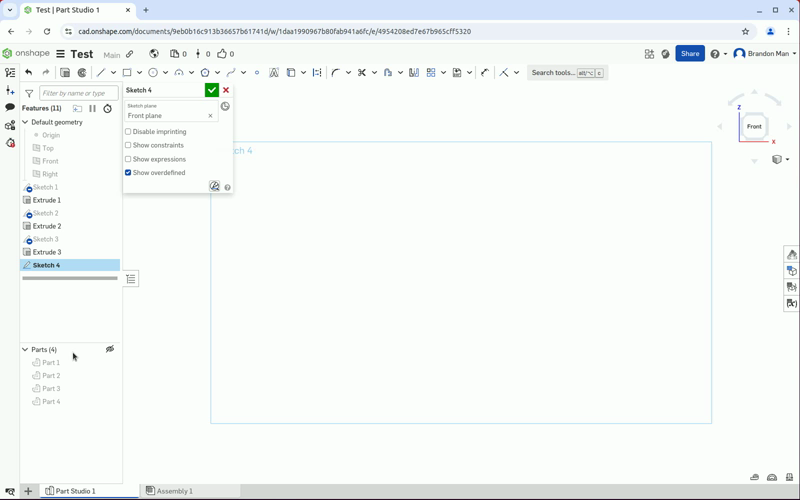
key(l)
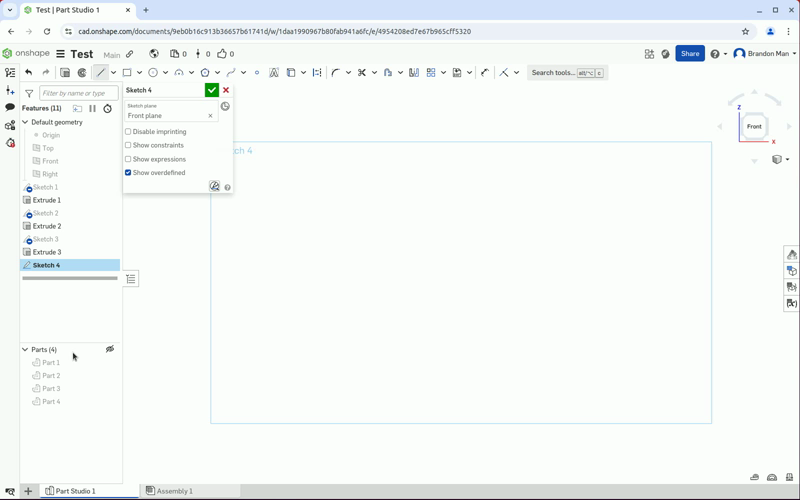
key_down(shift)
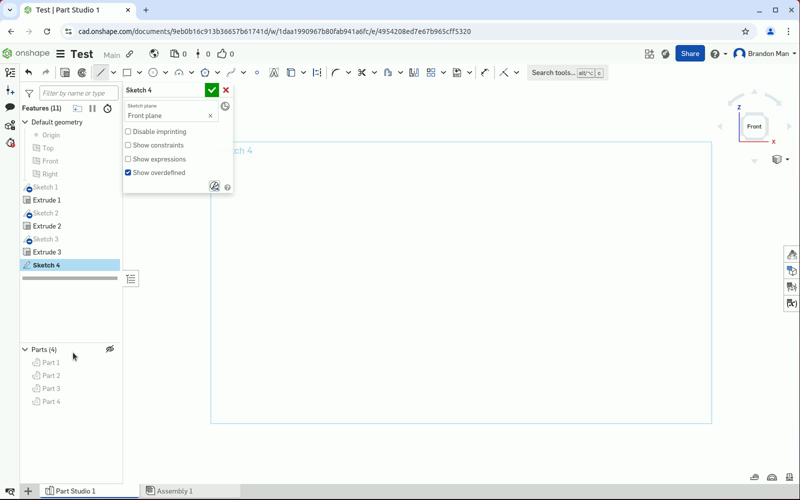
mouse_move(479, 324)
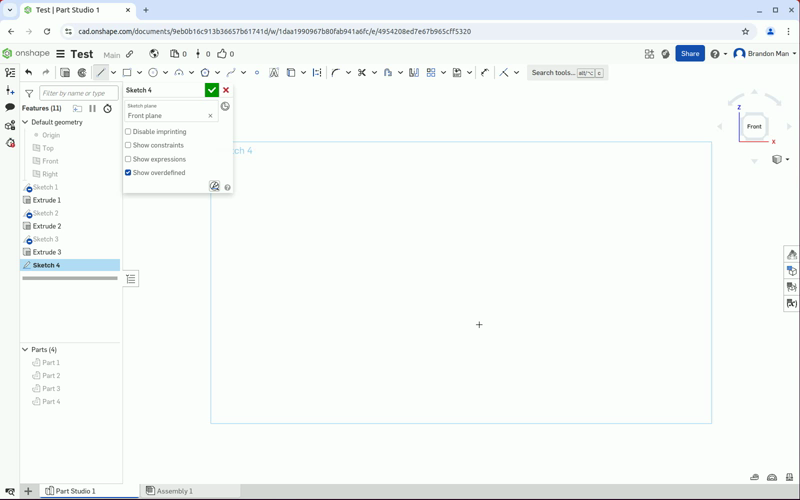
click(479, 324)
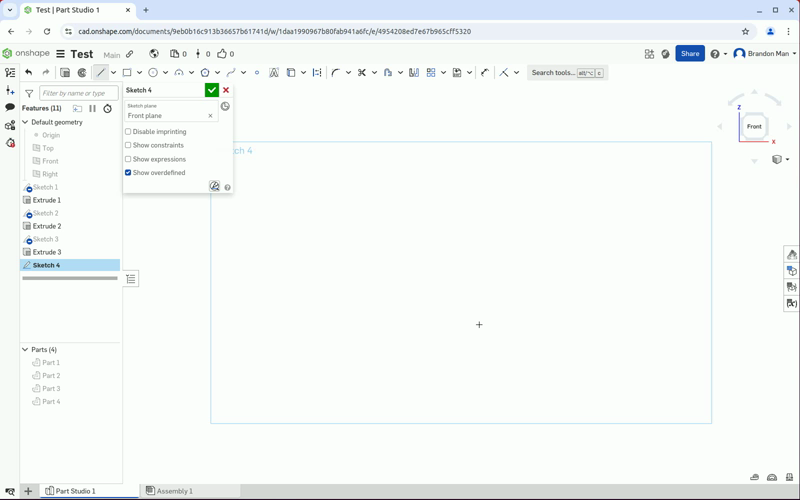
key_up(shift)
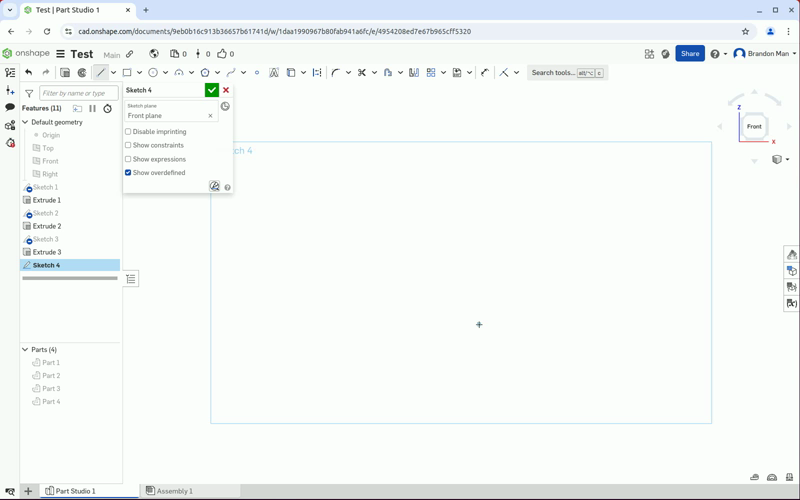
key_down(shift)
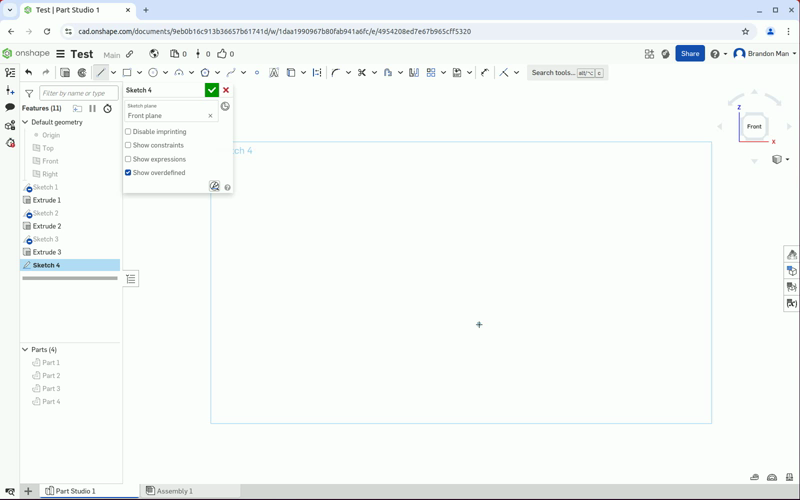
mouse_move(509, 324)
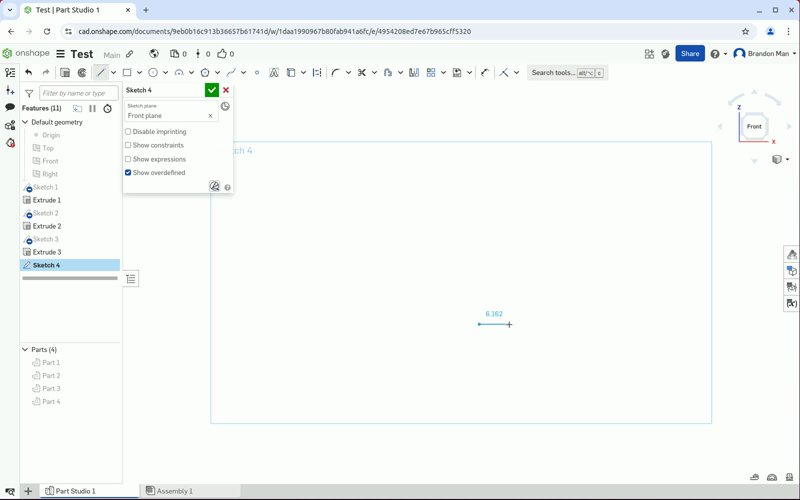
mouse_move(493, 335)
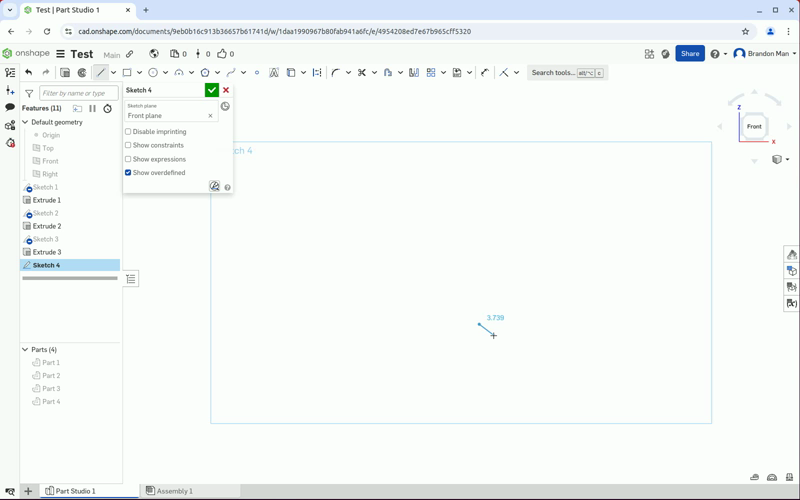
click(493, 335)
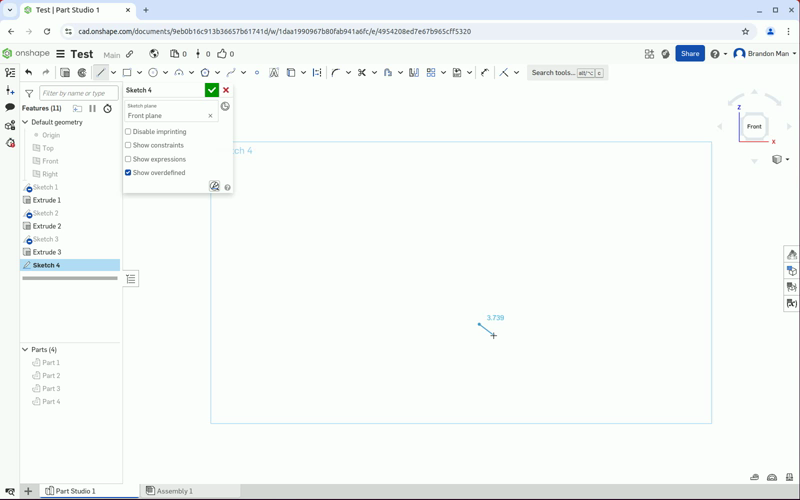
key_up(shift)
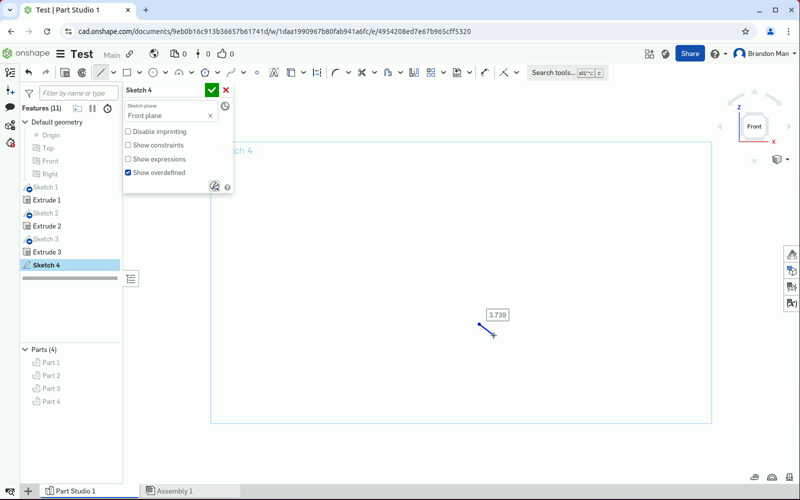
key(esc)
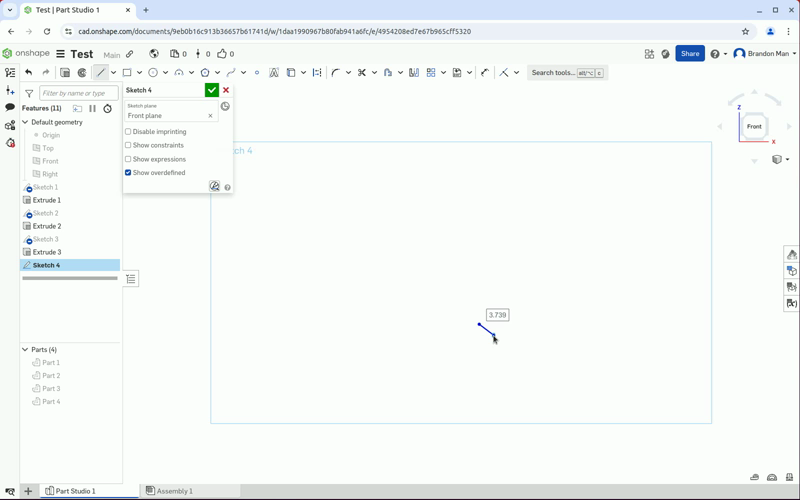
key(a)
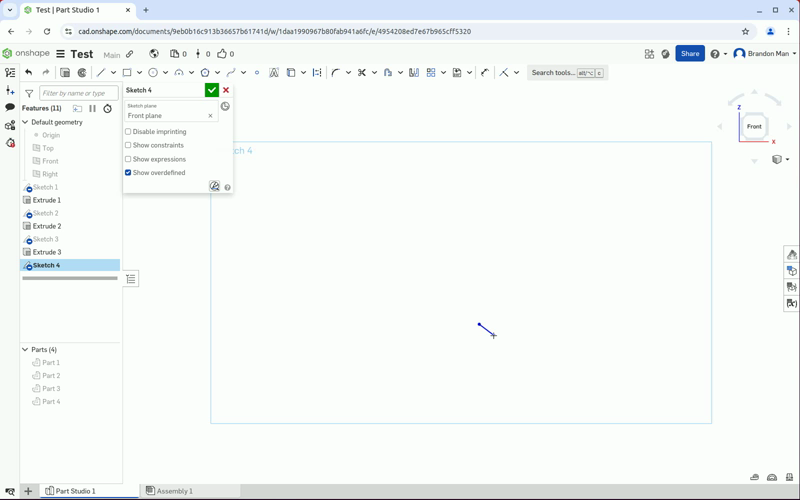
mouse_move(493, 335)
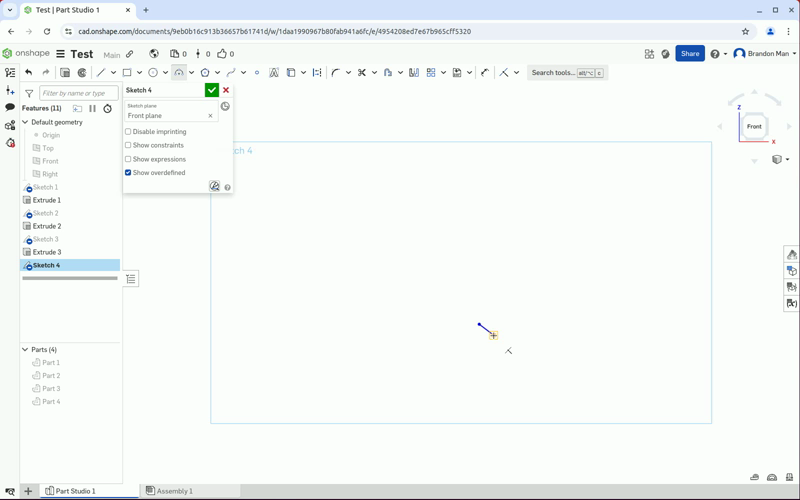
click(493, 335)
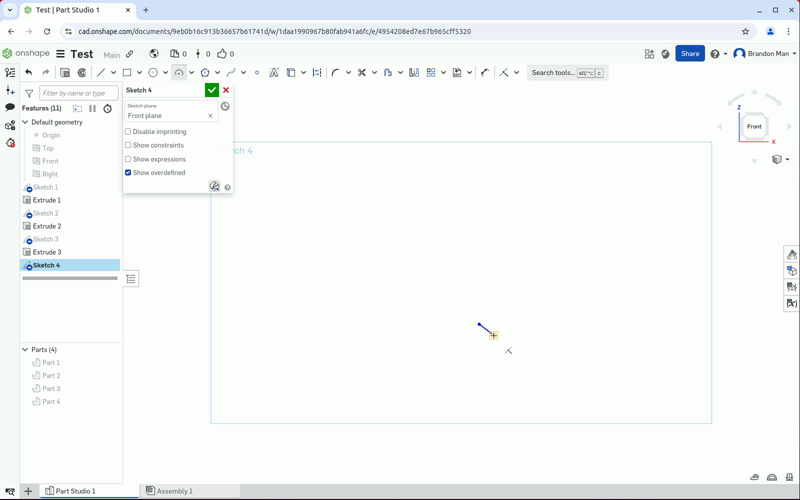
key_down(shift)
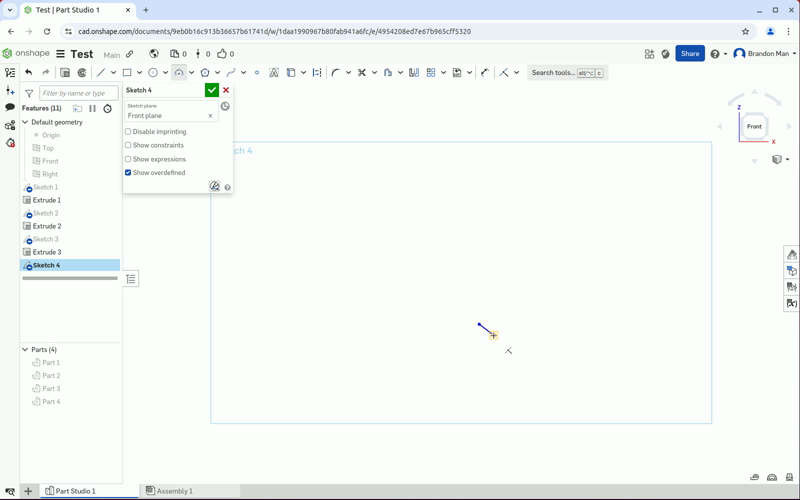
mouse_move(515, 324)
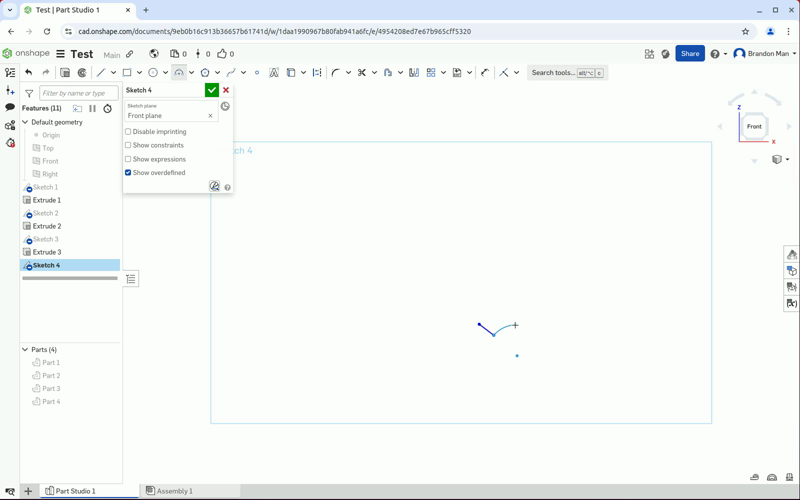
click(515, 324)
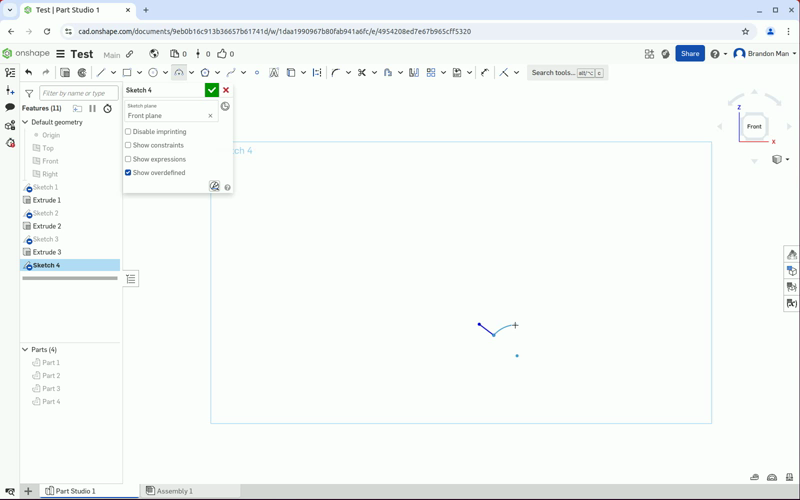
mouse_move(503, 327)
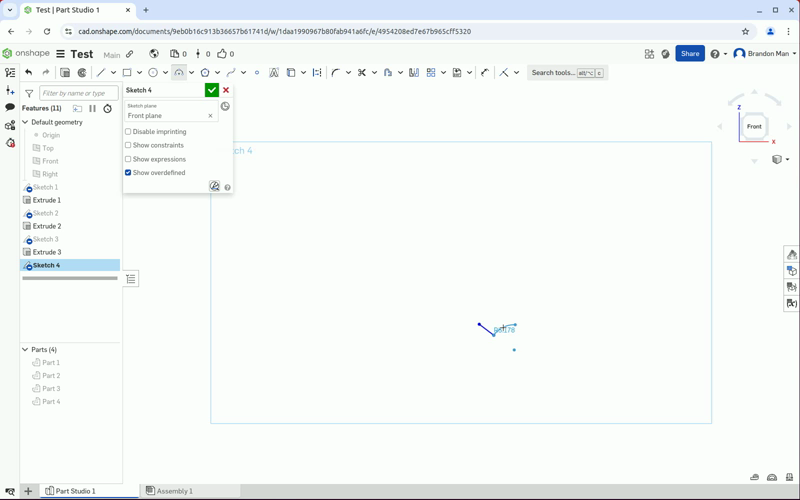
click(503, 327)
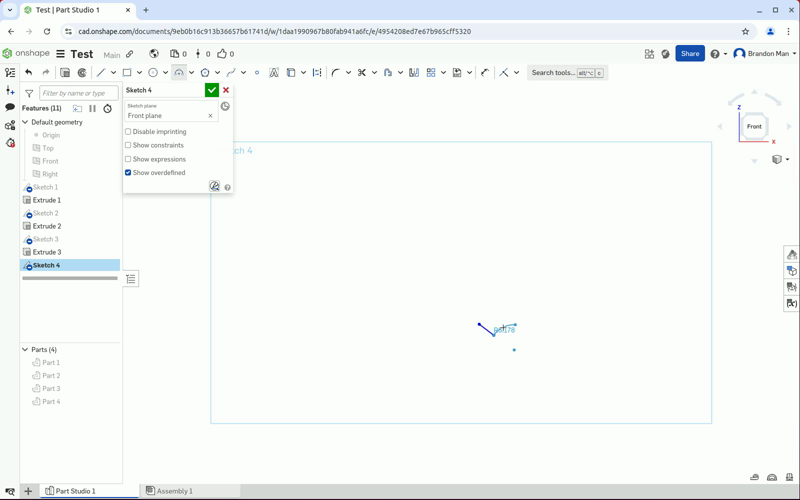
key_up(shift)
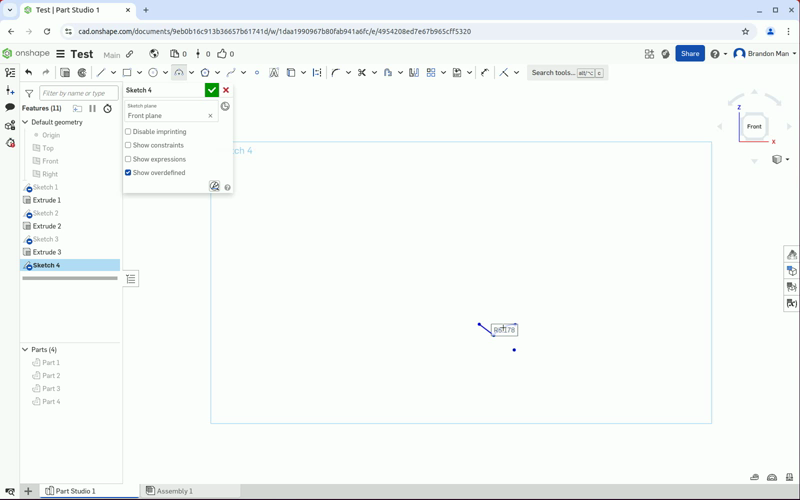
key(esc)
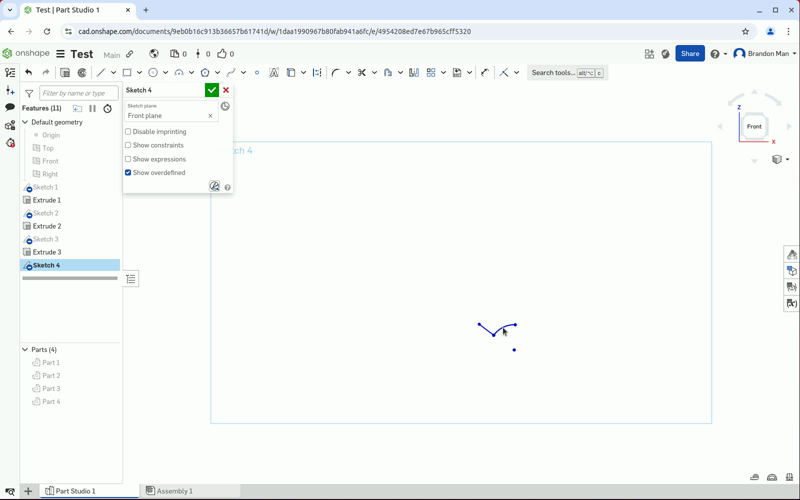
key(l)
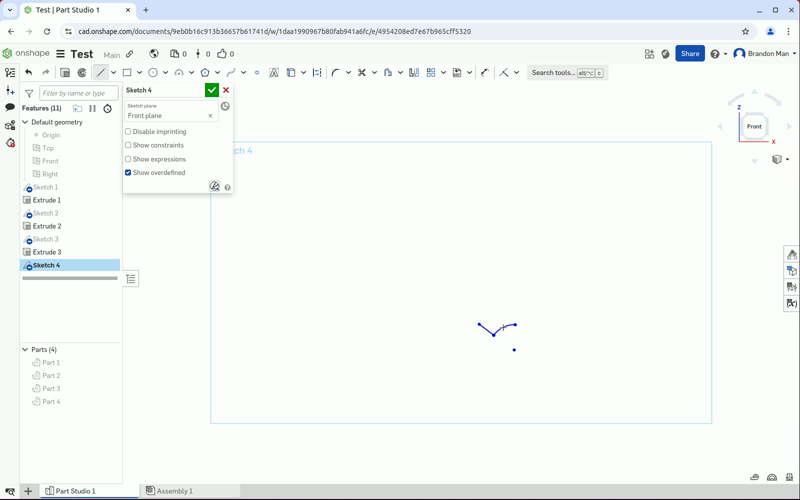
mouse_move(515, 324)
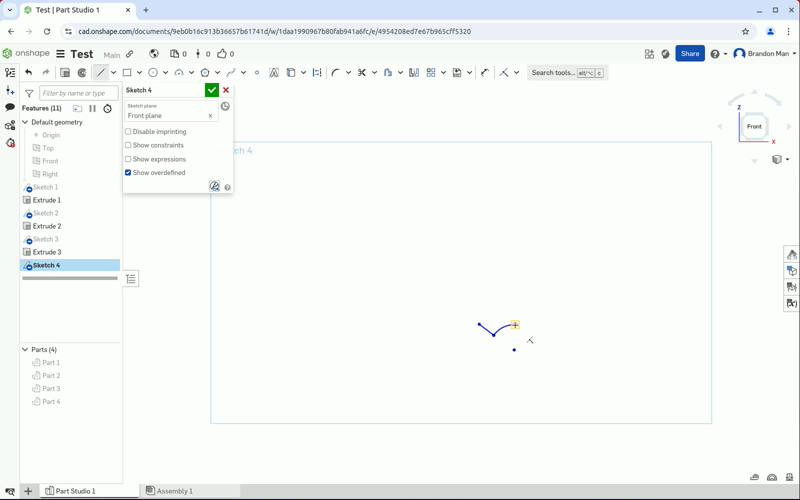
click(515, 324)
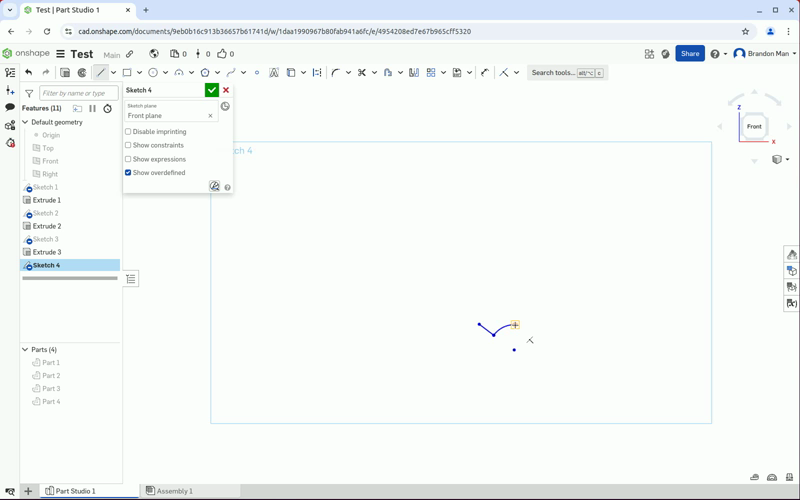
key_down(shift)
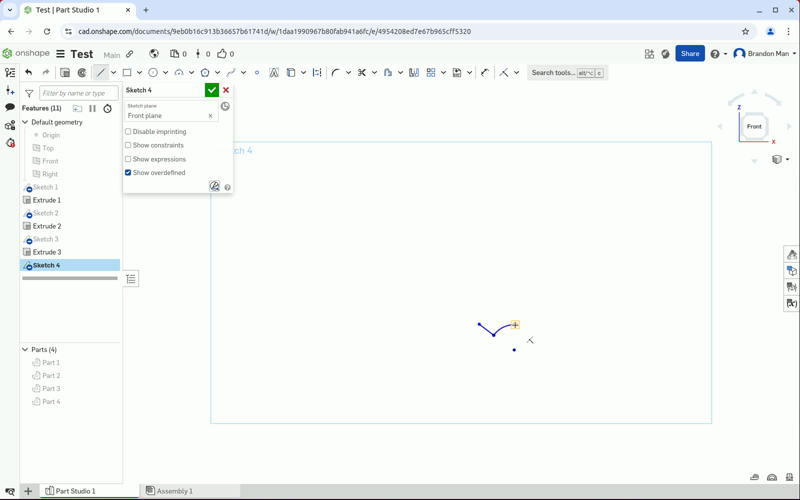
mouse_move(545, 324)
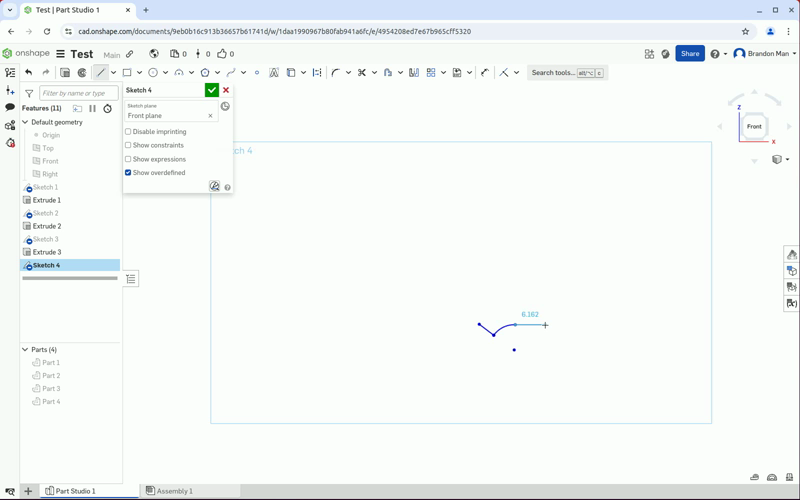
mouse_move(515, 306)
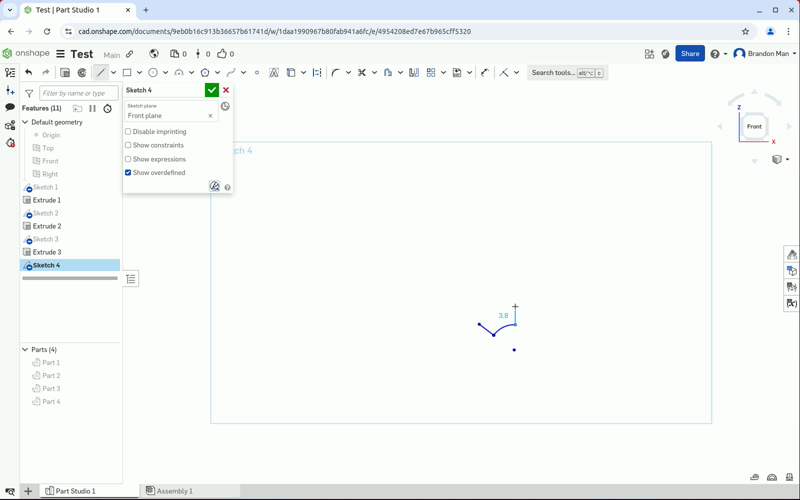
click(515, 306)
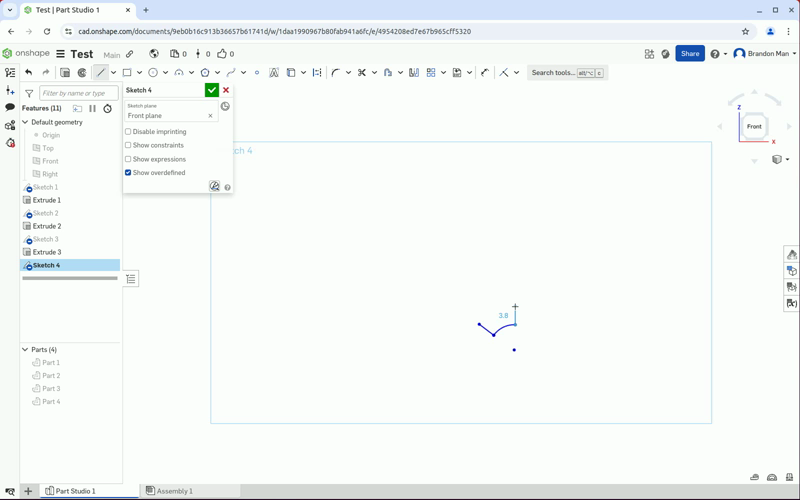
key_up(shift)
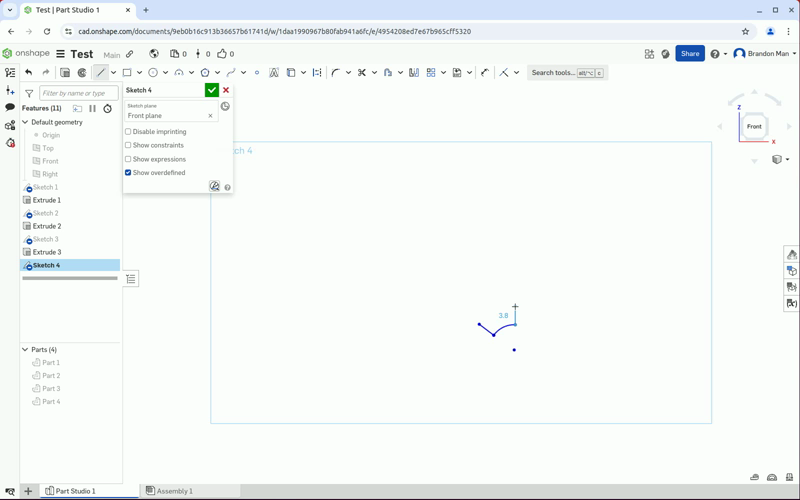
key(esc)
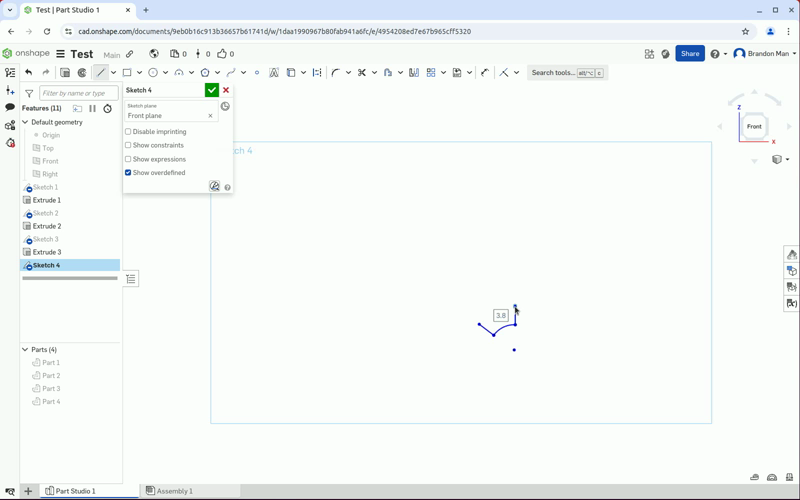
key(a)
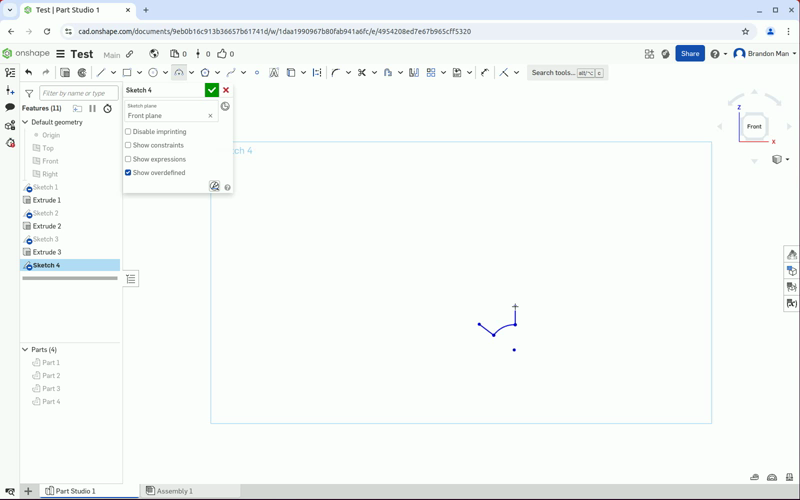
mouse_move(515, 306)
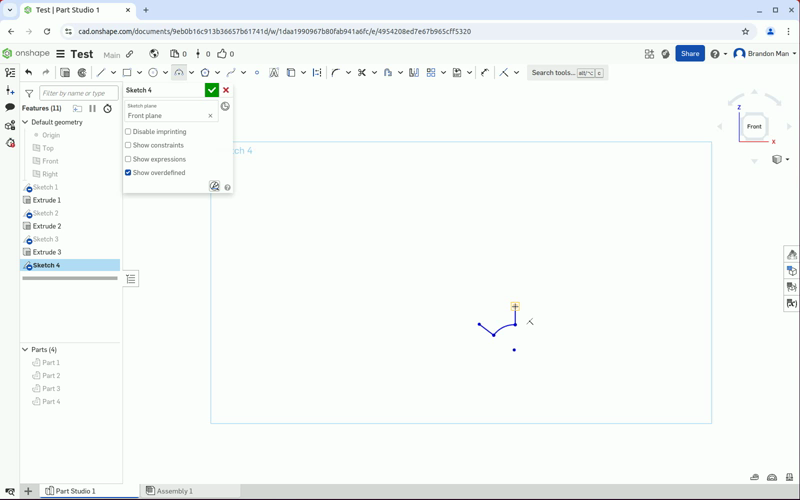
click(515, 306)
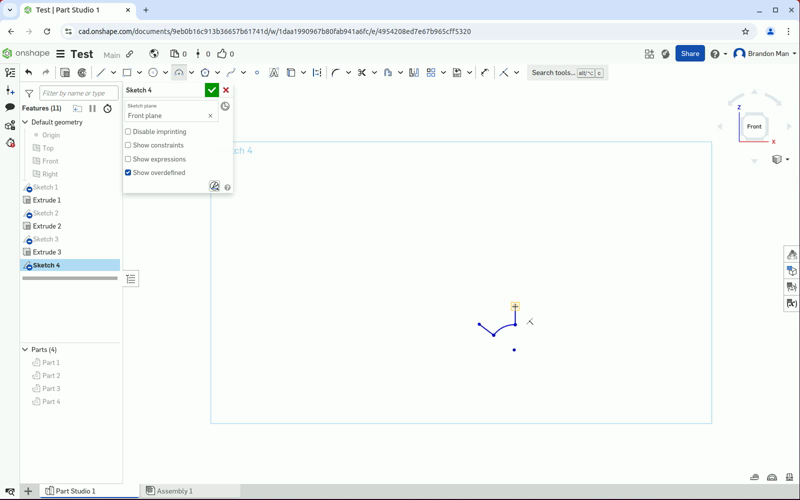
mouse_move(479, 324)
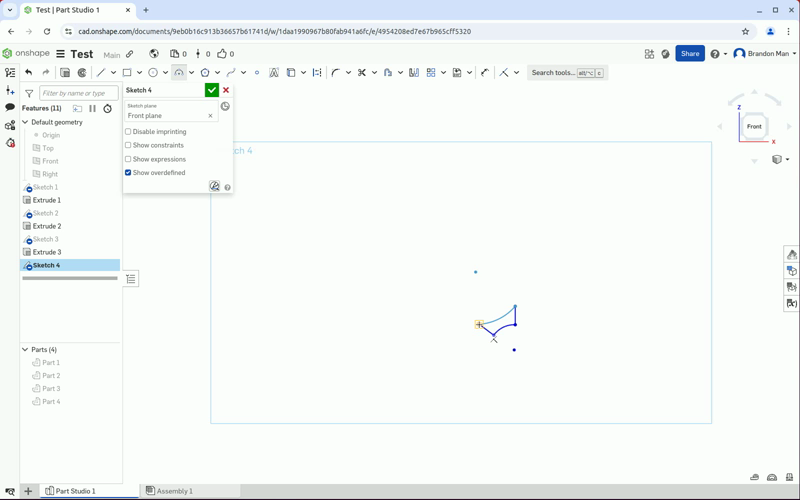
click(479, 324)
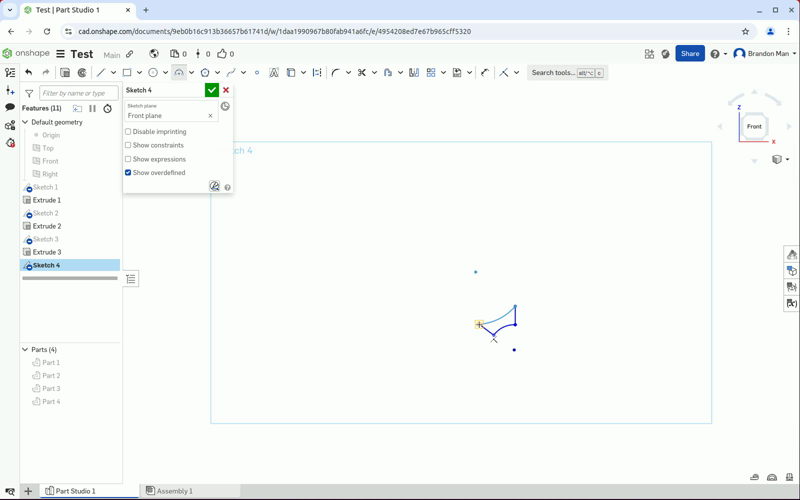
key_down(shift)
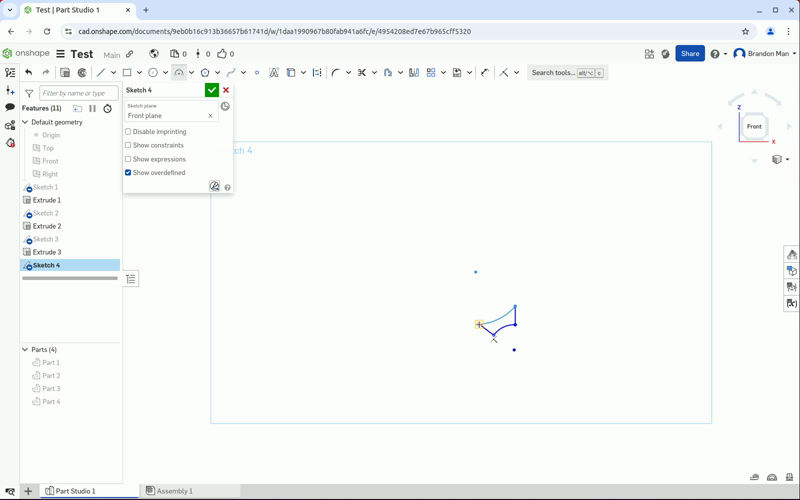
mouse_move(495, 311)
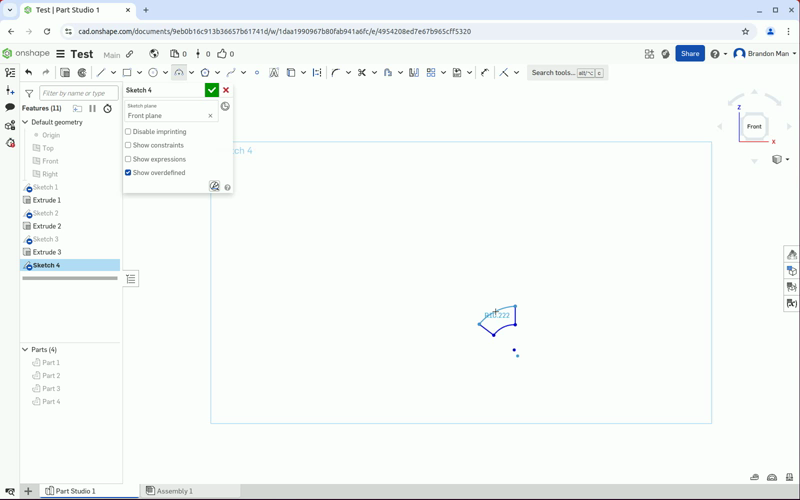
click(495, 311)
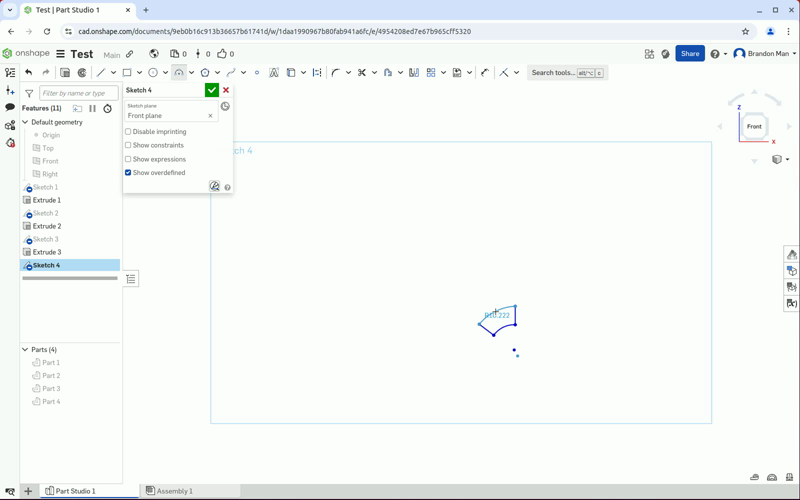
key_up(shift)
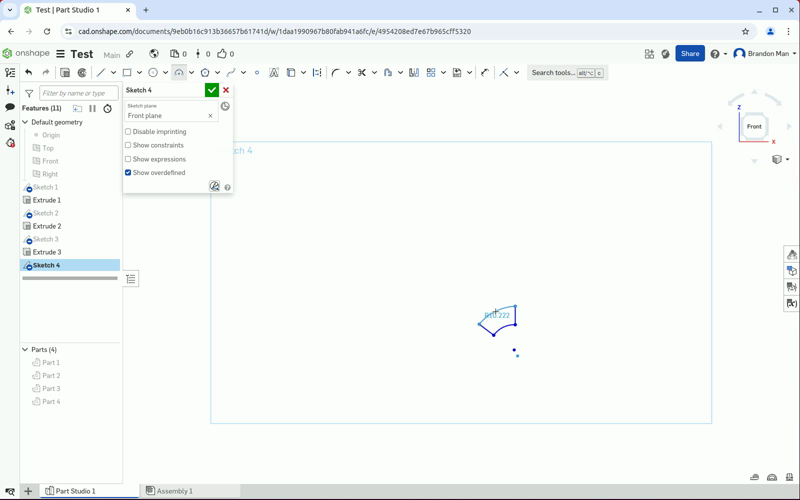
key(esc)
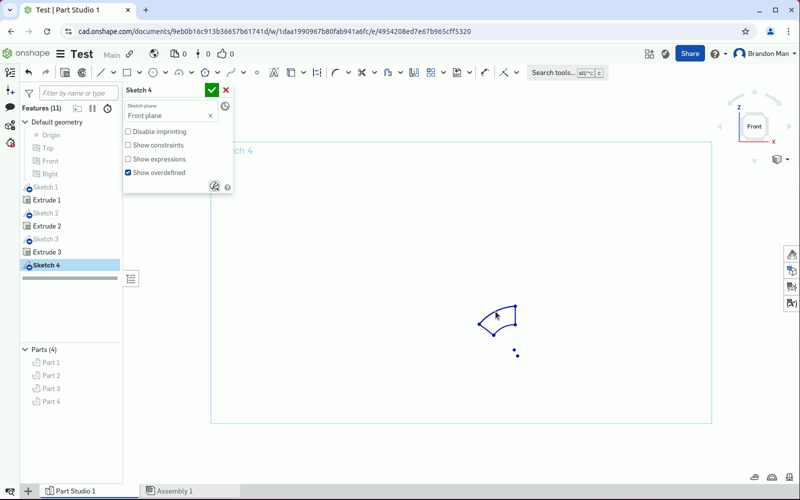
mouse_move(484, 326)
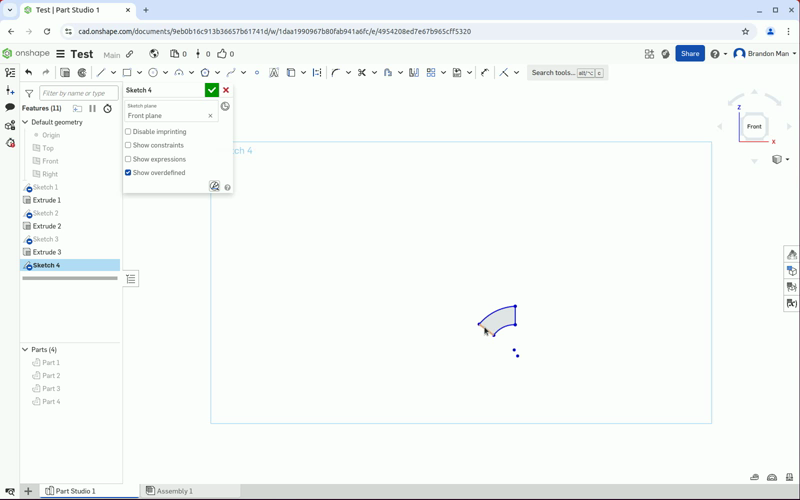
scroll(6)
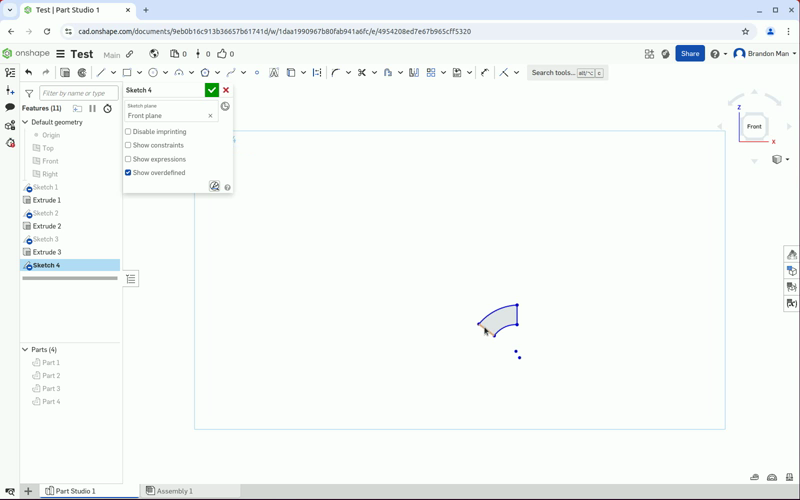
scroll(6)
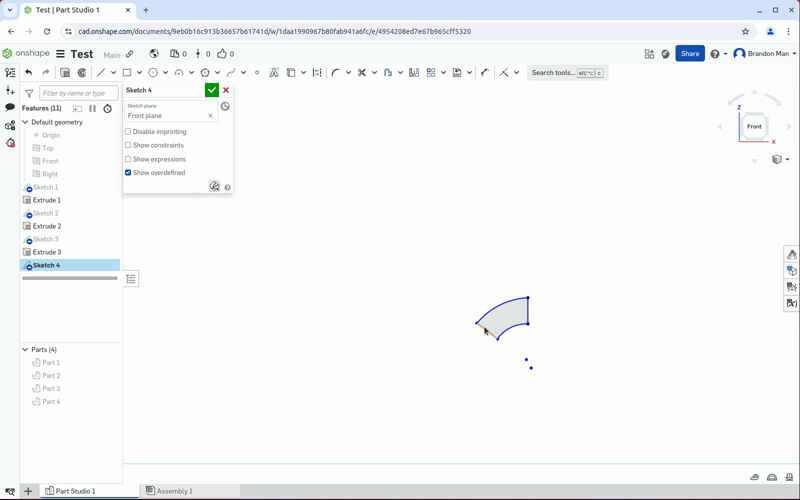
scroll(6)
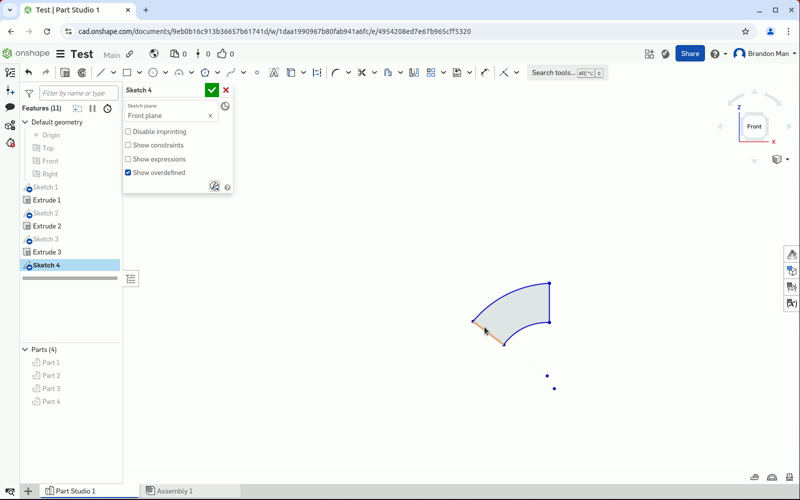
scroll(6)
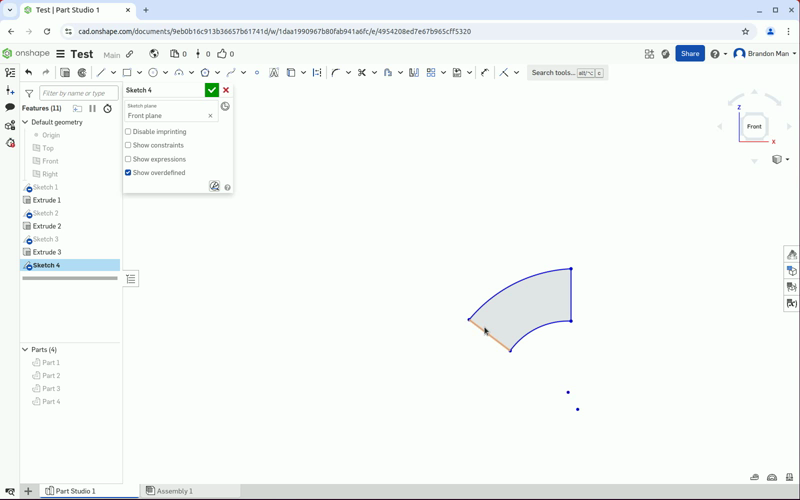
scroll(6)
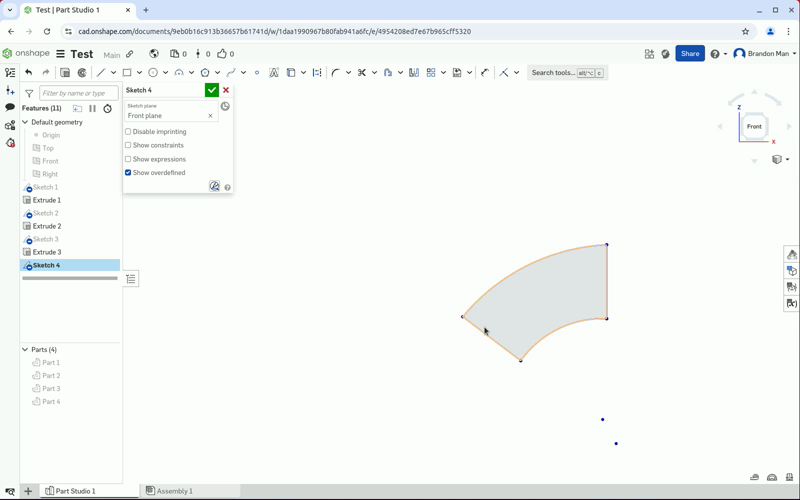
scroll(6)
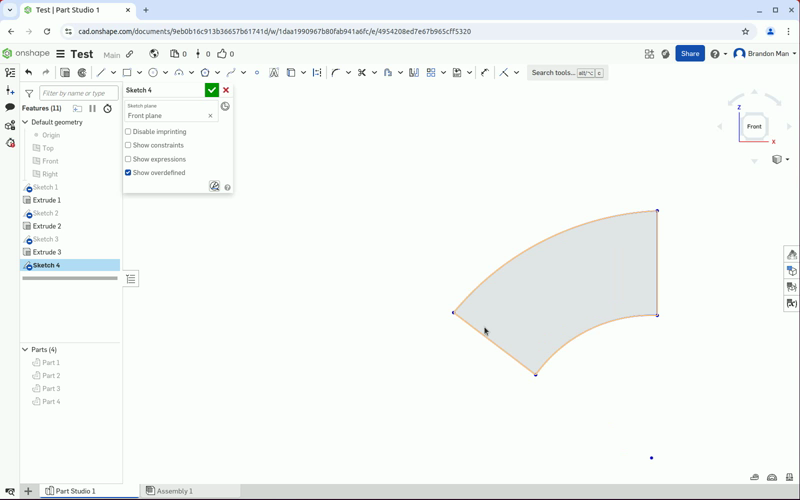
scroll(6)
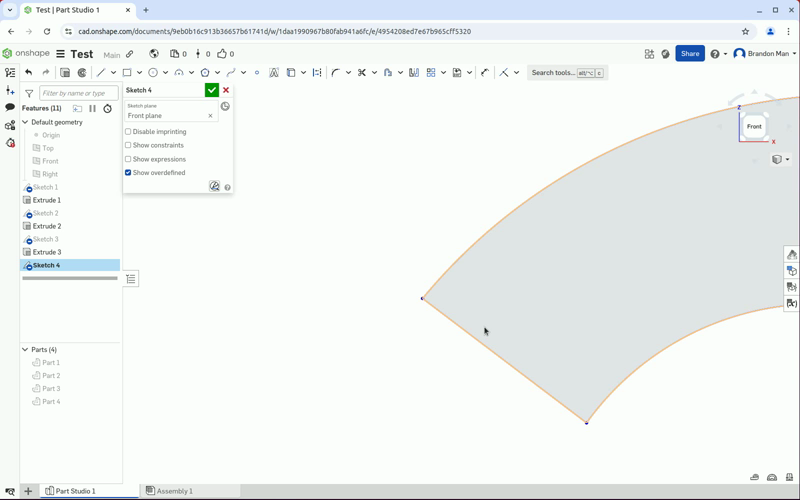
click(484, 326)
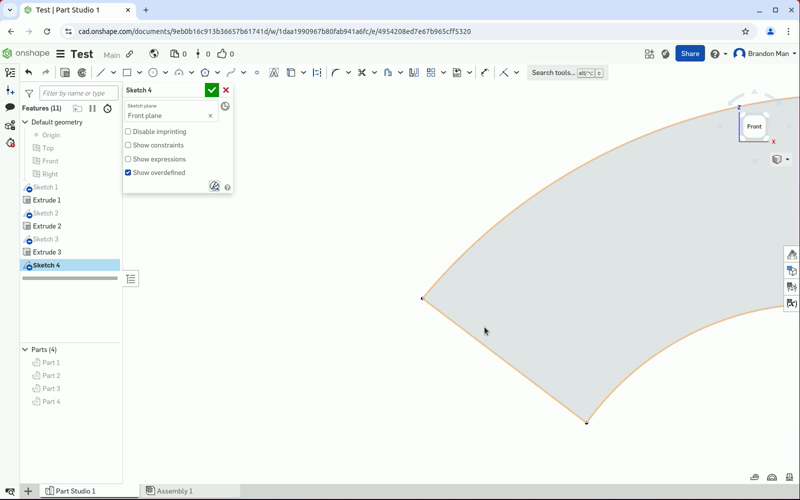
scroll(-6)
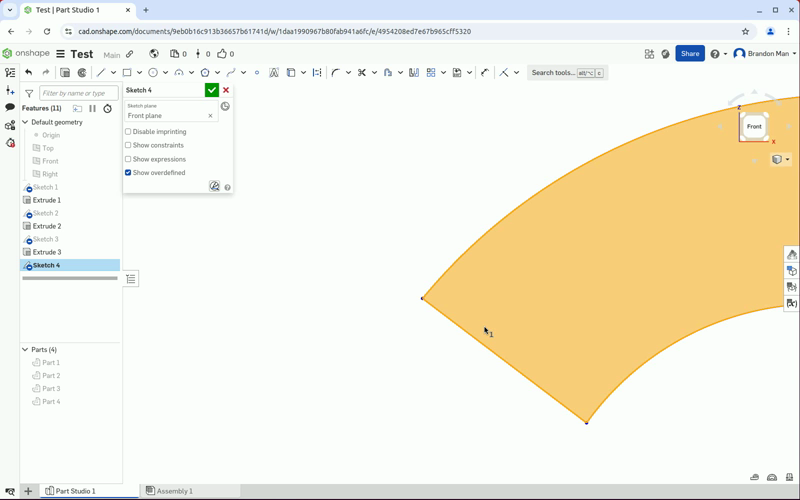
scroll(-6)
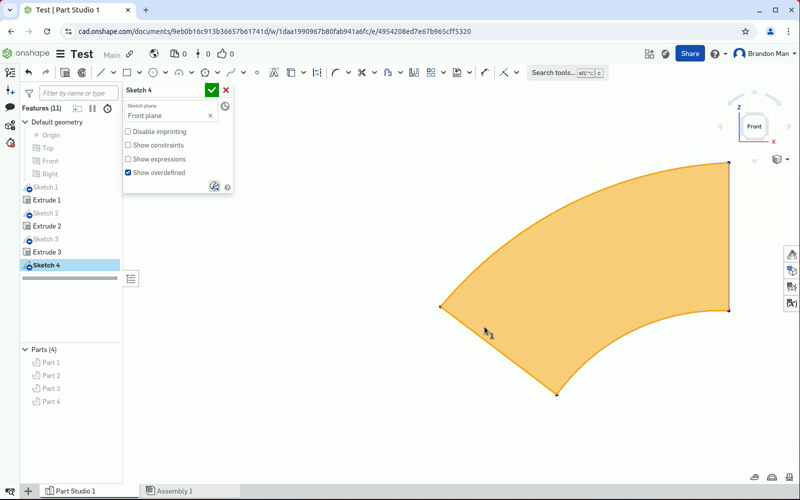
scroll(-6)
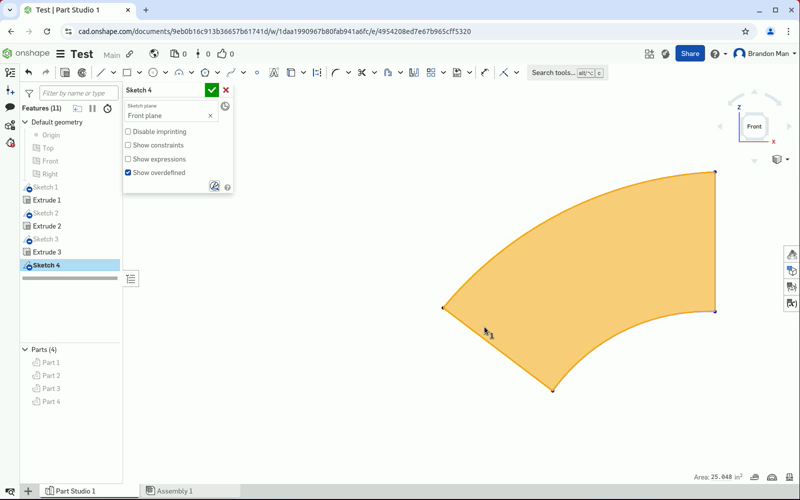
scroll(-6)
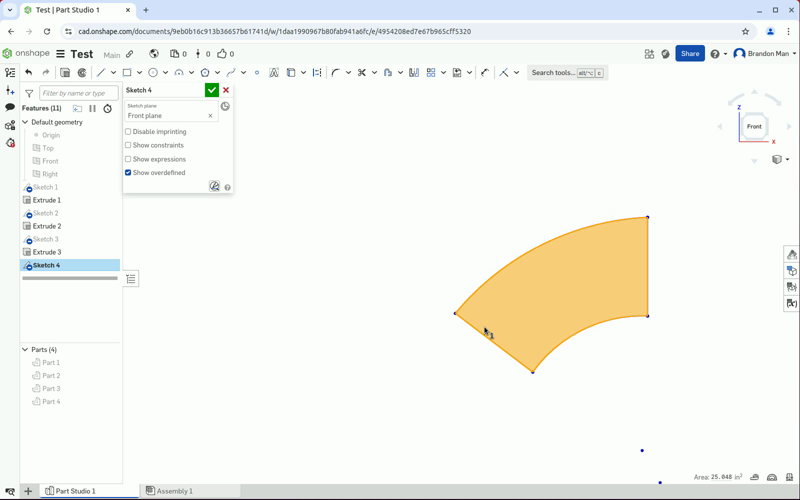
scroll(-6)
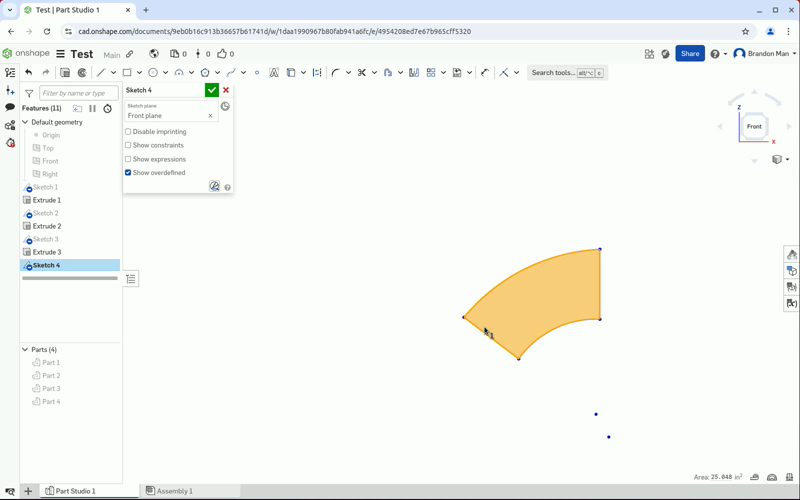
scroll(-6)
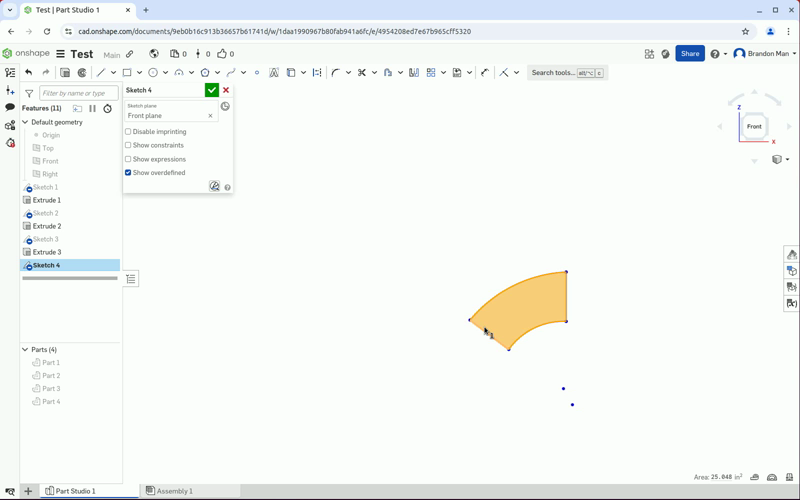
scroll(-6)
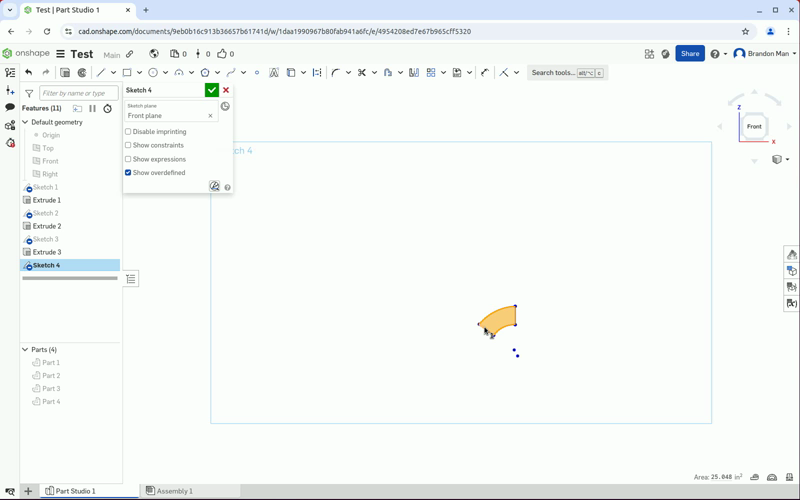
mouse_move(73, 352)
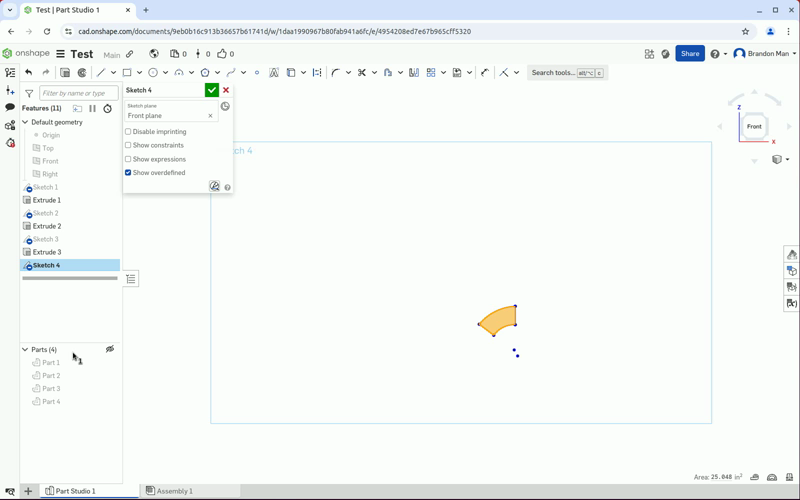
key(shift+y)
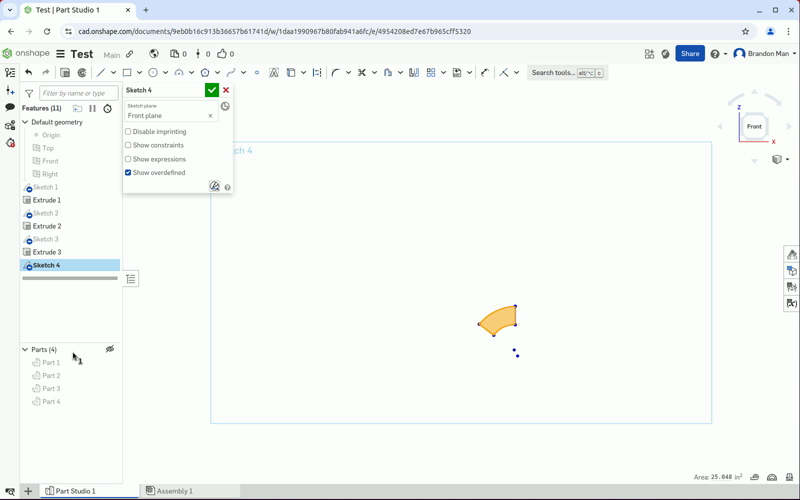
key(shift+e)
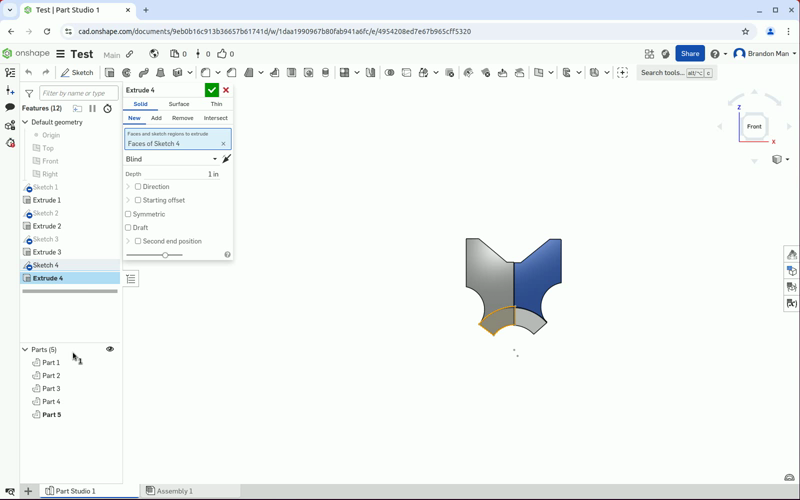
mouse_move(143, 106)
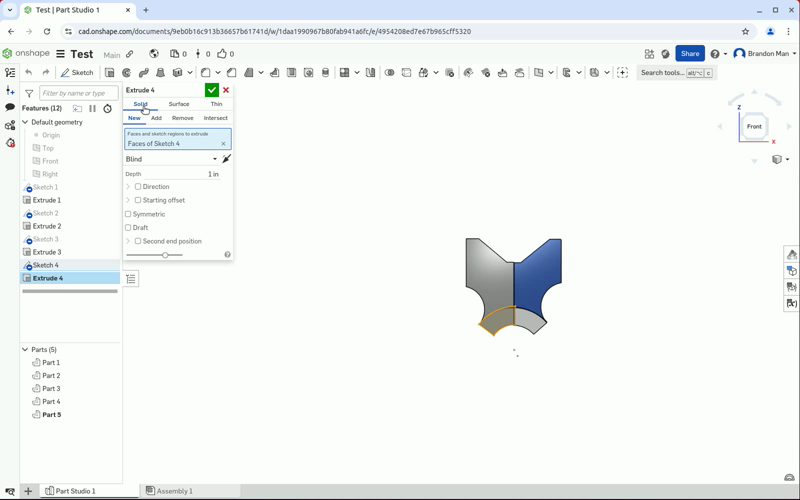
click(143, 106)
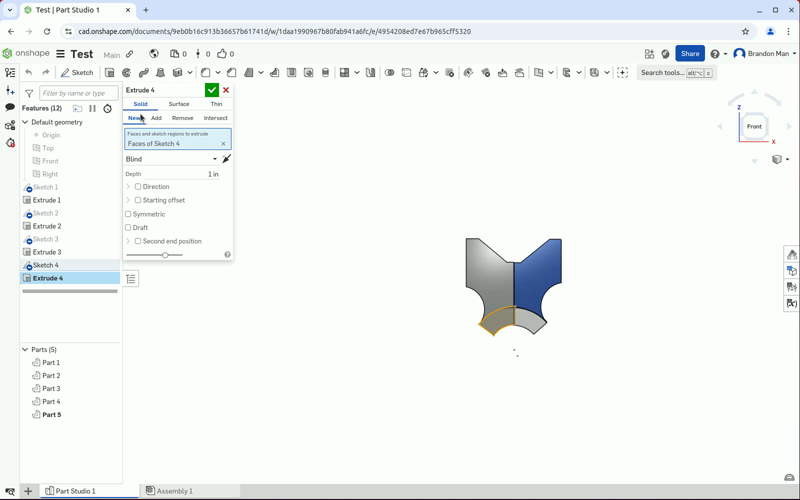
mouse_move(137, 120)
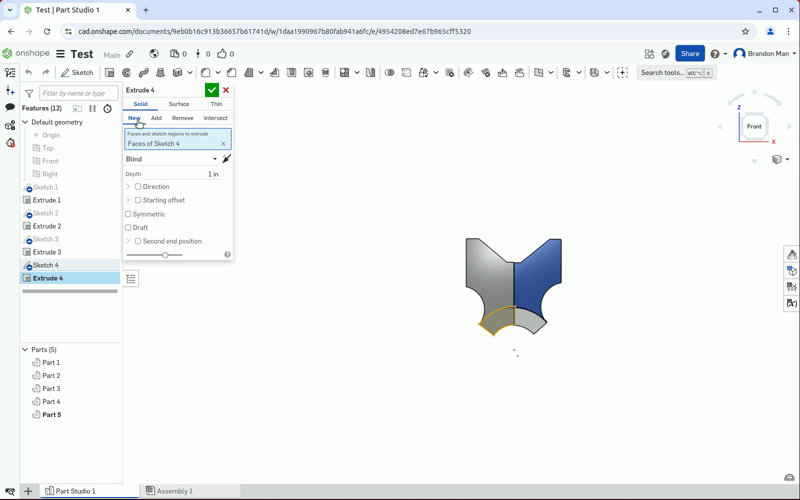
click(137, 120)
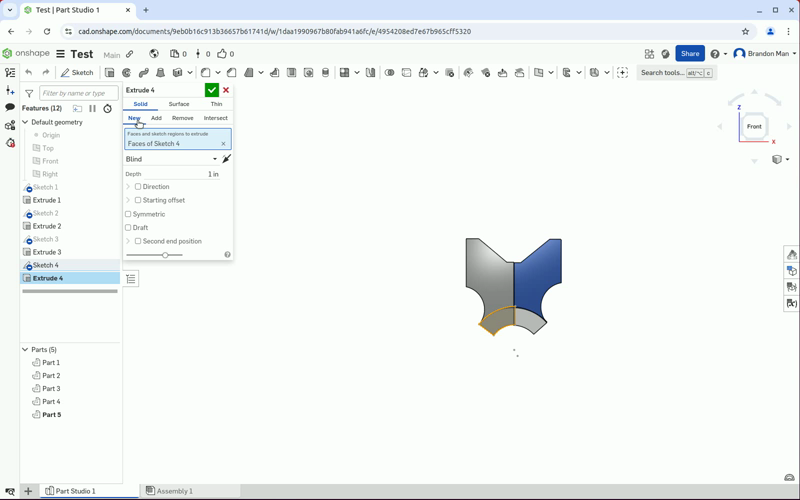
key(tab, 4)
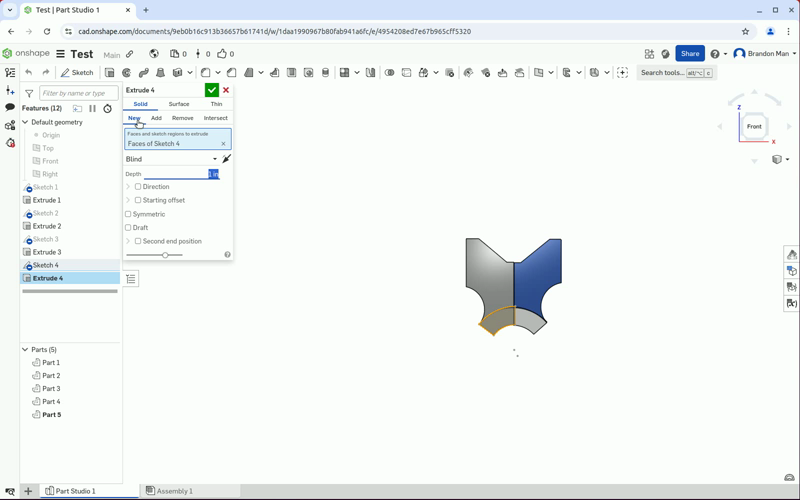
text(9.628)
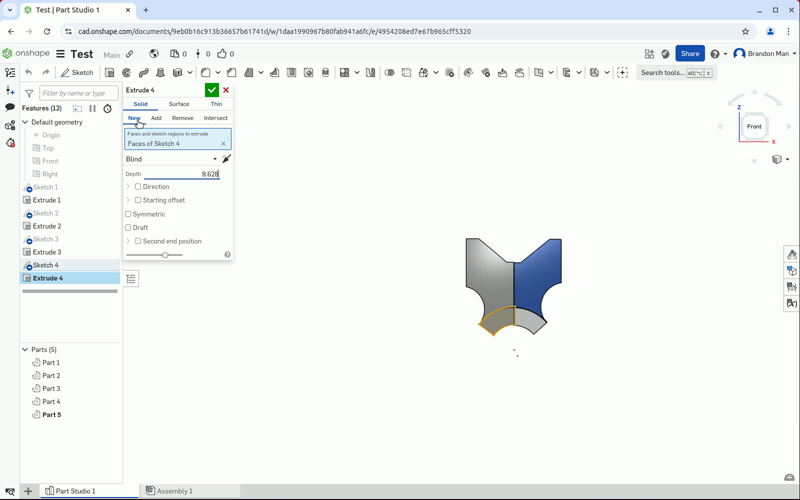
key(enter)
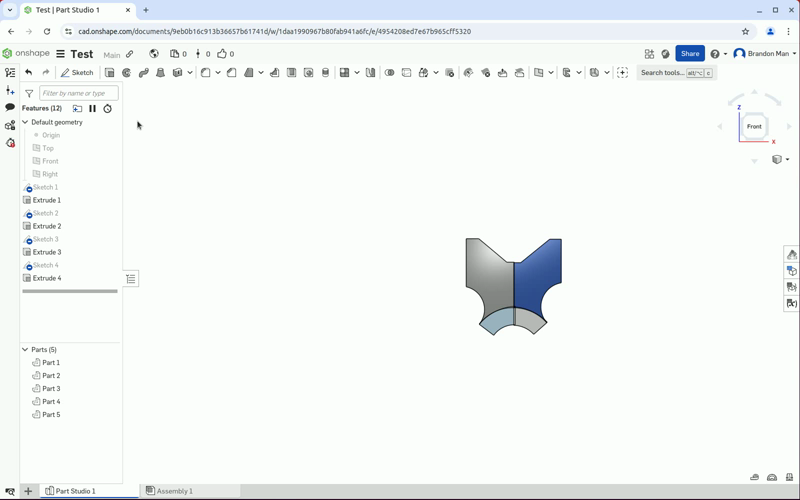
key(shift+h)
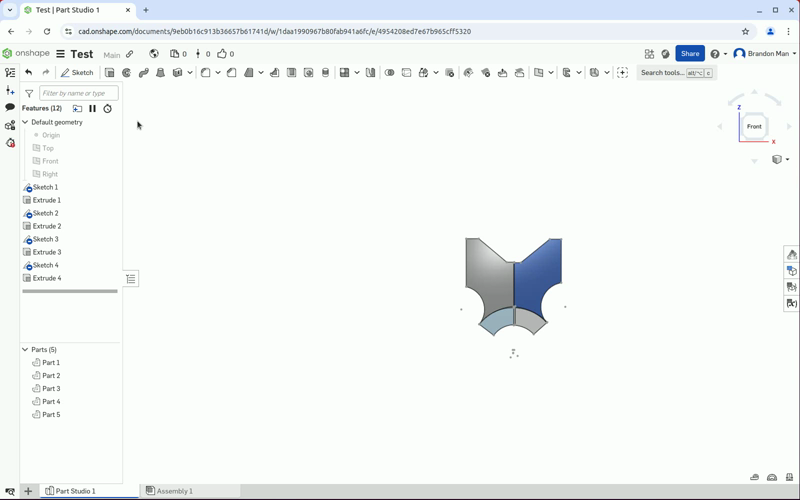
key(shift+h)
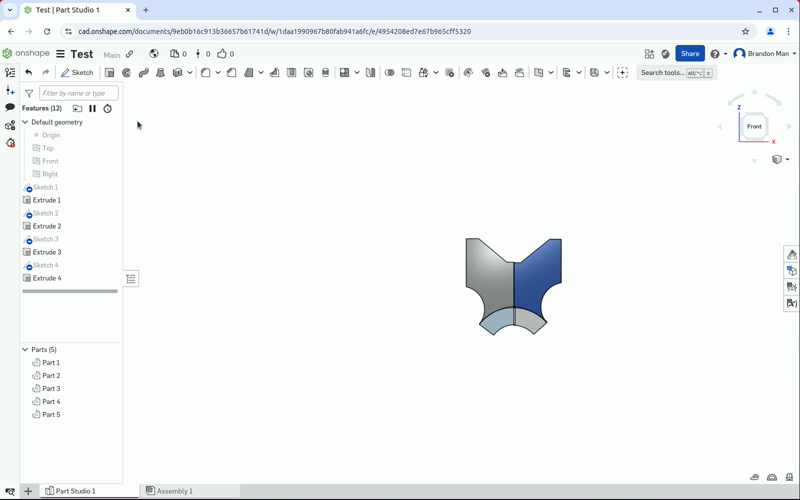
mouse_move(73, 189)
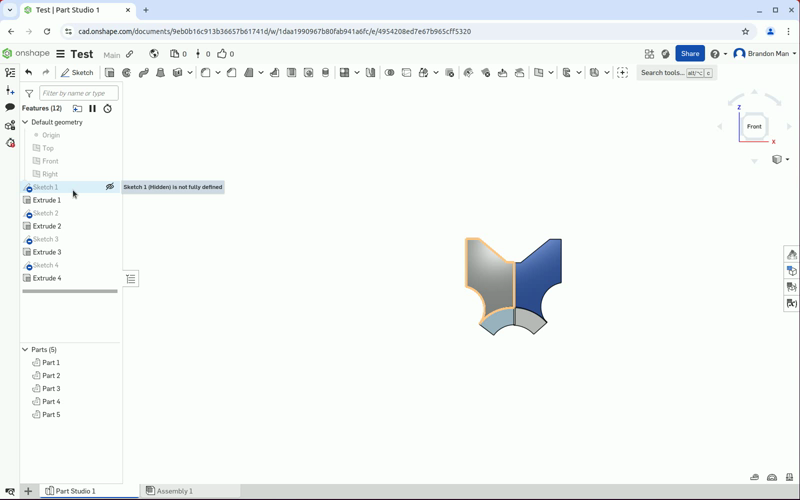
click(73, 189)
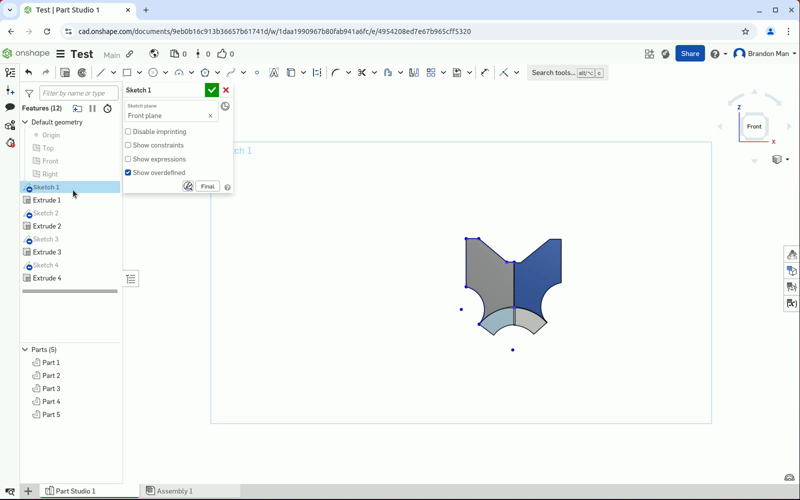
mouse_move(229, 92)
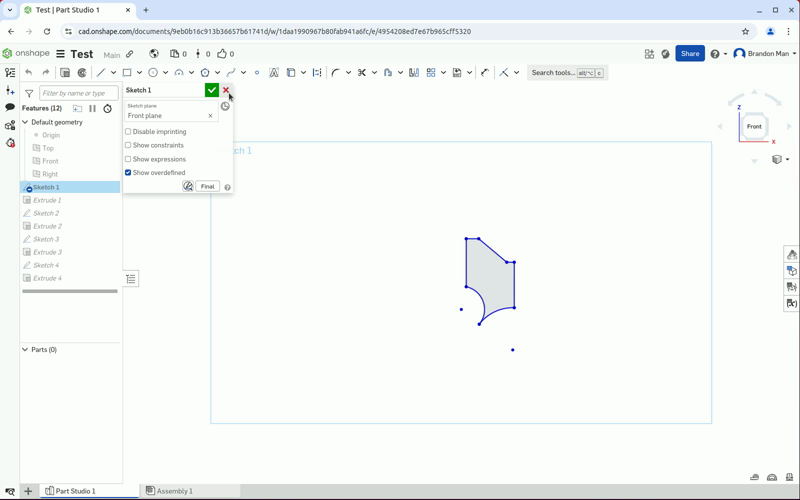
click(229, 92)
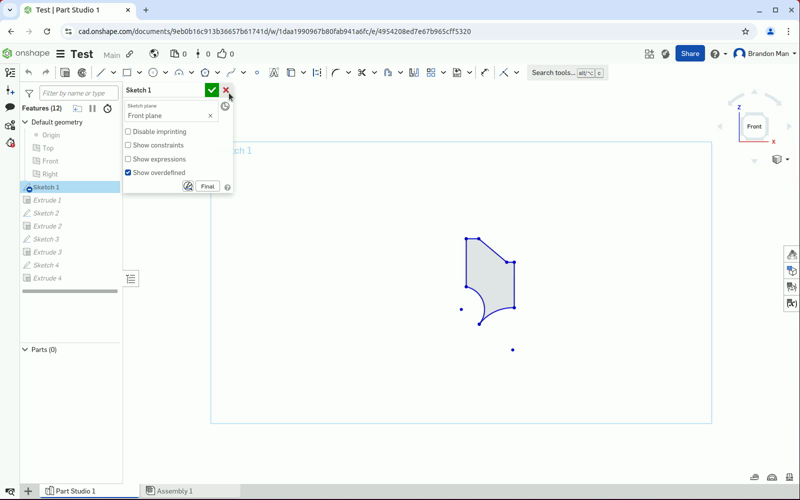
key(shift+s)
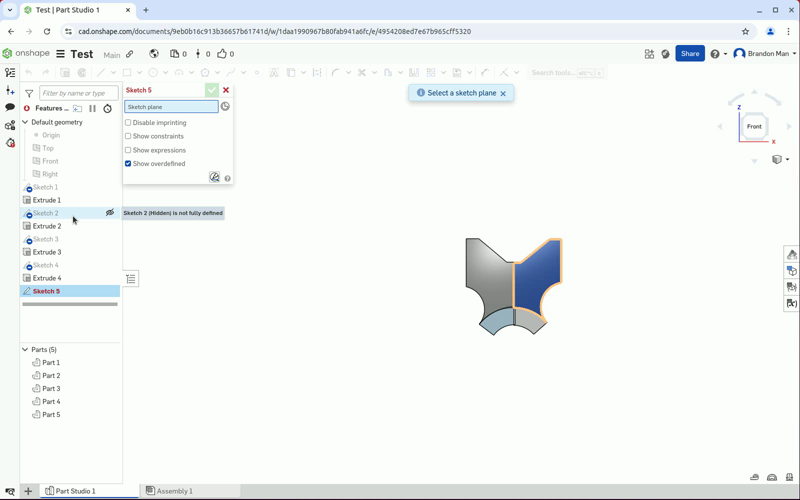
scroll(3)
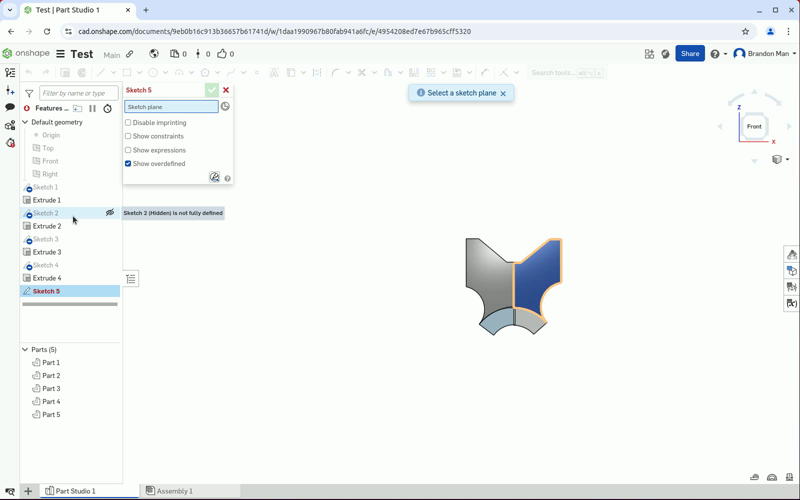
mouse_move(73, 163)
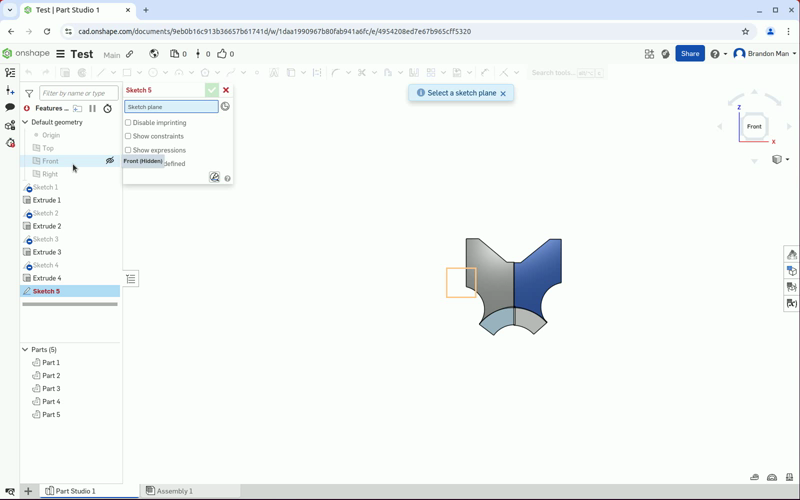
click(73, 163)
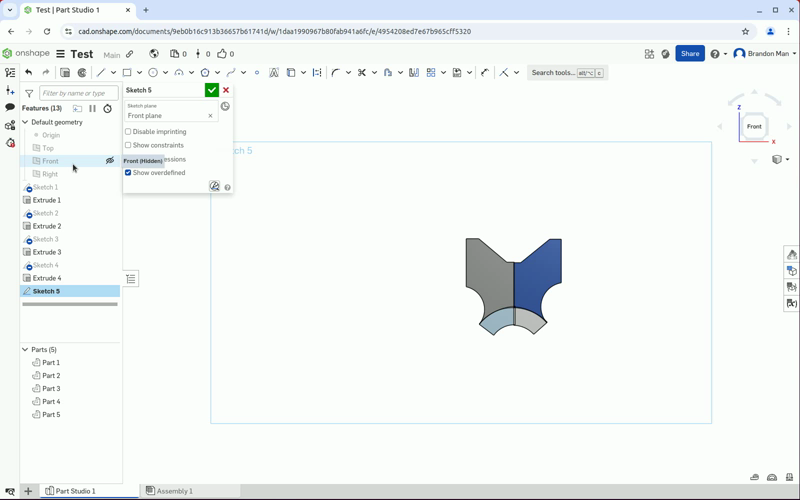
mouse_move(73, 352)
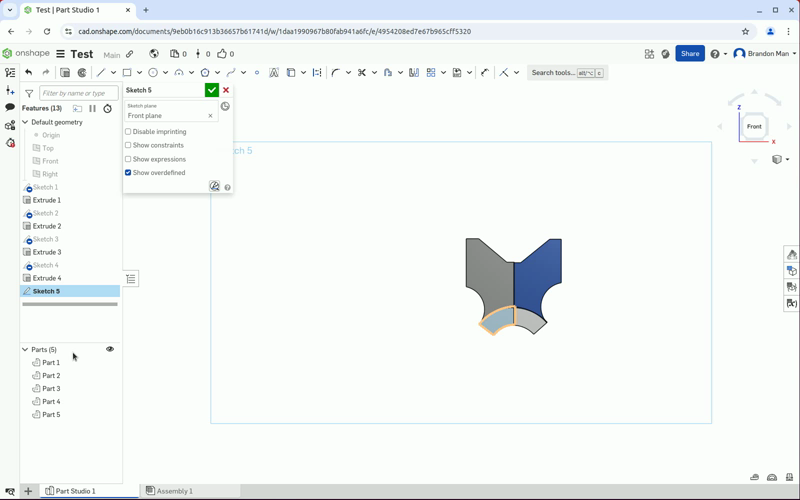
key(y)
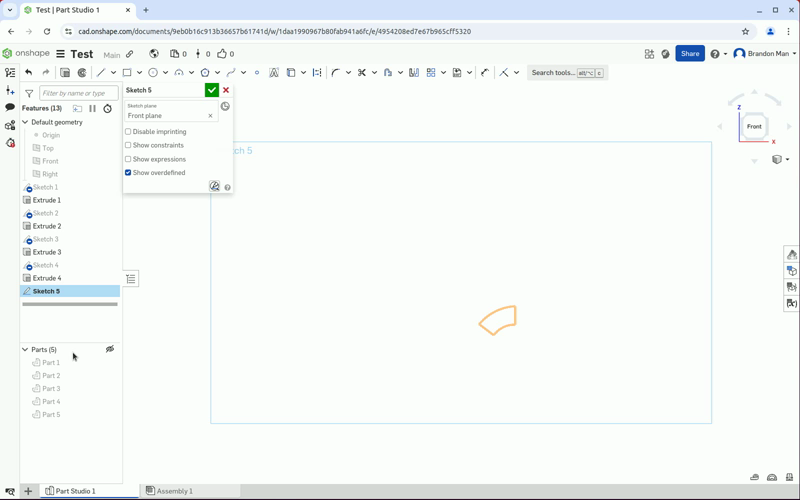
key(a)
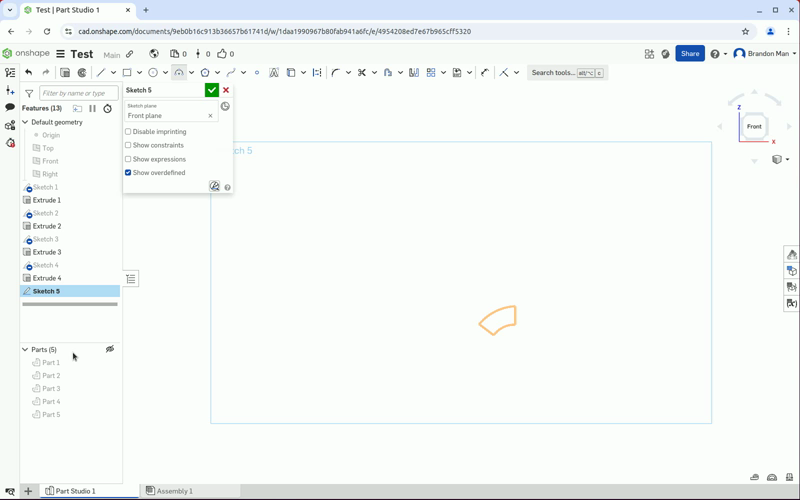
key_down(shift)
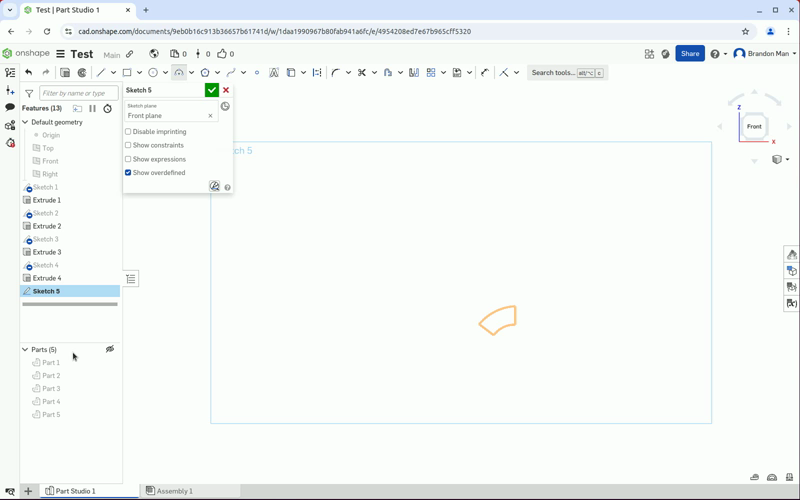
mouse_move(479, 324)
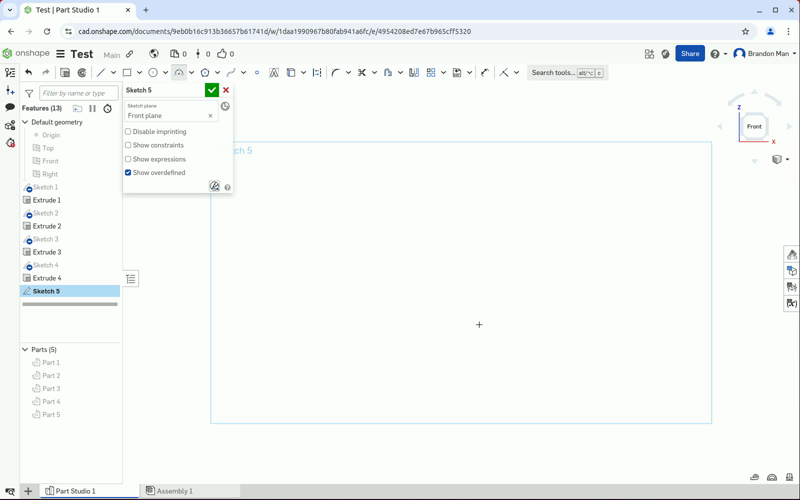
click(479, 324)
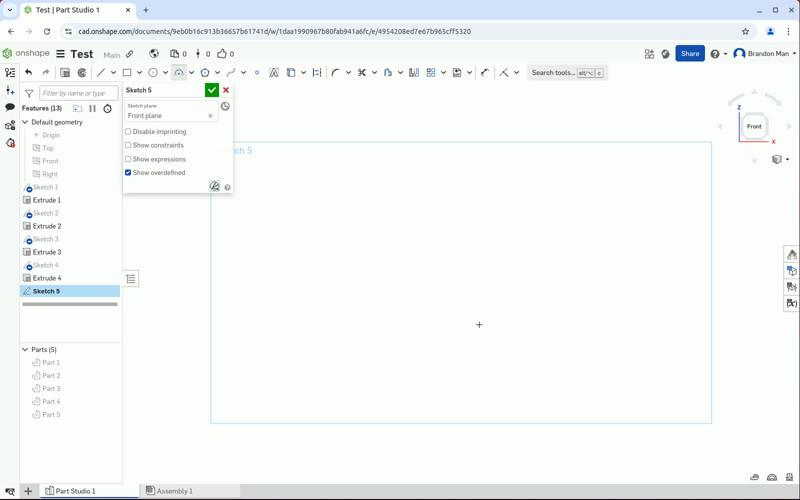
key_up(shift)
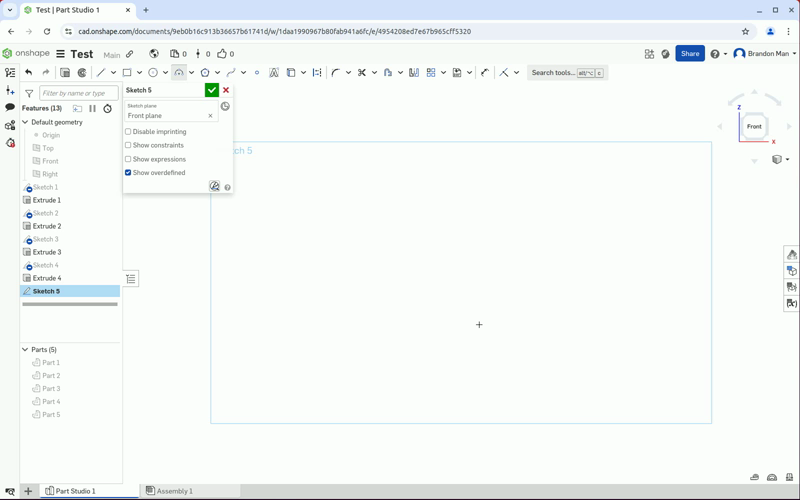
key_down(shift)
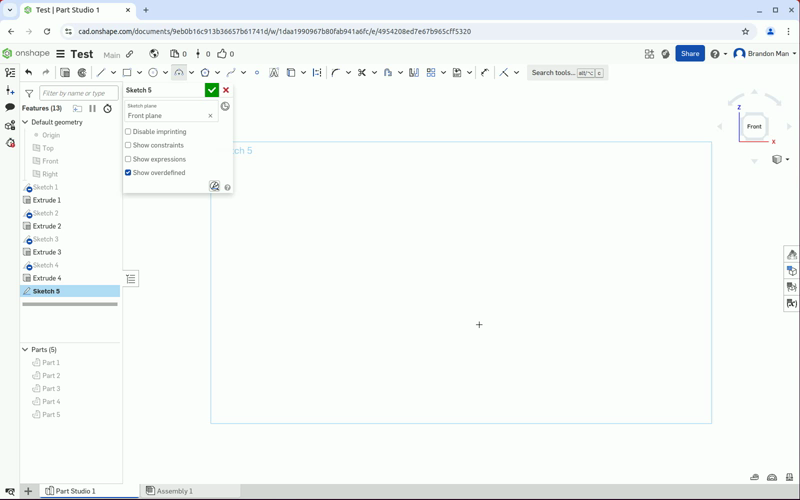
mouse_move(547, 322)
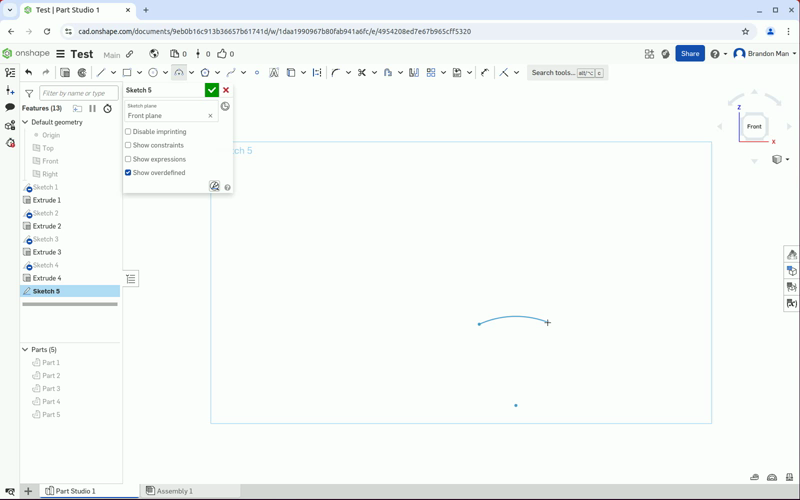
click(547, 322)
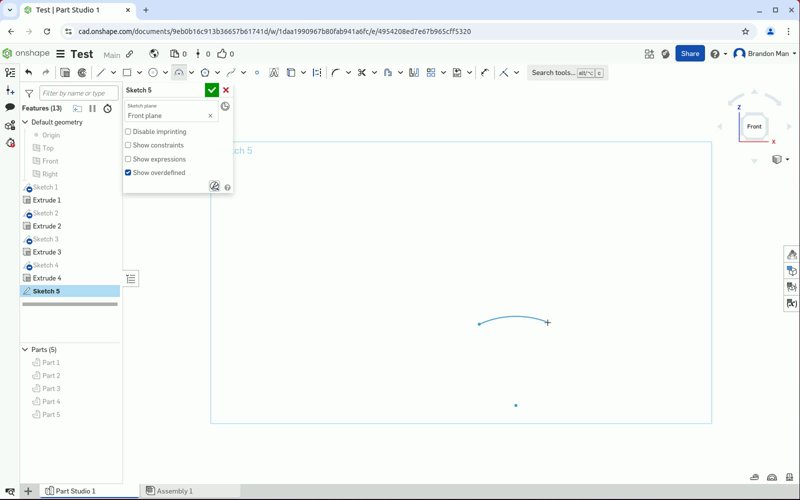
mouse_move(515, 396)
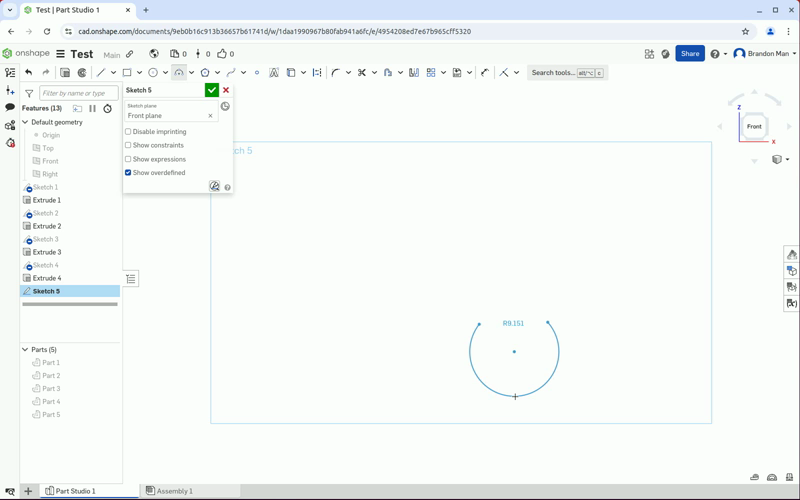
click(515, 396)
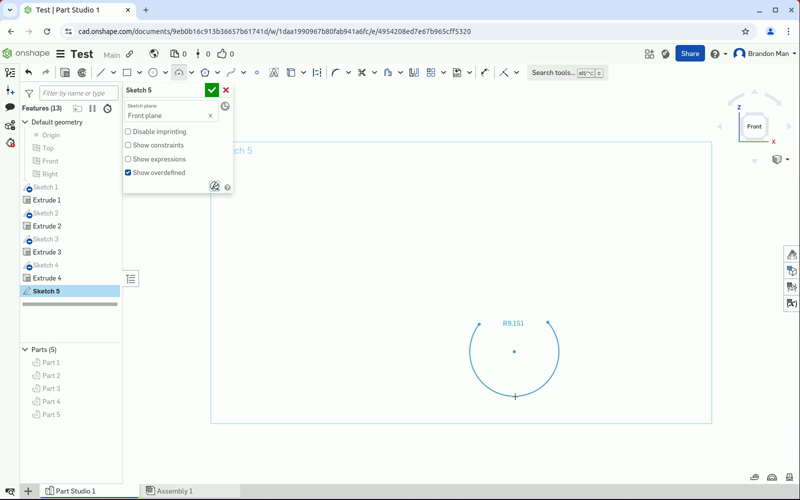
key_up(shift)
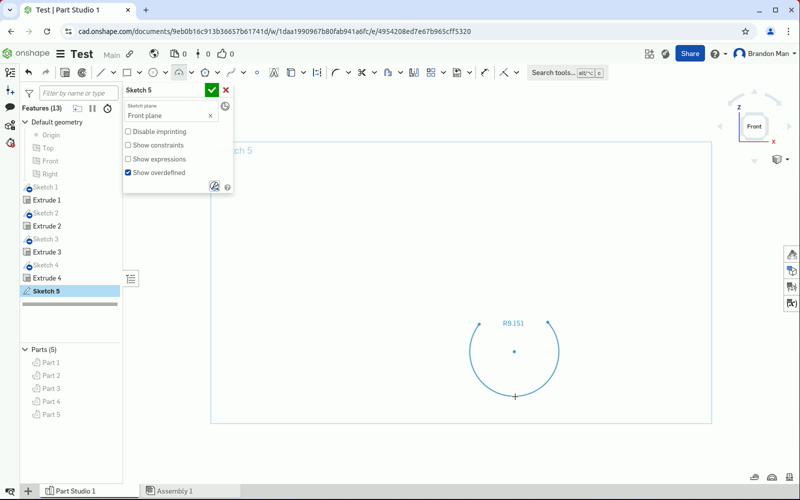
key(esc)
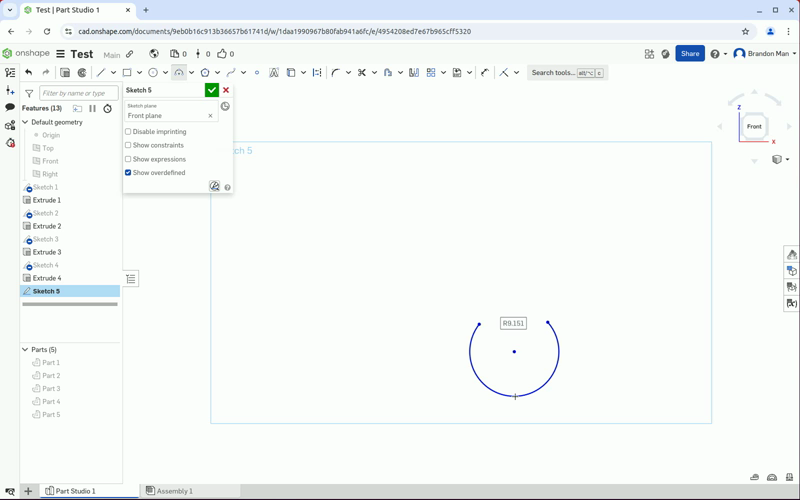
key(l)
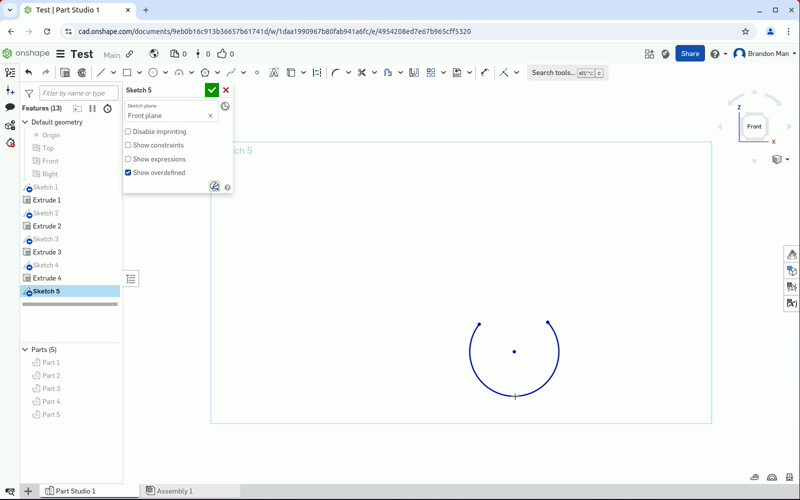
mouse_move(547, 322)
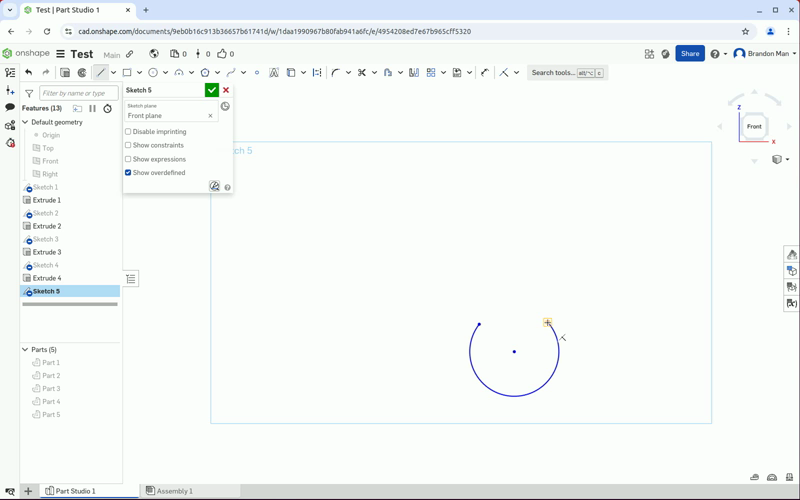
click(547, 322)
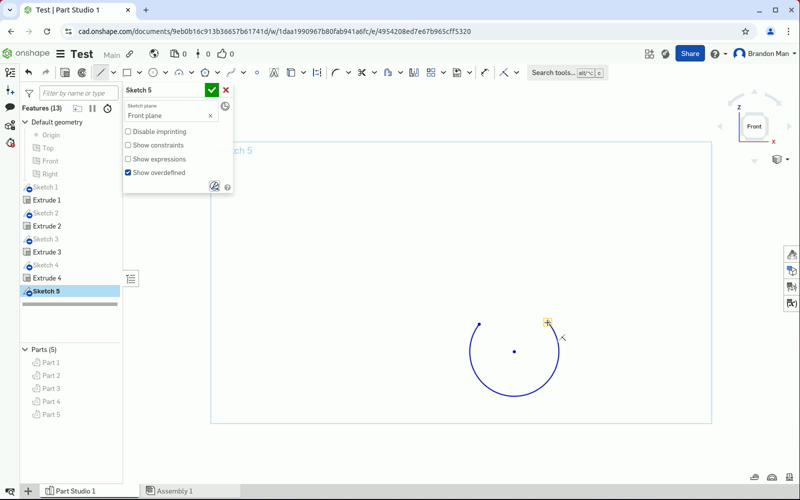
key_down(shift)
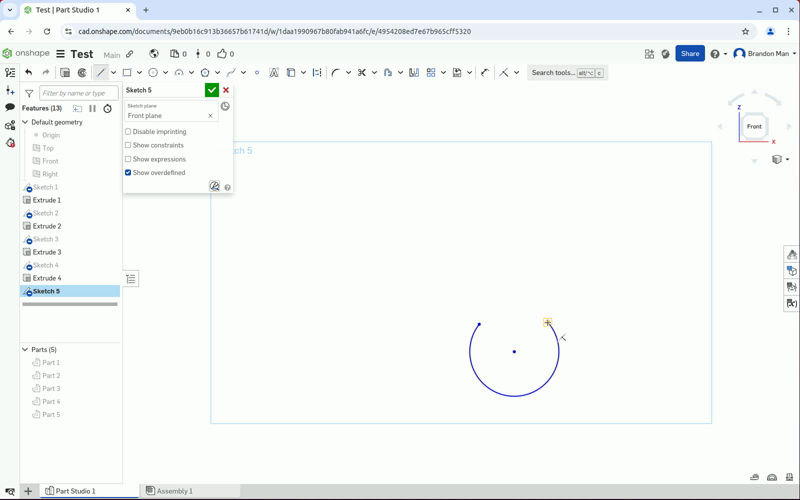
mouse_move(577, 322)
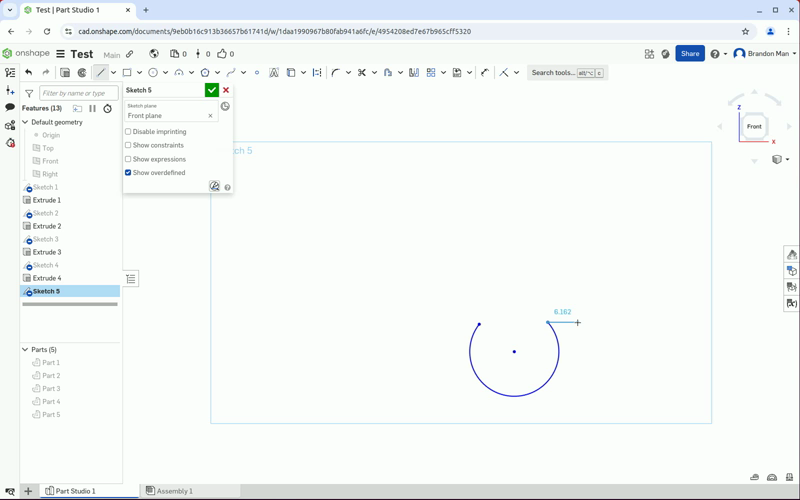
mouse_move(534, 333)
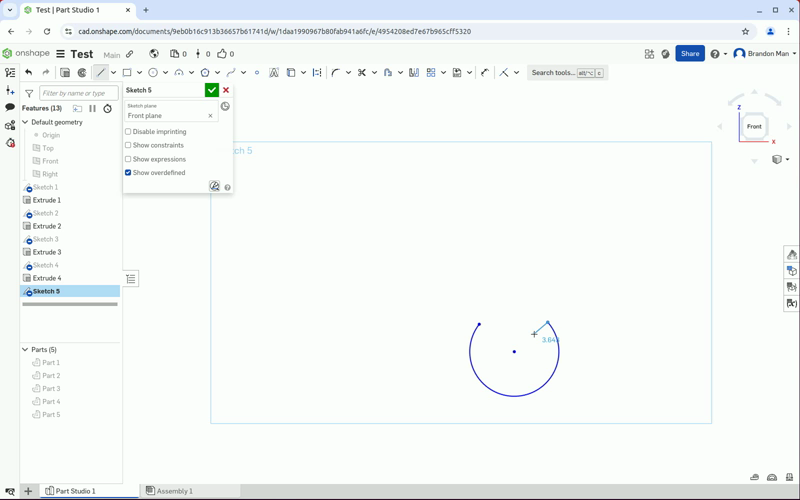
click(534, 333)
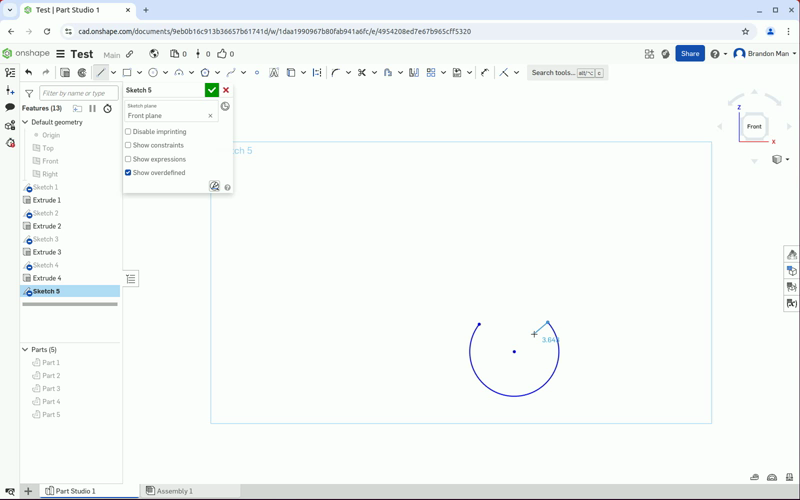
key_up(shift)
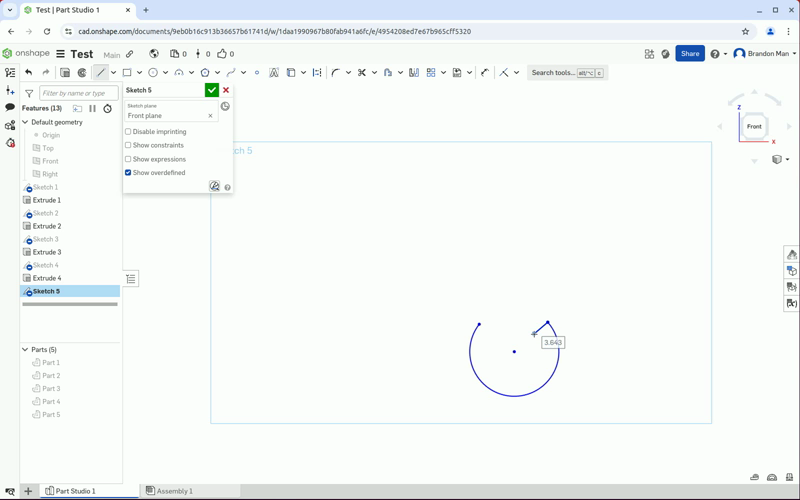
key(esc)
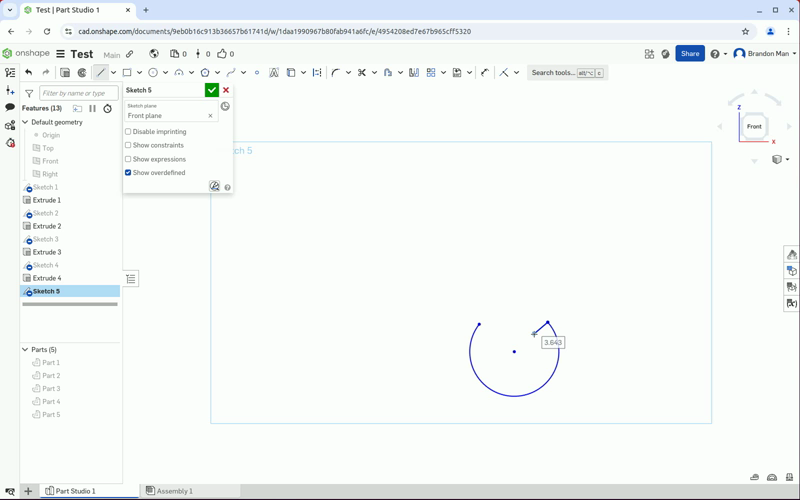
key(a)
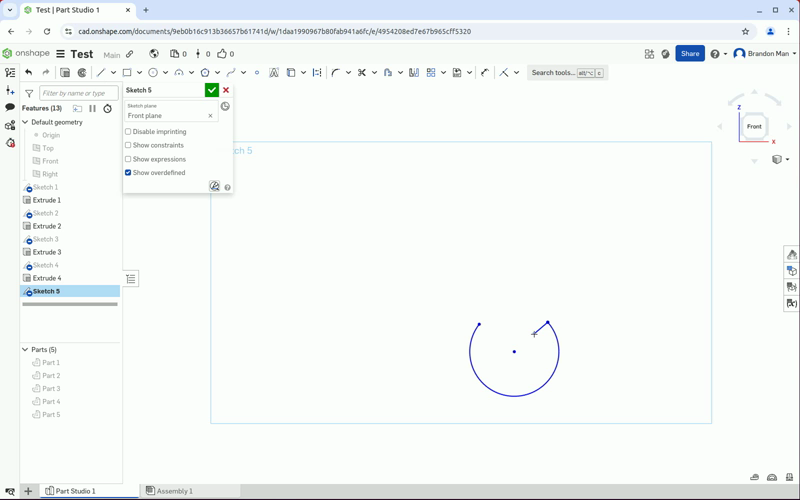
mouse_move(534, 333)
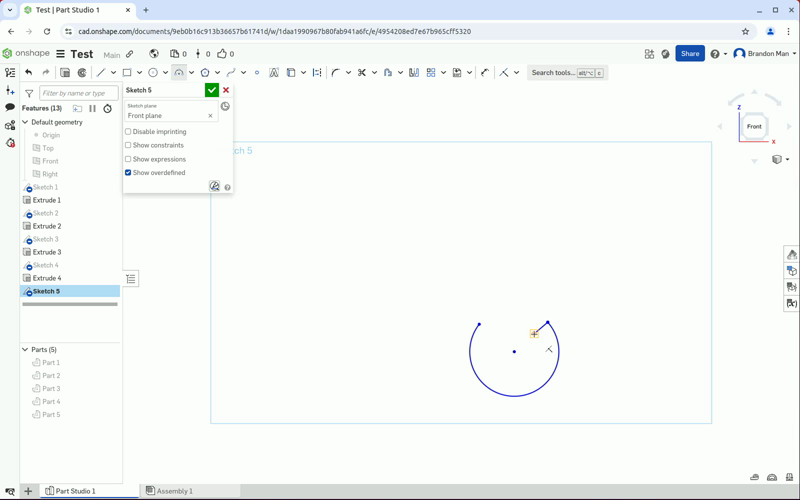
click(534, 333)
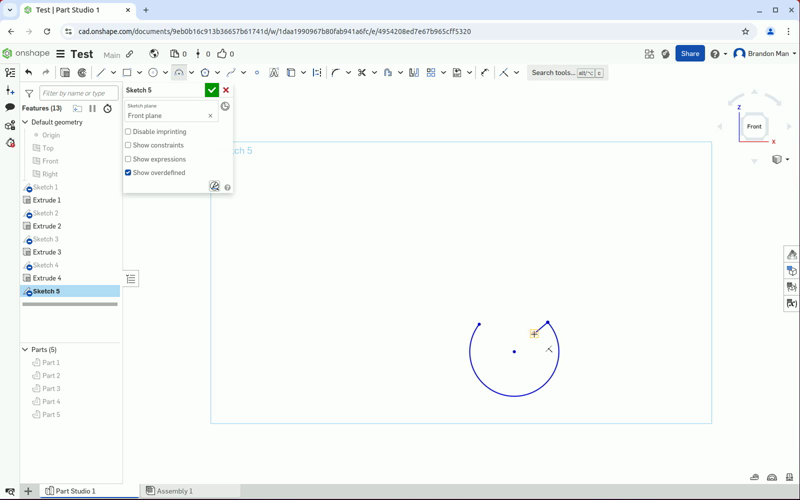
key_down(shift)
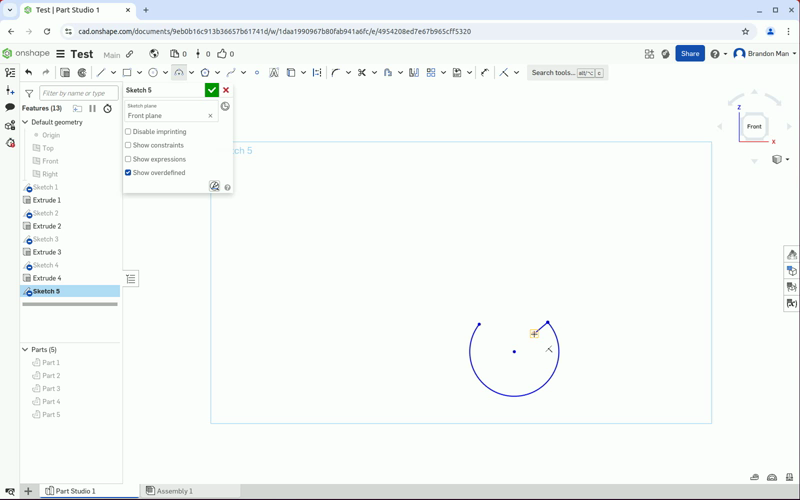
mouse_move(493, 334)
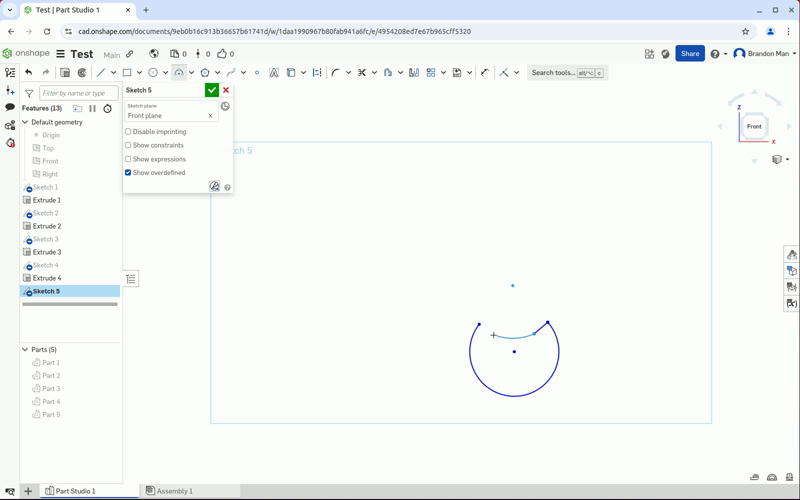
click(493, 334)
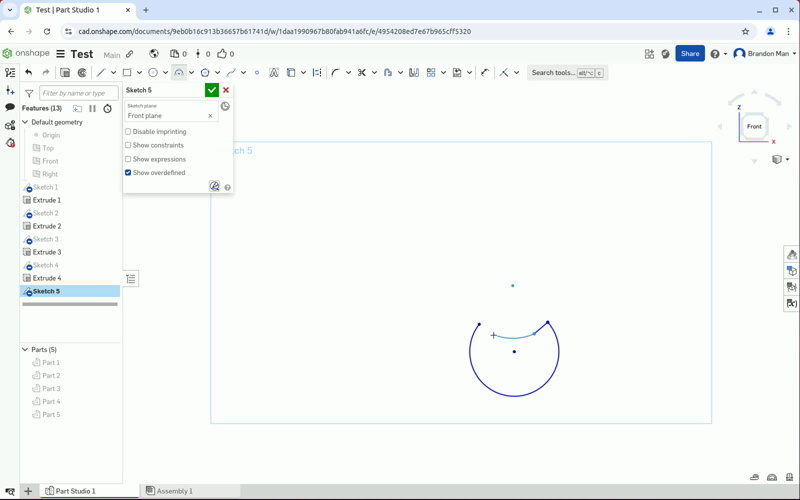
mouse_move(514, 378)
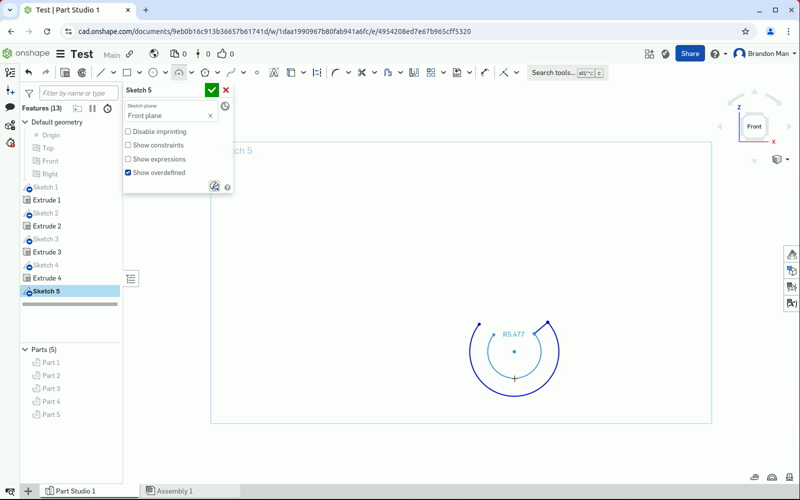
click(514, 378)
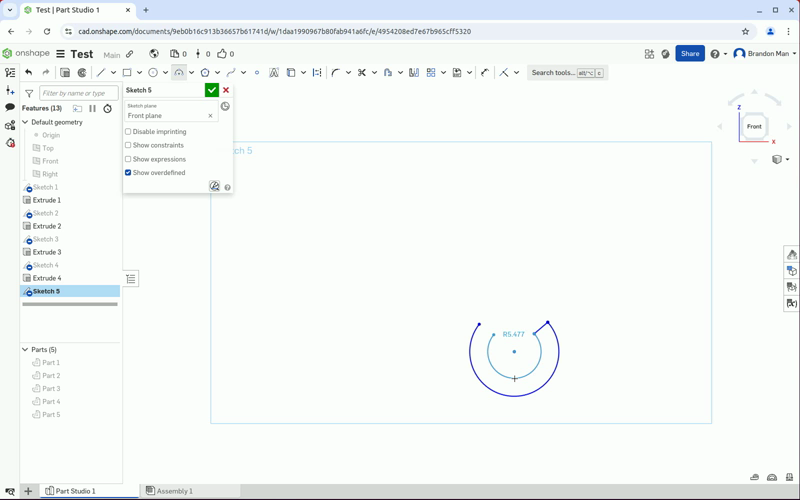
key_up(shift)
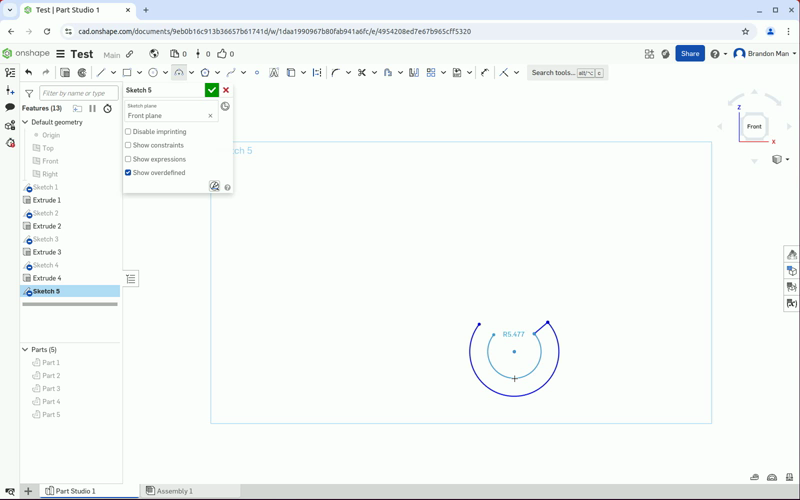
key(esc)
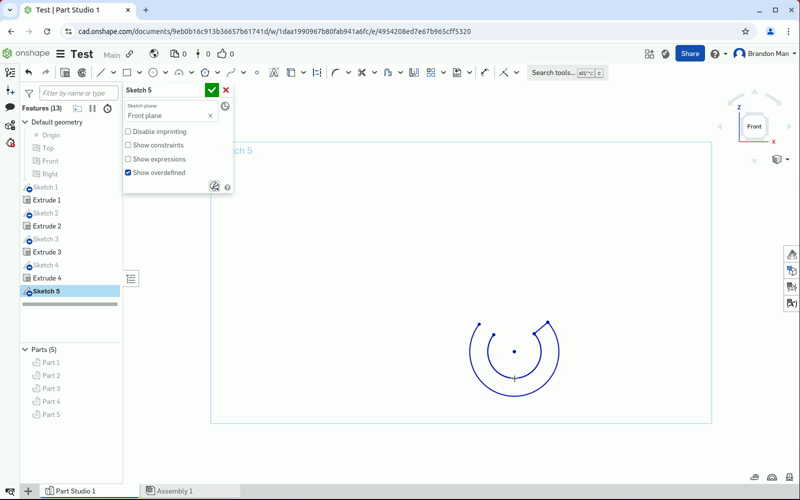
key(l)
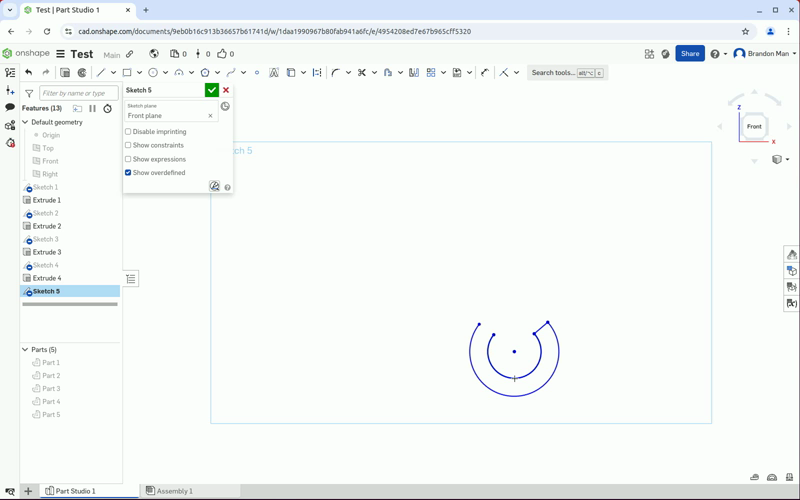
mouse_move(493, 334)
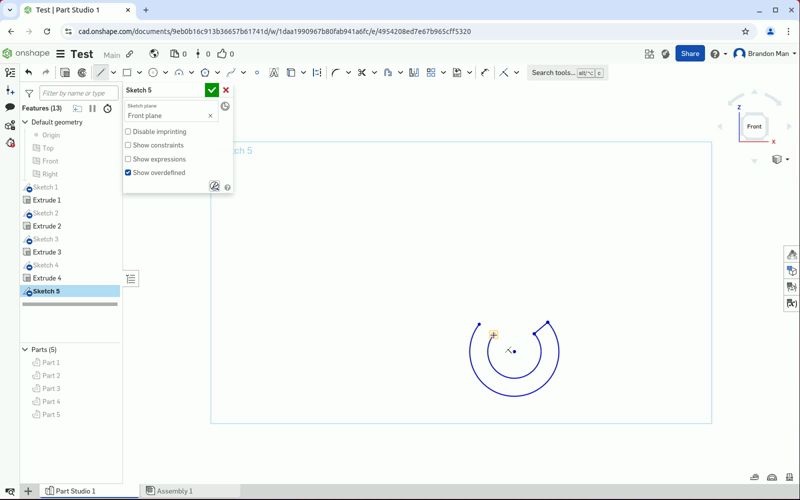
click(493, 334)
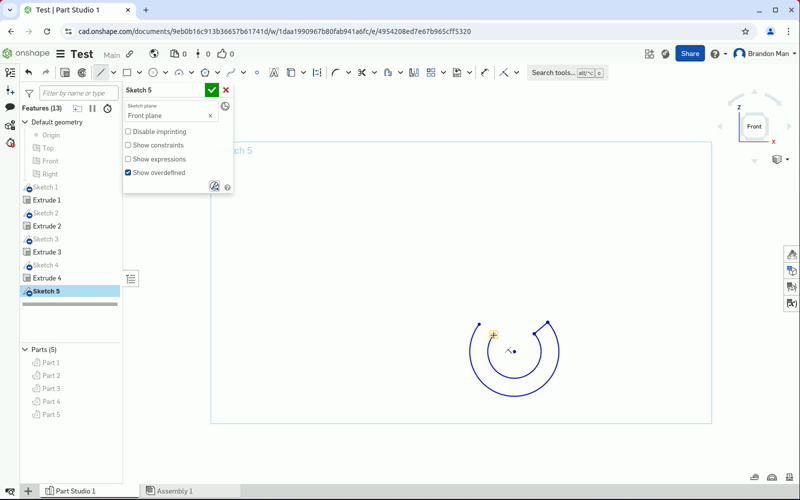
mouse_move(523, 334)
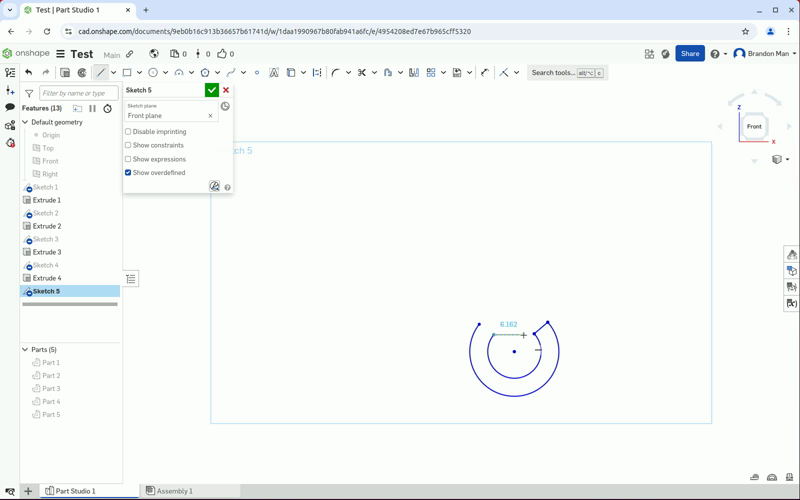
key_down(shift)
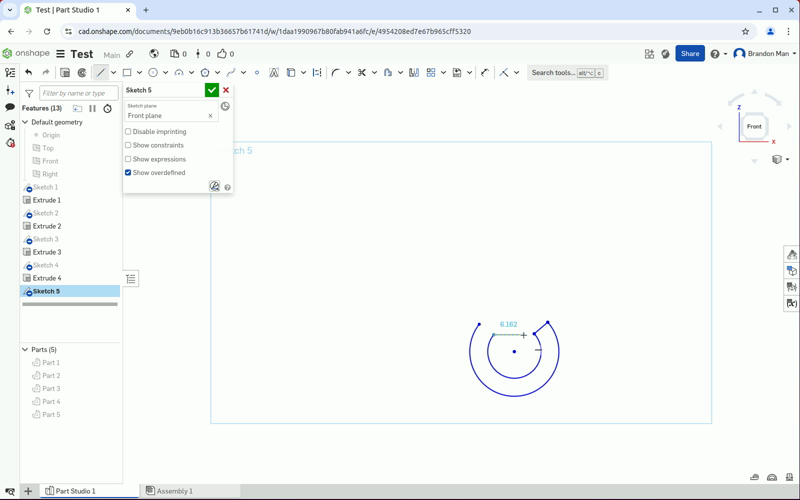
mouse_move(479, 324)
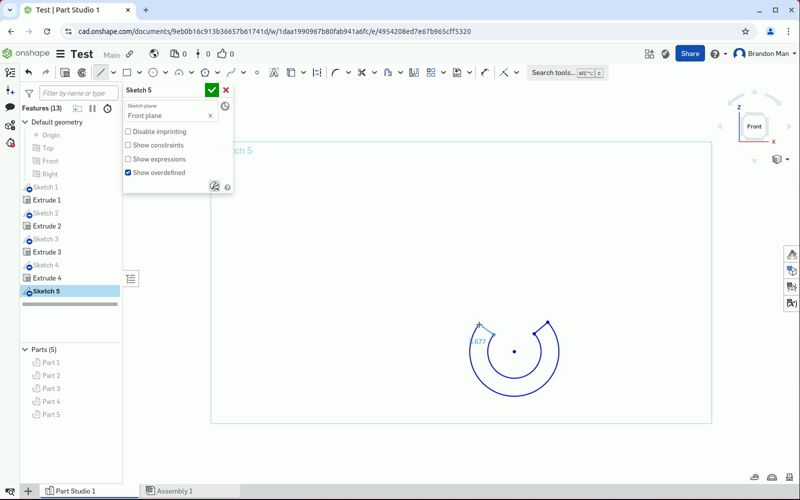
key_up(shift)
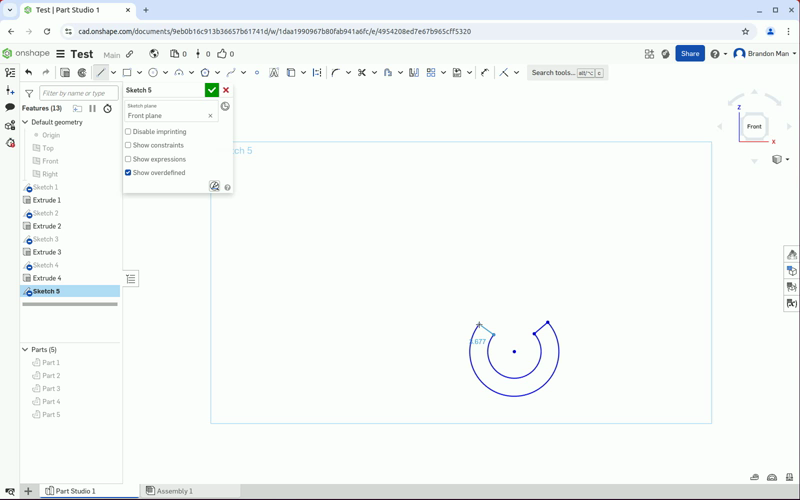
click(479, 324)
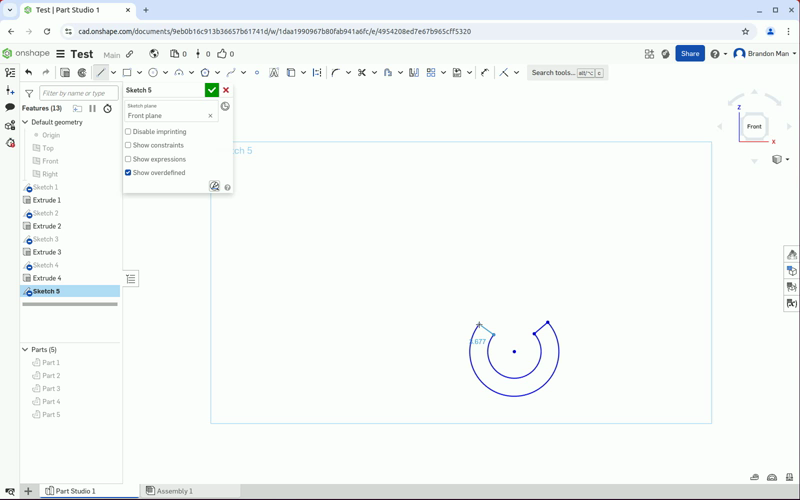
key(esc)
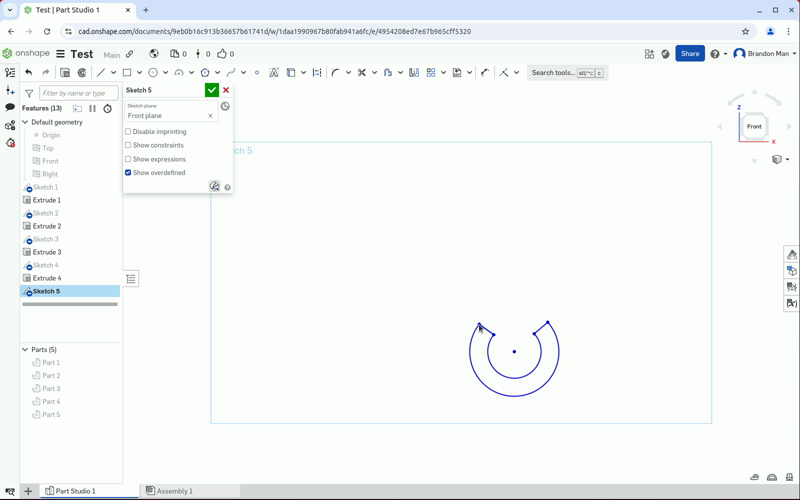
mouse_move(477, 333)
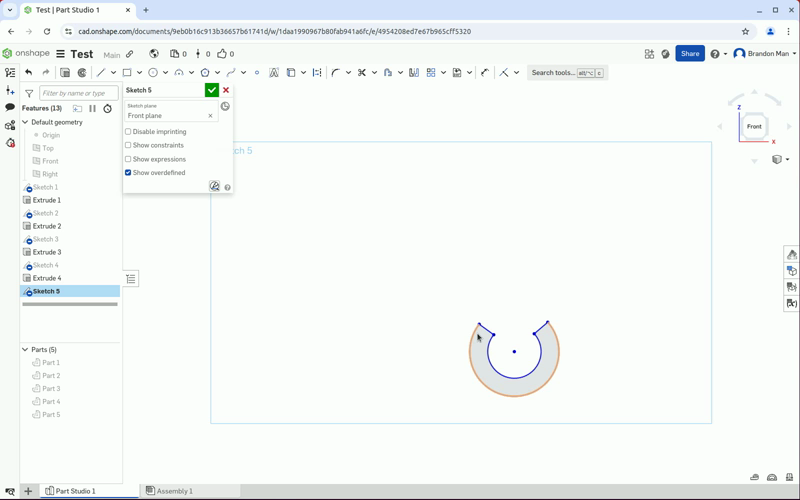
click(477, 333)
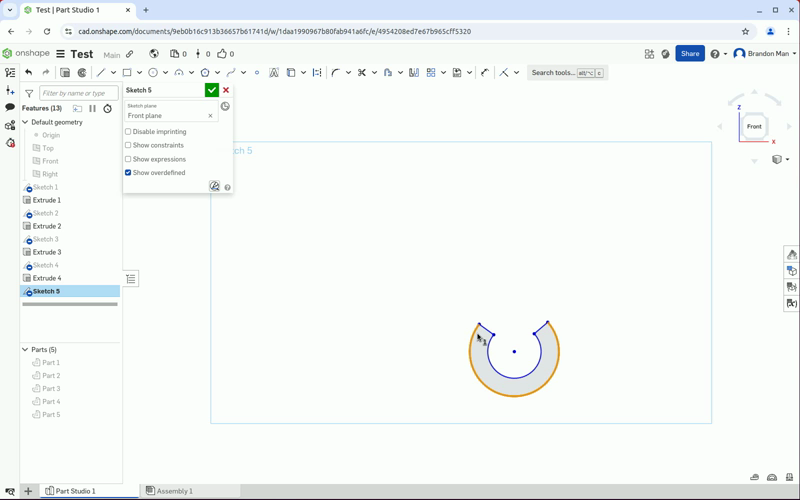
mouse_move(73, 352)
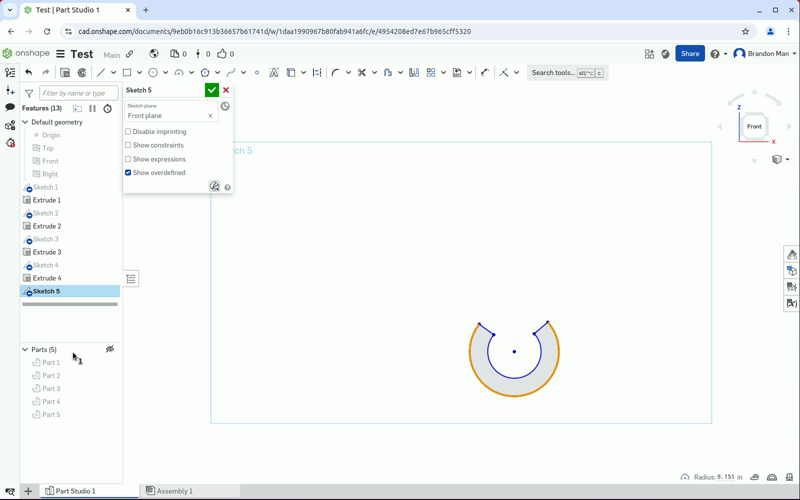
key(shift+y)
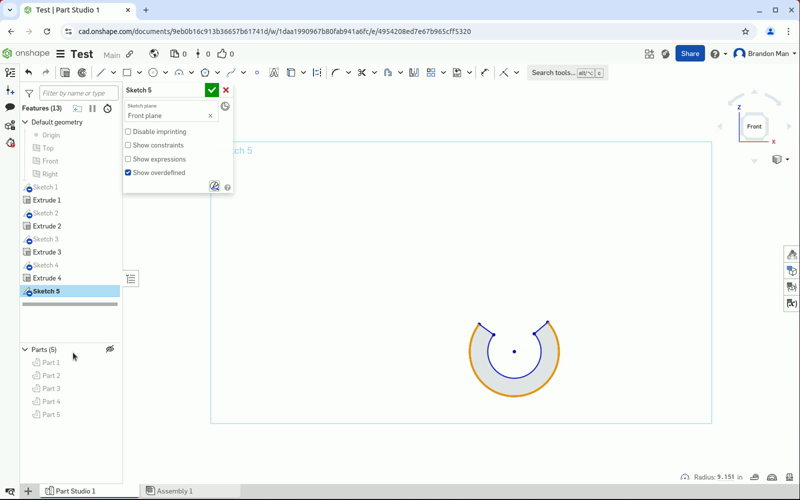
key(shift+e)
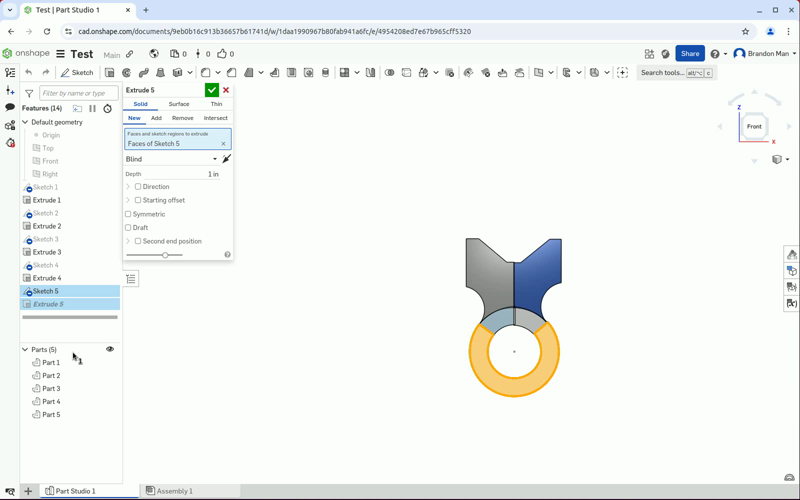
mouse_move(143, 106)
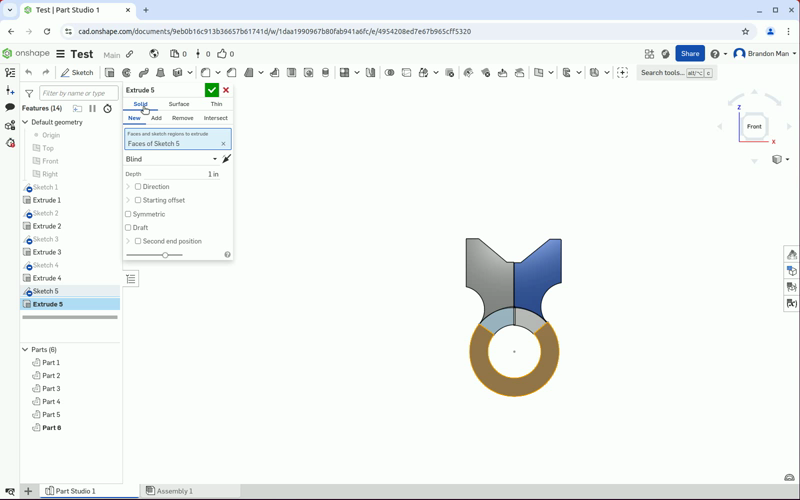
click(143, 106)
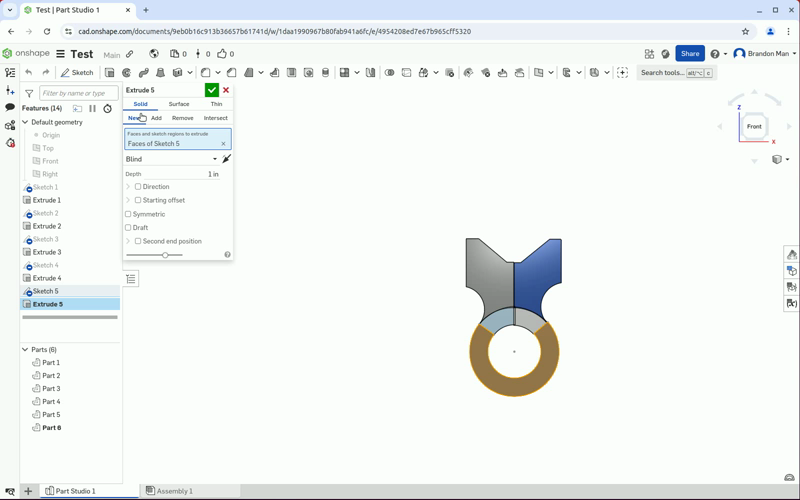
mouse_move(137, 120)
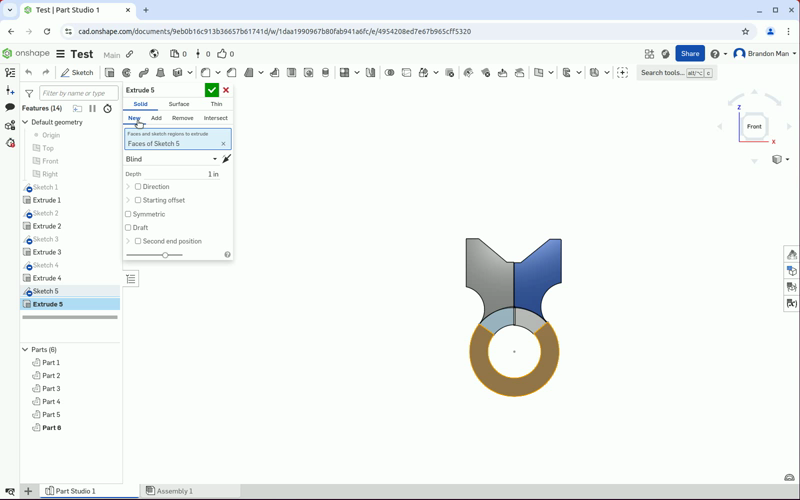
click(137, 120)
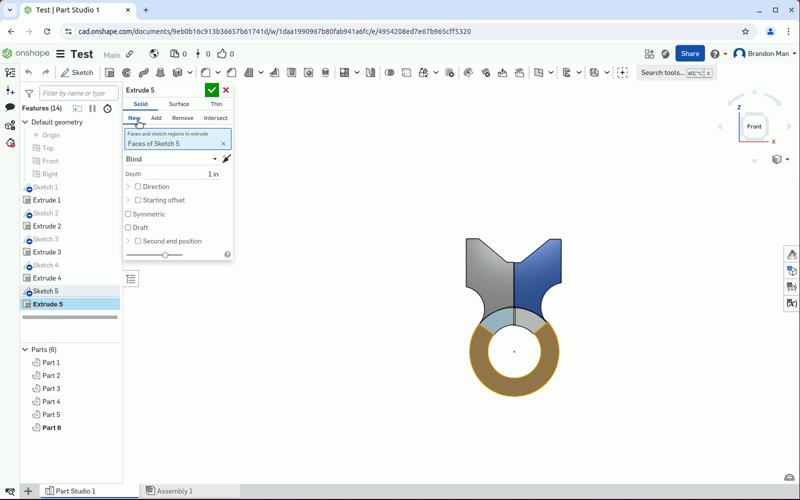
key(tab, 4)
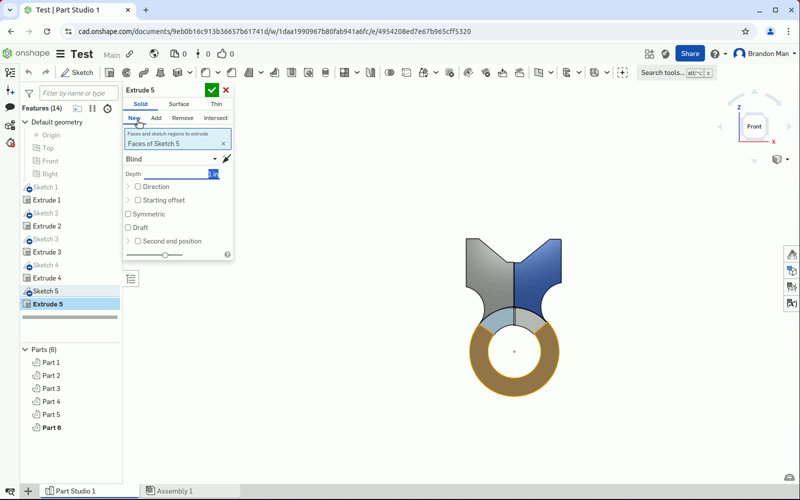
text(9.628)
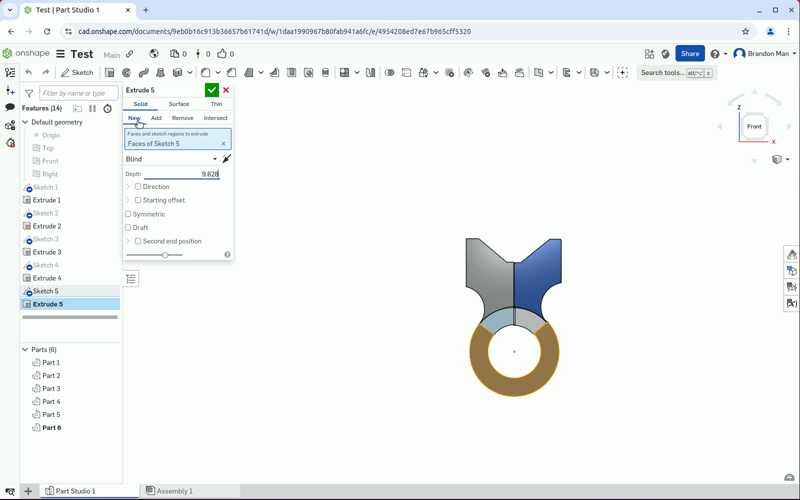
key(enter)
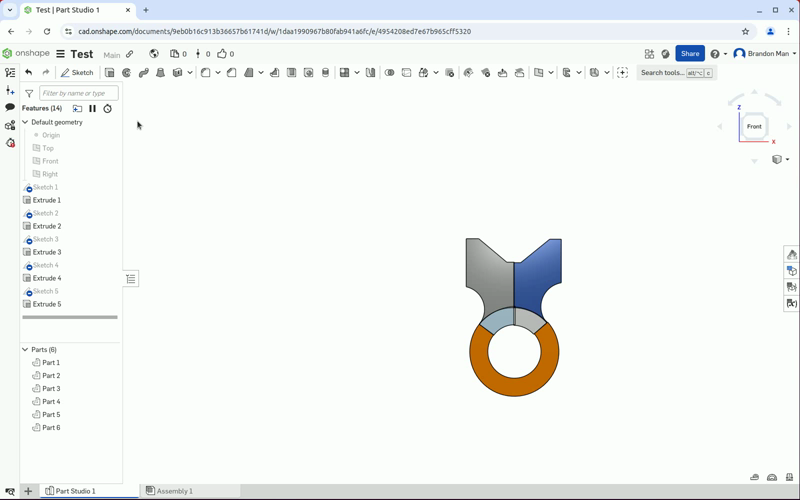
key(shift+h)
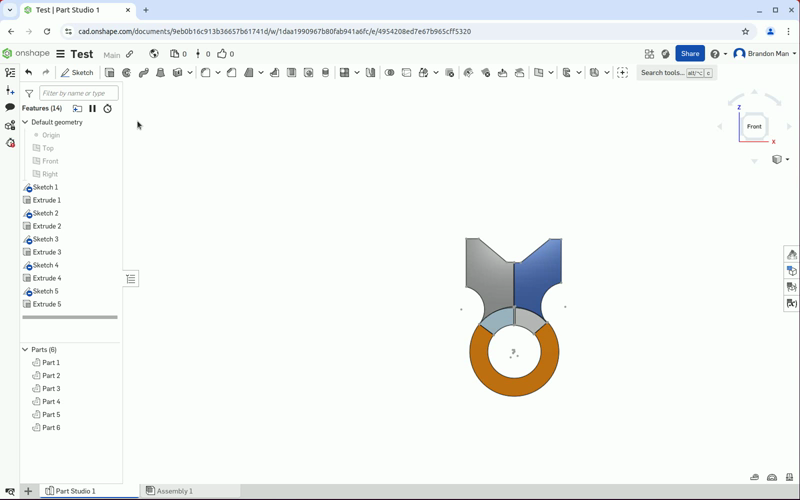
key(shift+h)
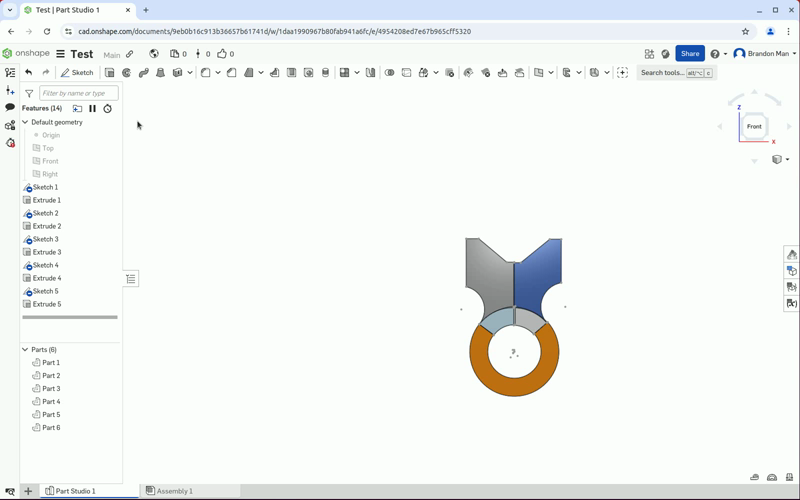
key(shift+7)
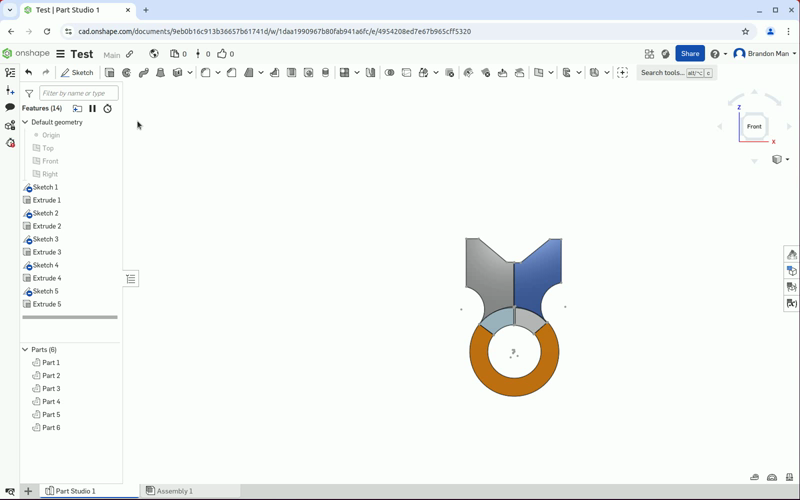
key(left, 2)
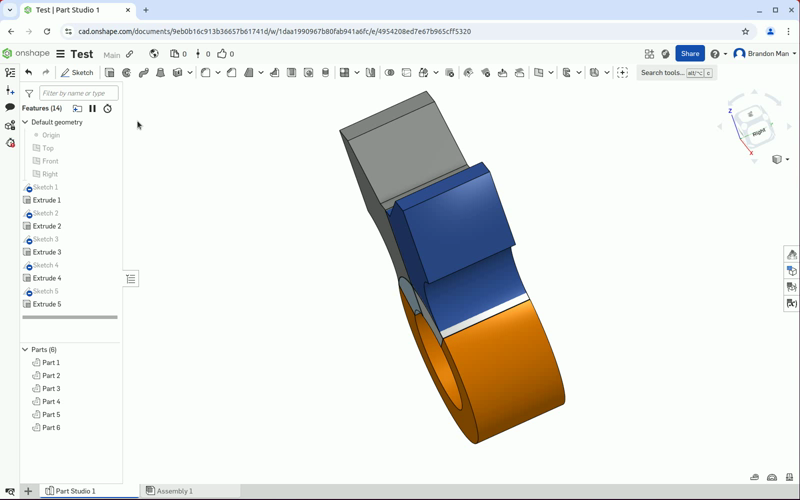
key(down, 2)
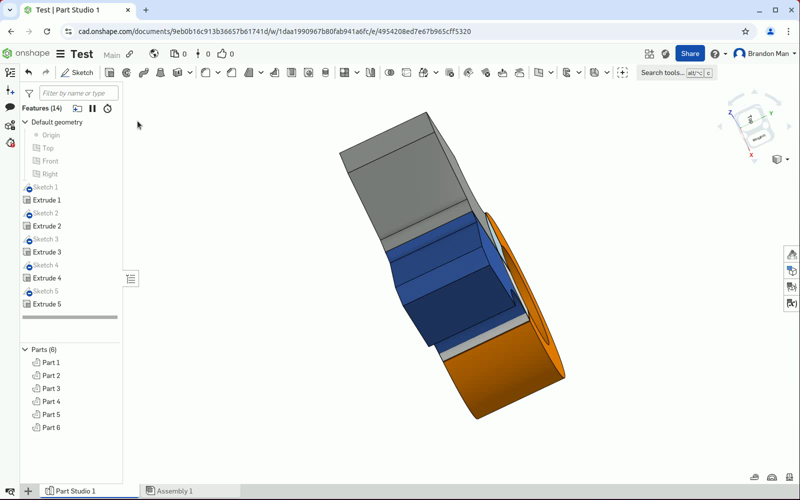
key(up, 2)
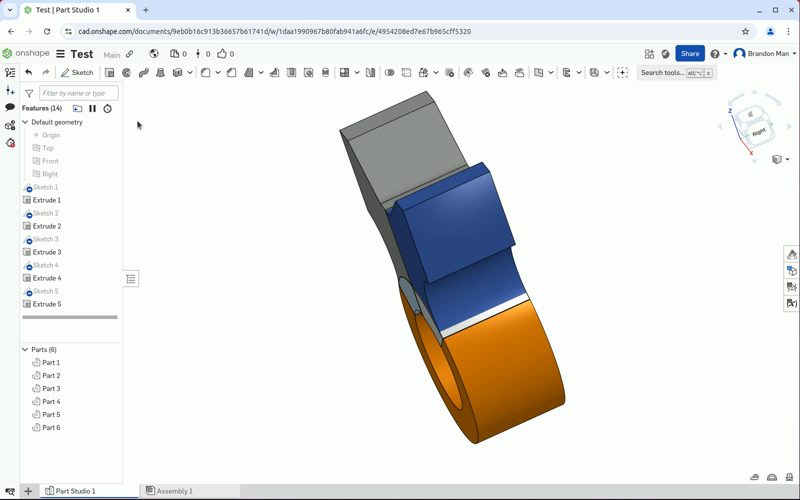
key(right, 2)
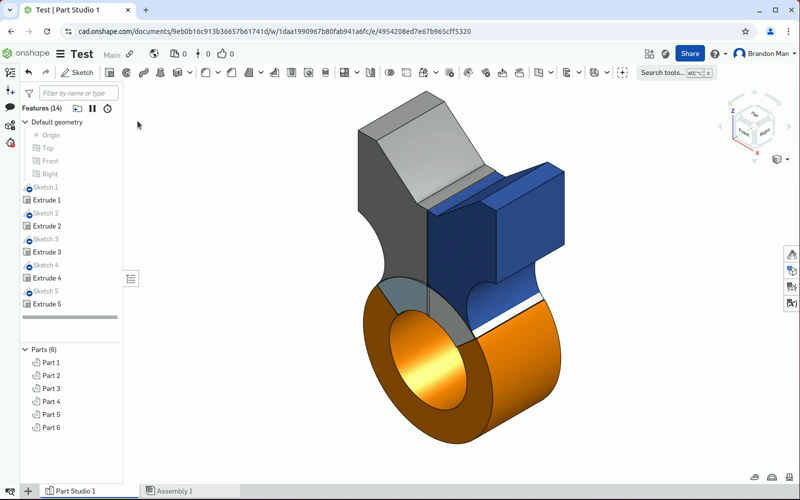
mouse_move(73, 189)
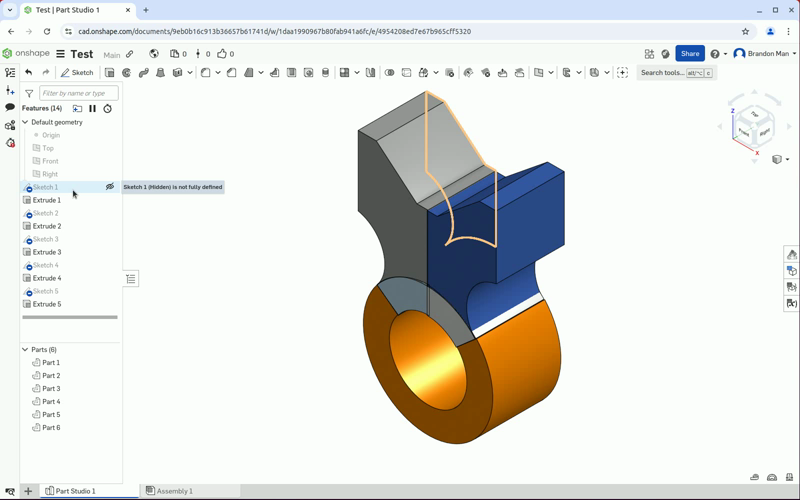
click(73, 189)